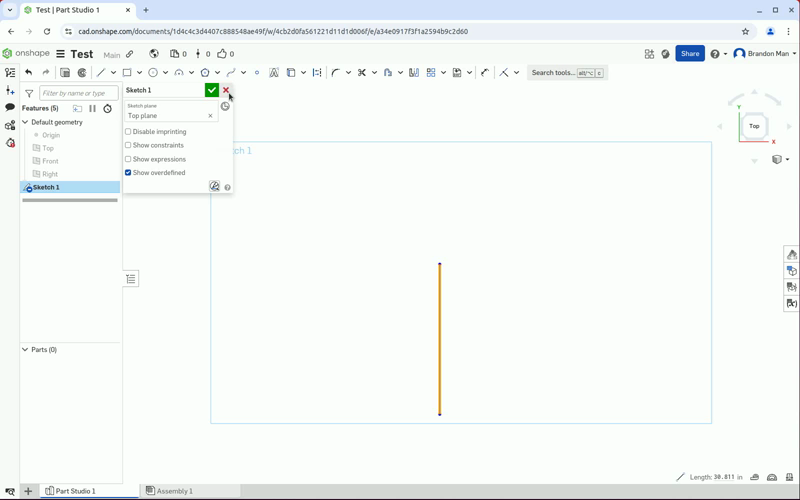
key(shift+h)
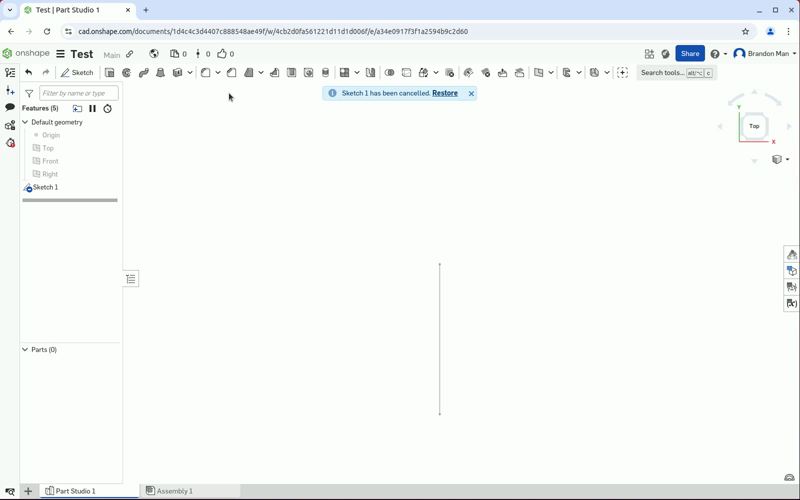
mouse_move(73, 352)
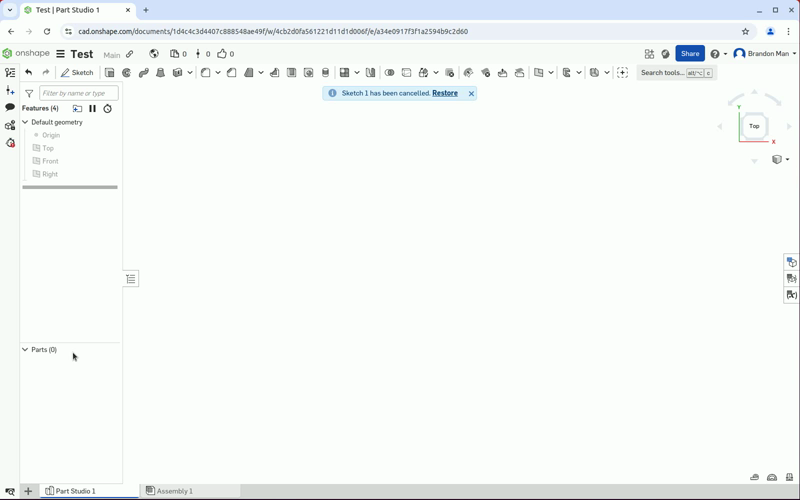
key(y)
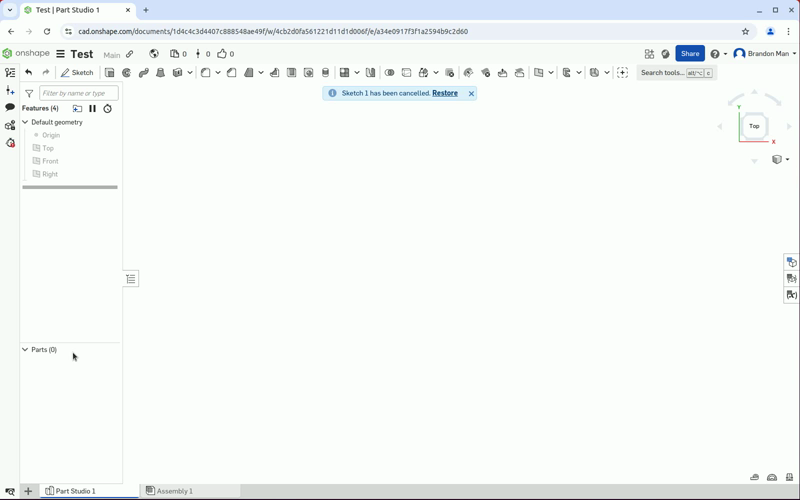
key(shift+p)
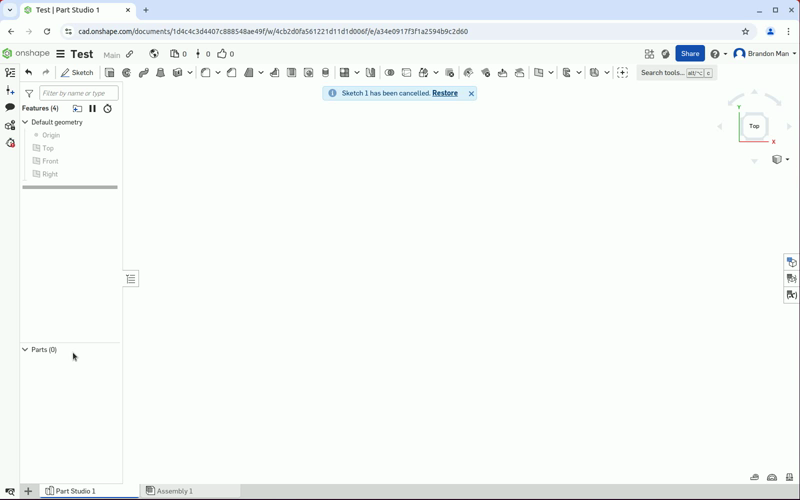
key(space)
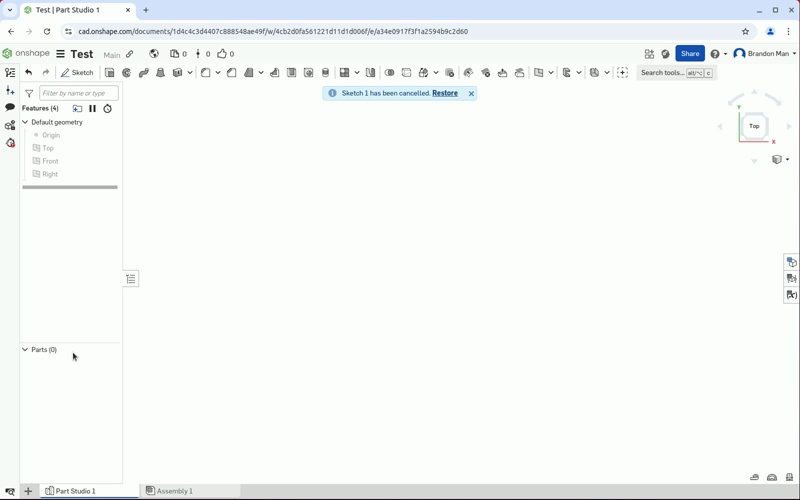
key_down(shift)
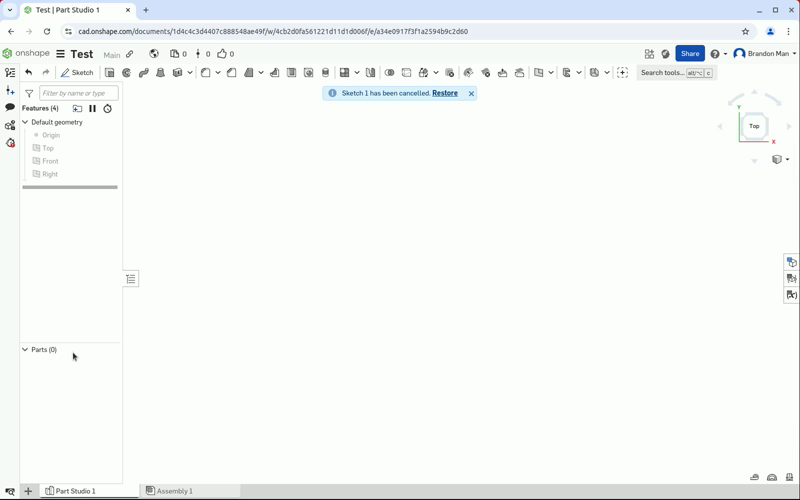
key(up)
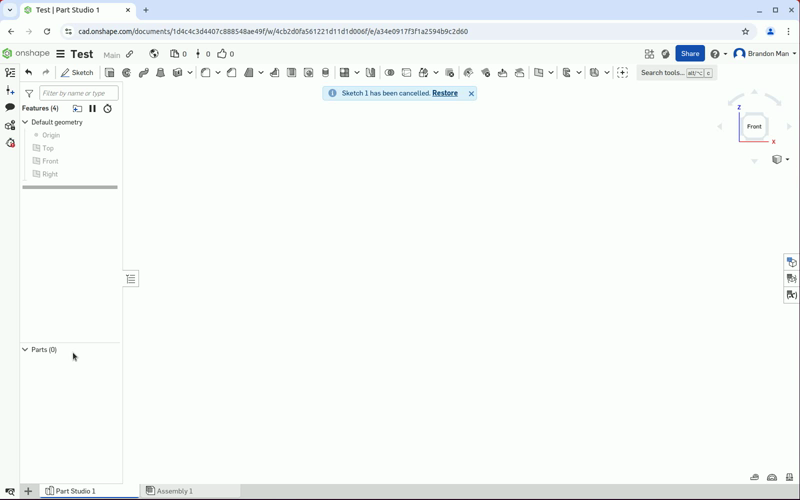
key_up(shift)
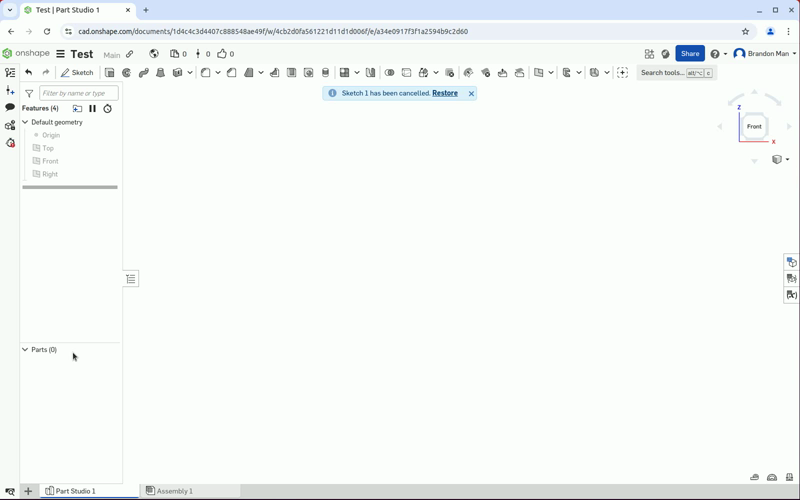
mouse_move(73, 352)
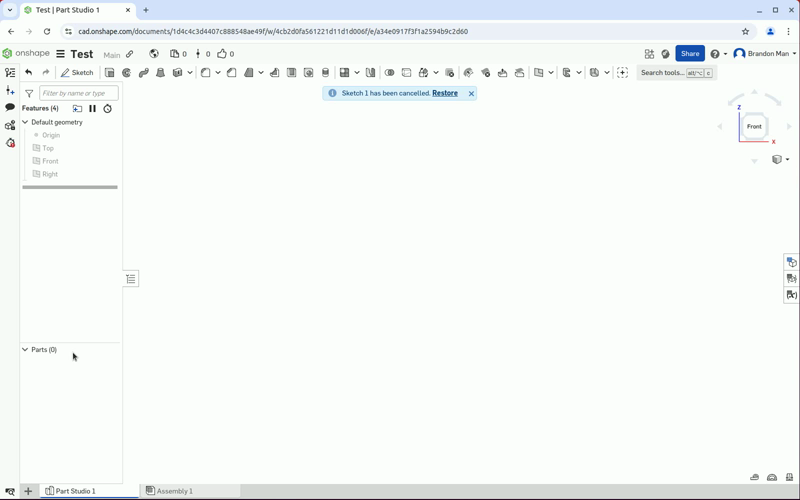
key(shift+y)
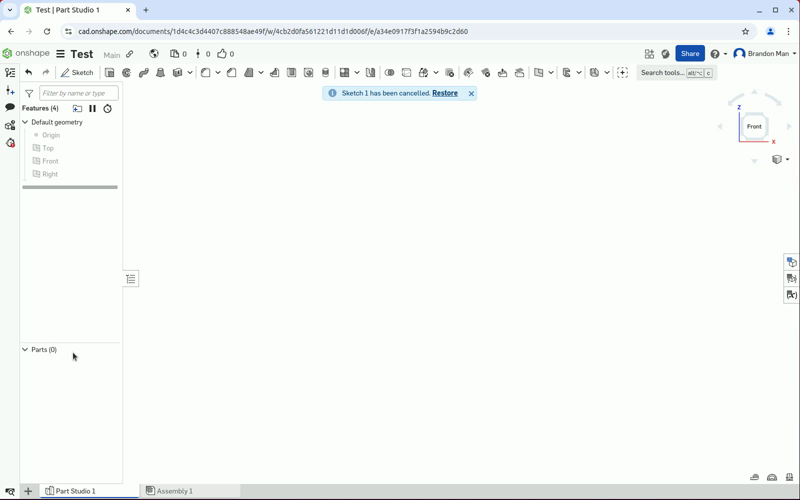
key(shift+s)
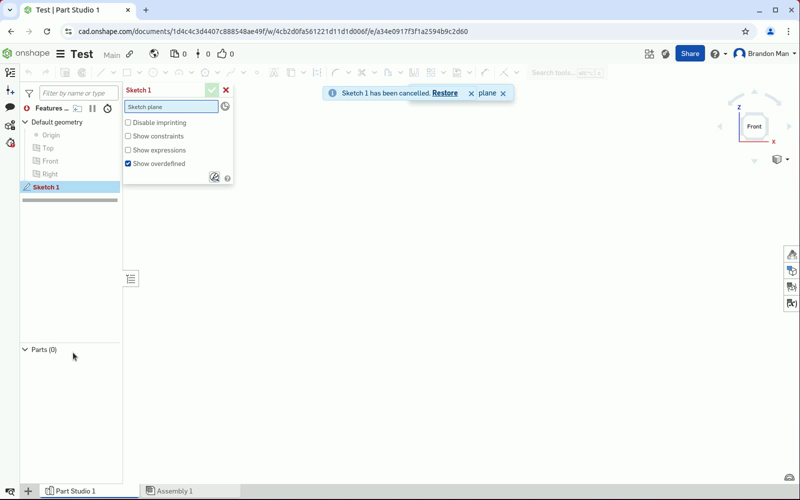
mouse_move(73, 163)
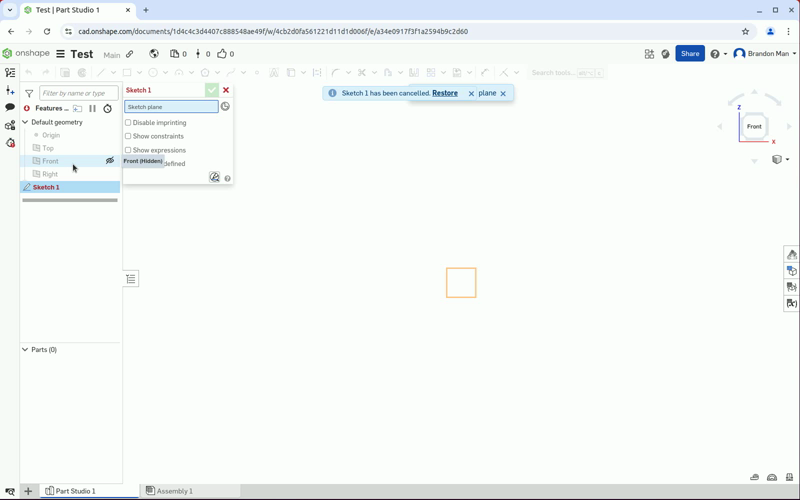
click(73, 163)
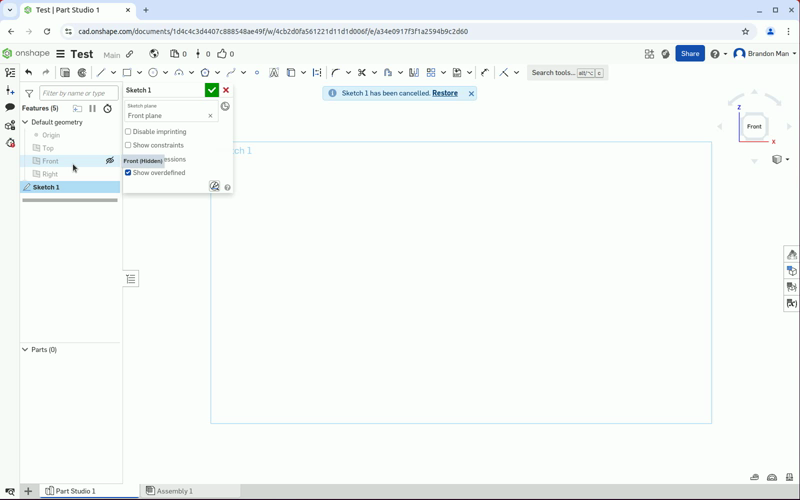
mouse_move(73, 352)
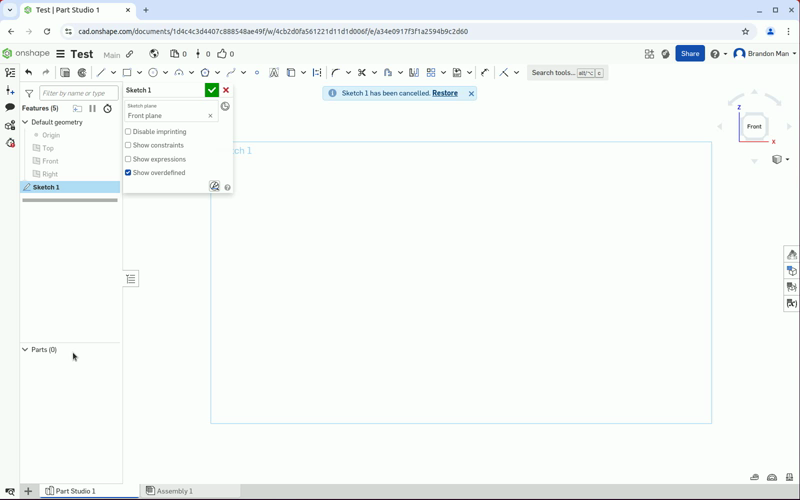
key(y)
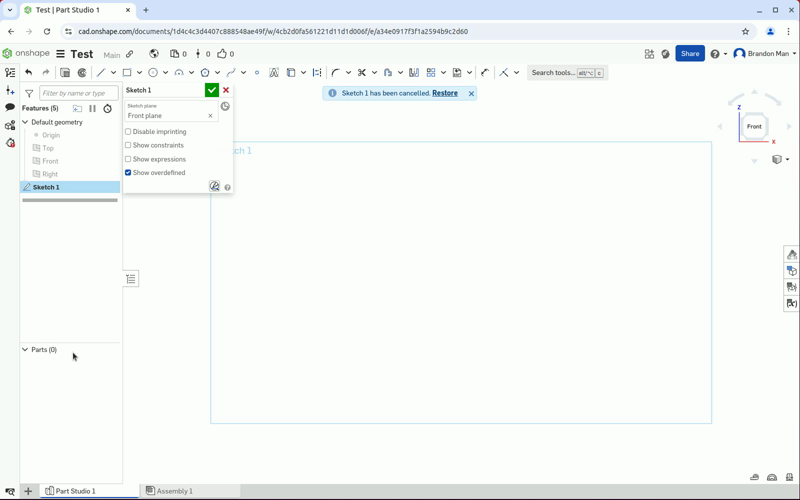
key(a)
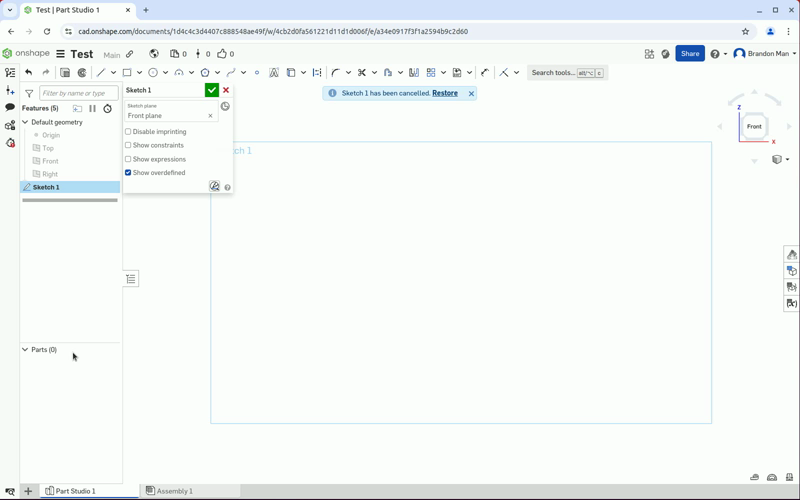
key_down(shift)
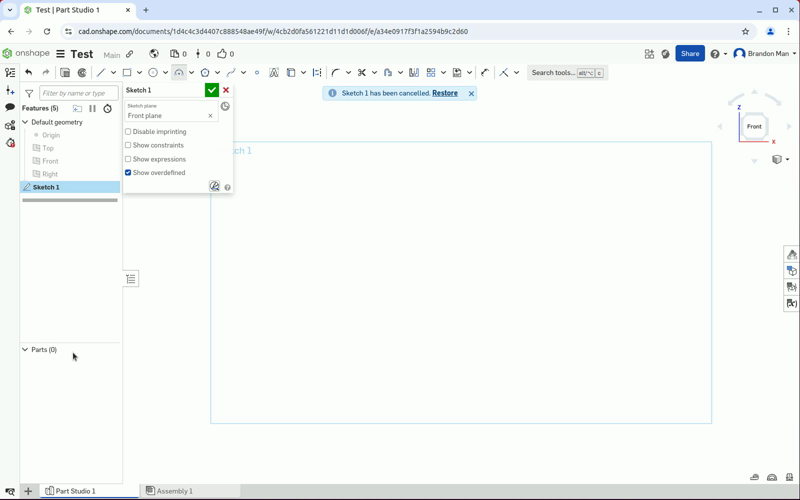
mouse_move(493, 321)
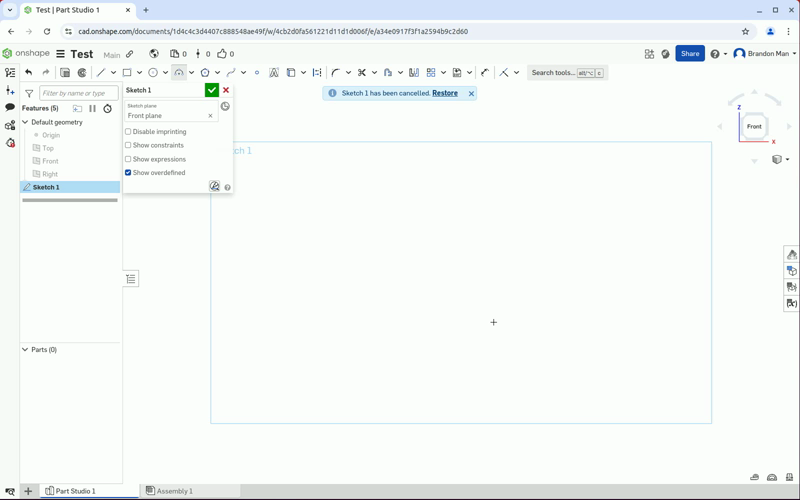
click(493, 321)
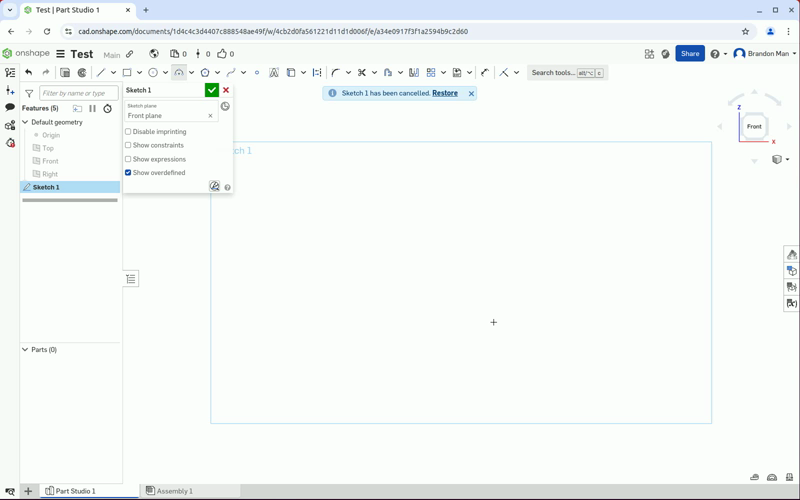
key_up(shift)
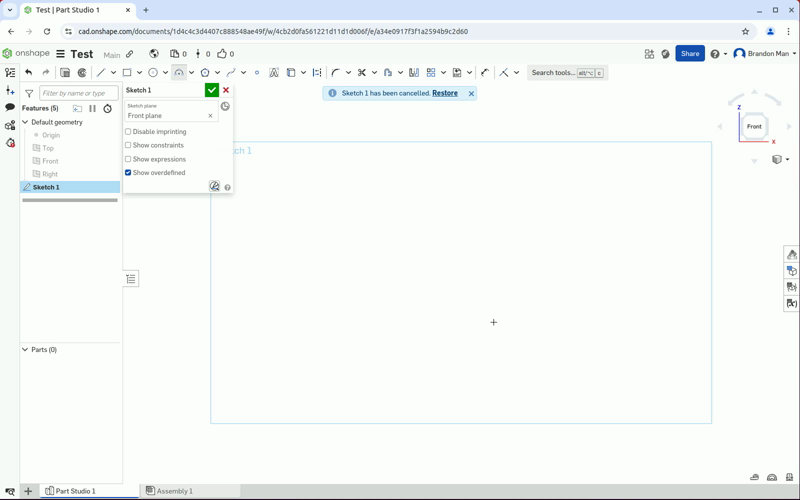
key_down(shift)
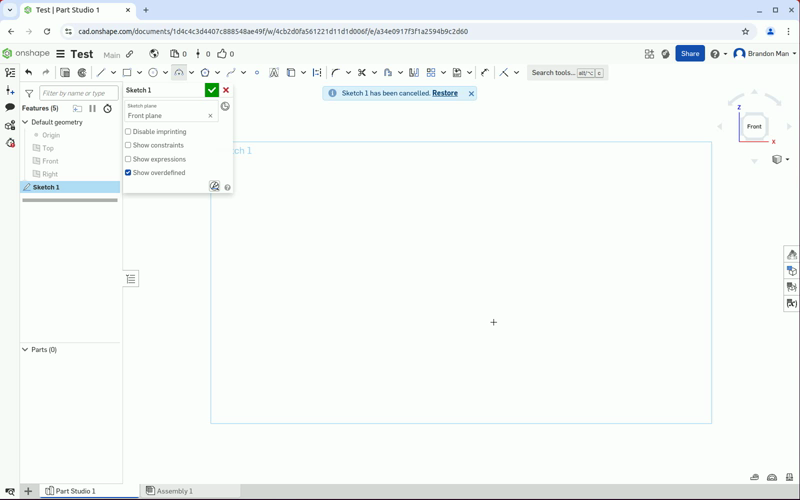
mouse_move(511, 290)
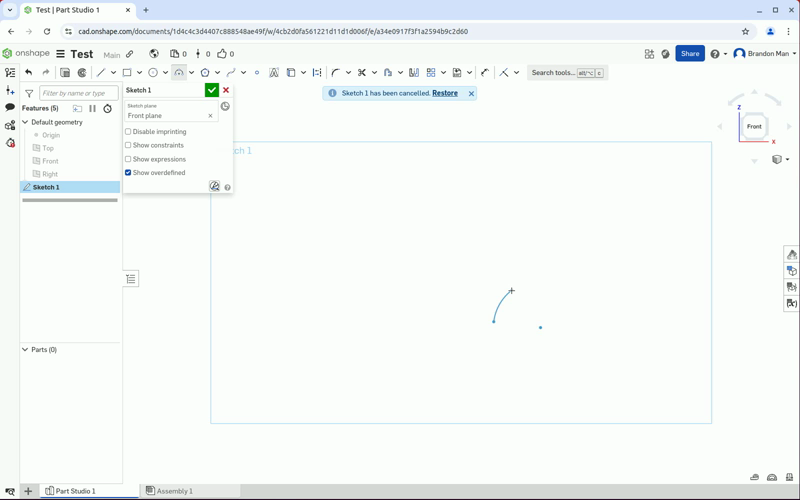
click(511, 290)
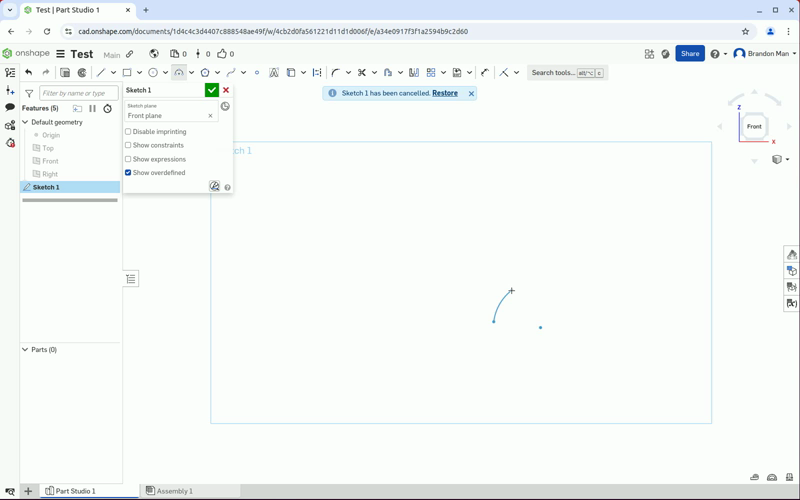
mouse_move(505, 307)
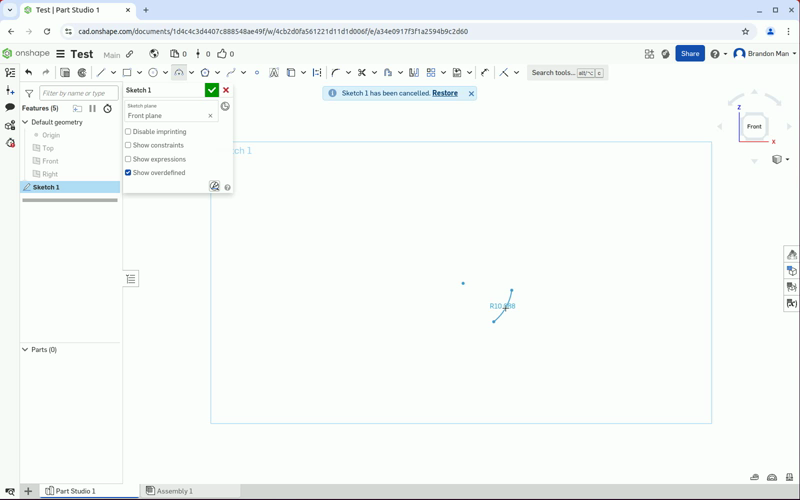
click(505, 307)
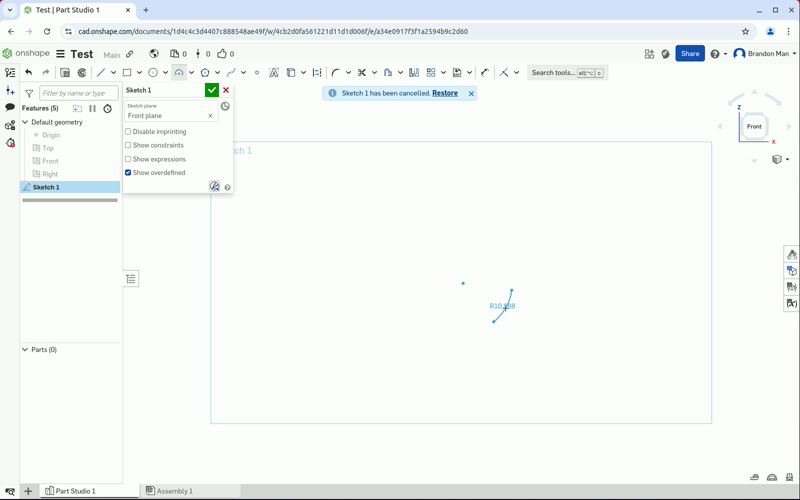
key_up(shift)
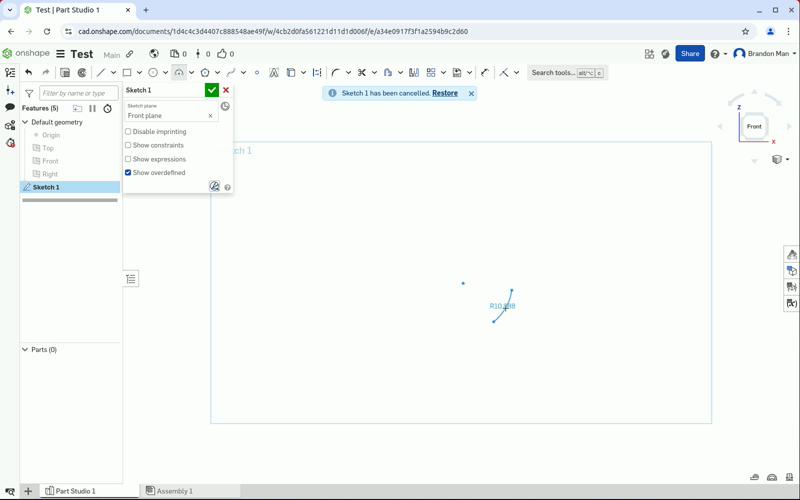
key(esc)
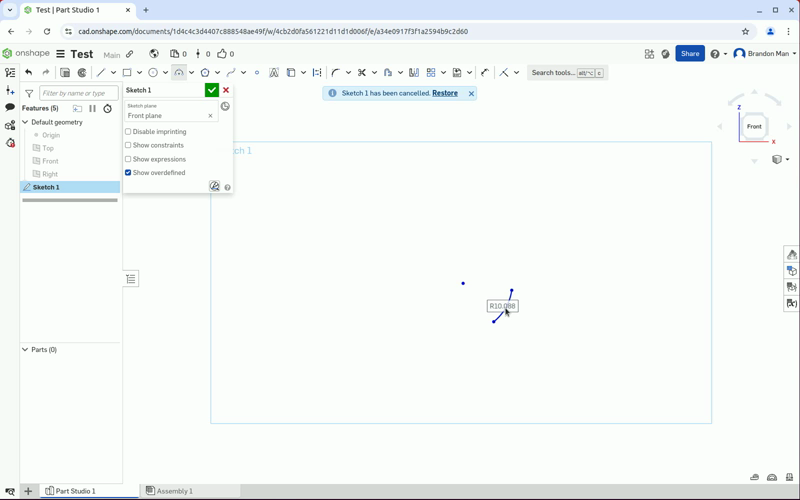
key(l)
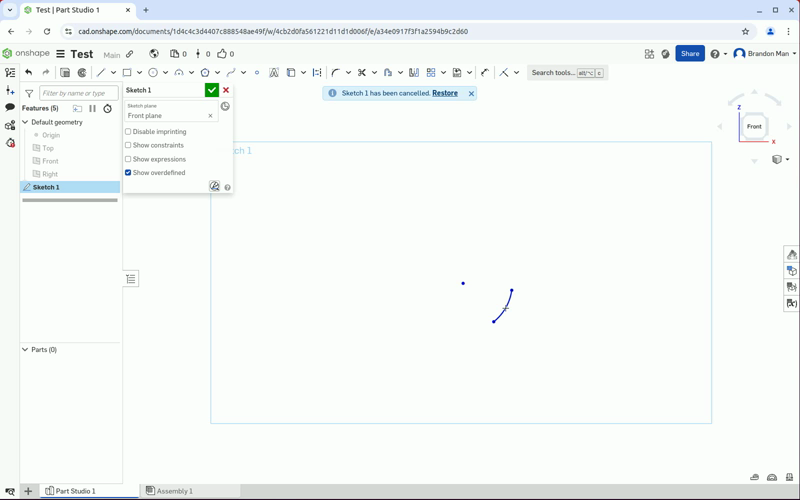
mouse_move(511, 290)
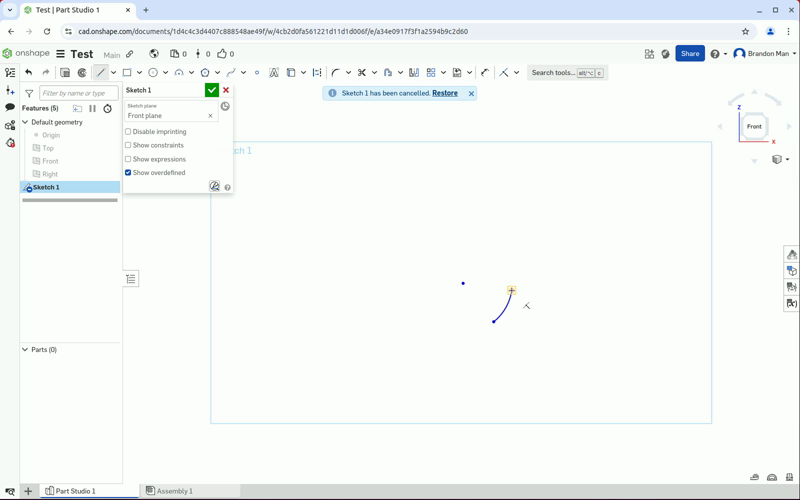
click(511, 290)
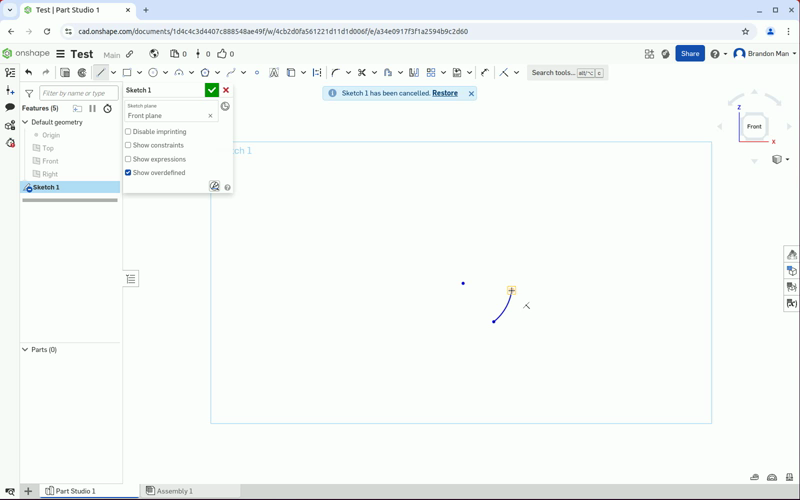
mouse_move(541, 290)
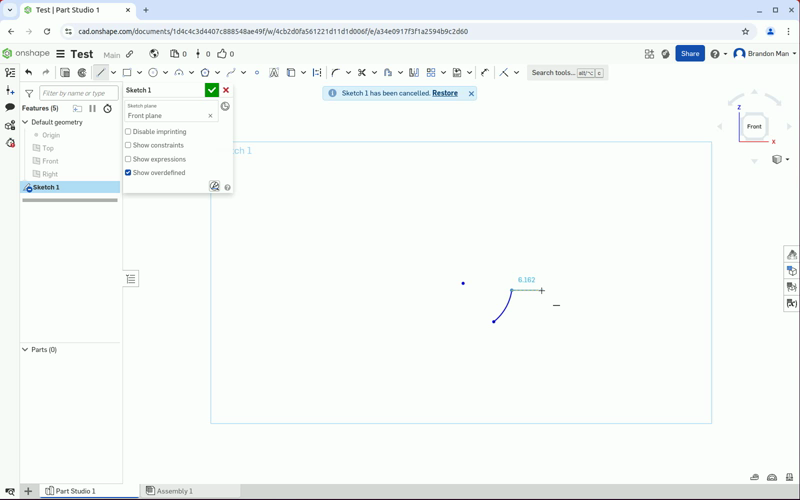
key_down(shift)
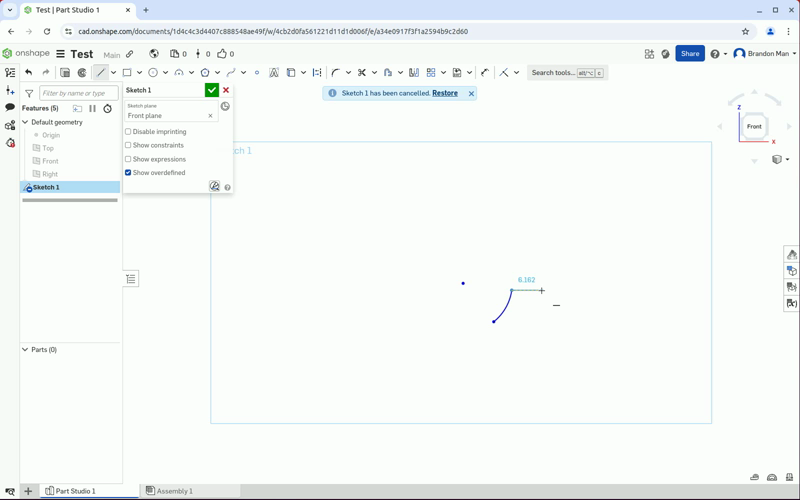
mouse_move(493, 321)
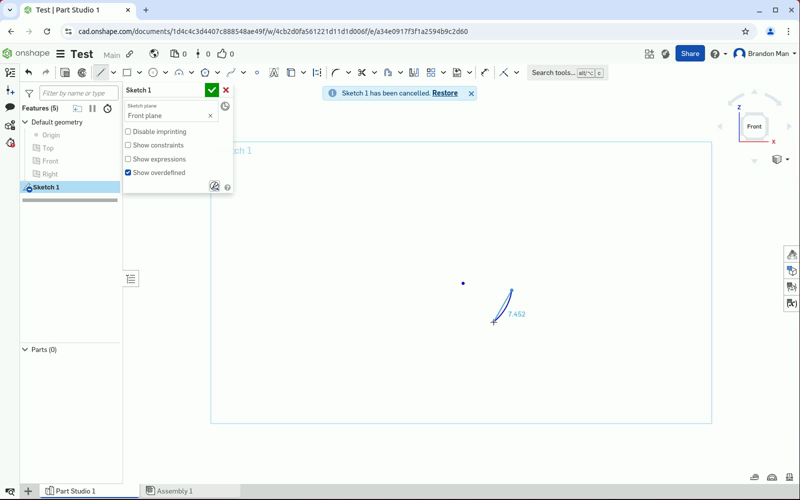
key_up(shift)
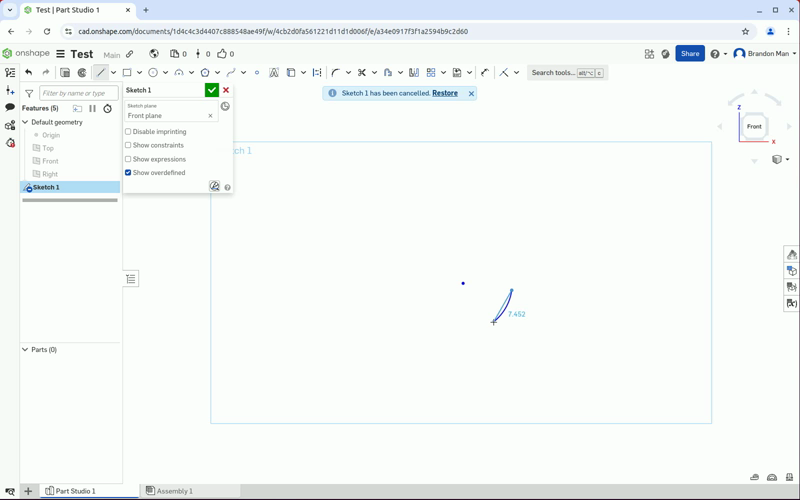
click(493, 321)
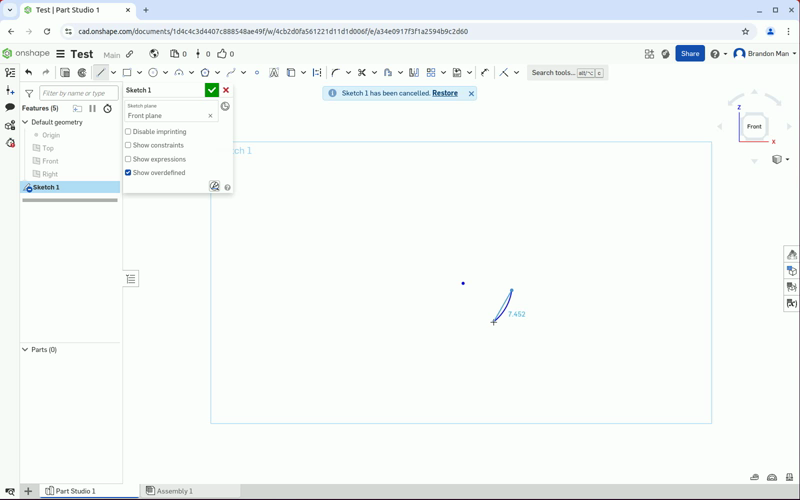
key(esc)
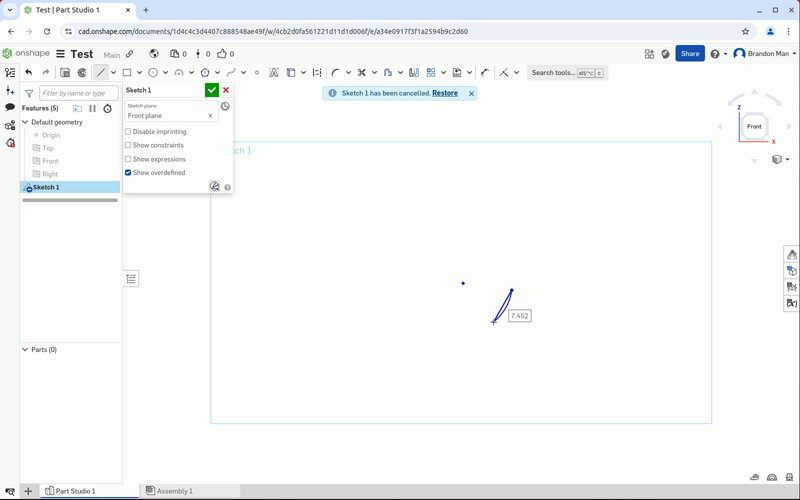
mouse_move(504, 303)
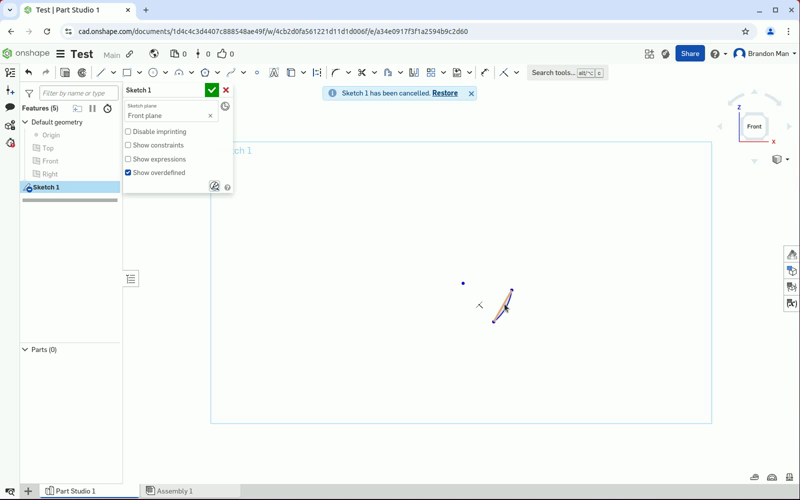
scroll(6)
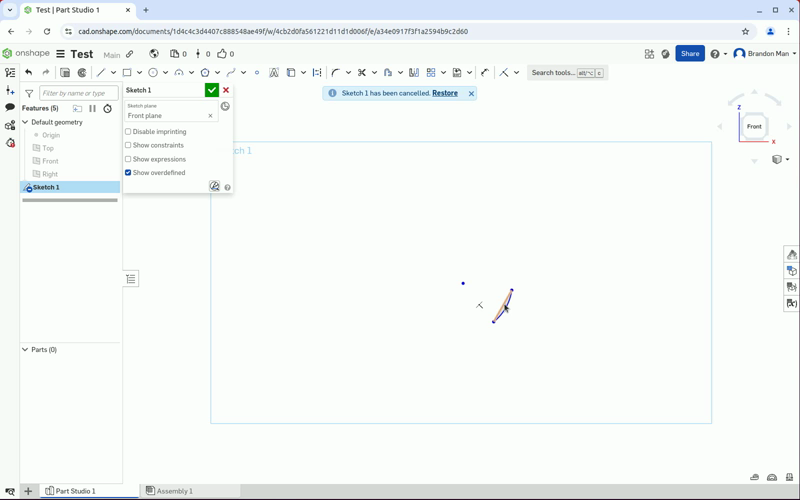
scroll(6)
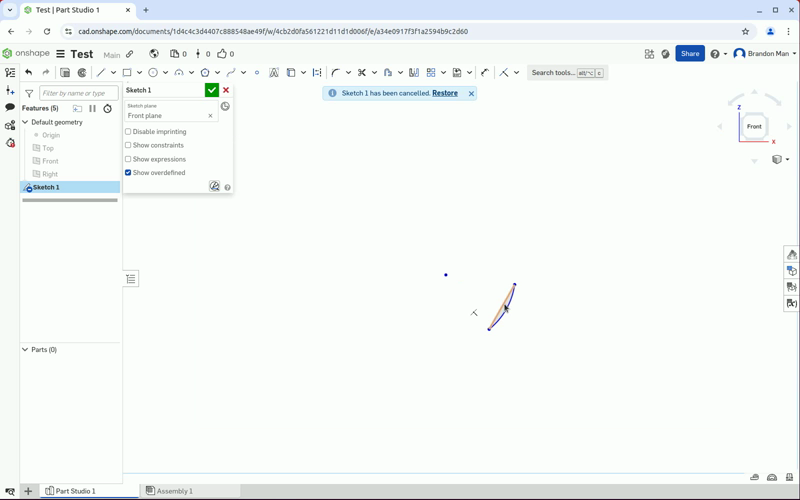
scroll(6)
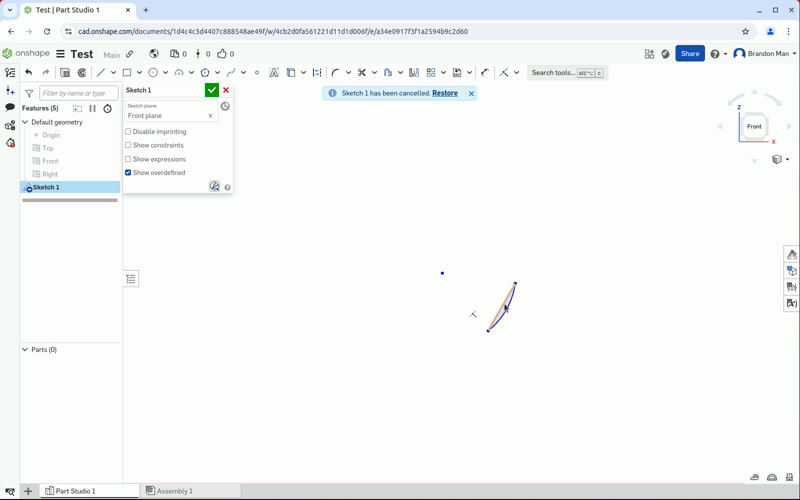
scroll(6)
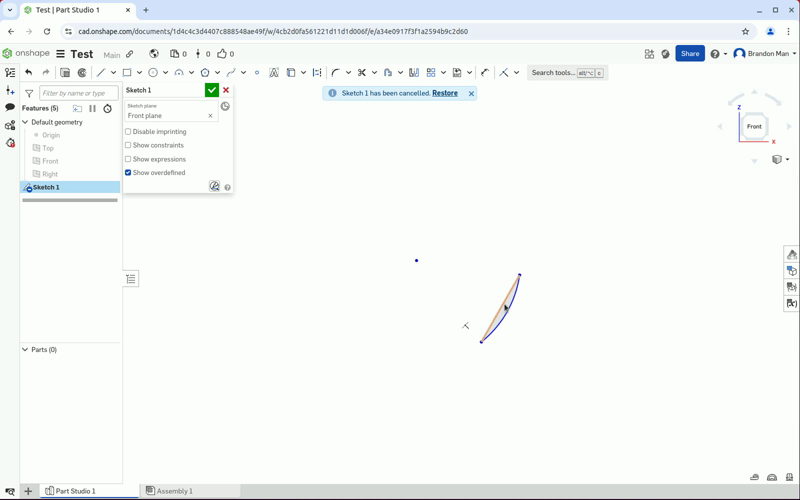
scroll(6)
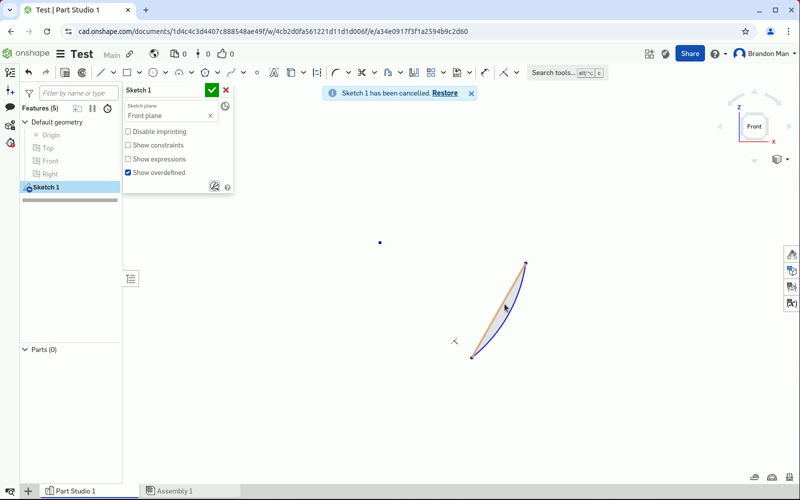
scroll(6)
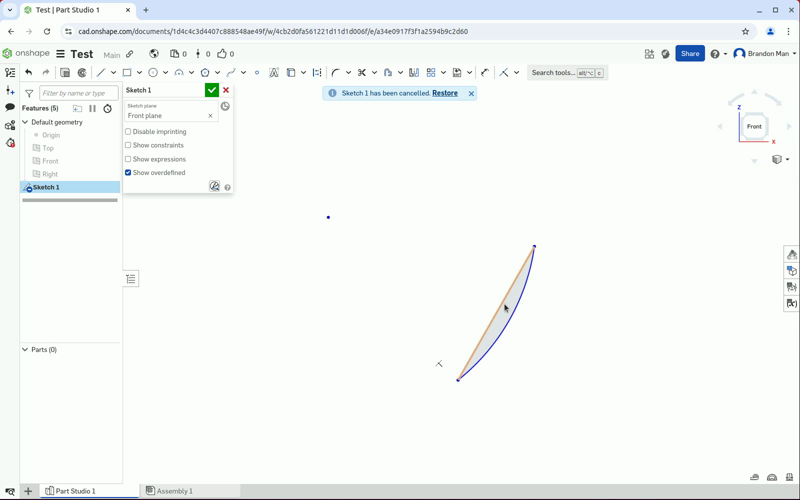
scroll(6)
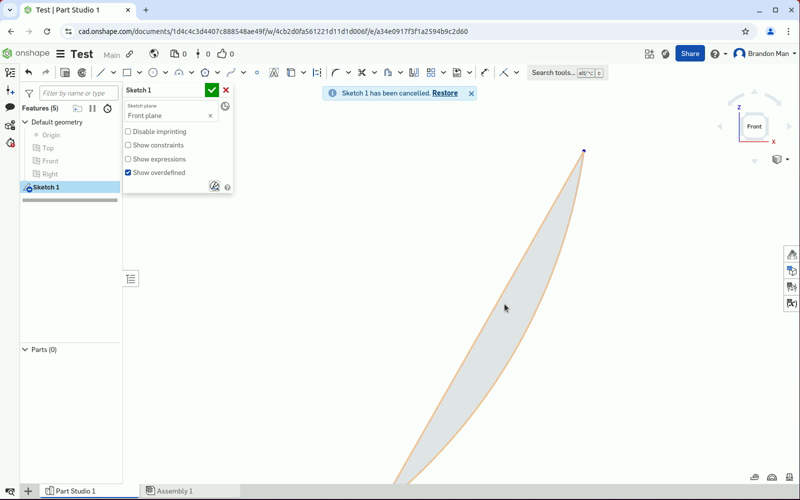
click(504, 303)
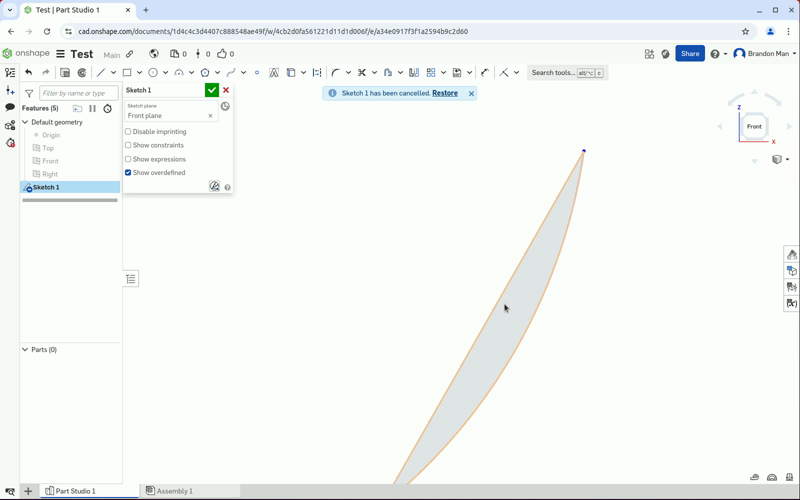
scroll(-6)
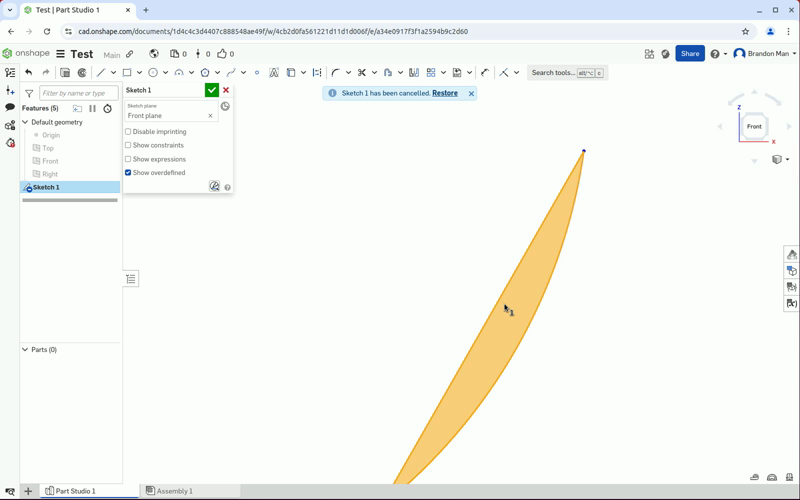
scroll(-6)
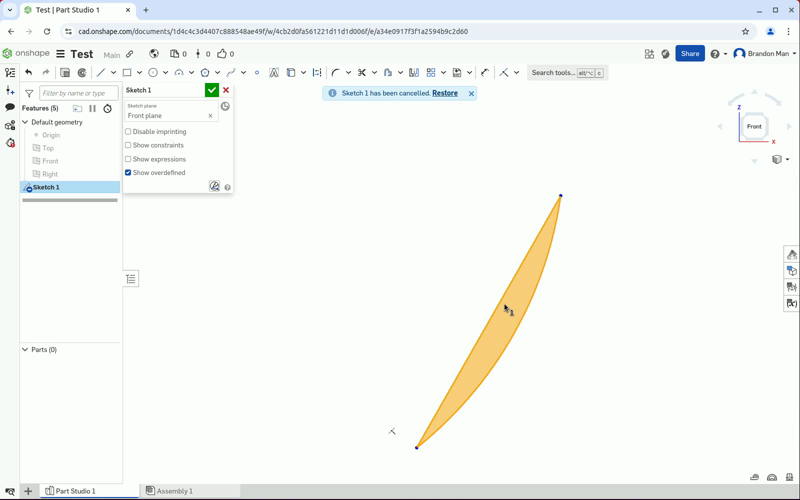
scroll(-6)
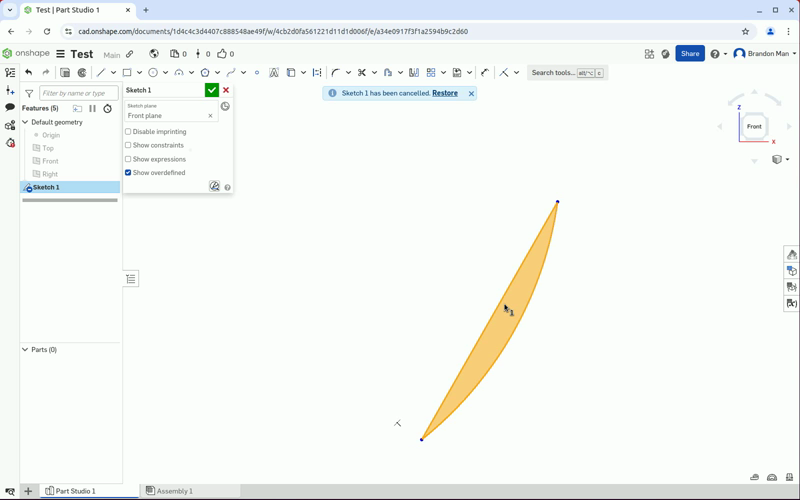
scroll(-6)
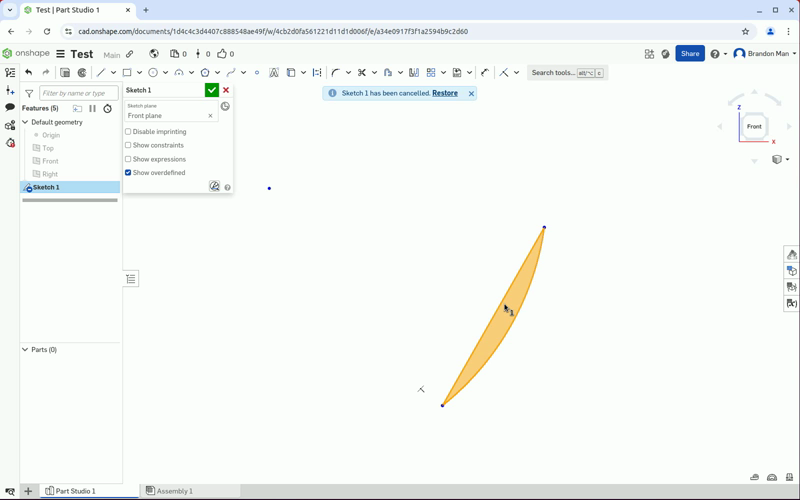
scroll(-6)
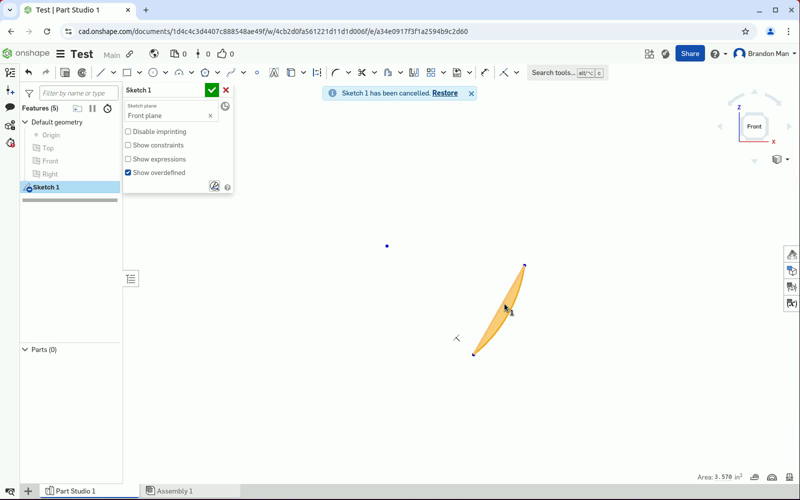
scroll(-6)
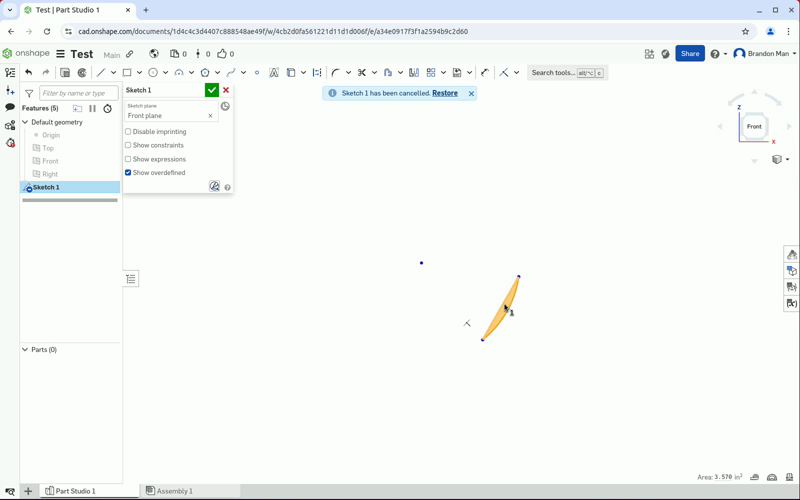
scroll(-6)
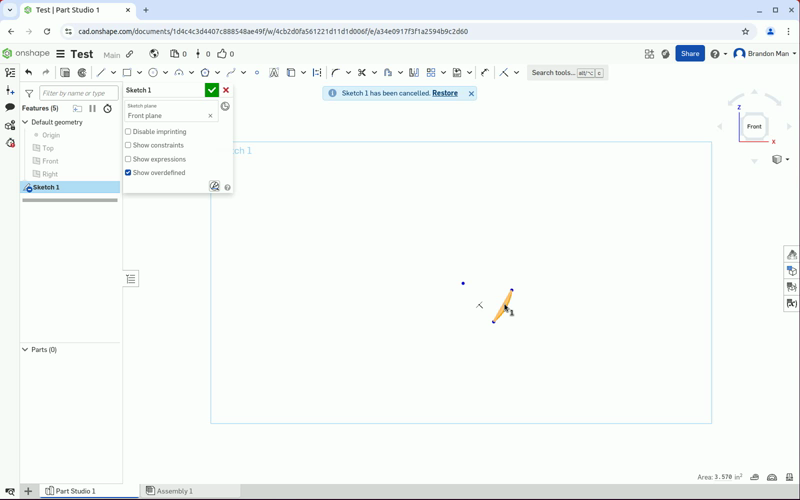
mouse_move(73, 352)
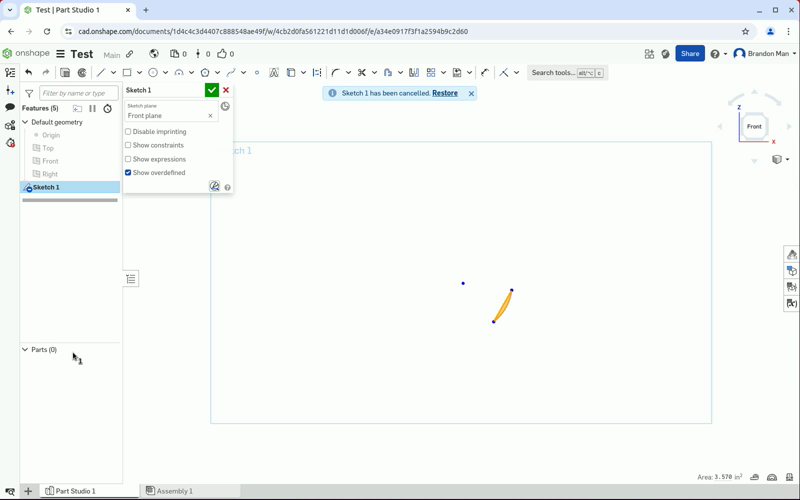
key(shift+y)
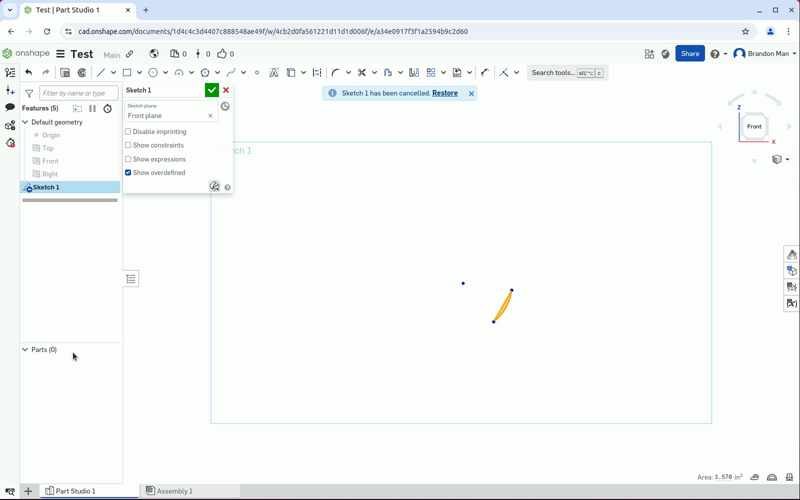
key(shift+e)
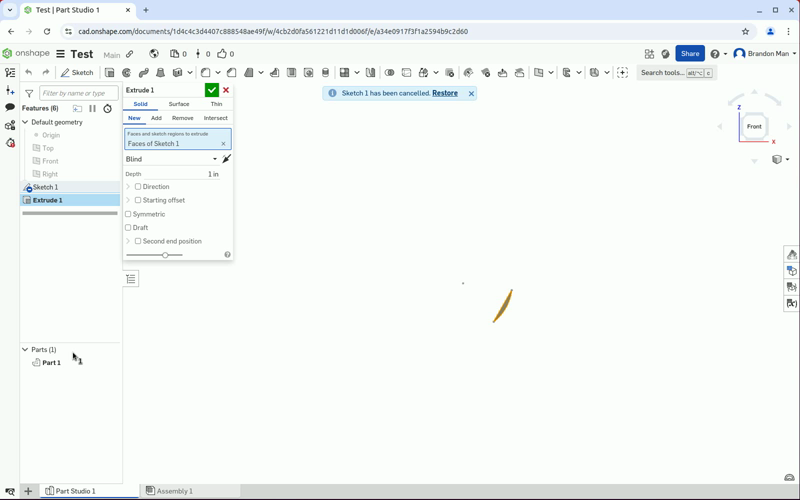
mouse_move(143, 106)
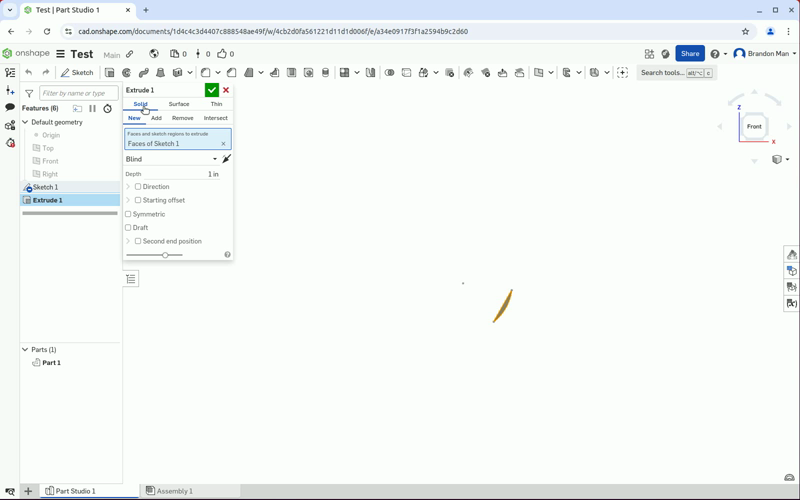
click(143, 106)
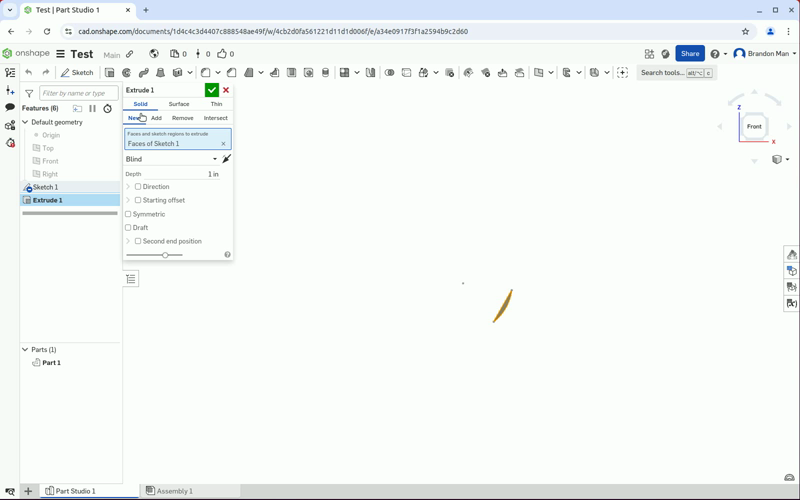
mouse_move(137, 120)
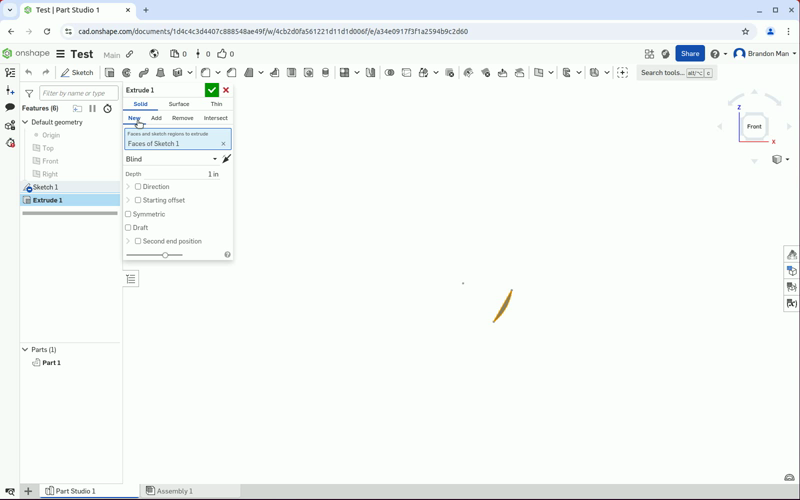
click(137, 120)
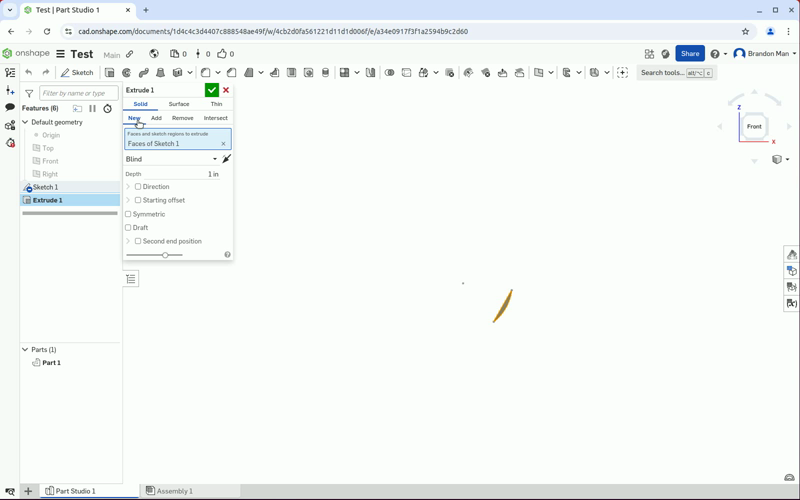
key(tab, 4)
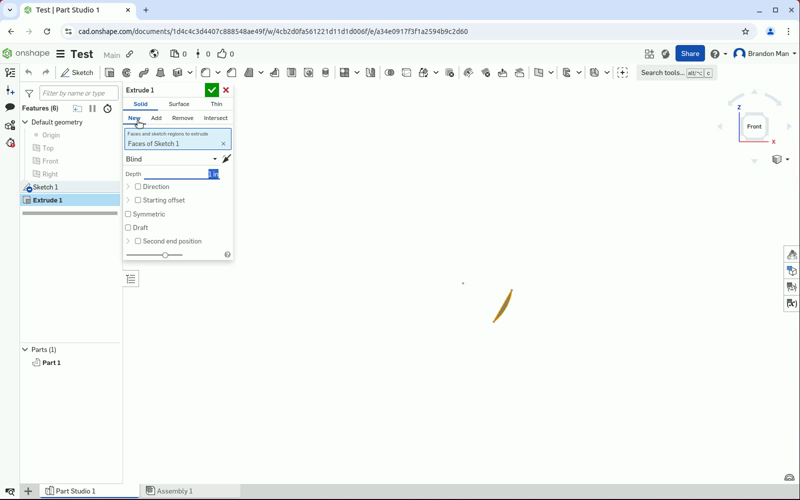
text(6.981)
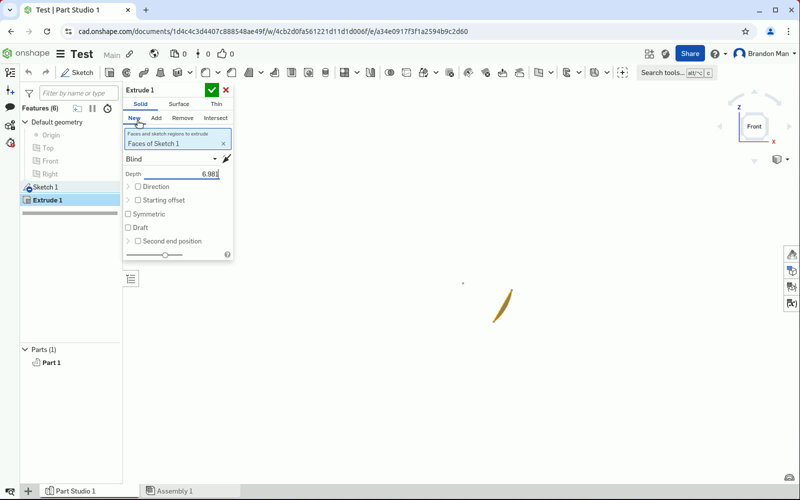
key(enter)
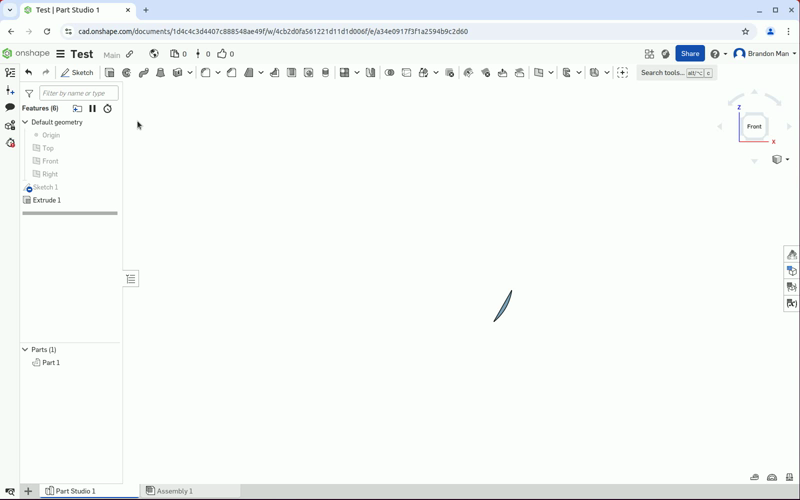
key(shift+h)
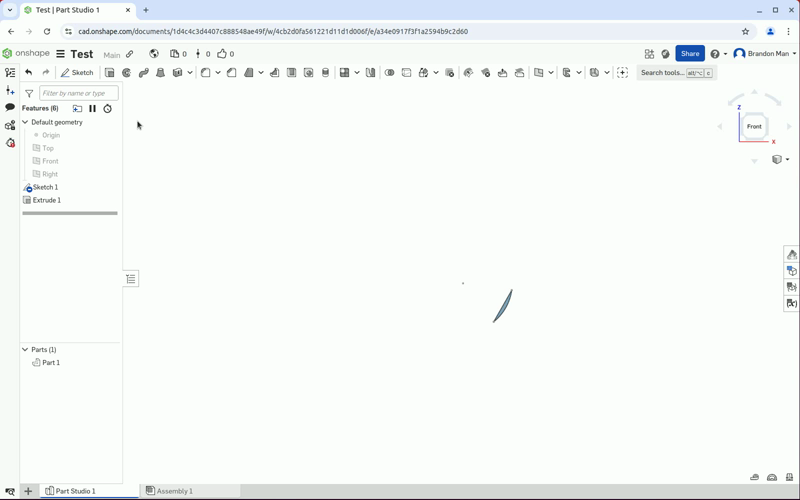
key(shift+h)
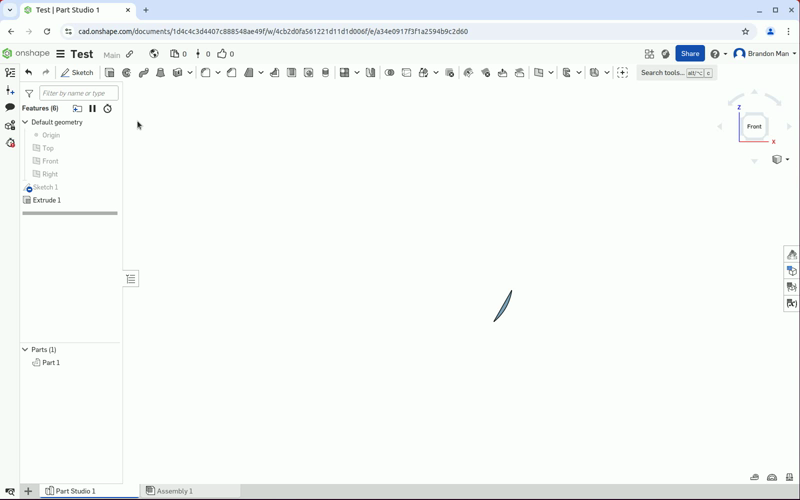
mouse_move(73, 189)
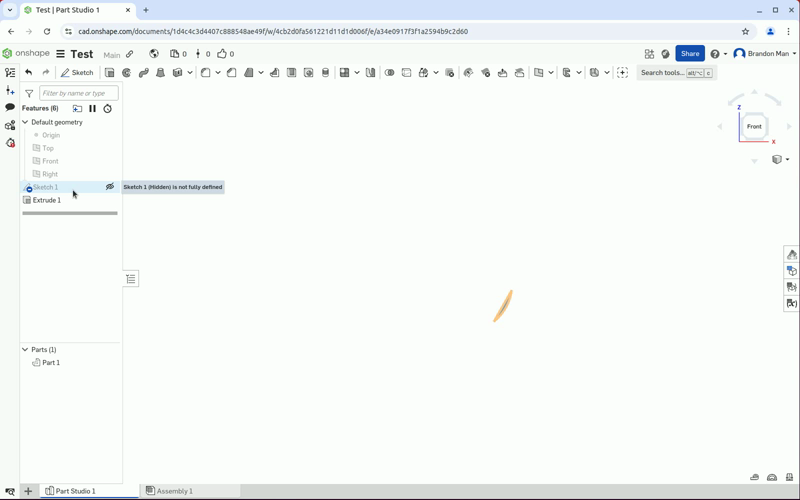
click(73, 189)
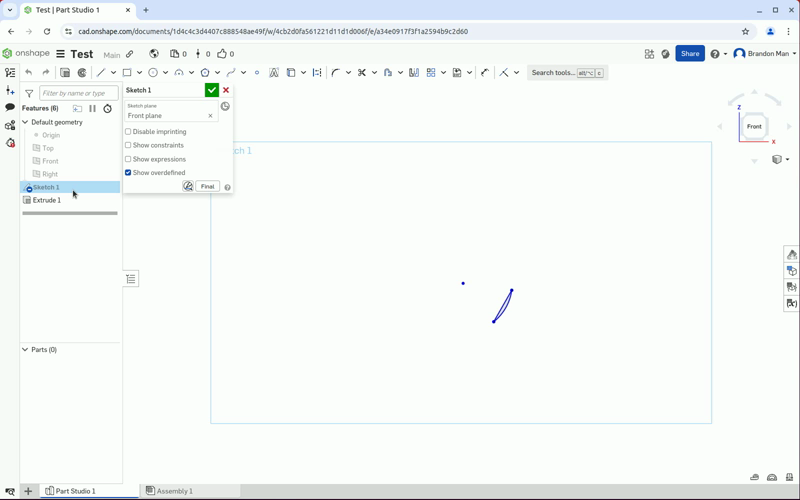
mouse_move(229, 92)
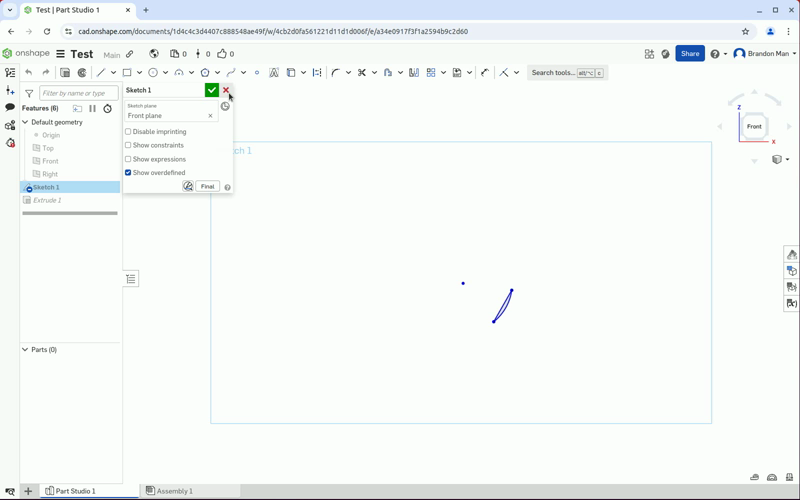
click(229, 92)
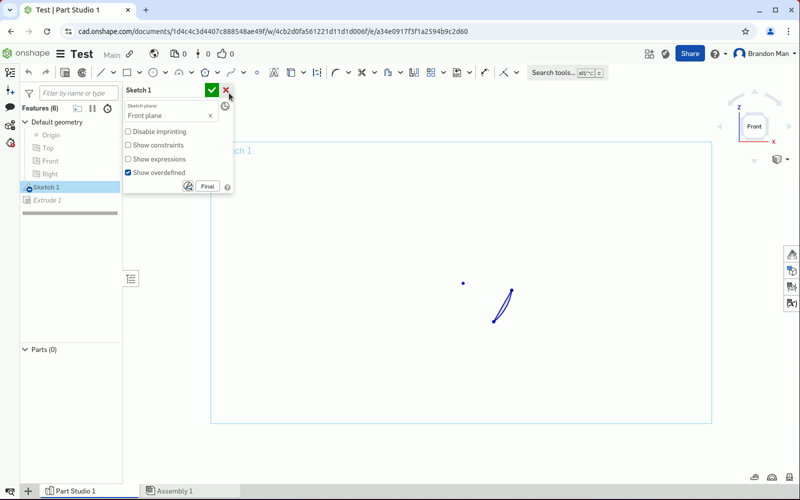
key(shift+s)
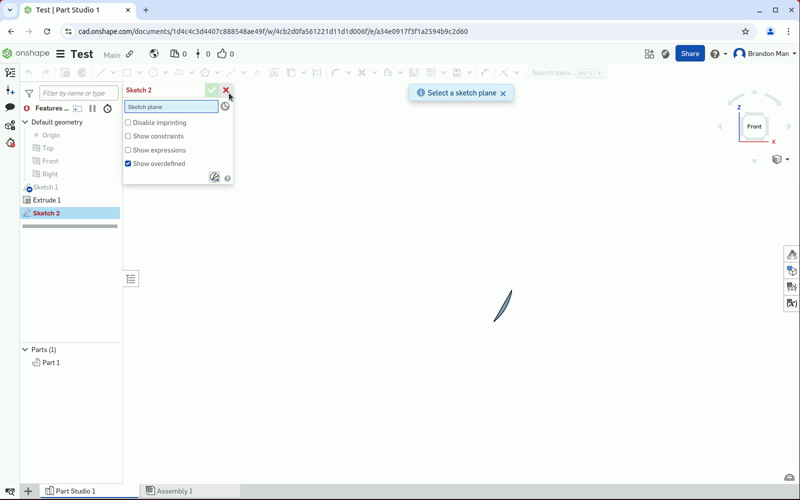
mouse_move(73, 163)
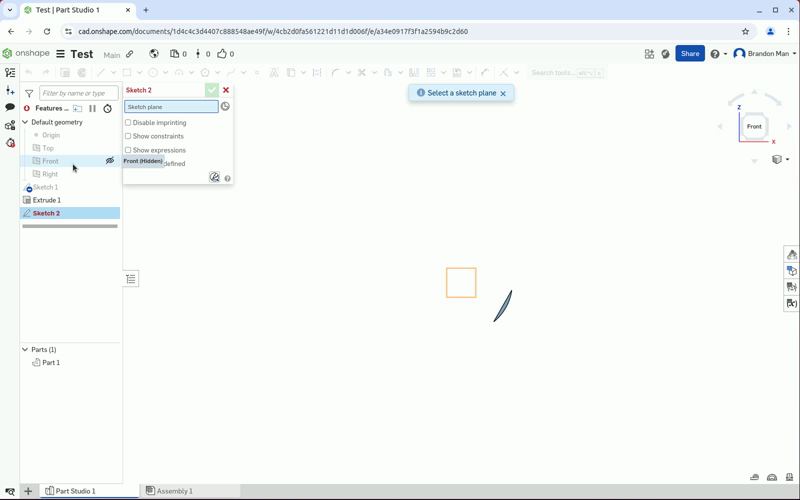
click(73, 163)
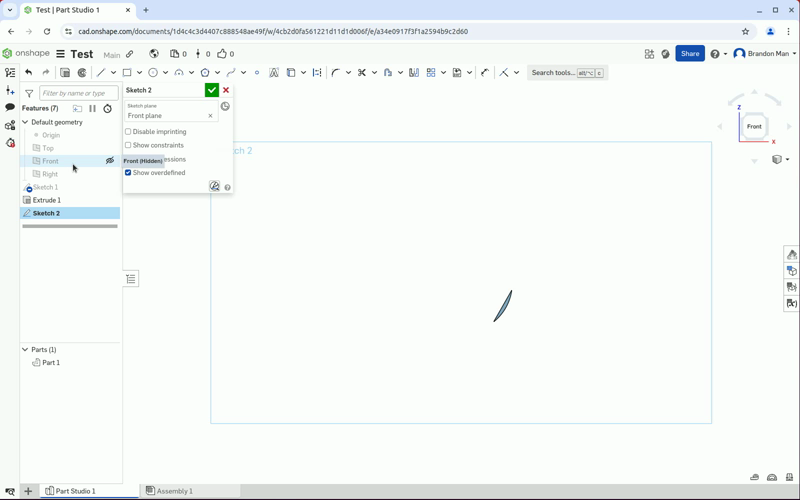
mouse_move(73, 352)
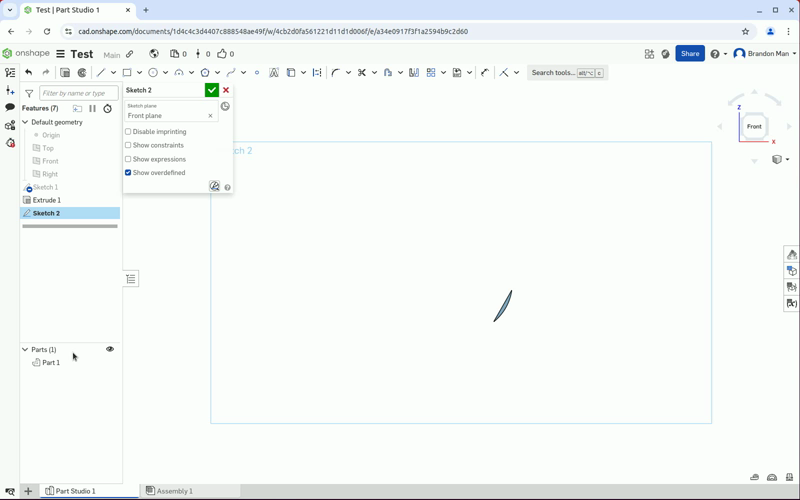
key(y)
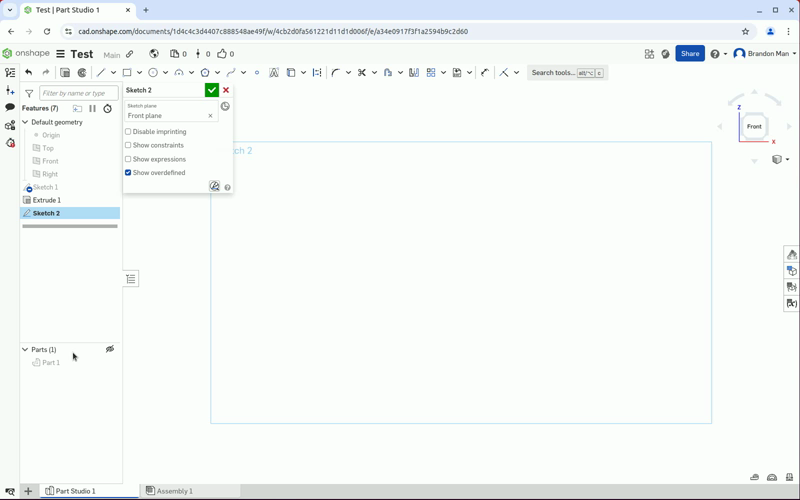
key(a)
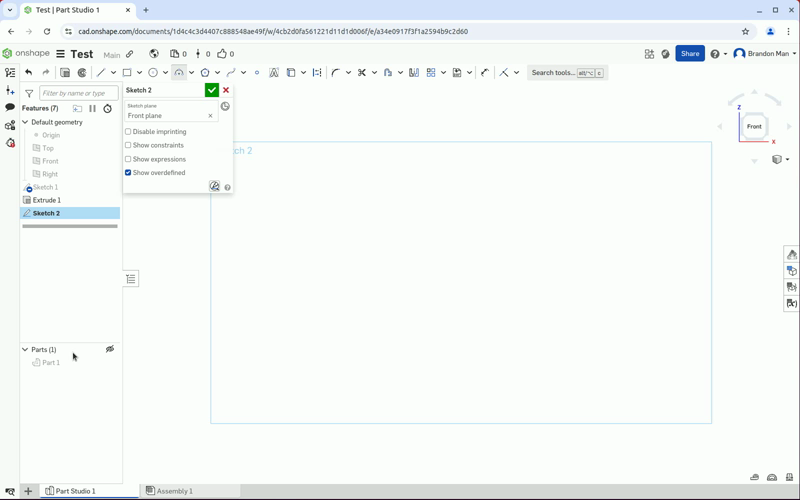
key_down(shift)
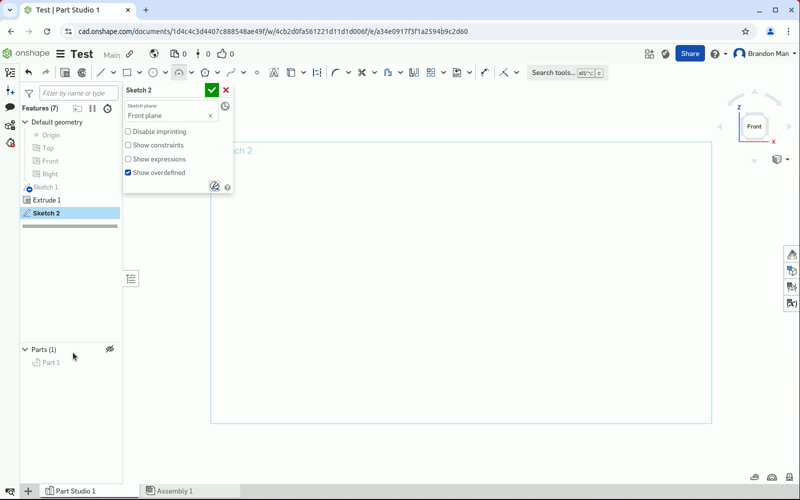
mouse_move(460, 231)
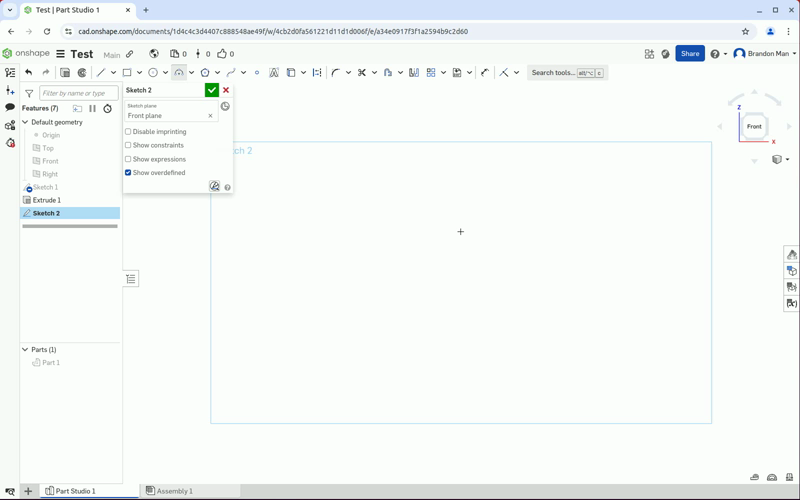
click(460, 231)
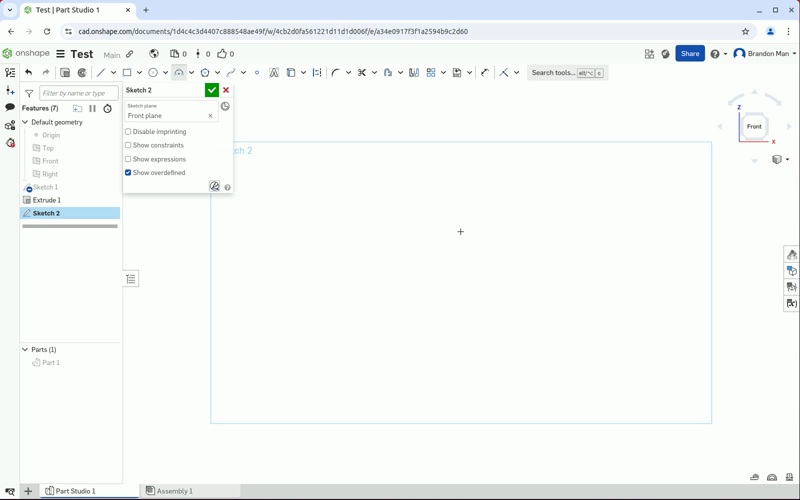
key_up(shift)
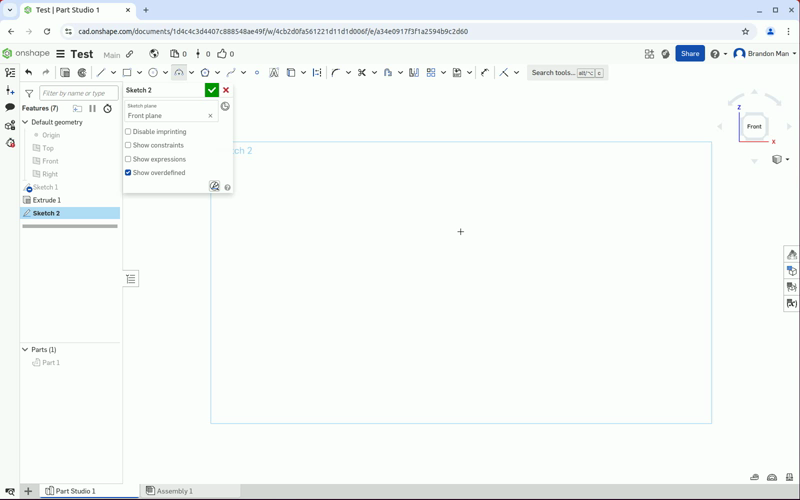
key_down(shift)
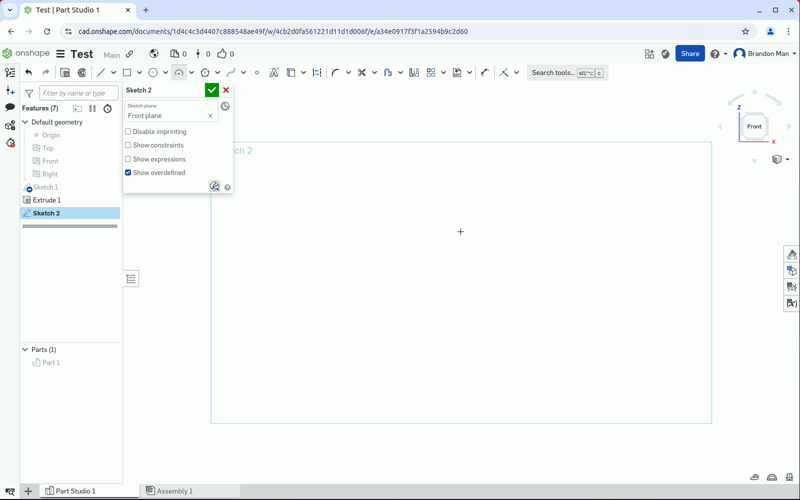
mouse_move(510, 290)
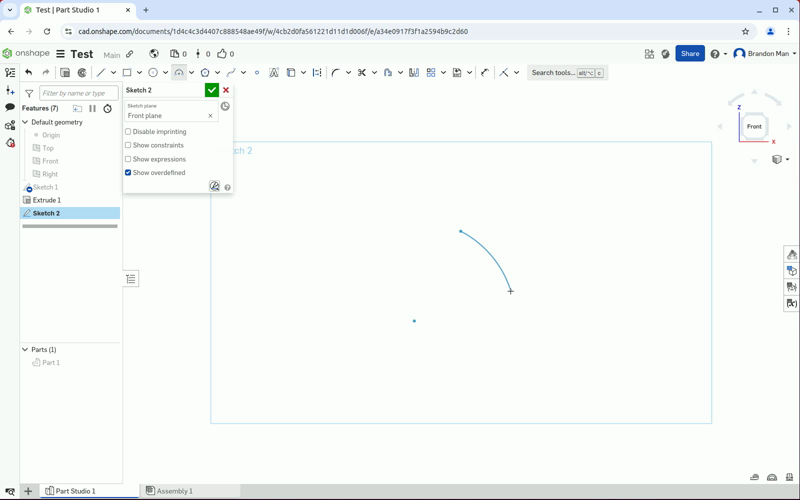
click(510, 290)
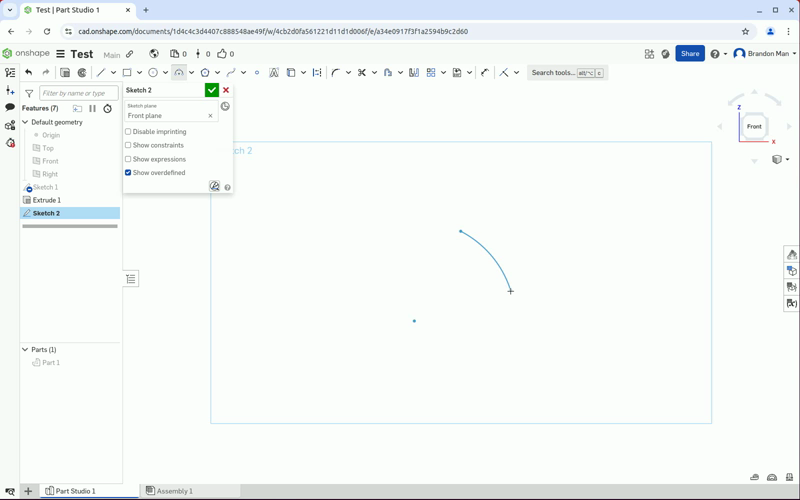
mouse_move(499, 249)
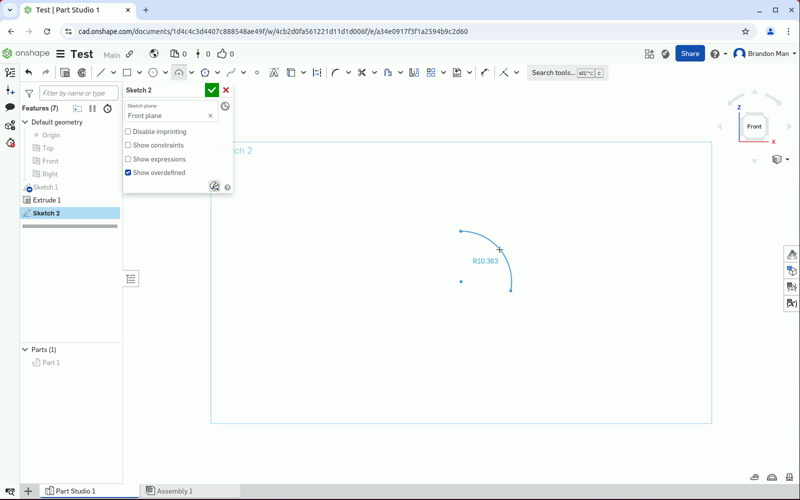
click(499, 249)
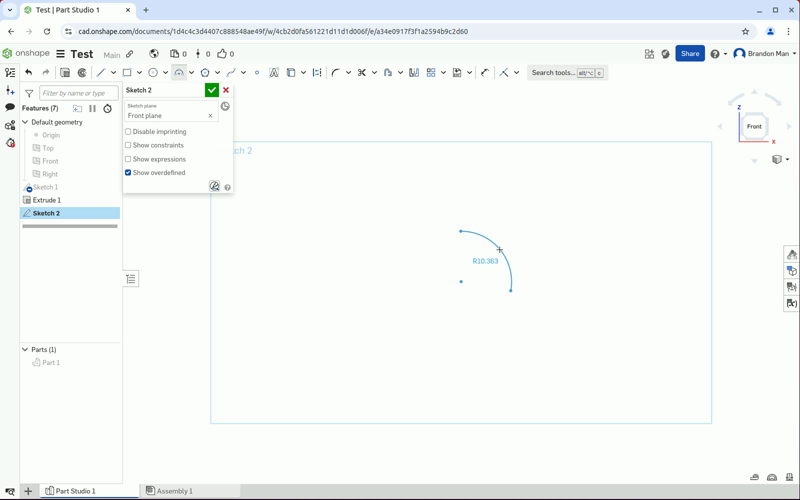
key_up(shift)
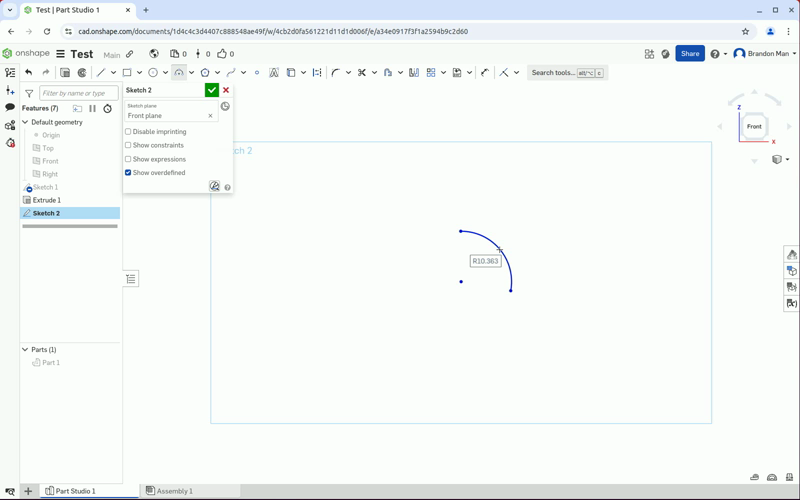
key(esc)
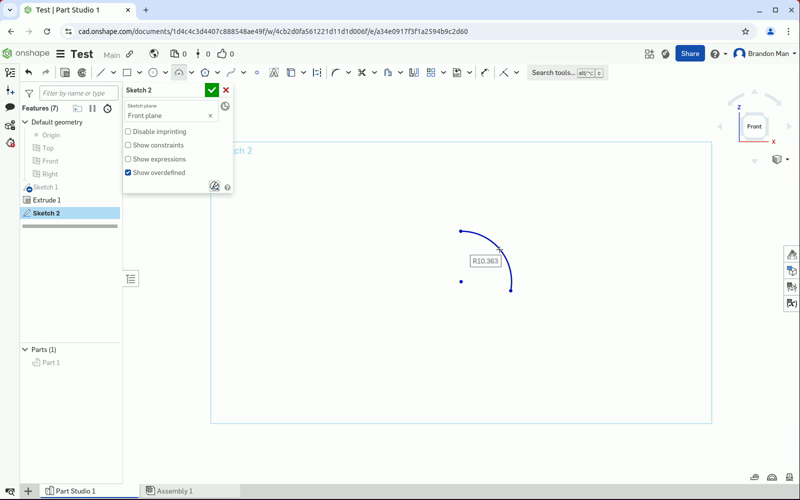
key(l)
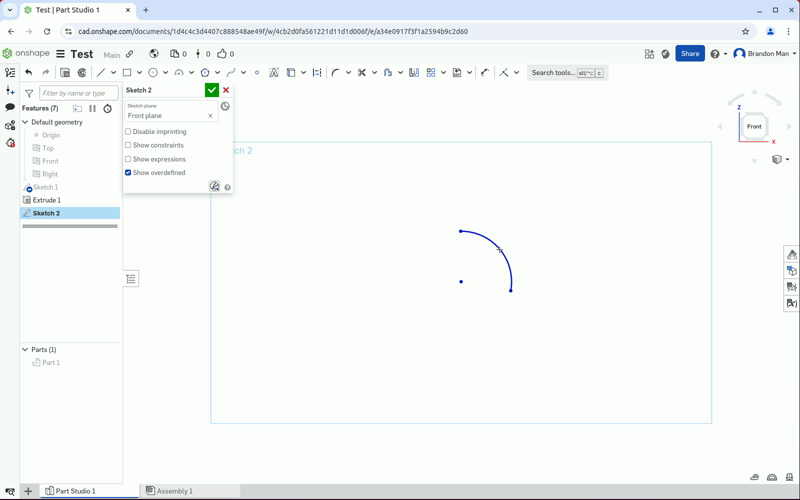
mouse_move(510, 290)
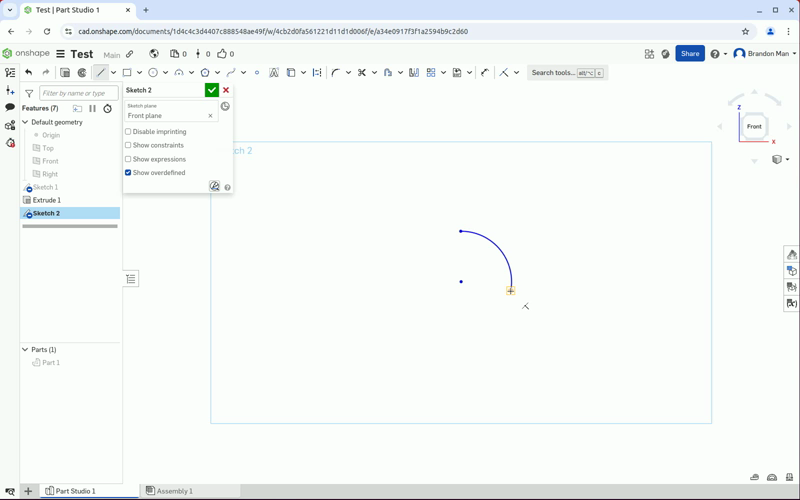
click(510, 290)
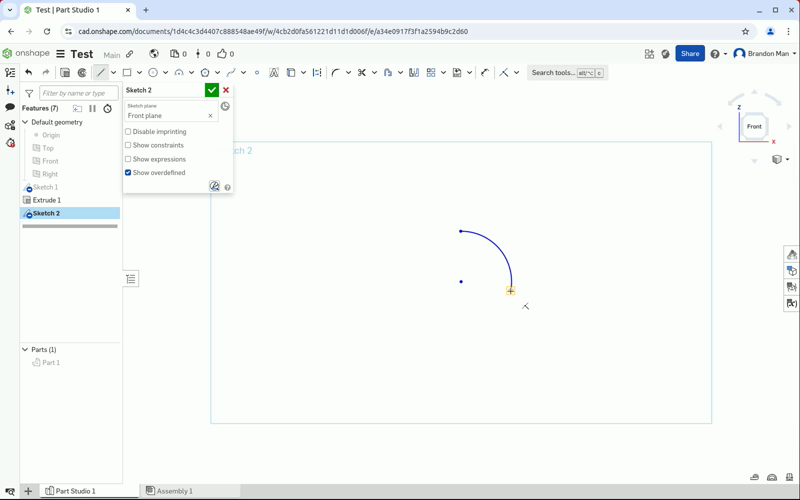
key_down(shift)
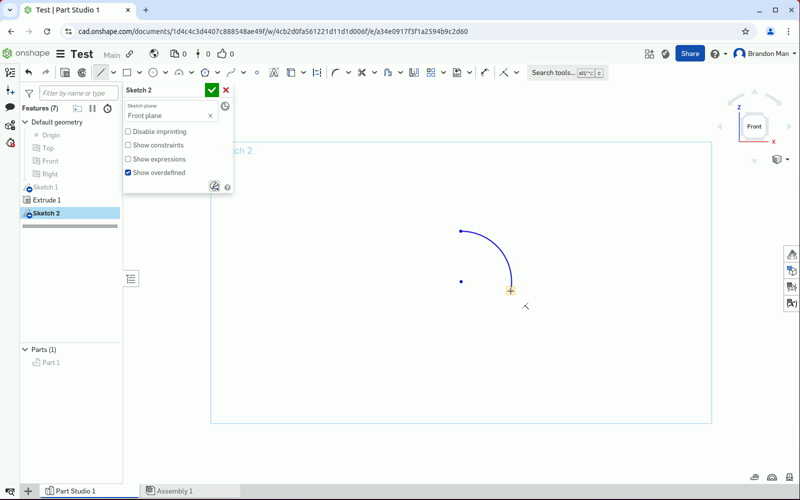
mouse_move(558, 207)
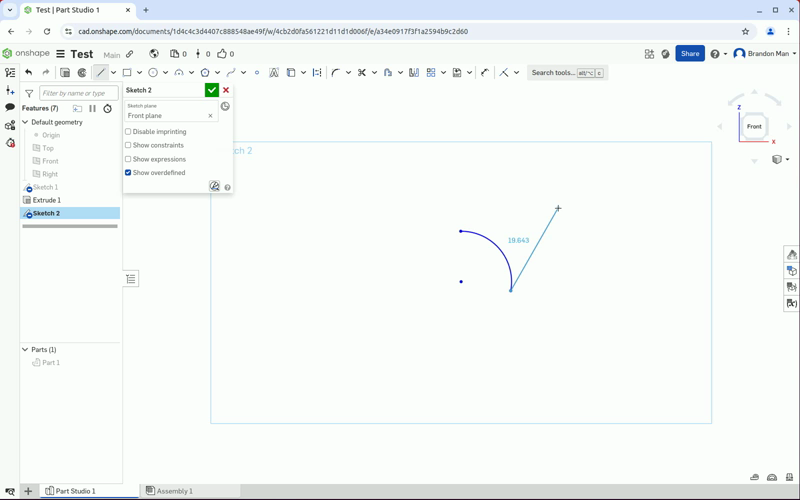
click(558, 207)
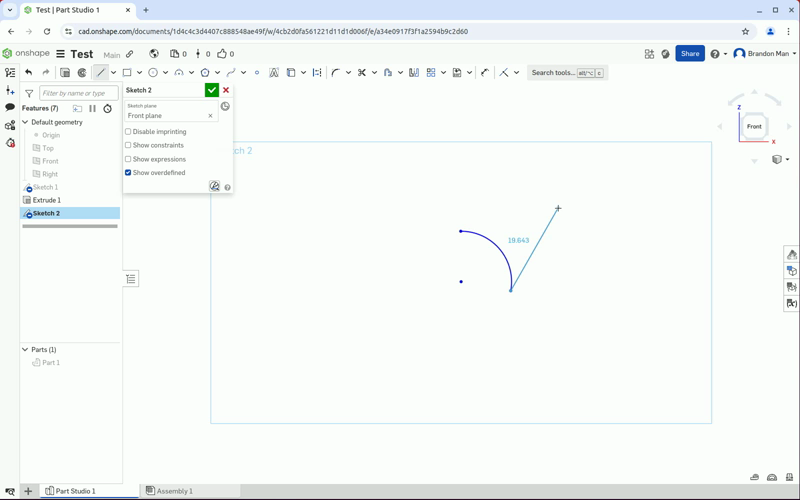
key_up(shift)
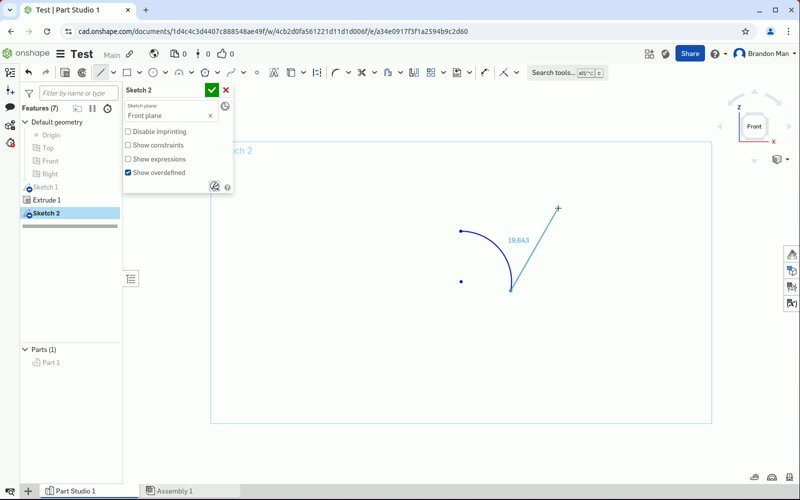
key(esc)
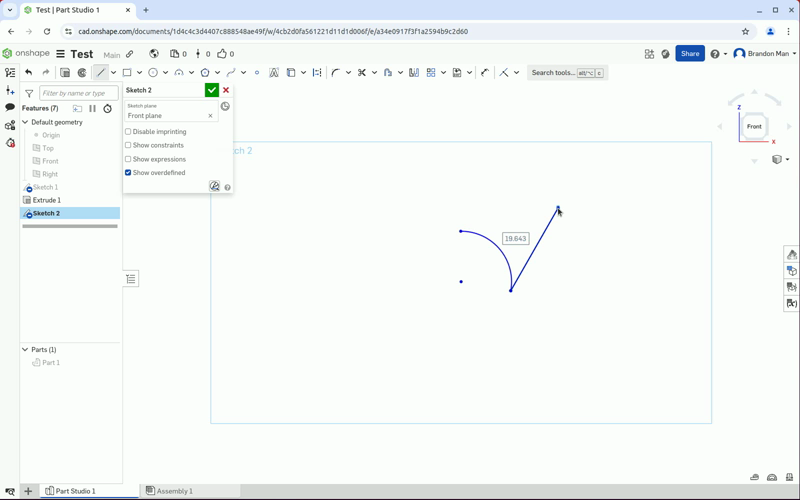
key(a)
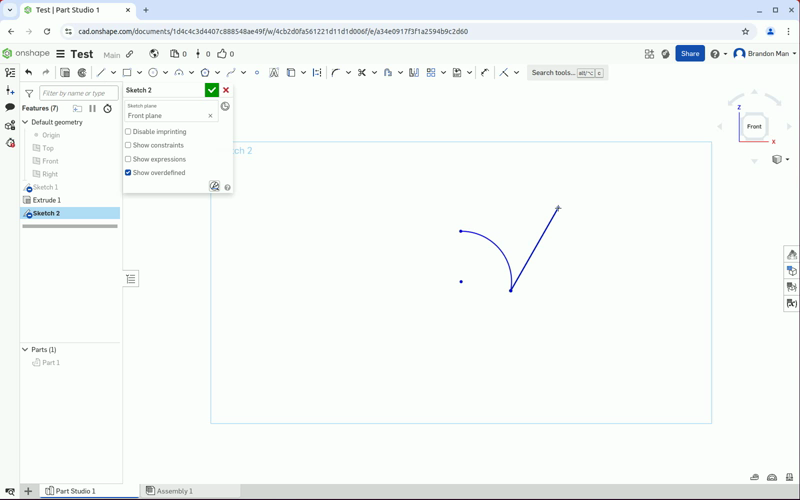
mouse_move(558, 207)
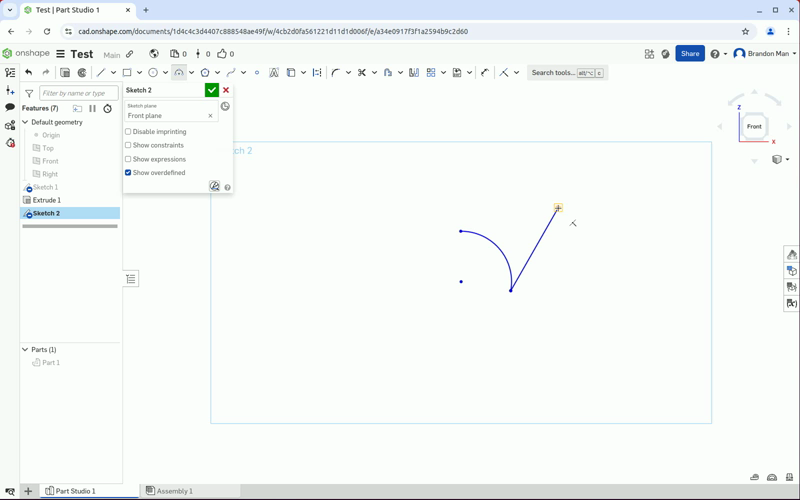
click(558, 207)
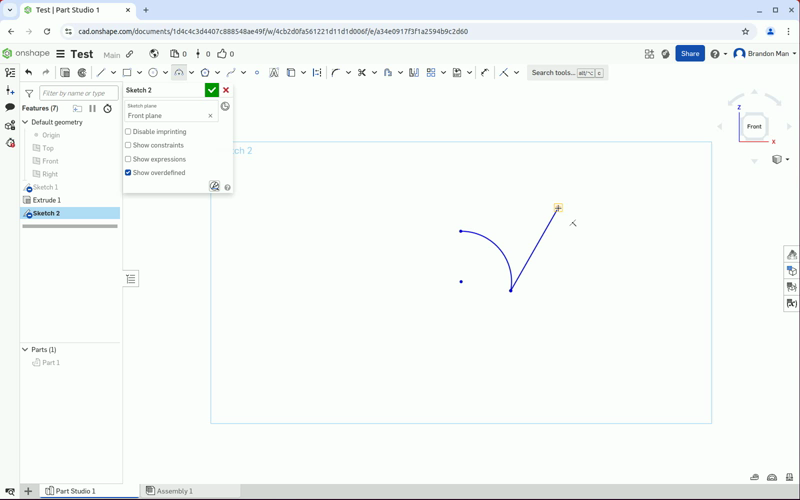
key_down(shift)
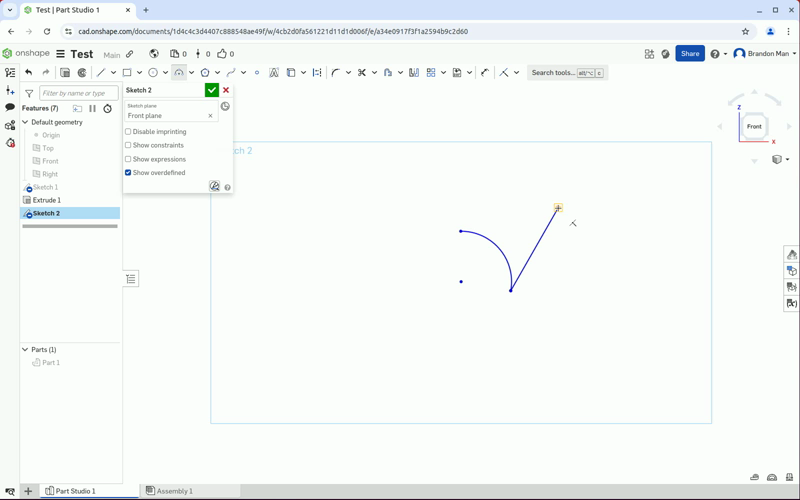
mouse_move(518, 177)
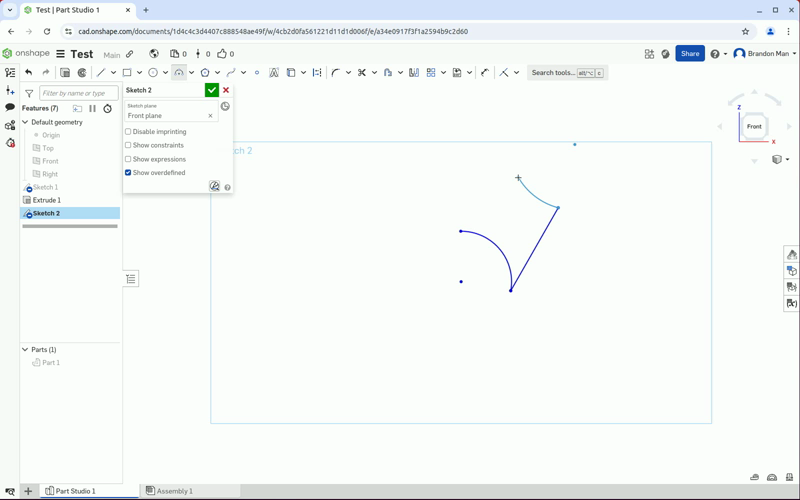
click(518, 177)
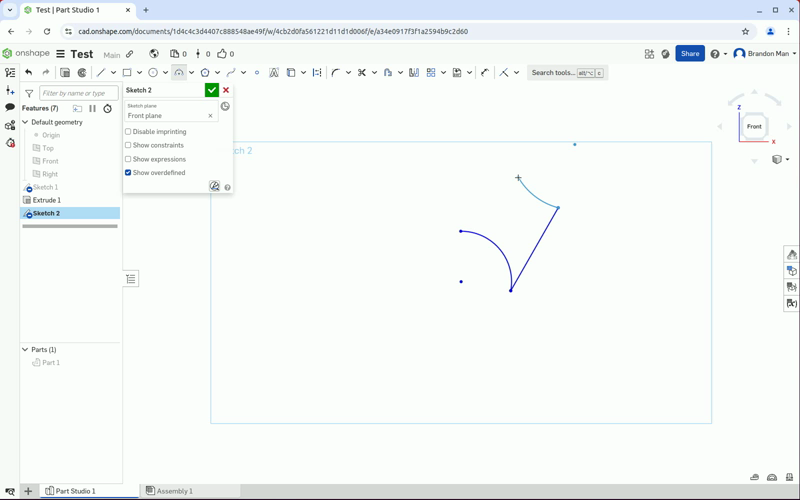
mouse_move(520, 215)
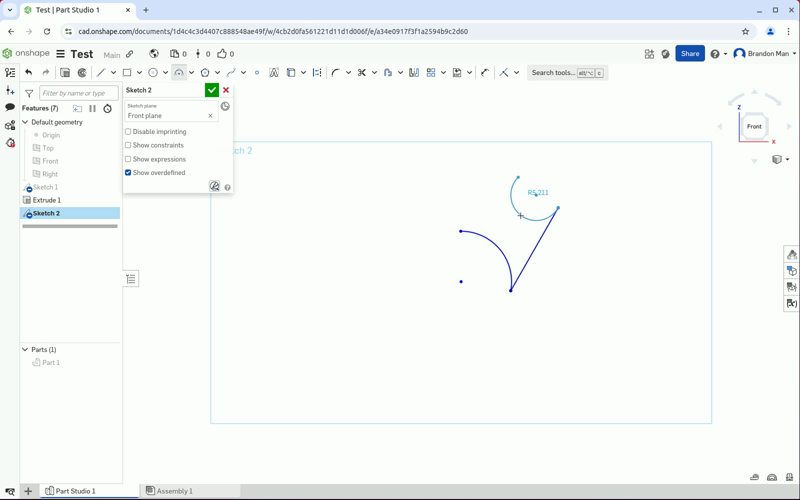
click(520, 215)
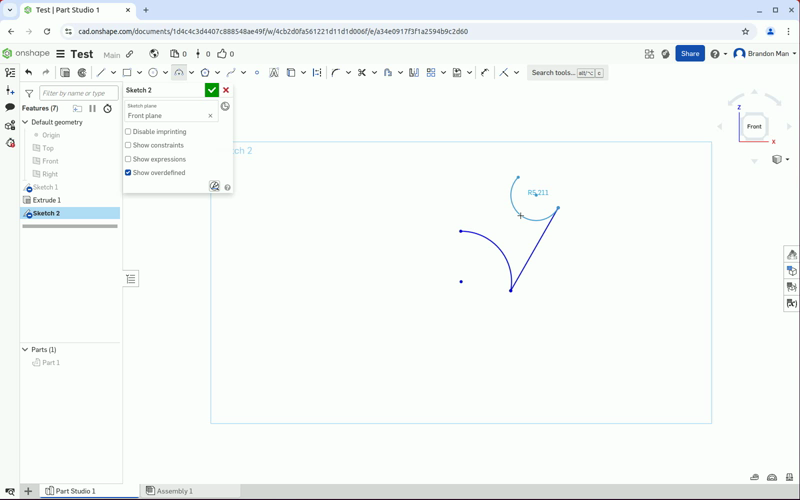
key_up(shift)
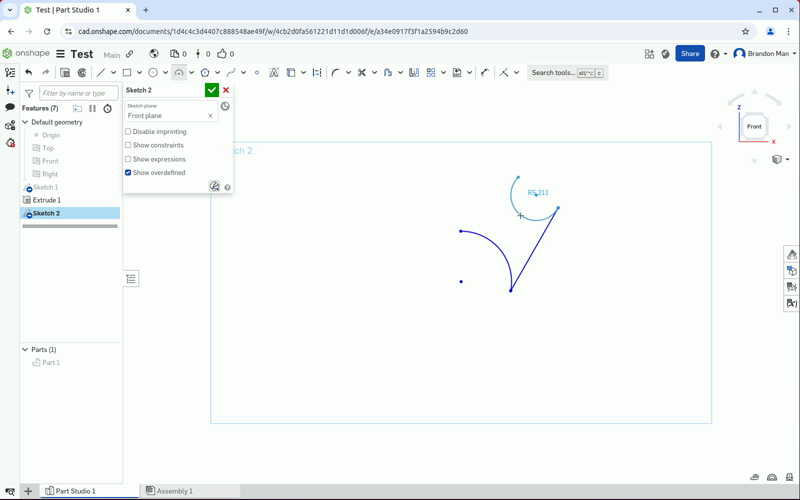
key(esc)
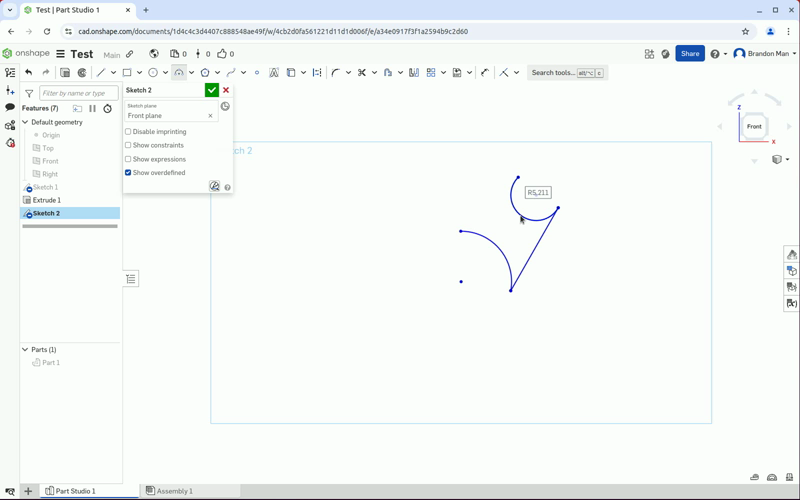
key(l)
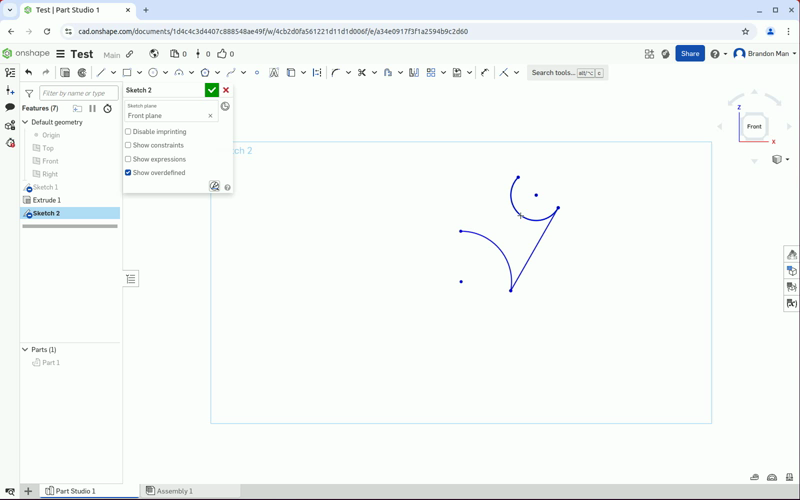
mouse_move(518, 177)
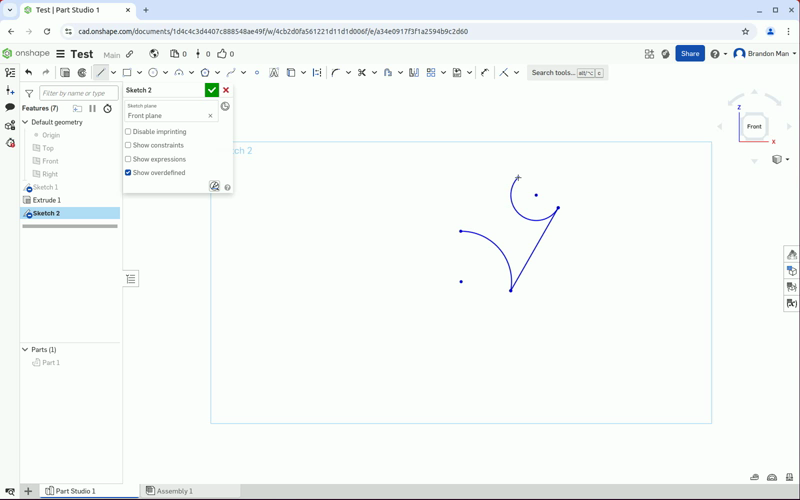
click(518, 177)
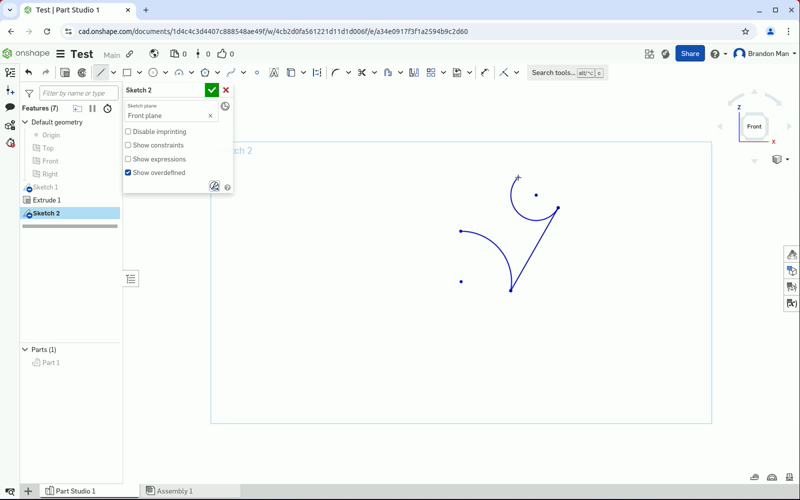
key_down(shift)
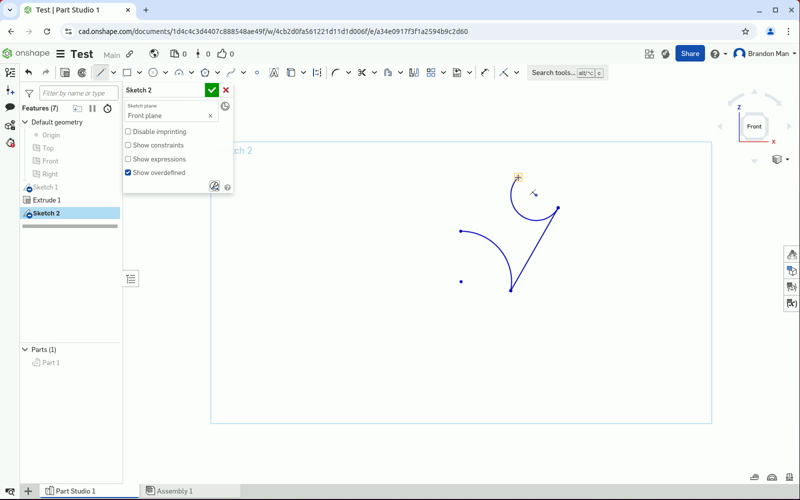
mouse_move(460, 231)
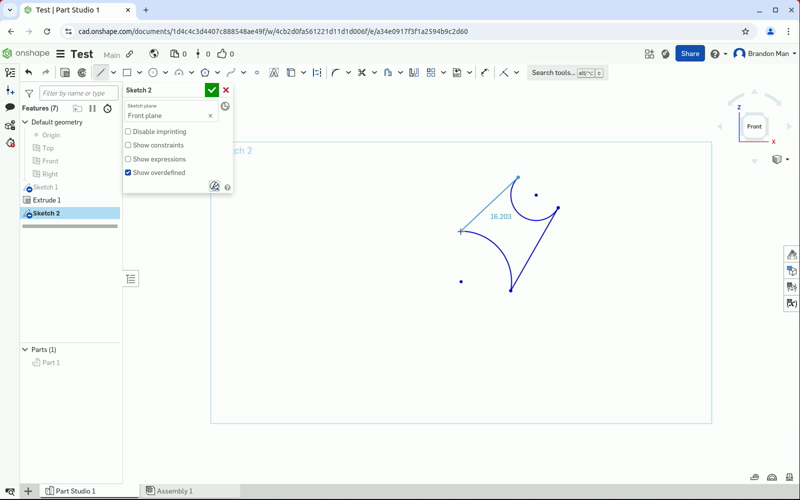
key_up(shift)
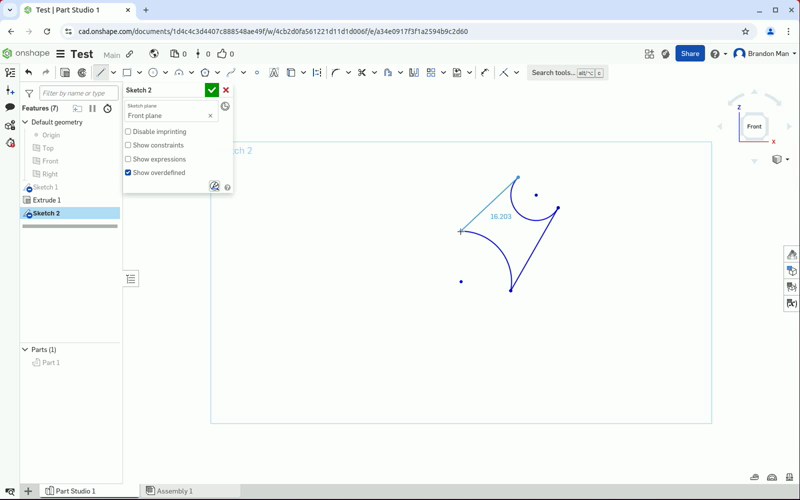
click(460, 231)
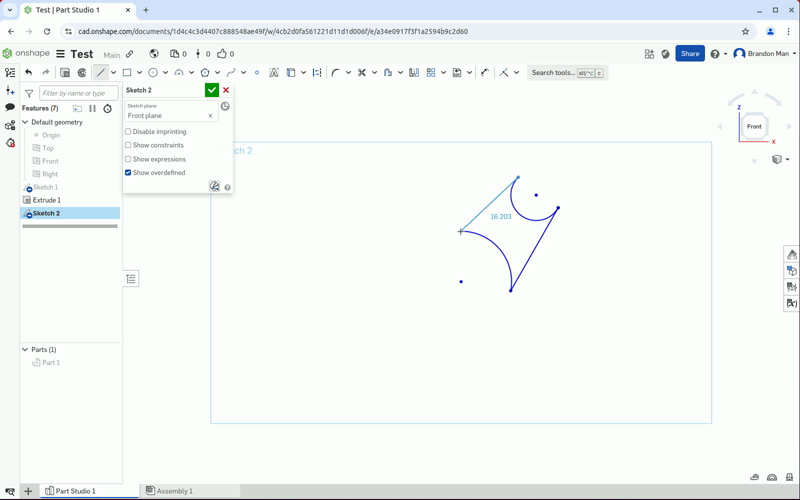
key(esc)
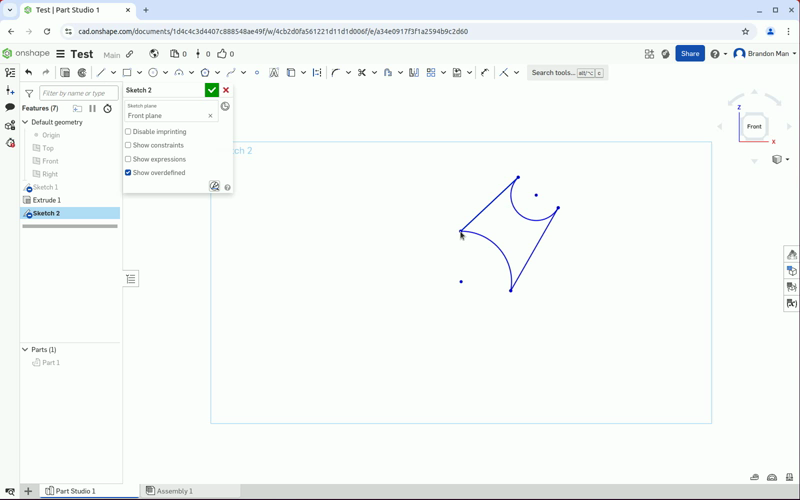
mouse_move(509, 216)
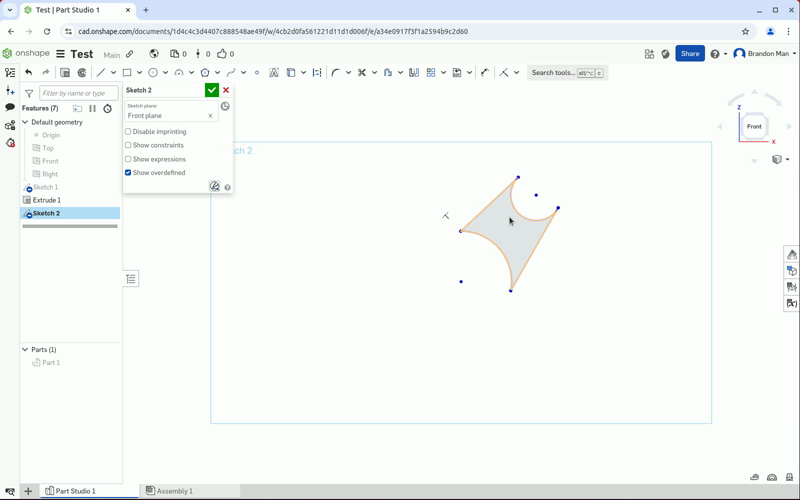
click(509, 216)
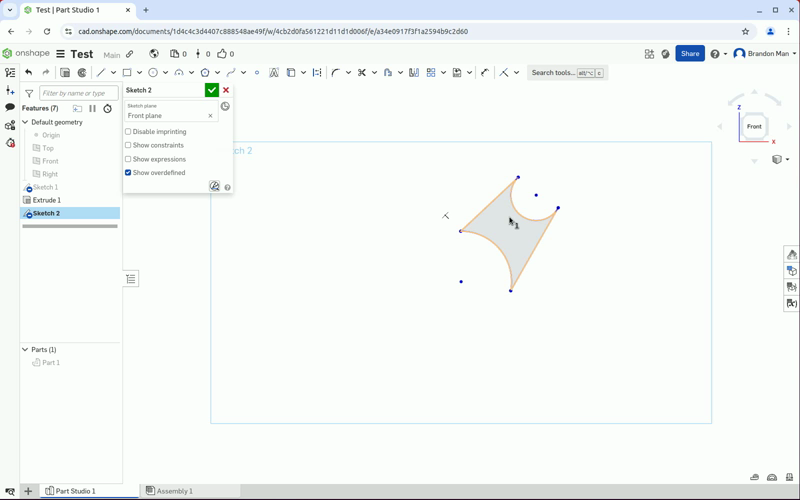
mouse_move(73, 352)
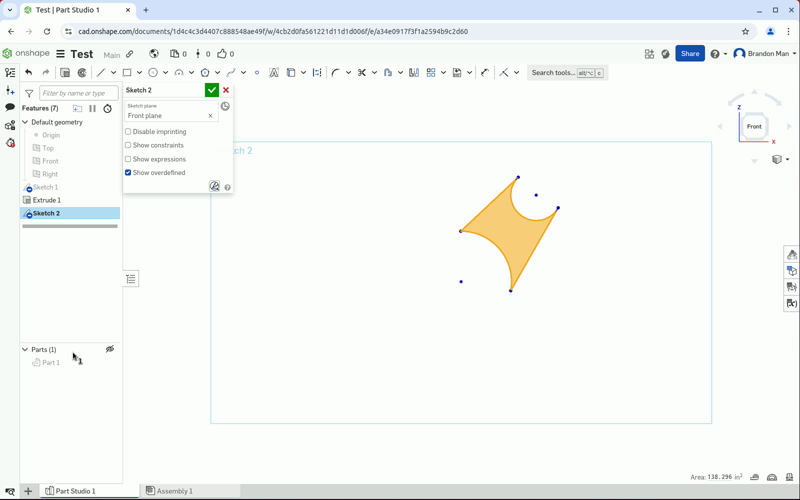
key(shift+y)
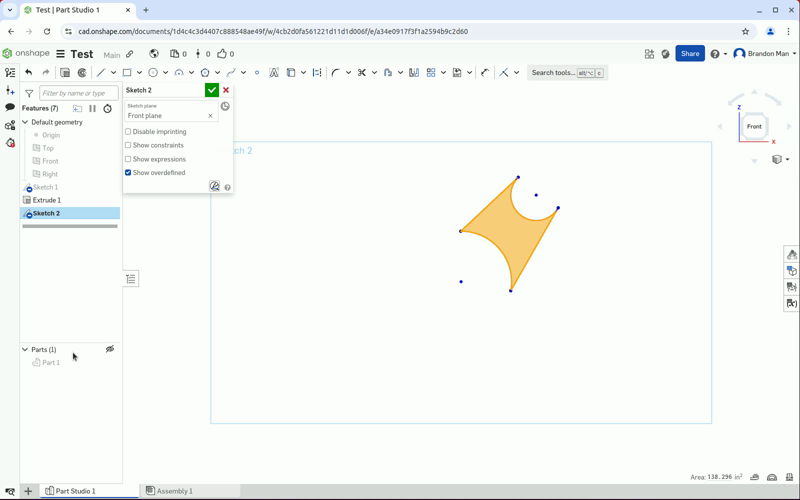
key(shift+e)
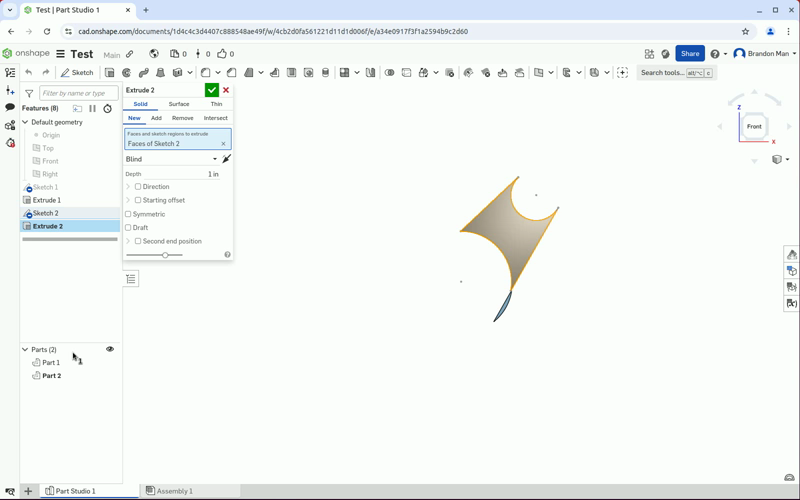
mouse_move(143, 106)
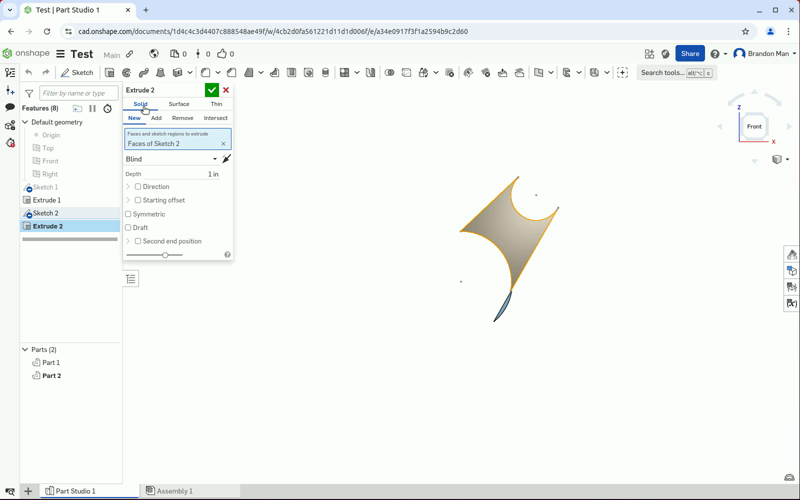
click(143, 106)
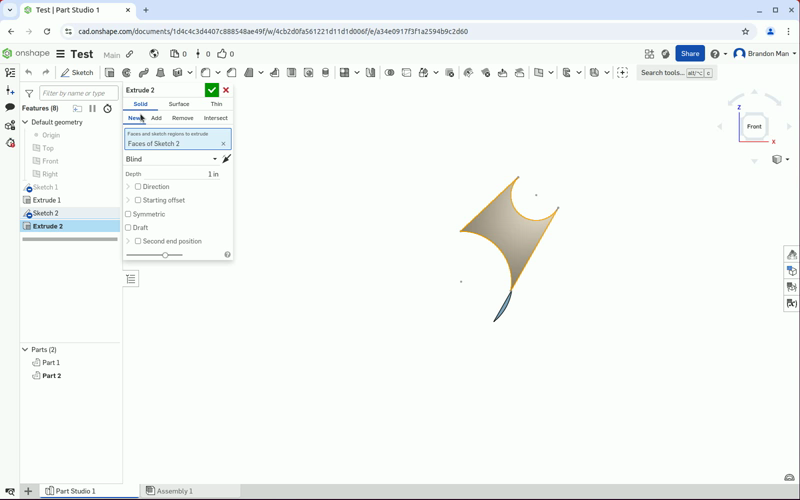
mouse_move(137, 120)
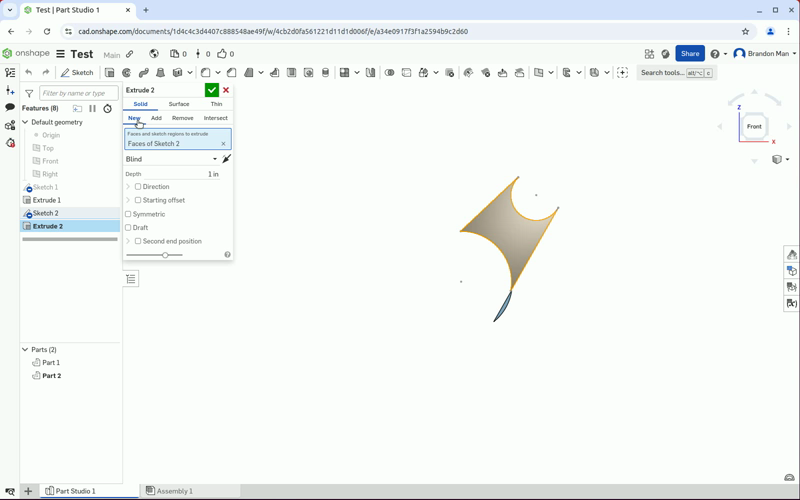
click(137, 120)
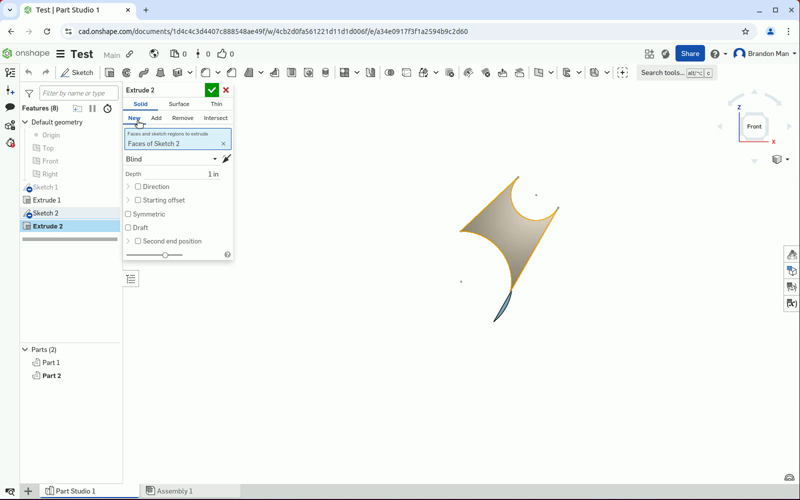
key(tab, 4)
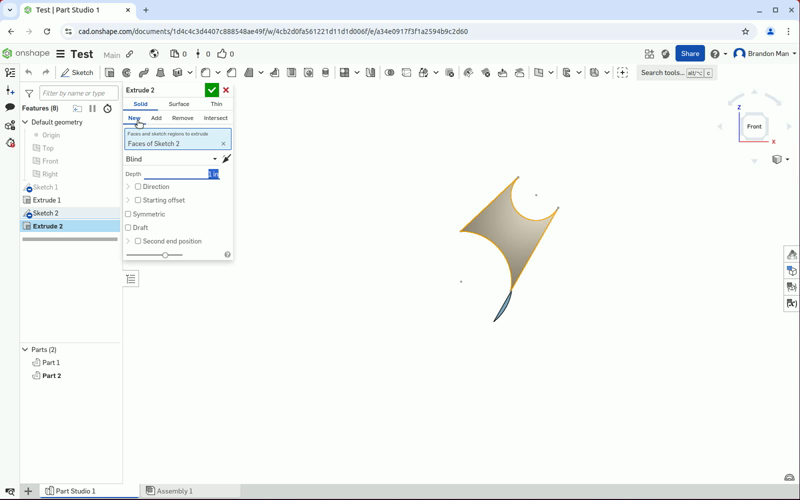
text(6.981)
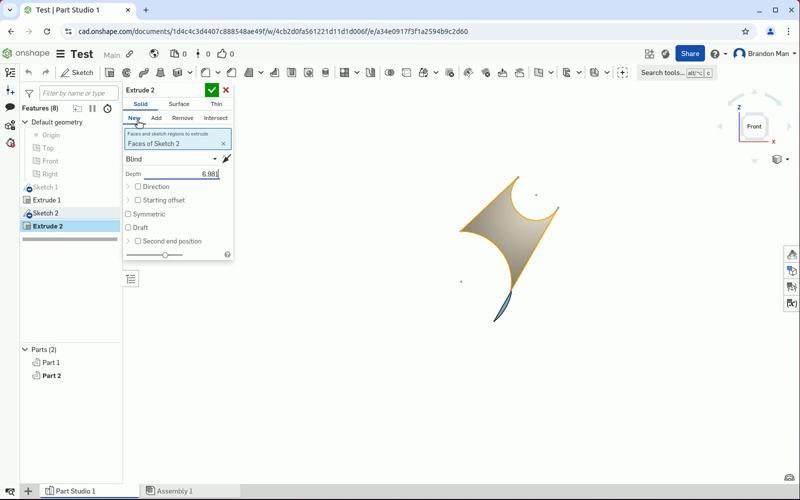
key(enter)
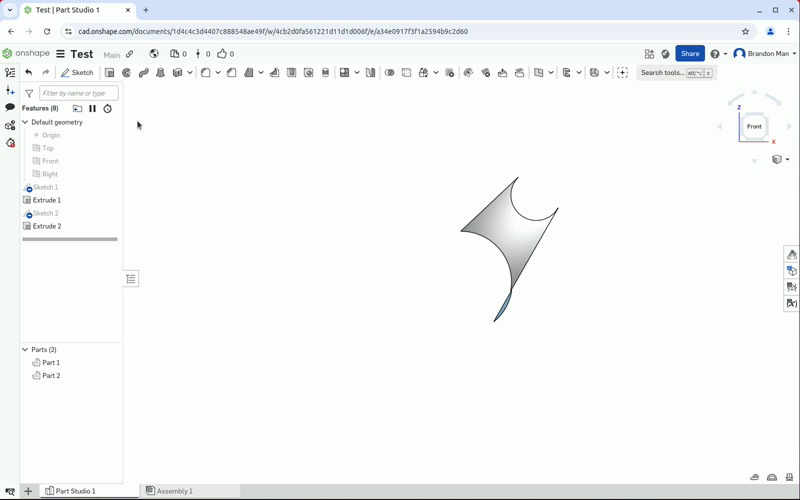
key(shift+h)
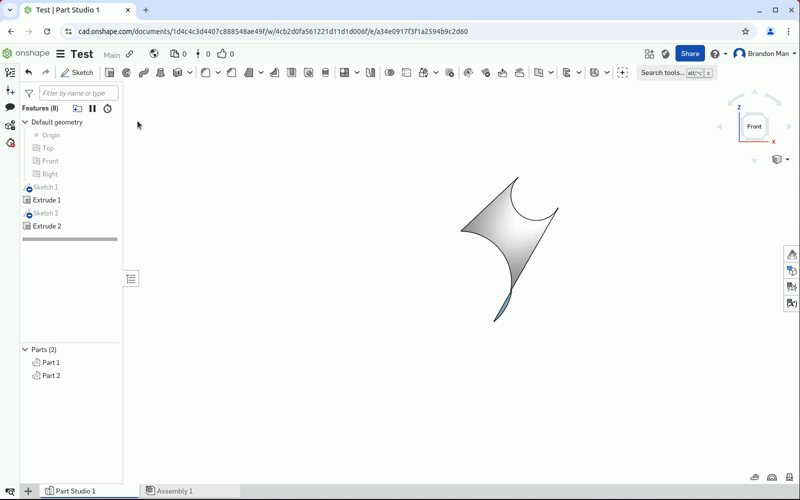
key(shift+h)
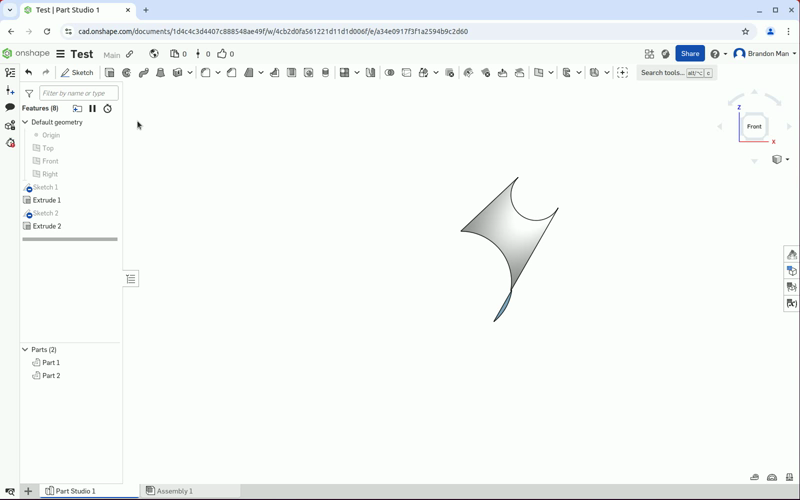
mouse_move(73, 189)
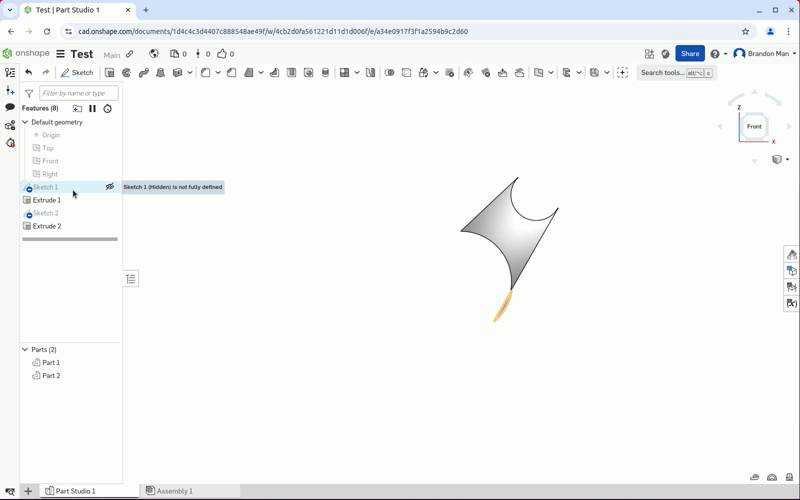
click(73, 189)
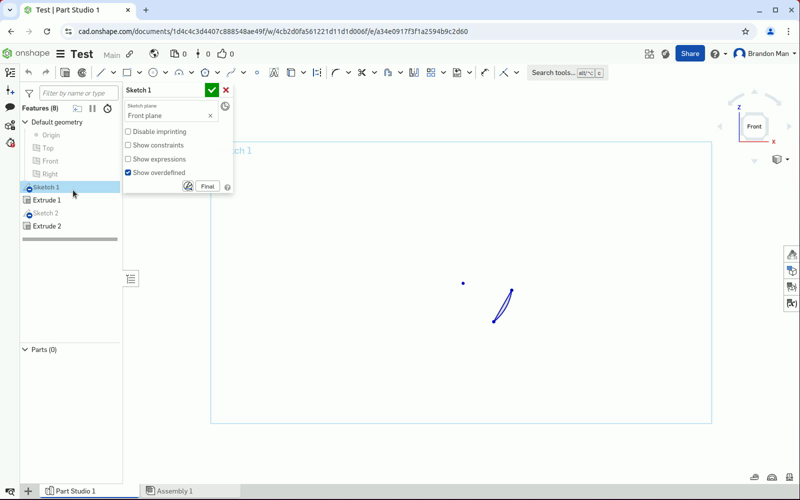
mouse_move(229, 92)
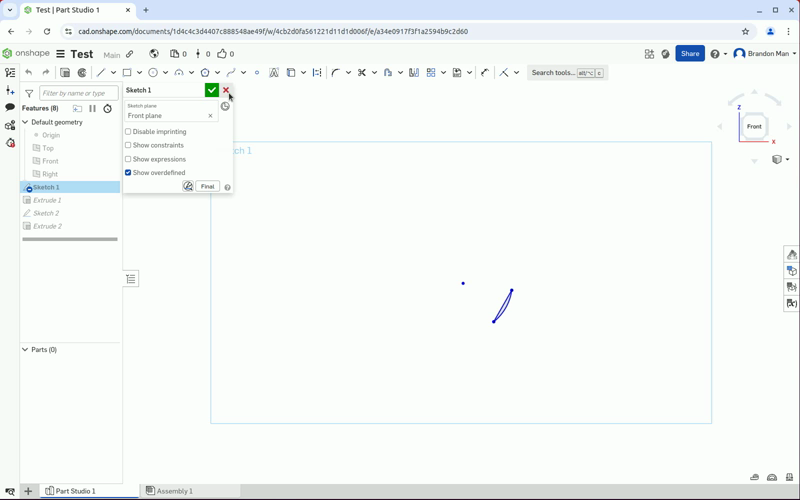
click(229, 92)
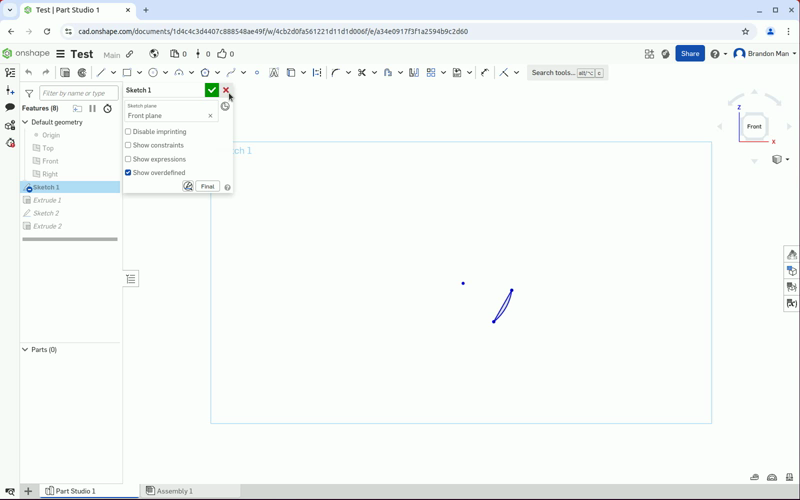
key(shift+s)
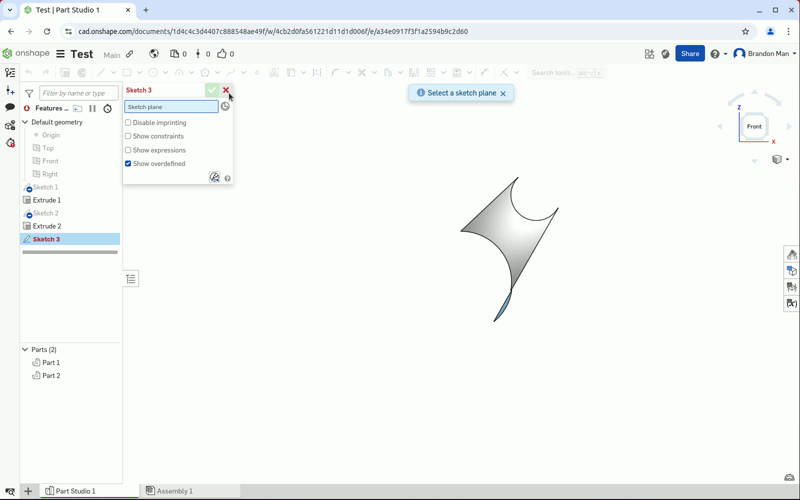
mouse_move(73, 163)
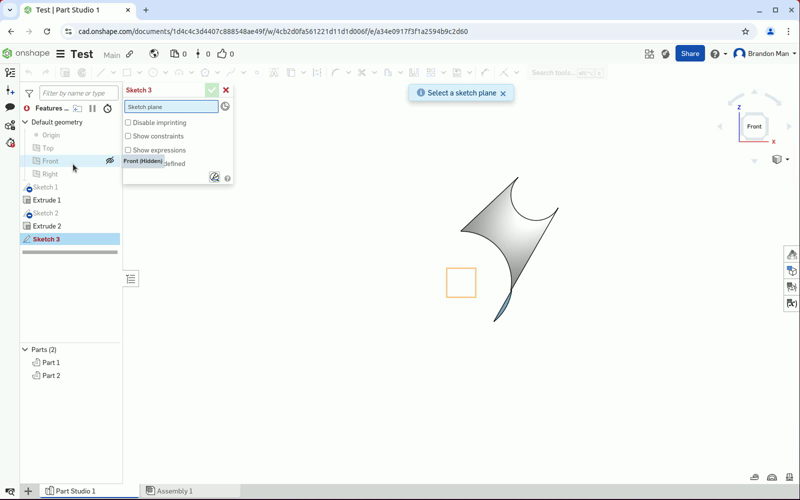
click(73, 163)
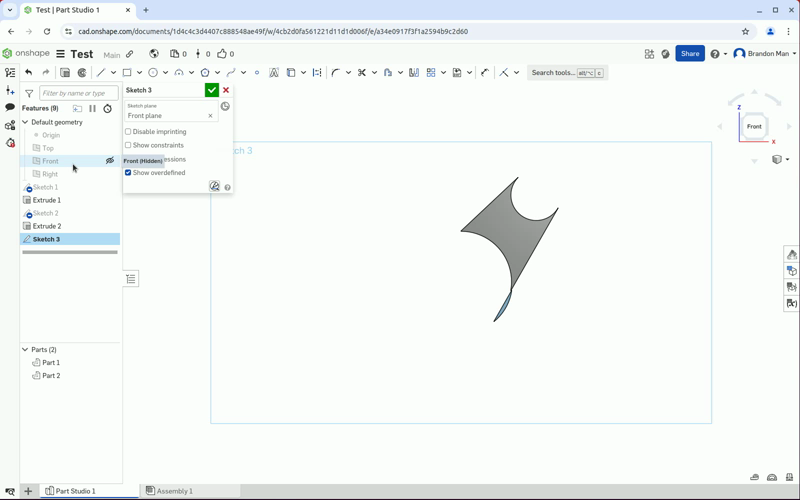
mouse_move(73, 352)
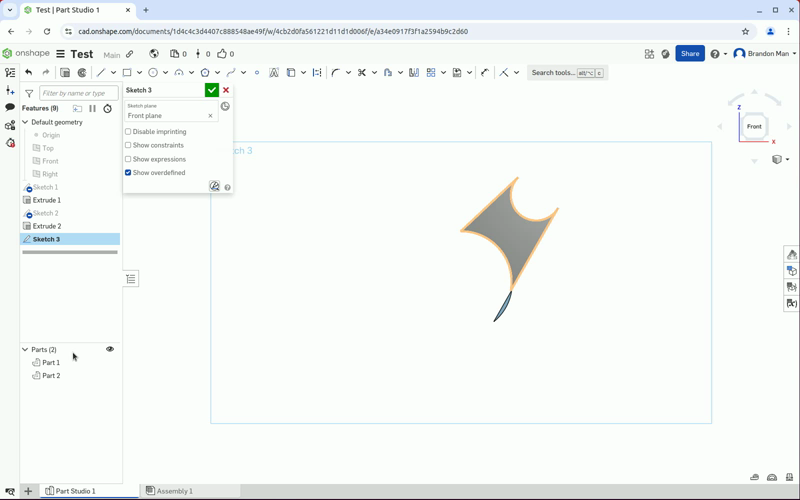
key(y)
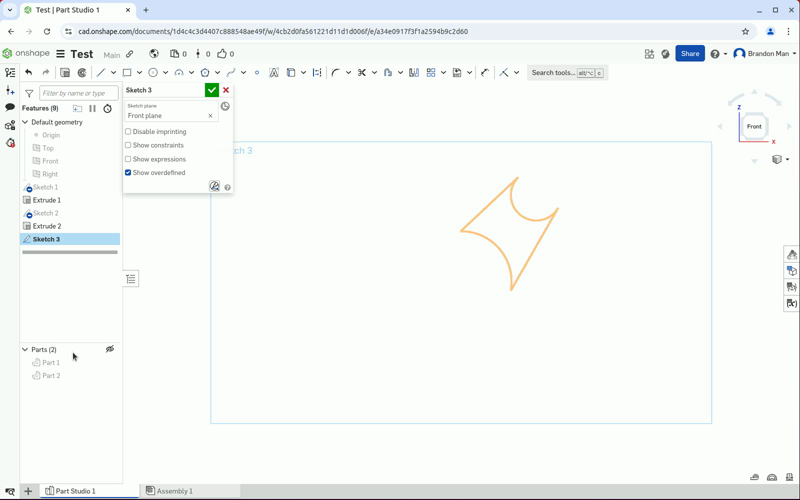
key(c)
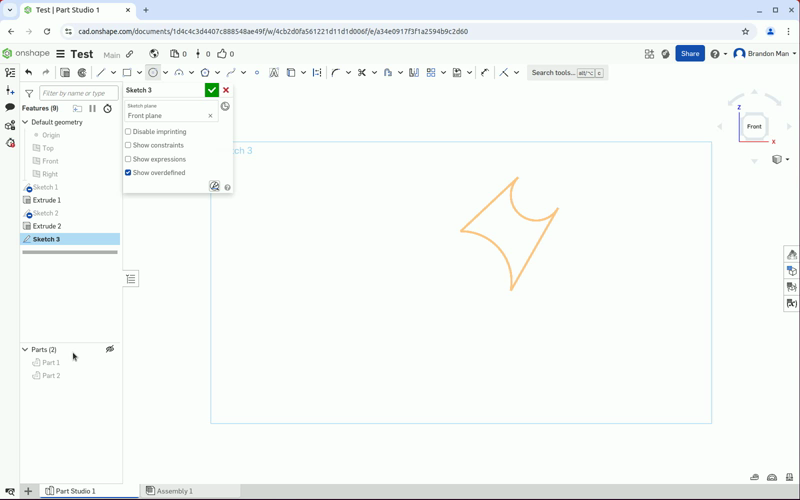
key_down(shift)
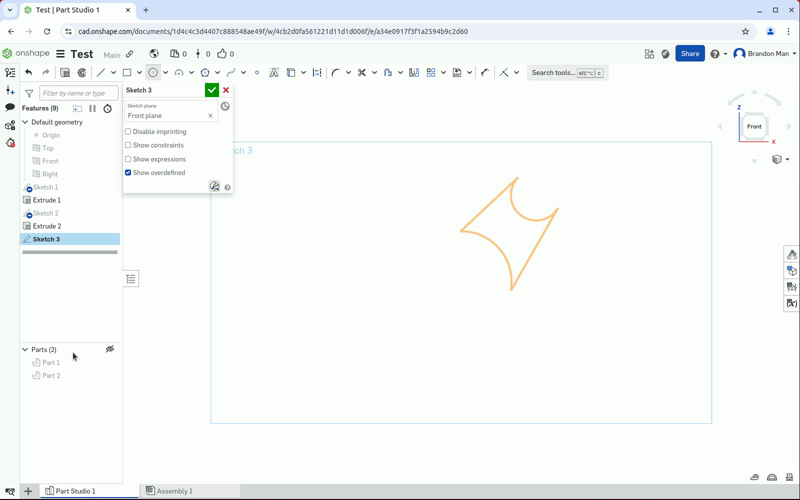
mouse_move(536, 196)
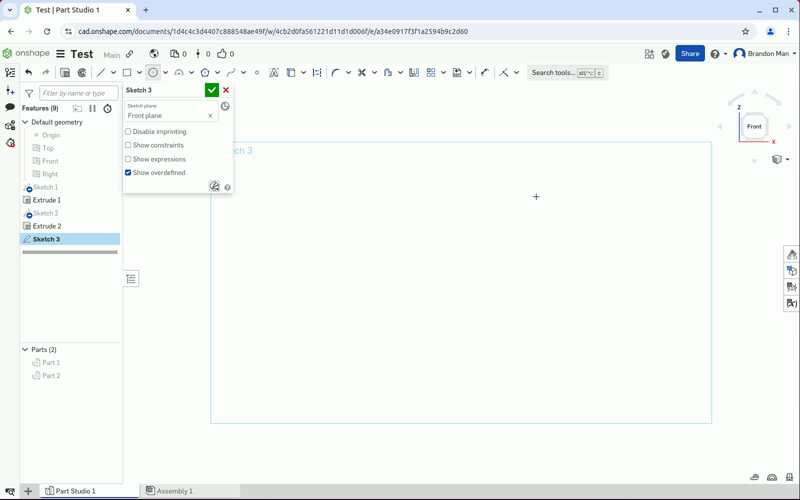
click(536, 196)
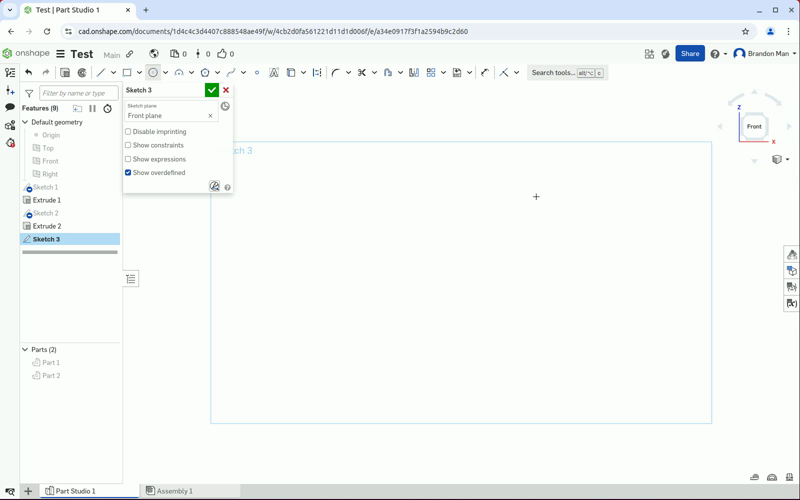
key_up(shift)
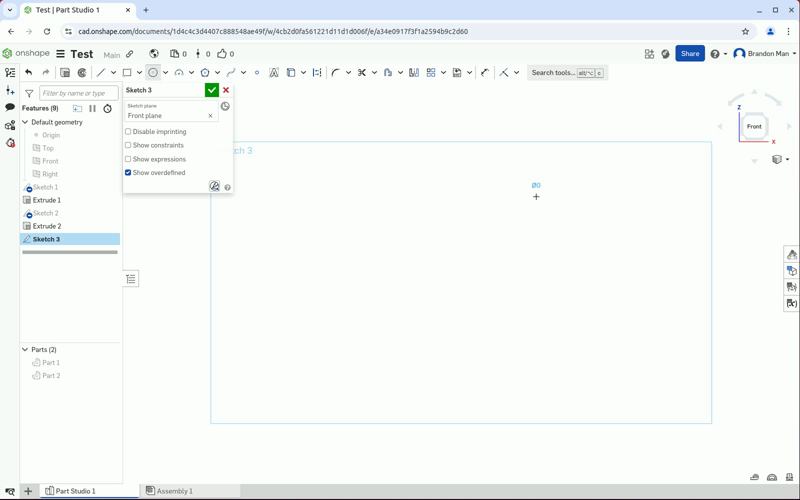
mouse_move(562, 196)
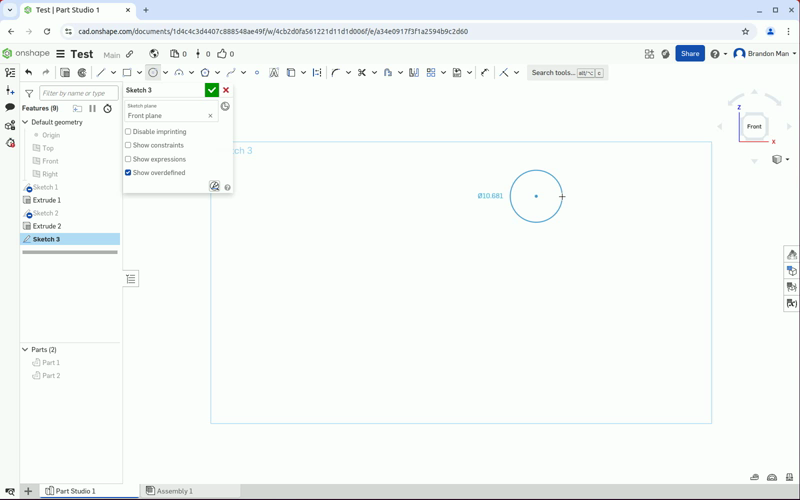
click(562, 196)
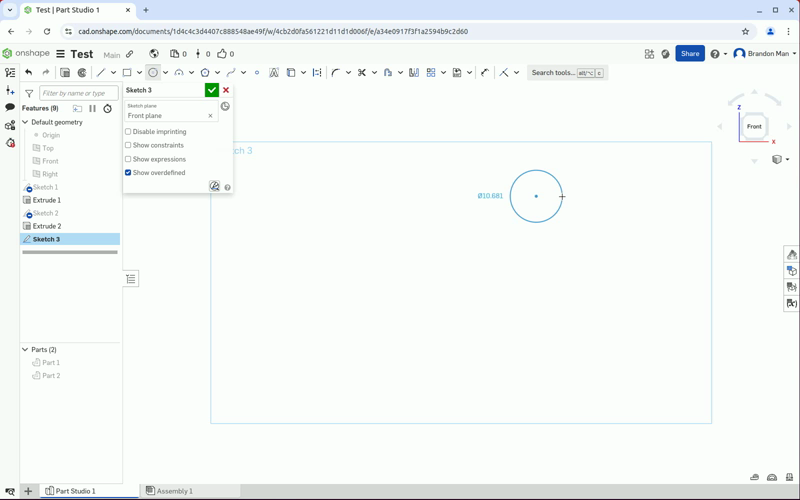
key(esc)
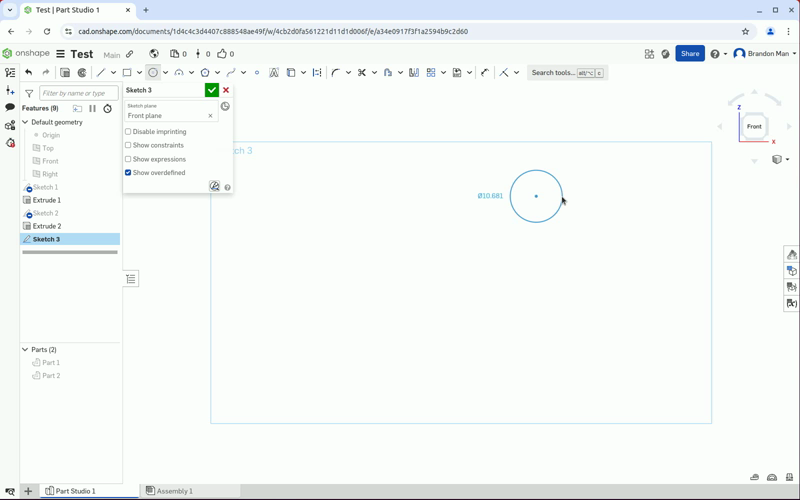
key(c)
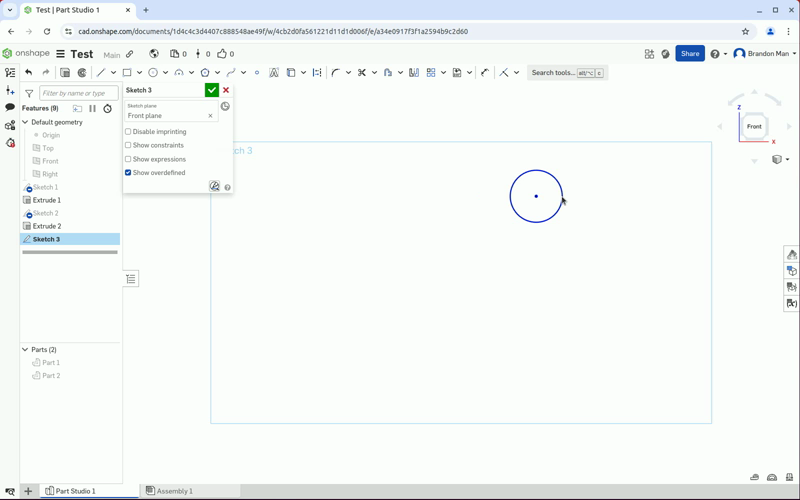
key_down(shift)
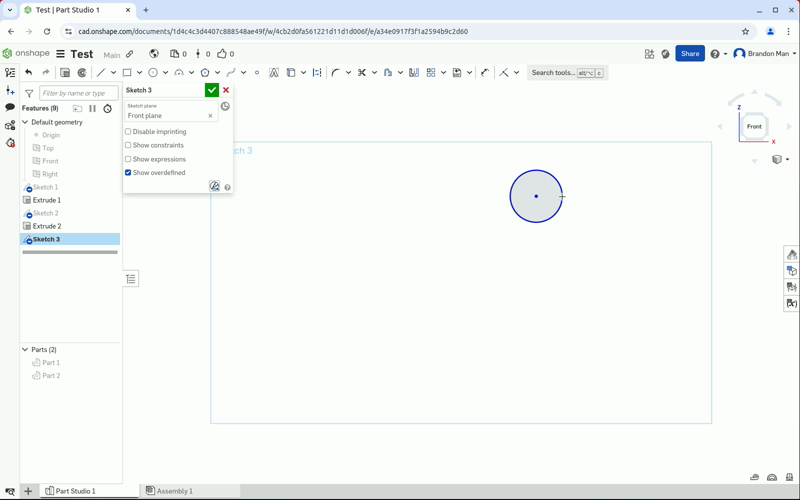
mouse_move(536, 196)
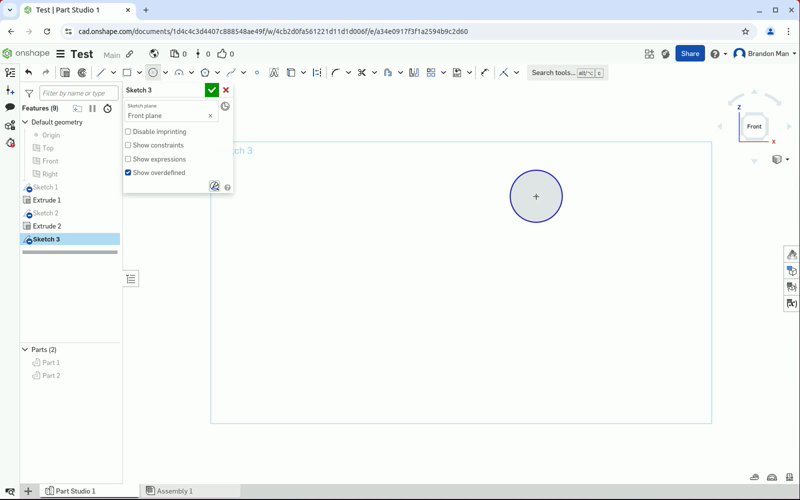
click(536, 196)
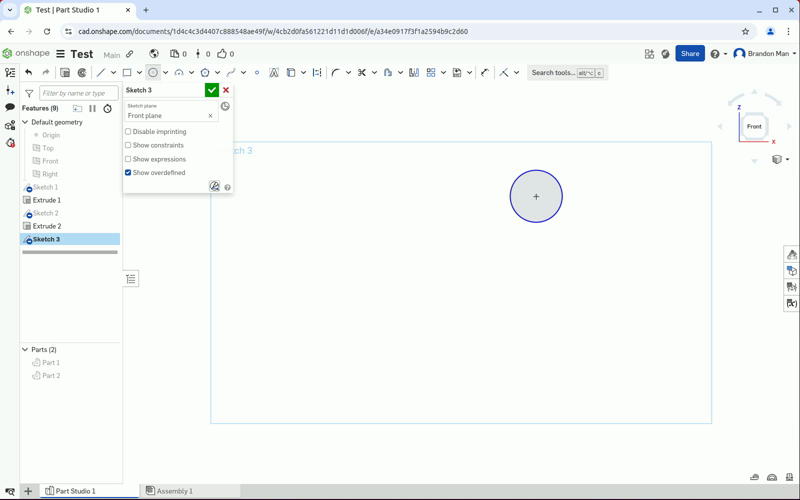
key_up(shift)
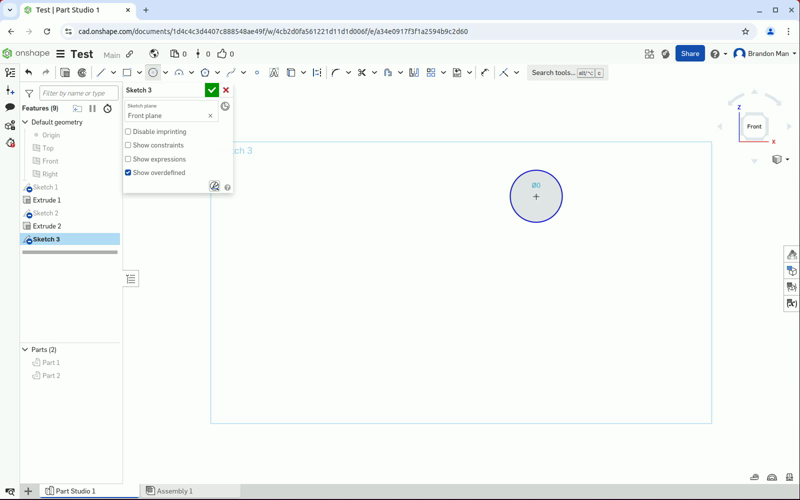
mouse_move(554, 196)
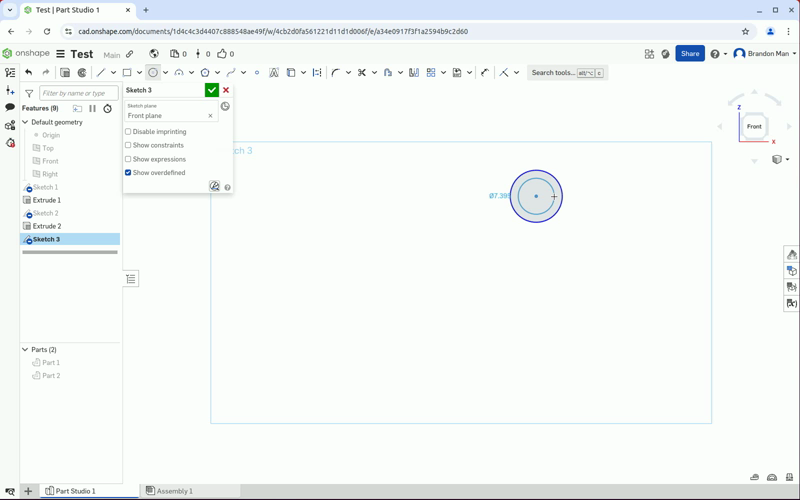
click(554, 196)
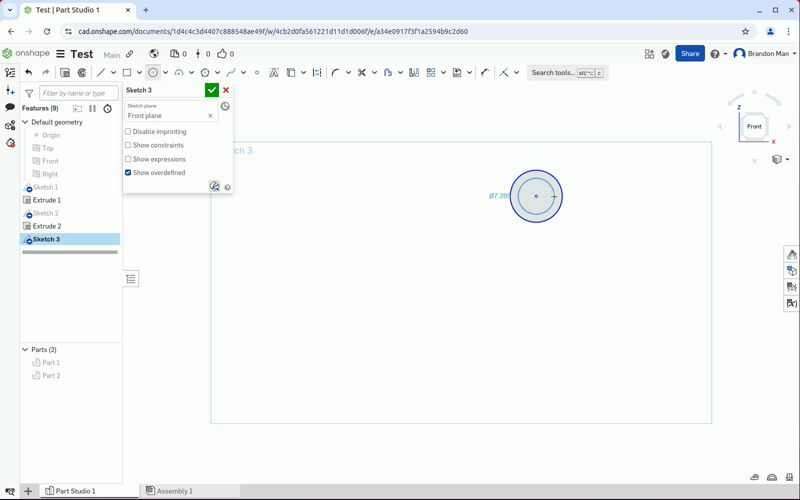
key(esc)
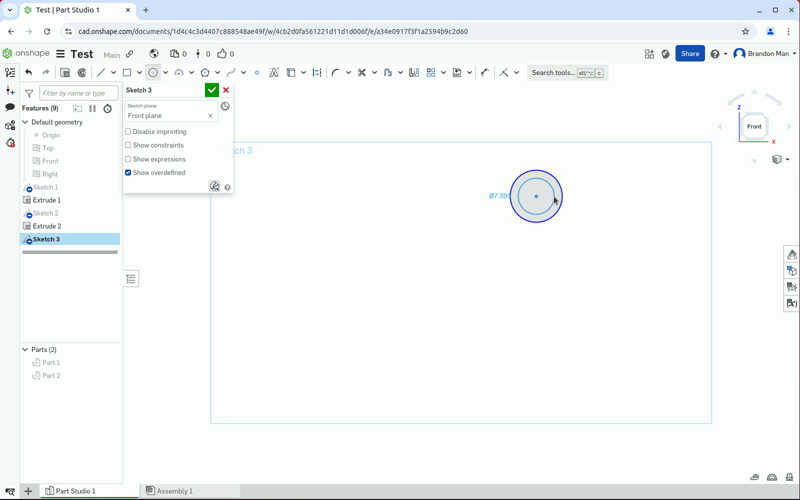
mouse_move(512, 191)
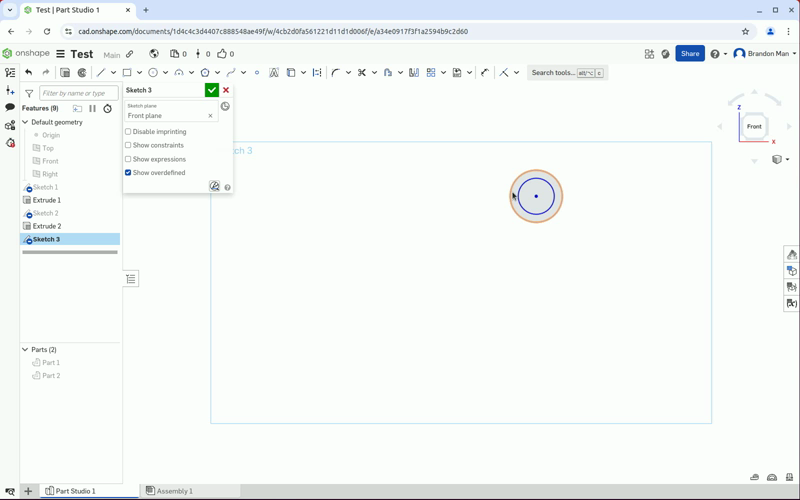
scroll(6)
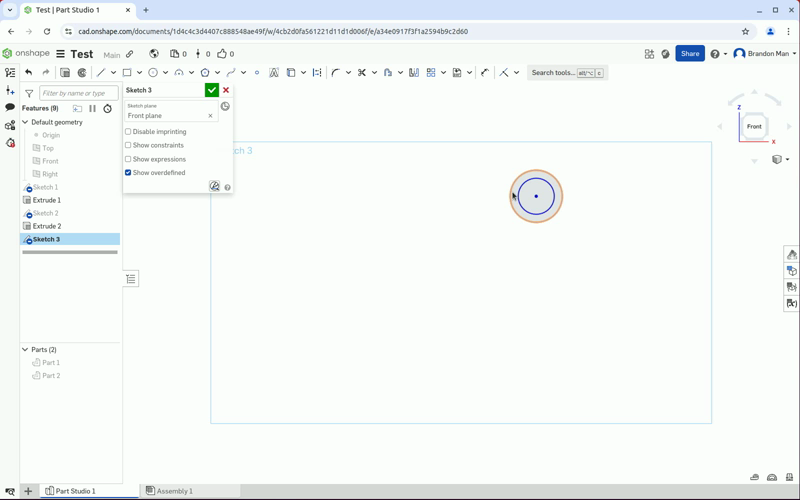
scroll(6)
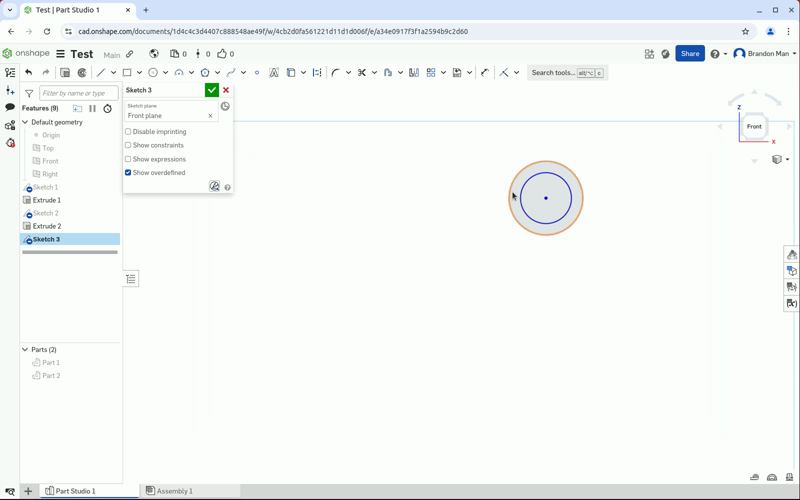
scroll(6)
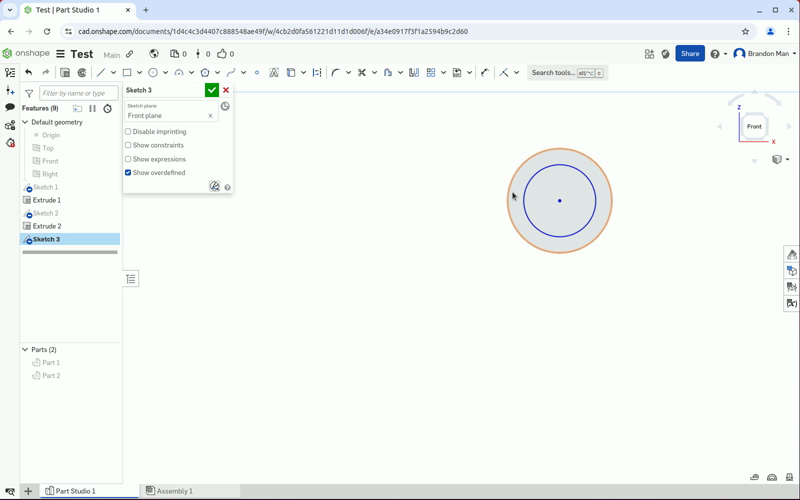
scroll(6)
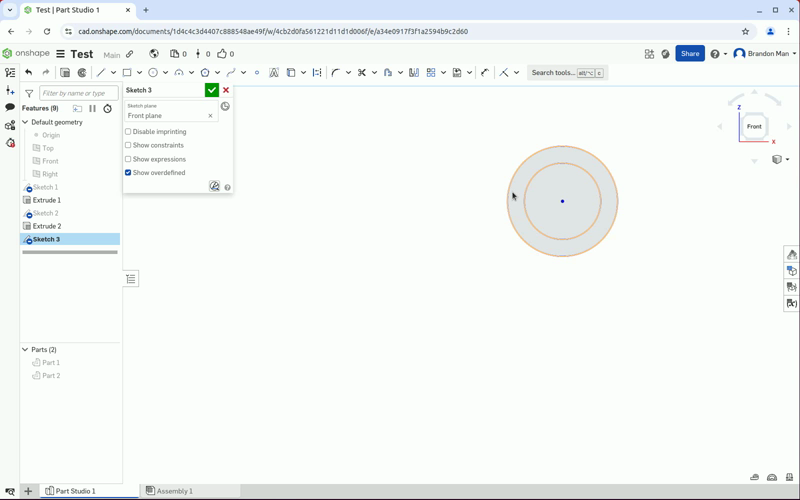
scroll(6)
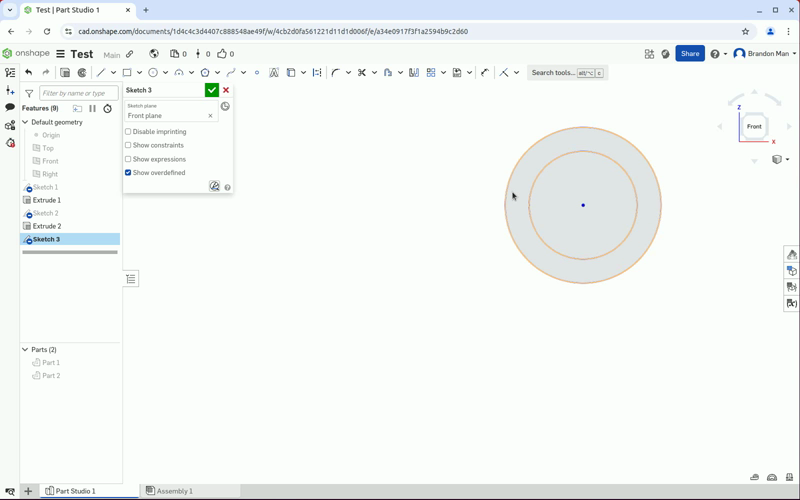
scroll(6)
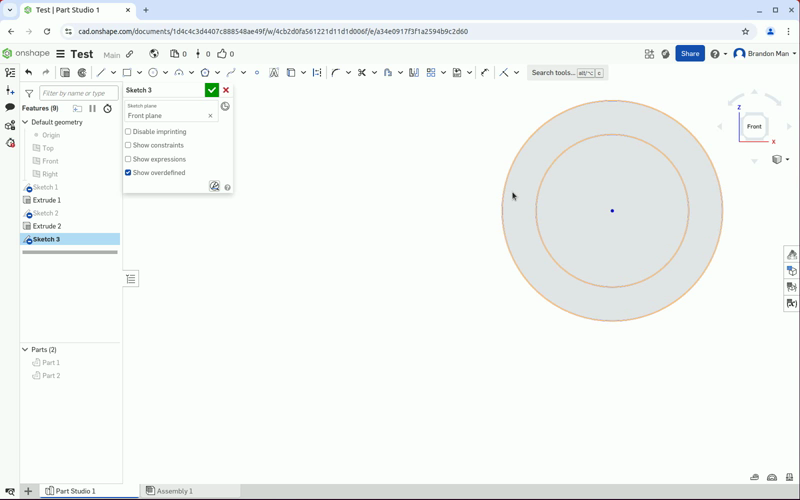
scroll(6)
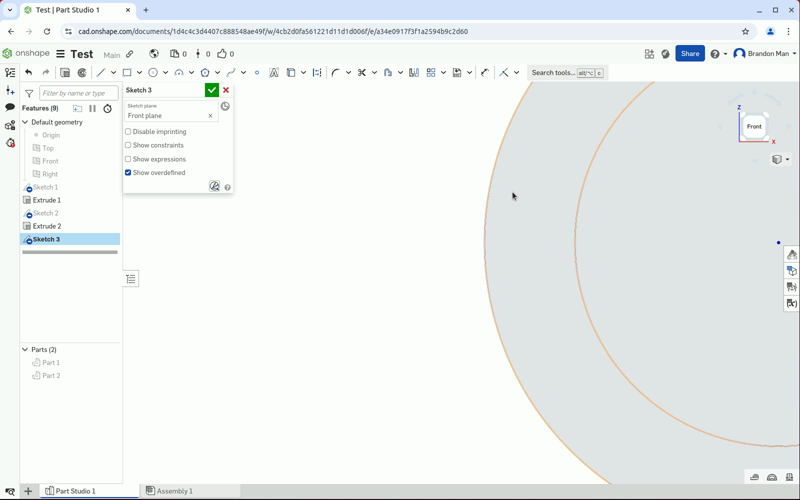
click(512, 191)
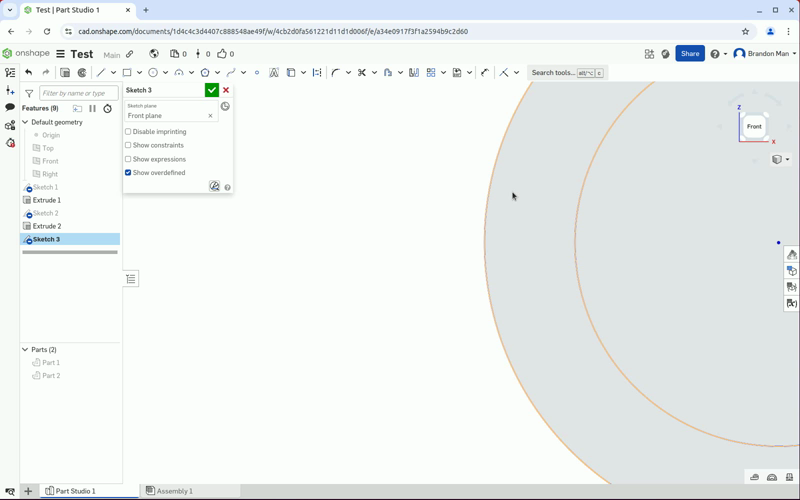
scroll(-6)
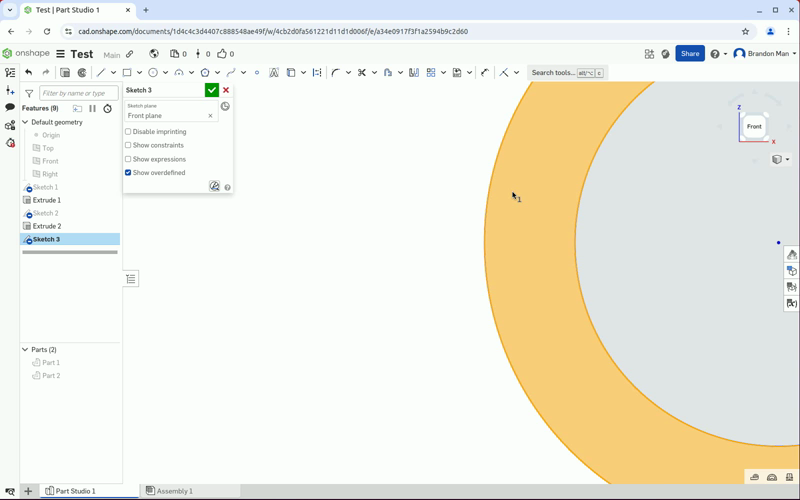
scroll(-6)
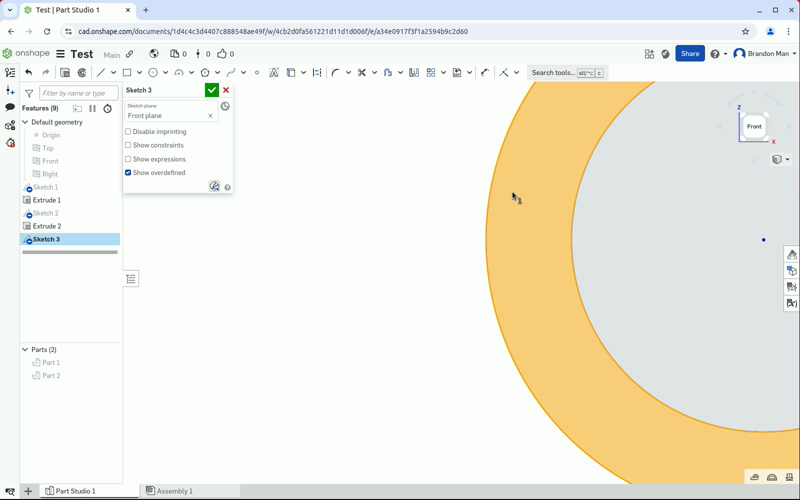
scroll(-6)
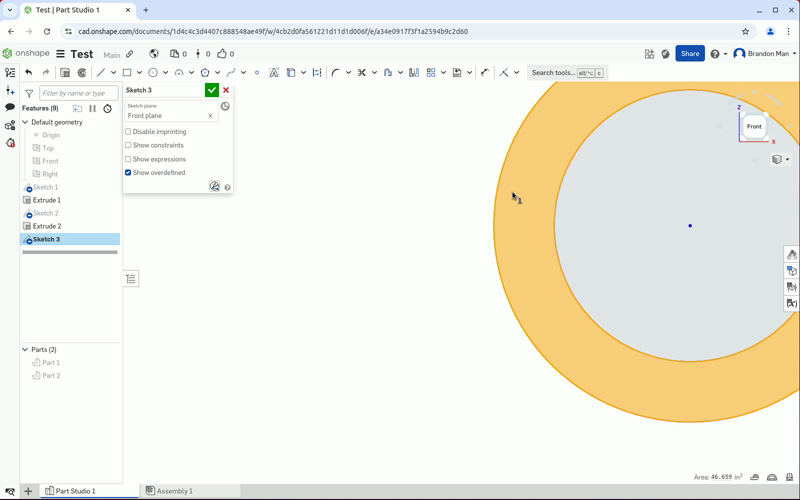
scroll(-6)
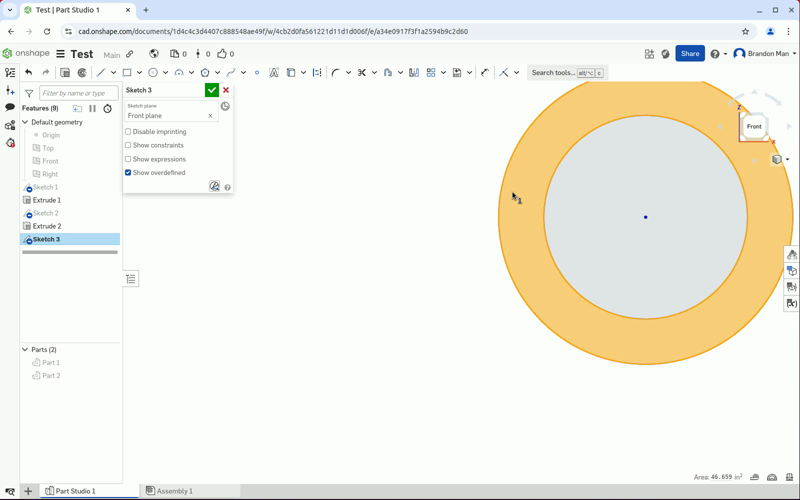
scroll(-6)
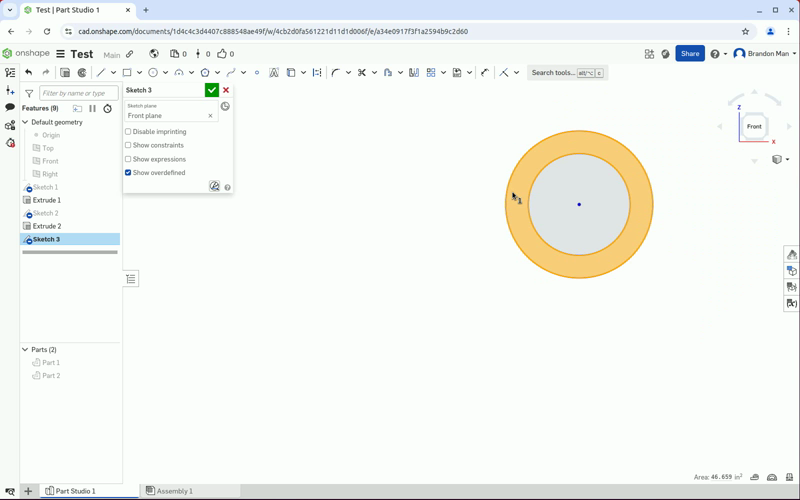
scroll(-6)
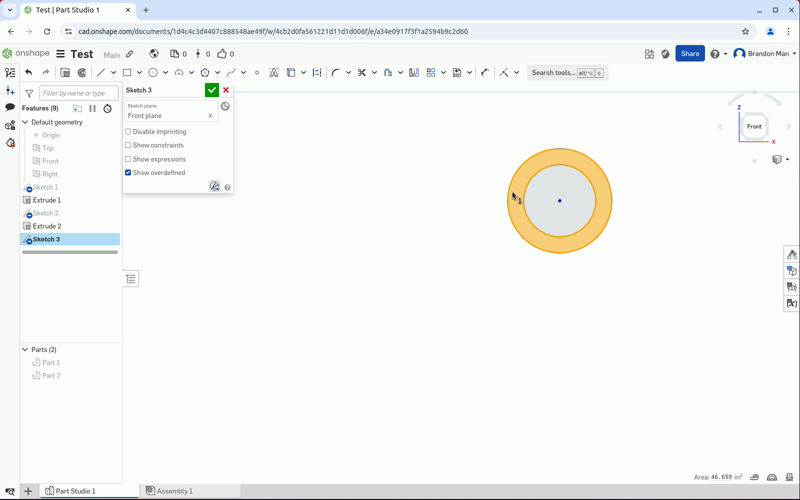
scroll(-6)
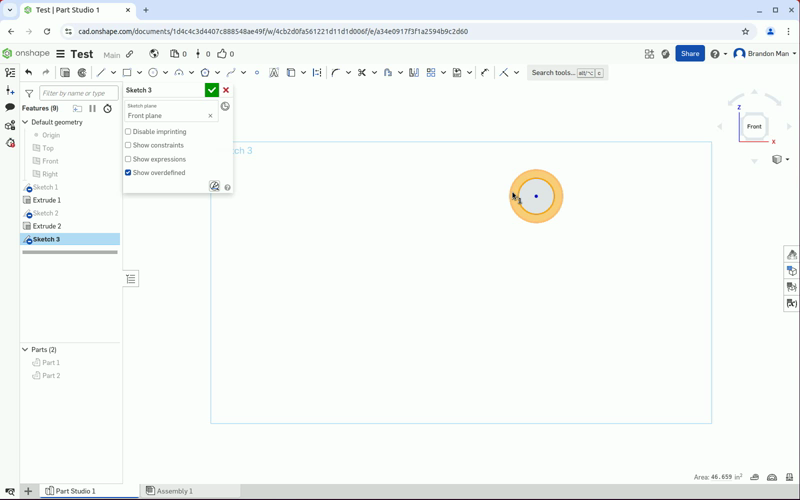
mouse_move(73, 352)
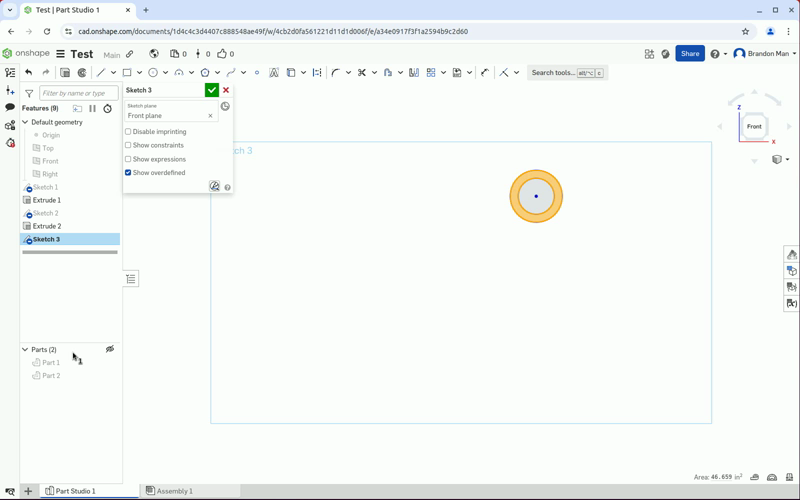
key(shift+y)
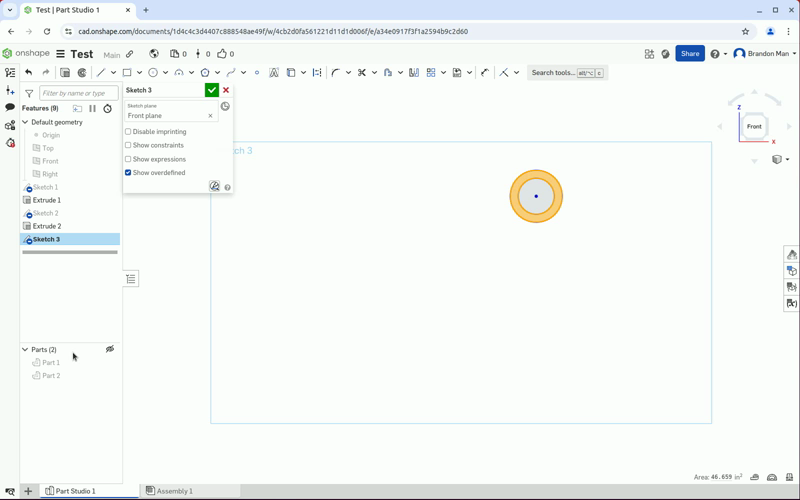
key(shift+e)
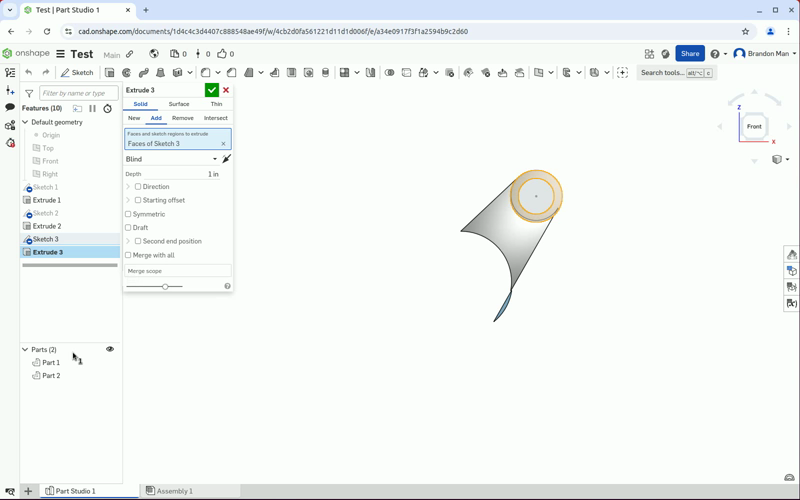
mouse_move(143, 106)
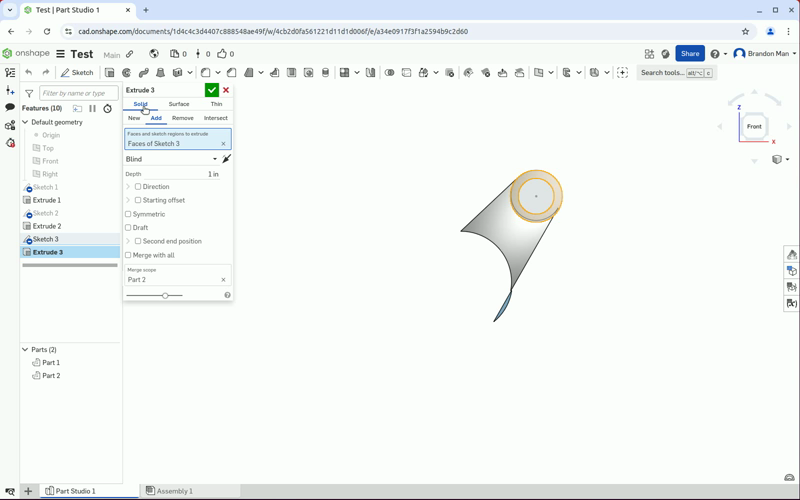
click(143, 106)
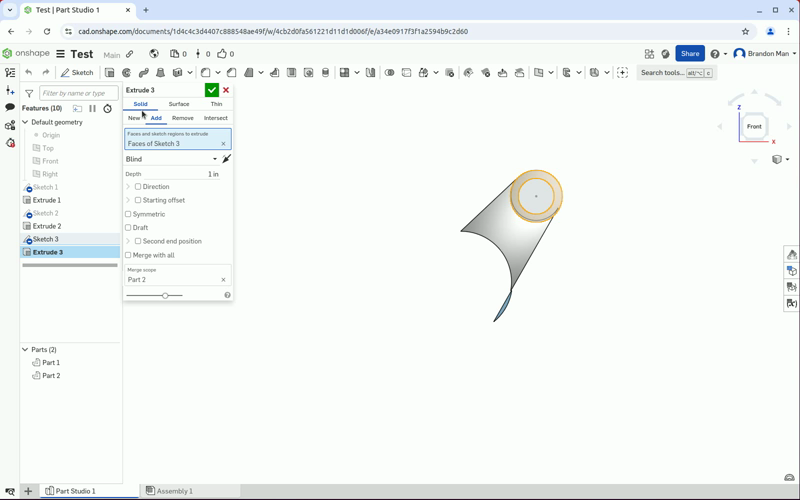
mouse_move(137, 120)
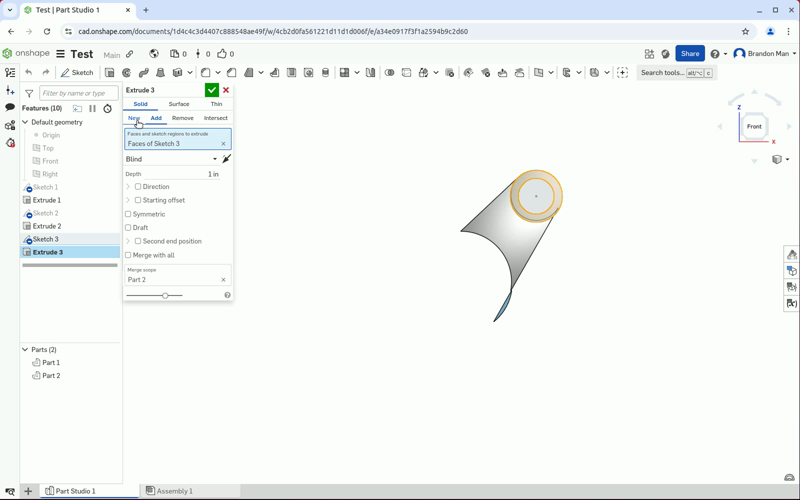
click(137, 120)
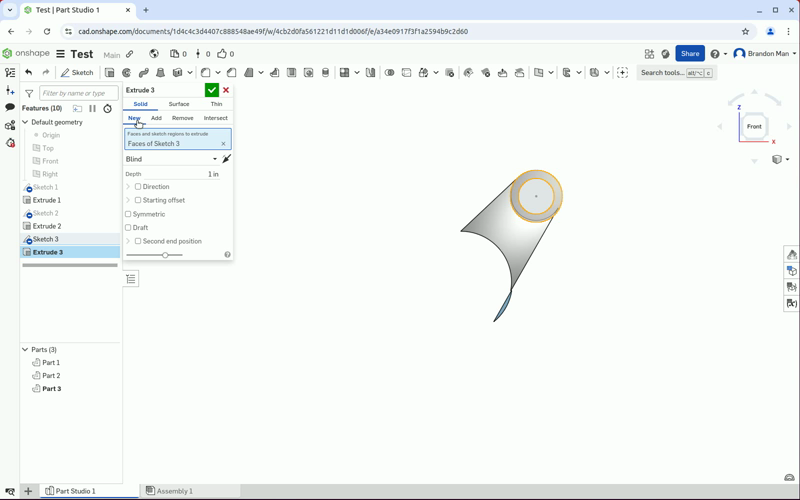
key(tab, 4)
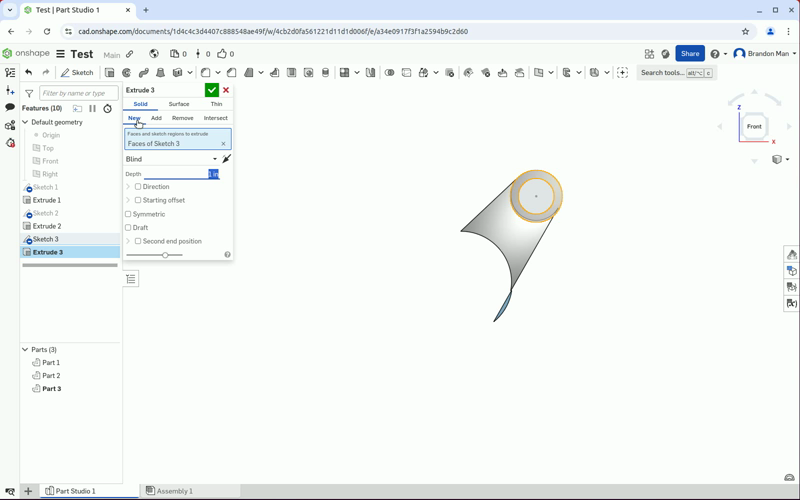
text(6.981)
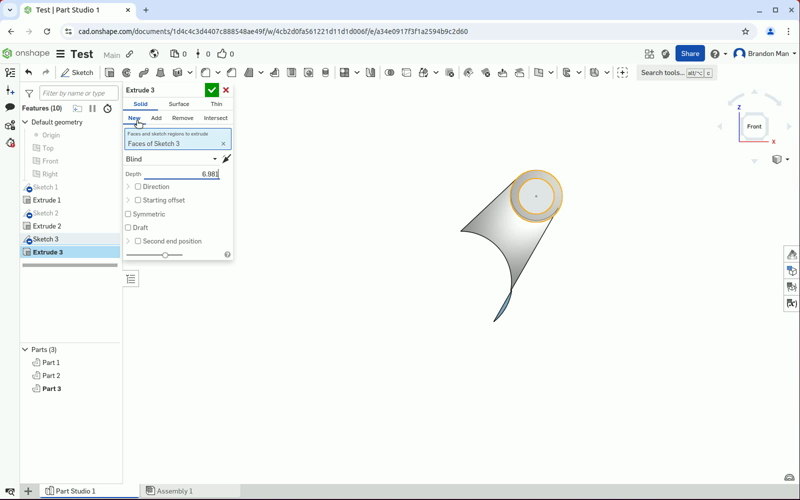
key(enter)
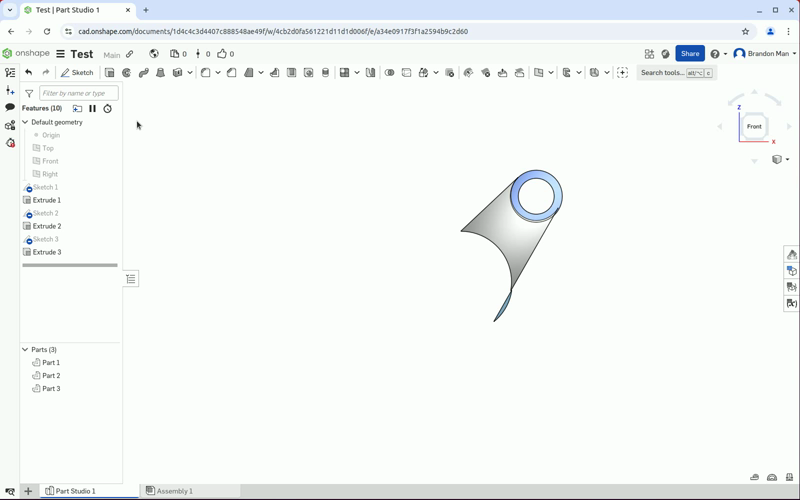
key(shift+h)
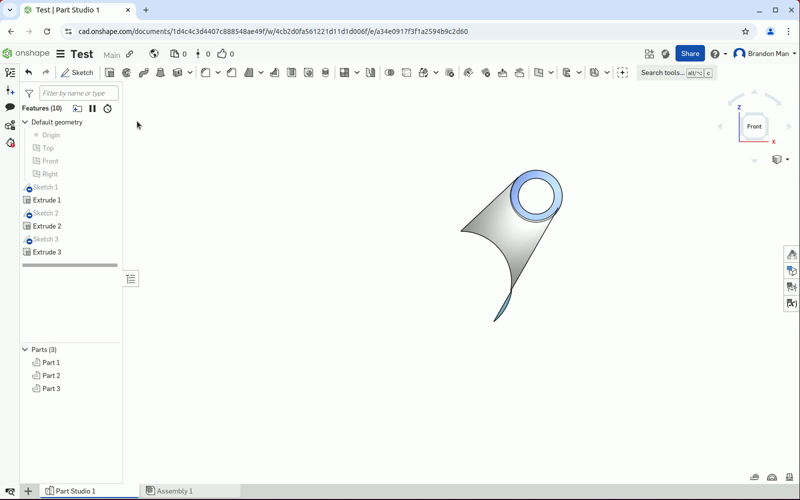
key(shift+h)
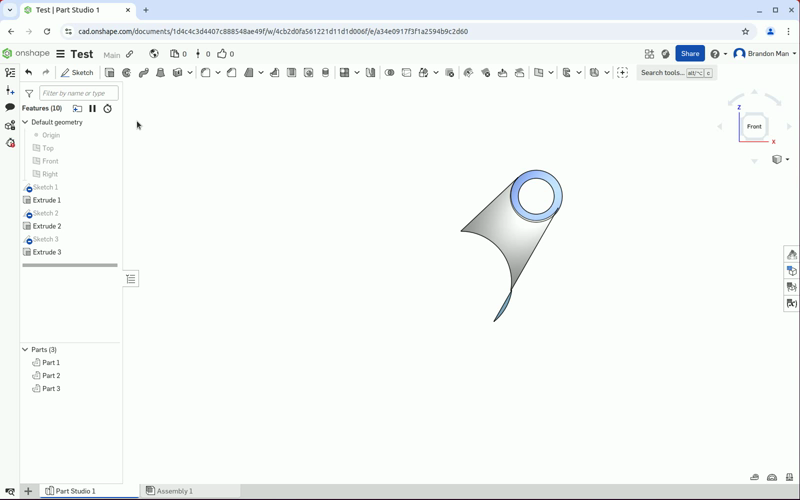
mouse_move(73, 189)
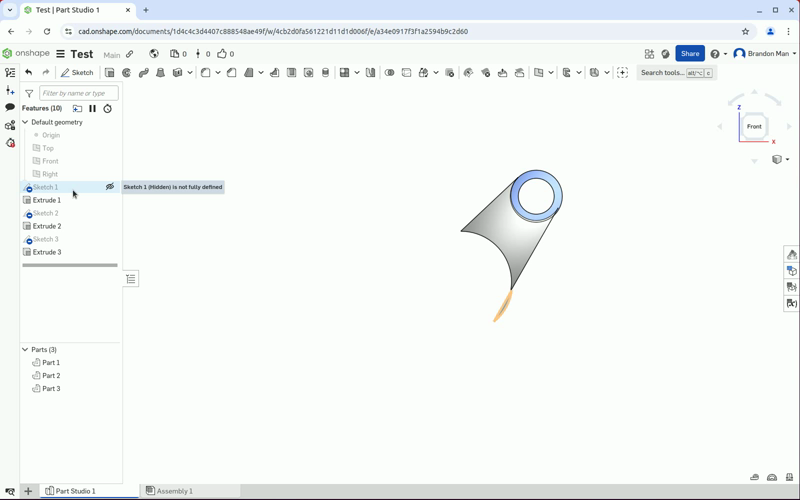
click(73, 189)
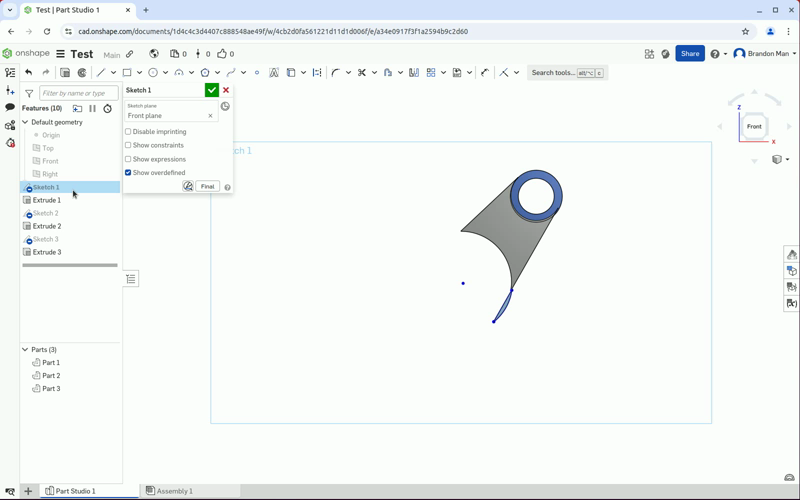
mouse_move(229, 92)
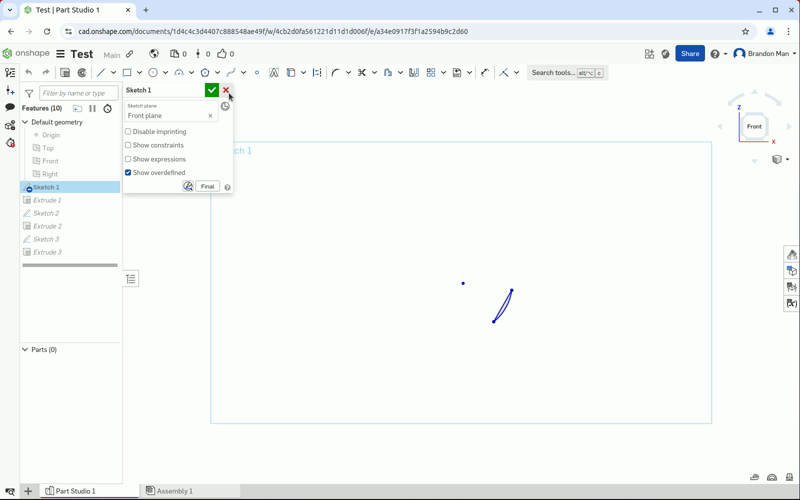
click(229, 92)
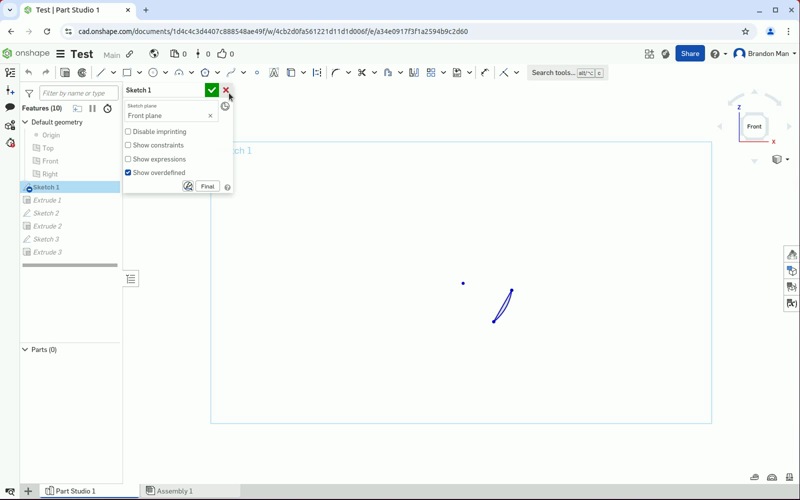
key(shift+s)
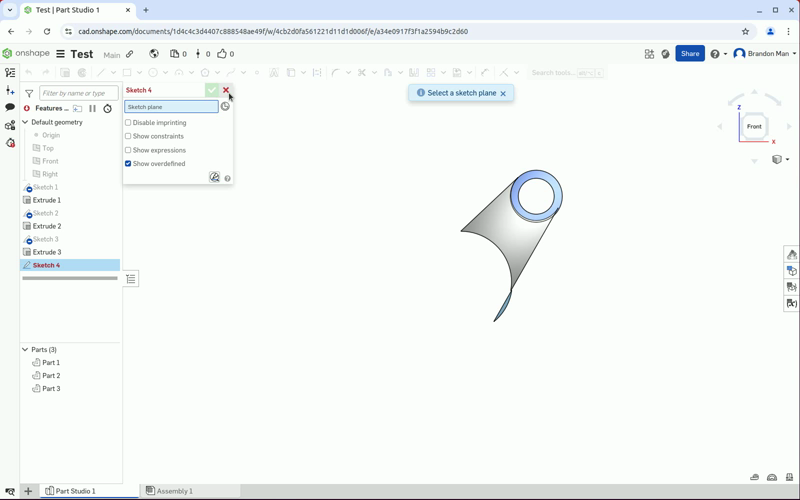
mouse_move(73, 163)
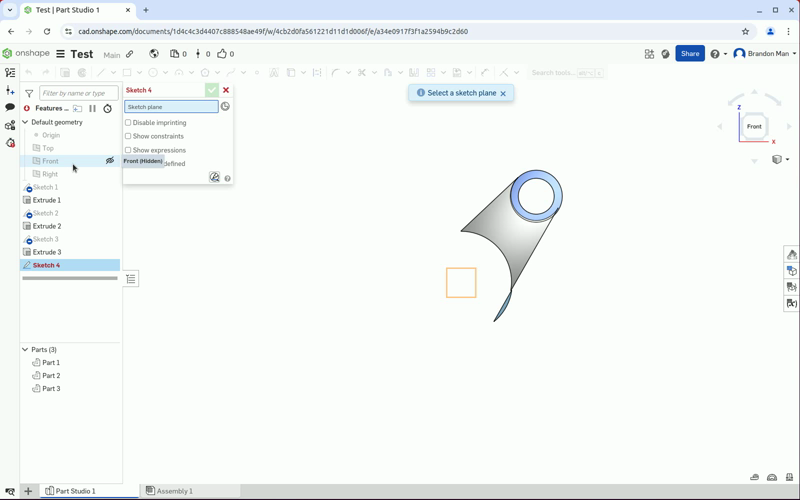
click(73, 163)
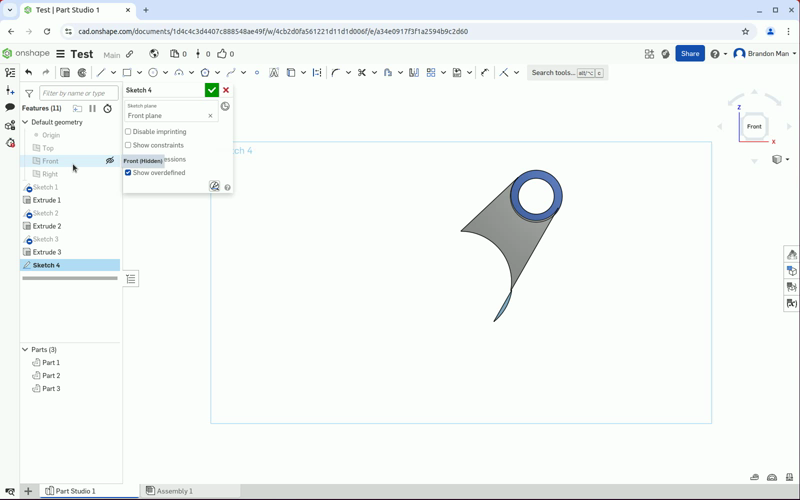
mouse_move(73, 352)
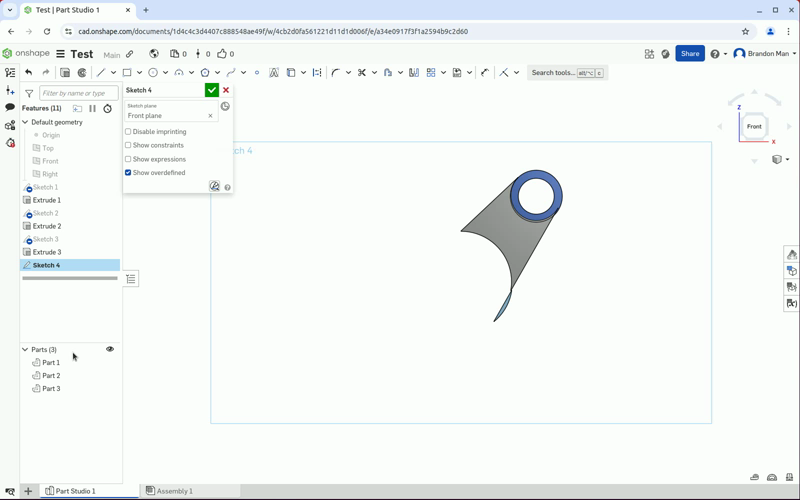
key(y)
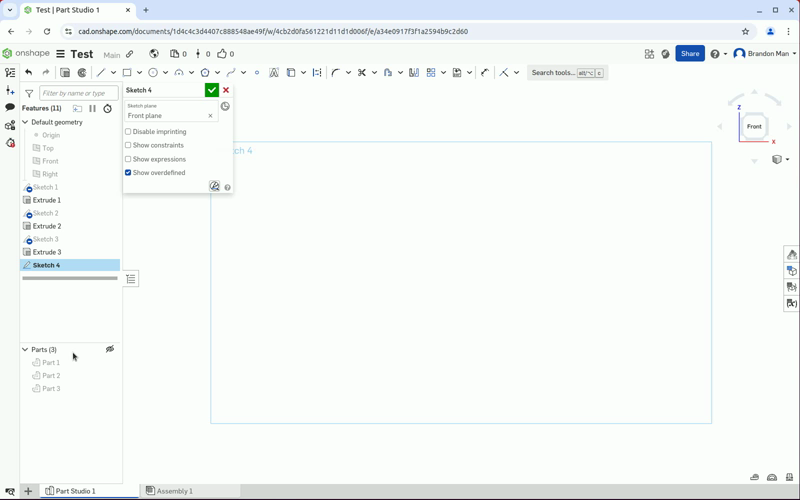
key(l)
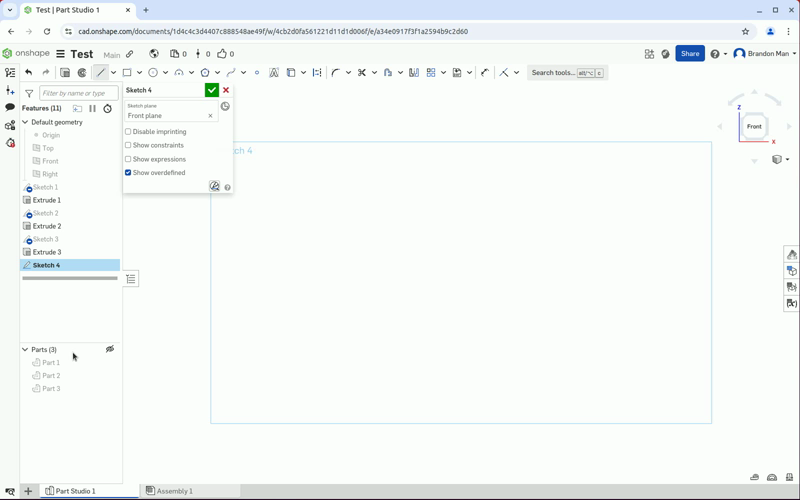
key_down(shift)
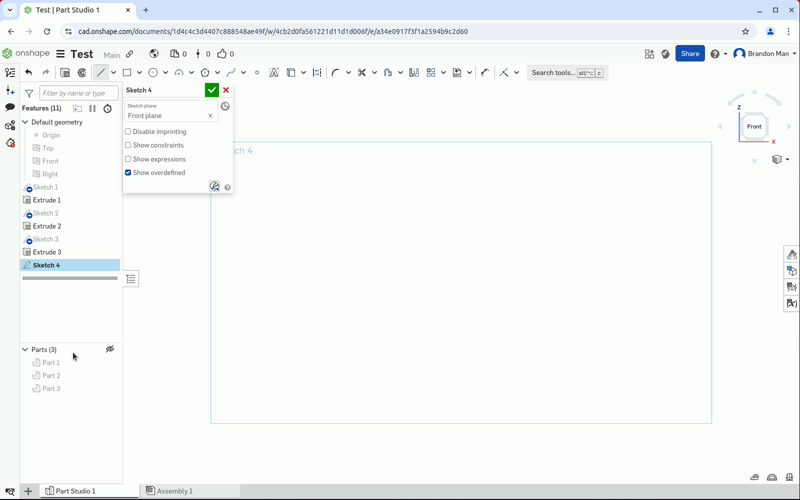
mouse_move(493, 321)
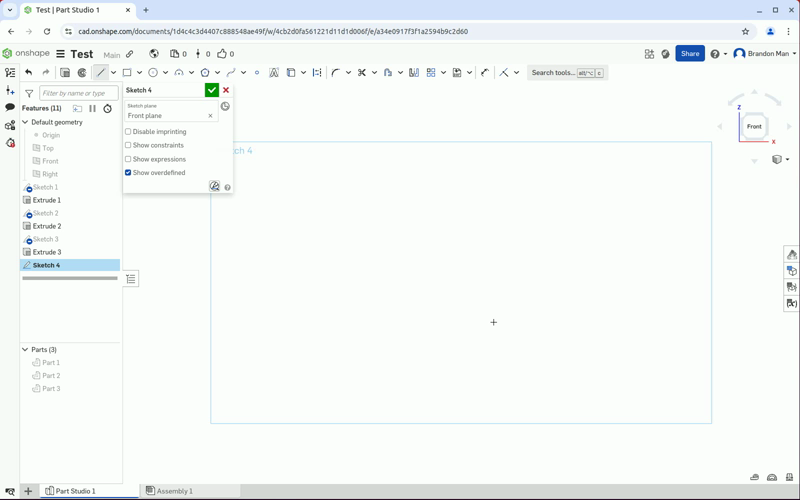
click(493, 321)
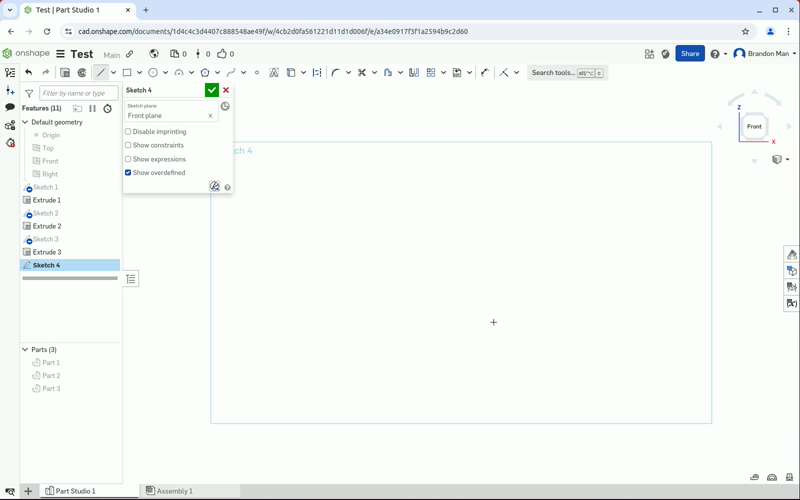
key_up(shift)
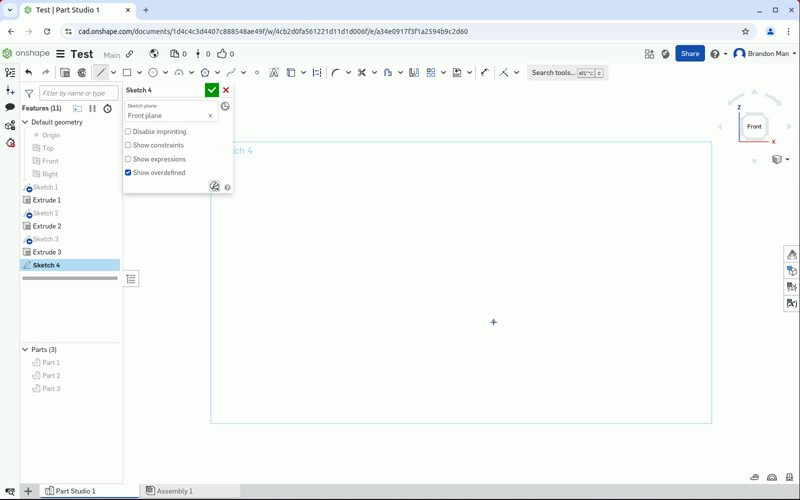
key_down(shift)
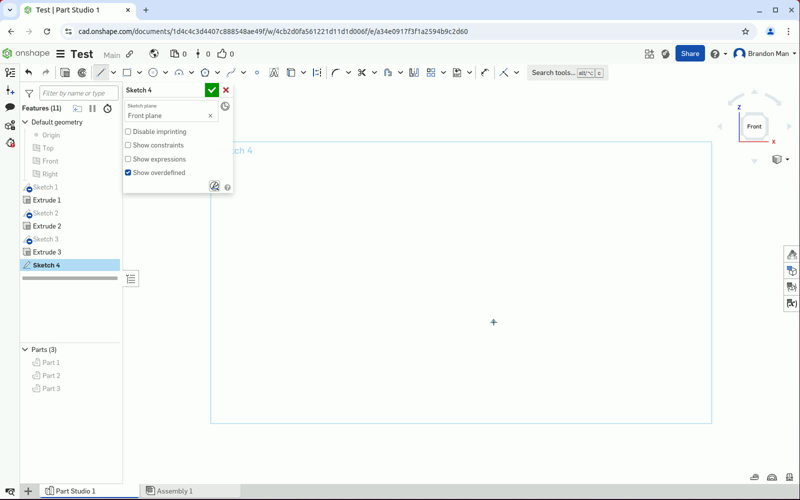
mouse_move(523, 321)
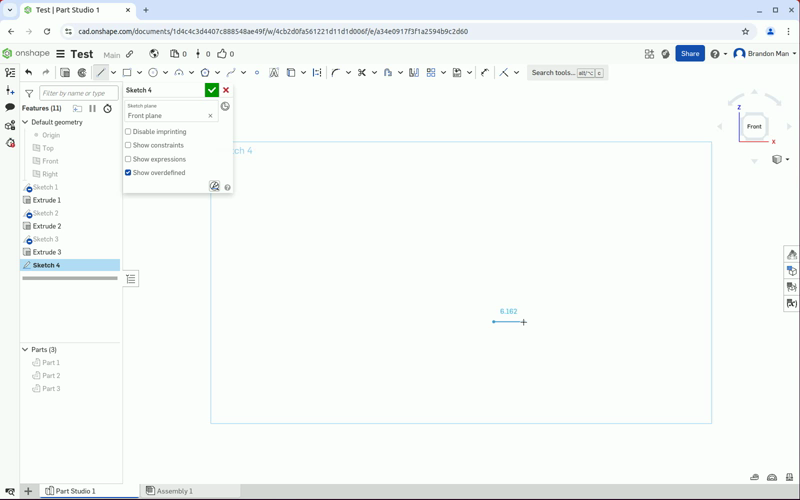
mouse_move(511, 290)
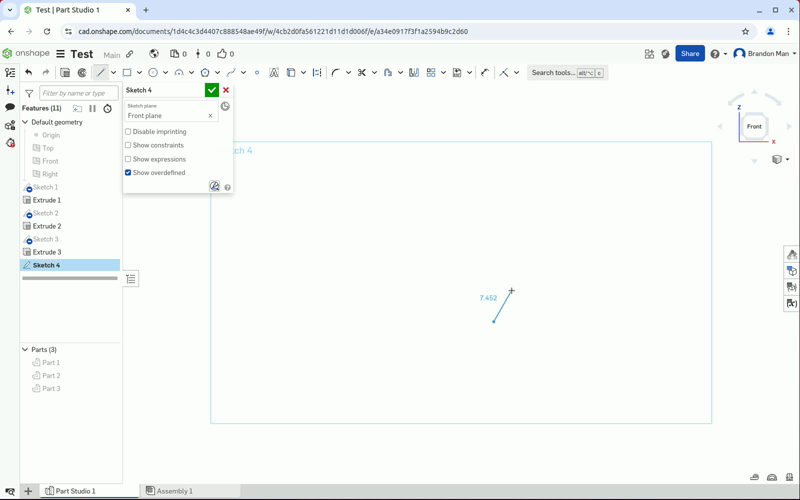
click(511, 290)
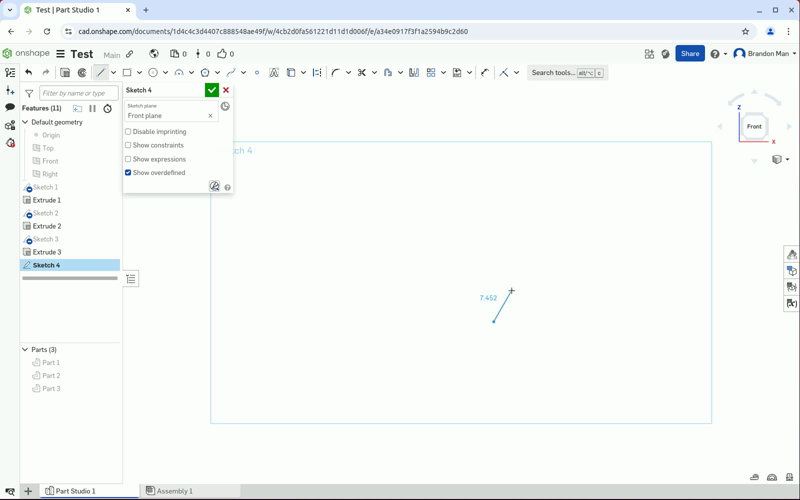
key_up(shift)
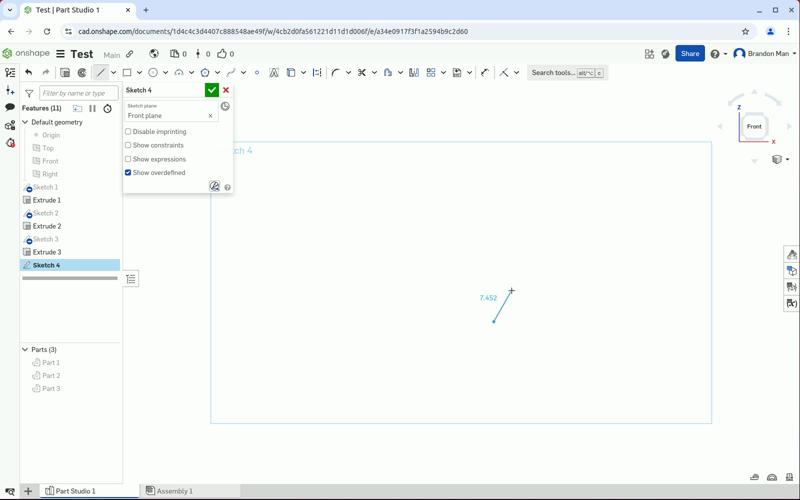
key(esc)
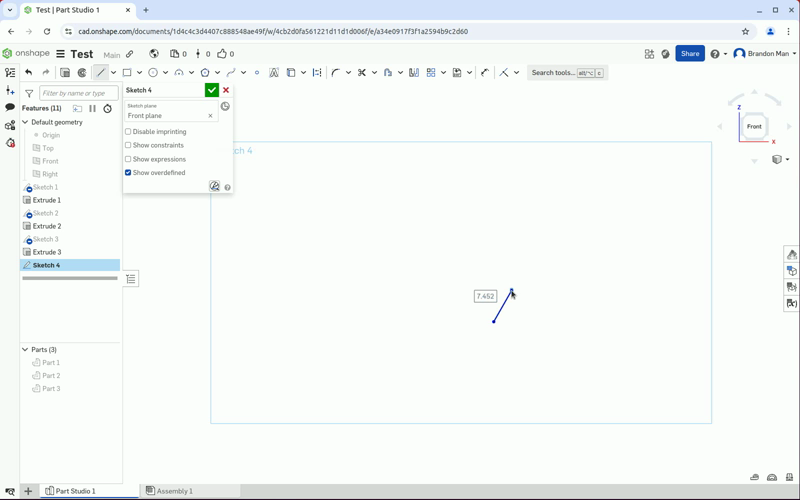
key(a)
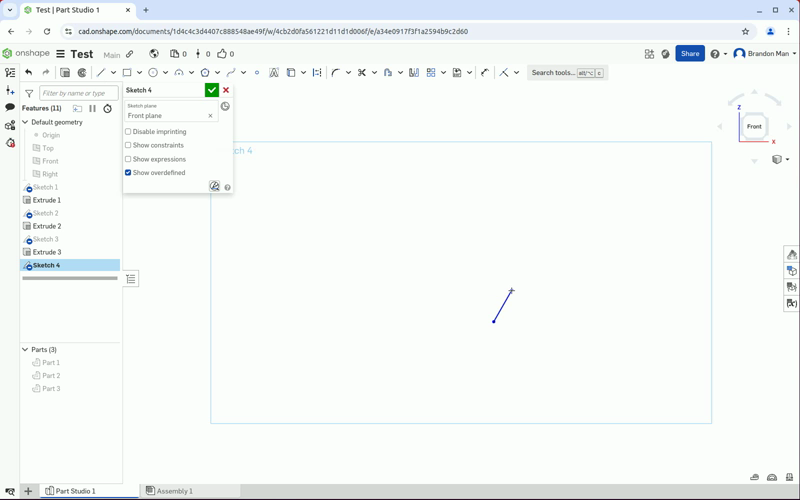
mouse_move(511, 290)
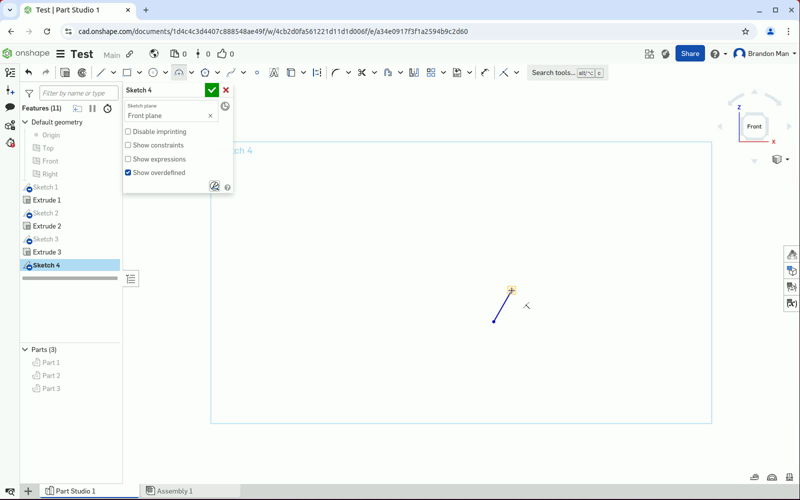
click(511, 290)
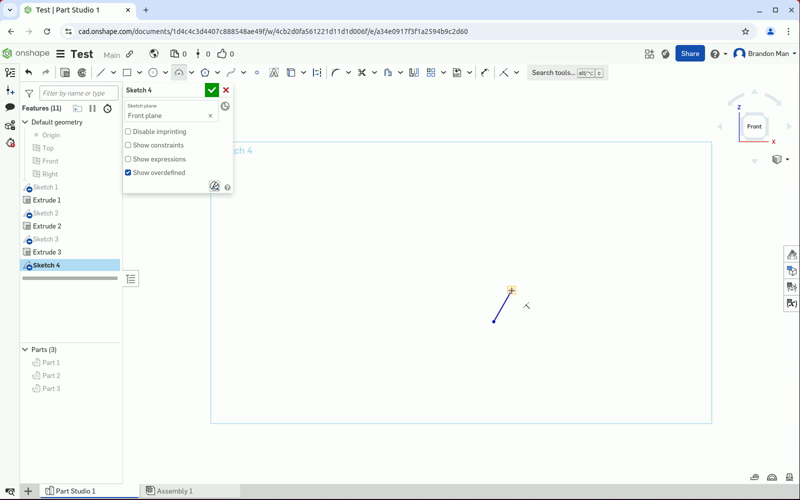
mouse_move(493, 321)
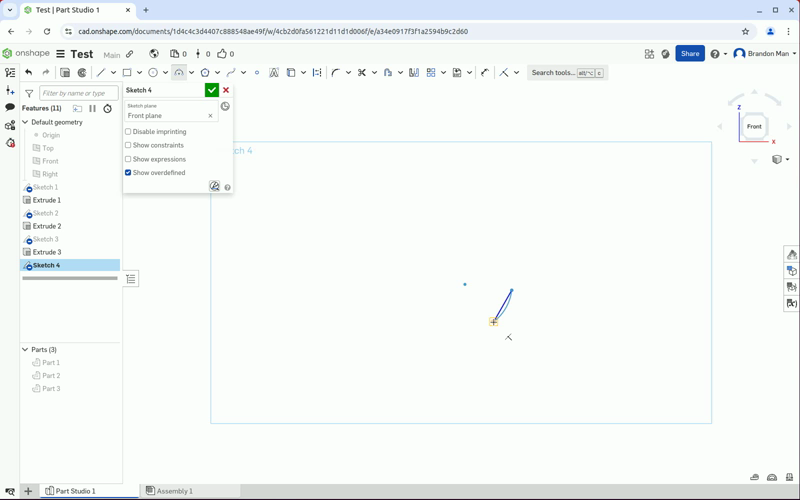
click(493, 321)
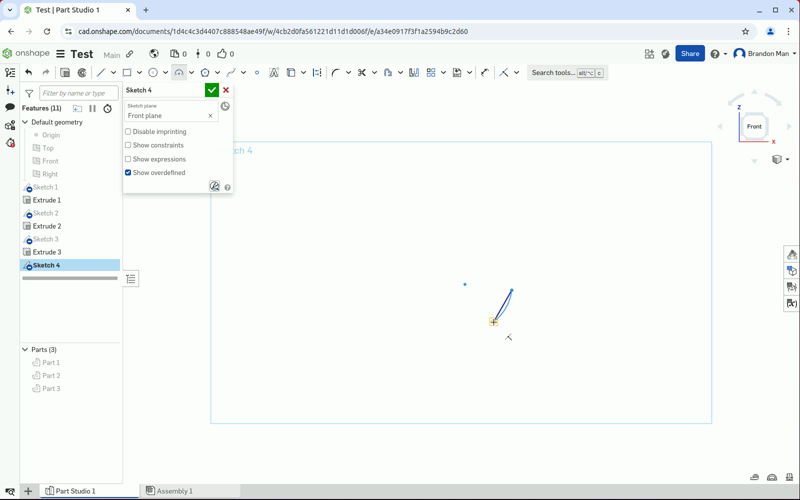
key_down(shift)
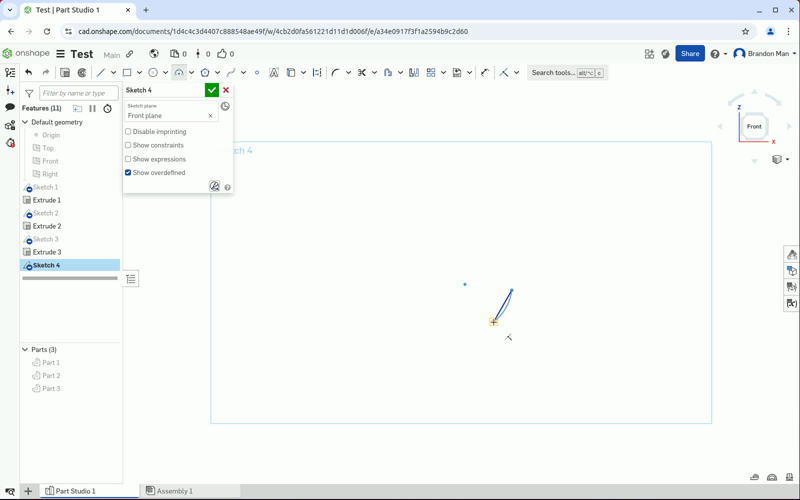
mouse_move(415, 255)
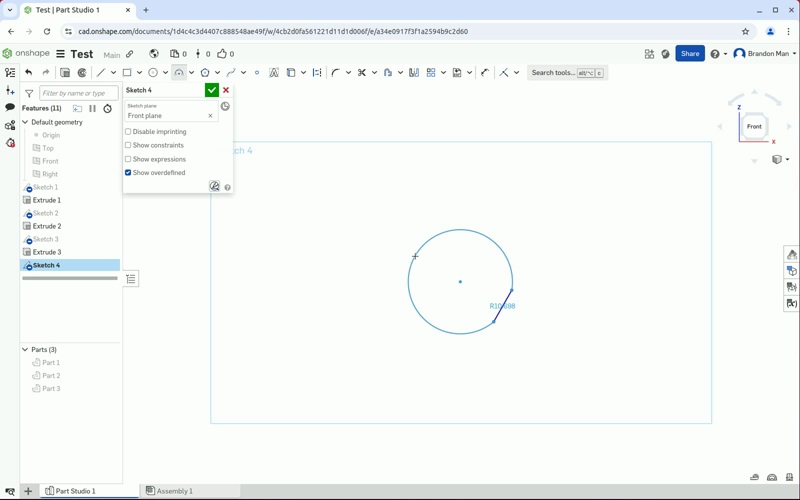
click(415, 255)
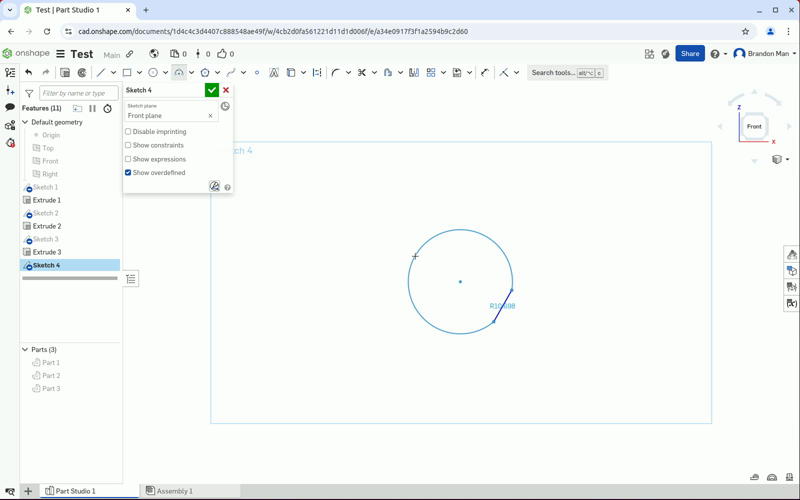
key_up(shift)
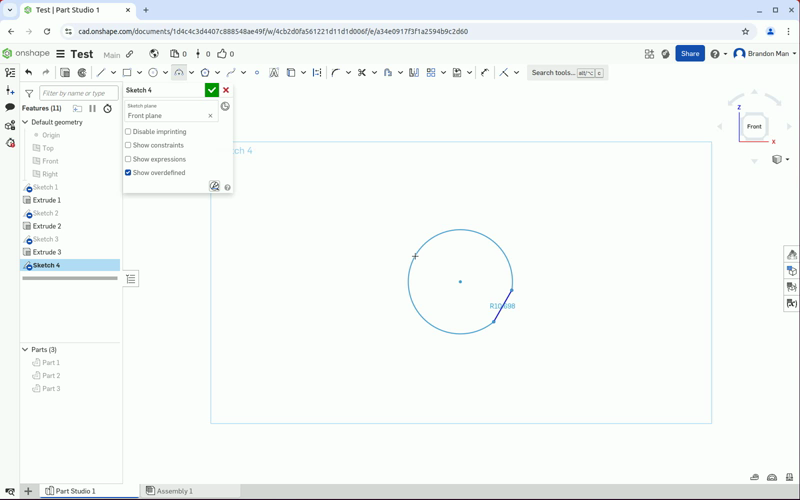
key(esc)
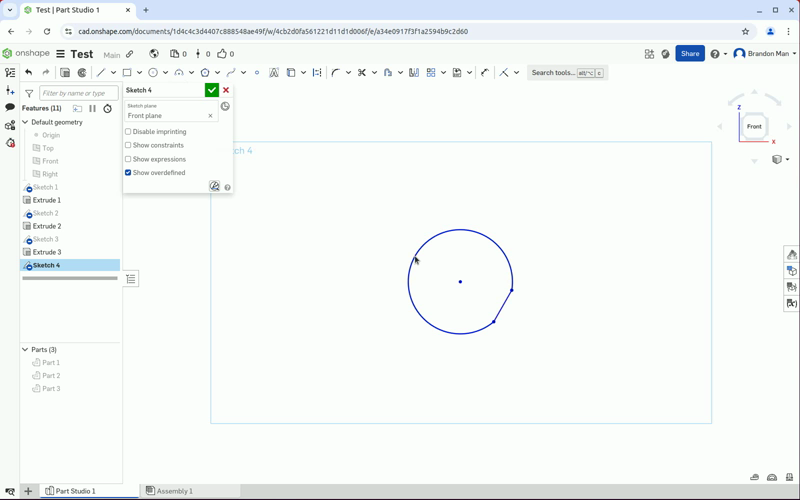
key(c)
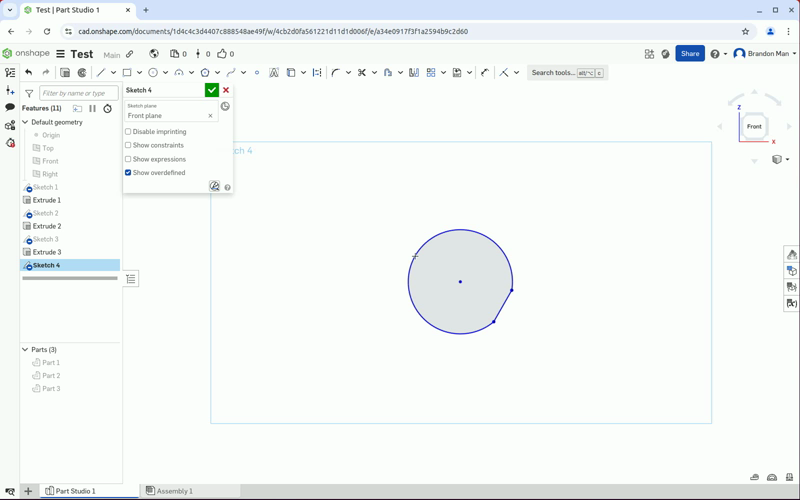
key_down(shift)
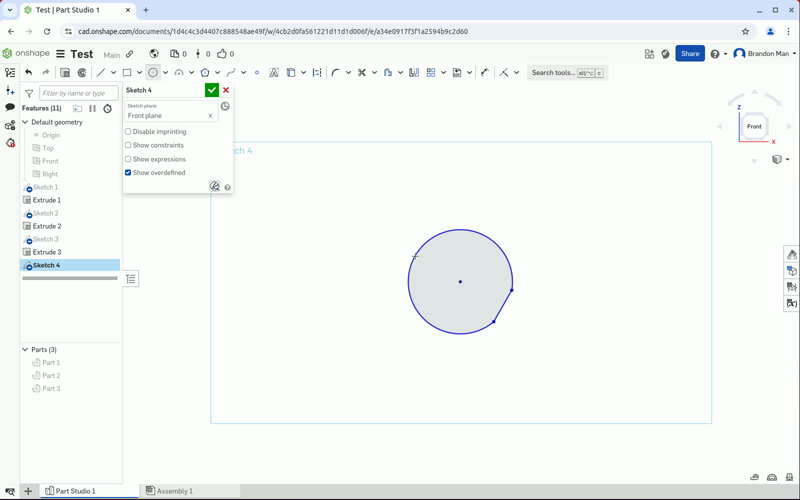
mouse_move(460, 282)
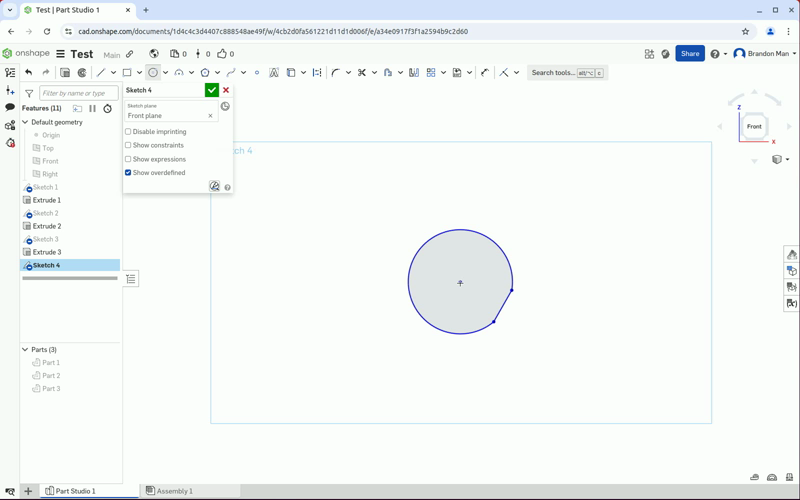
scroll(6)
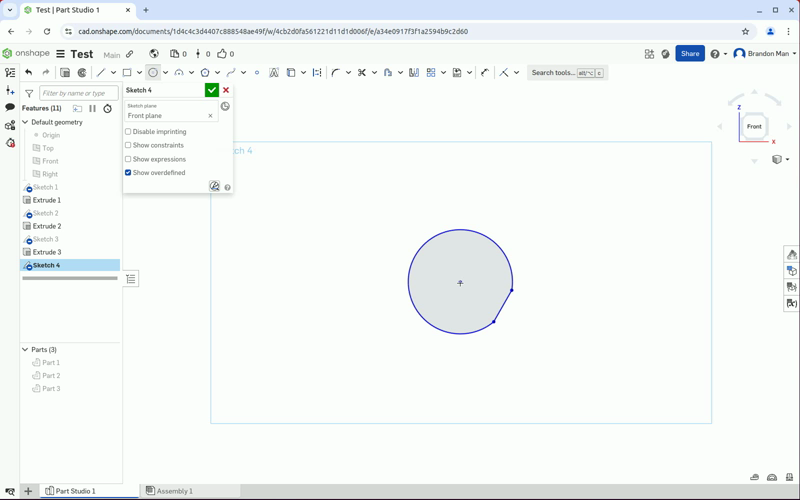
scroll(6)
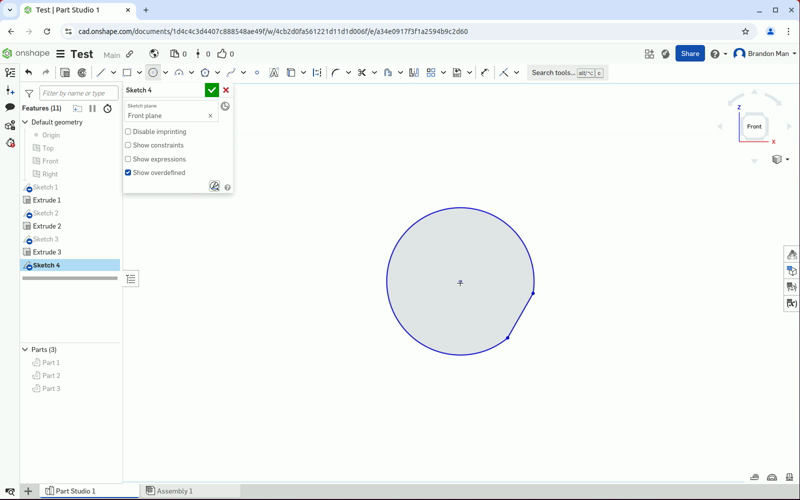
scroll(6)
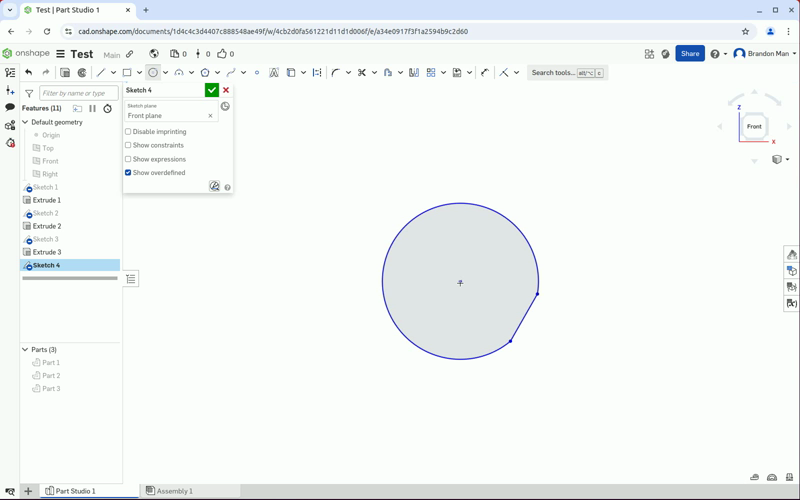
scroll(6)
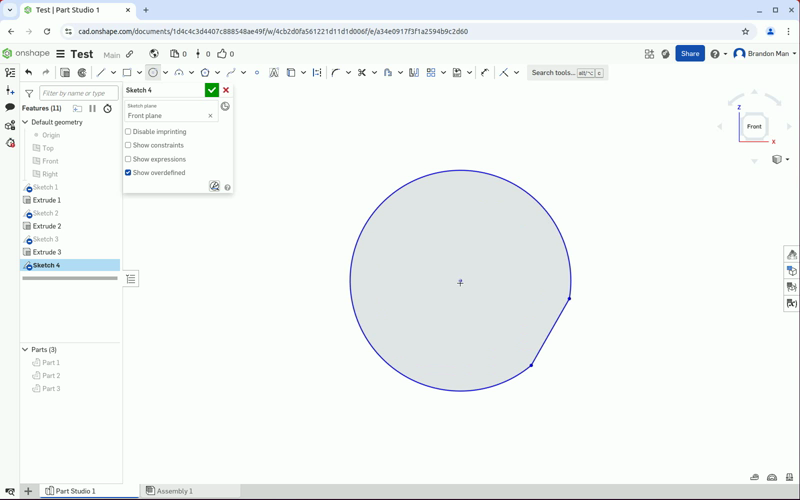
scroll(6)
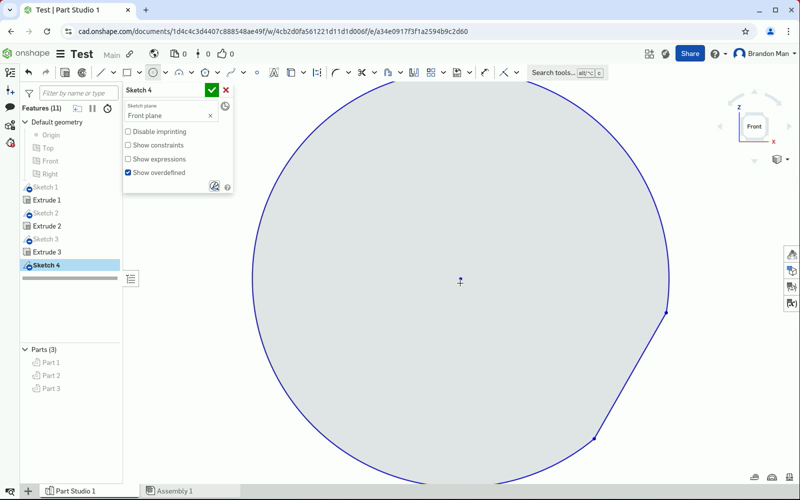
scroll(6)
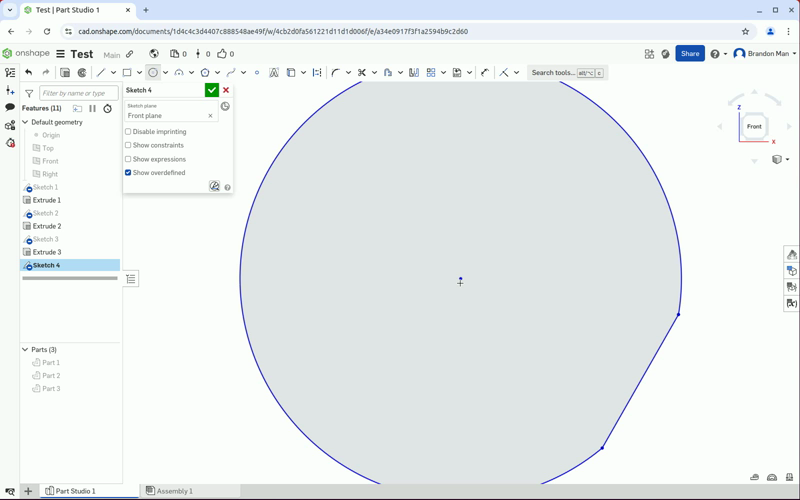
scroll(6)
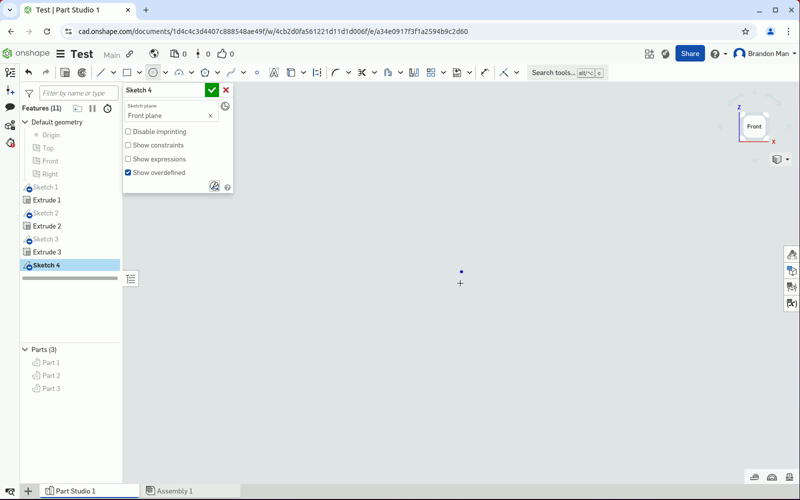
click(460, 282)
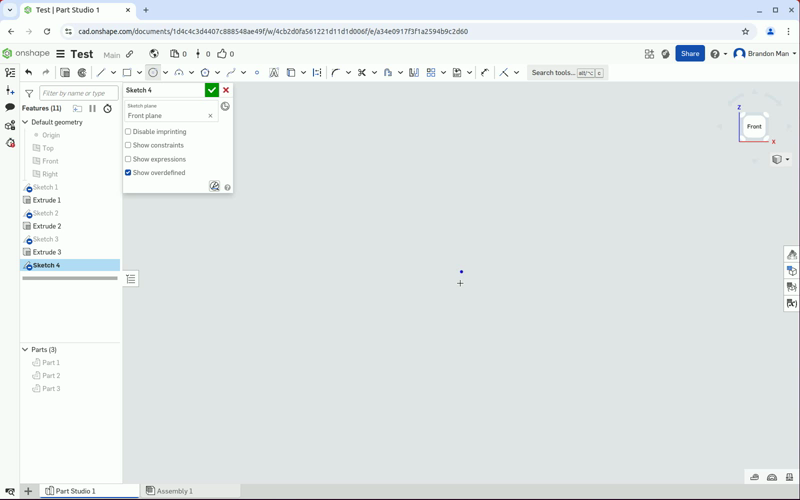
scroll(-6)
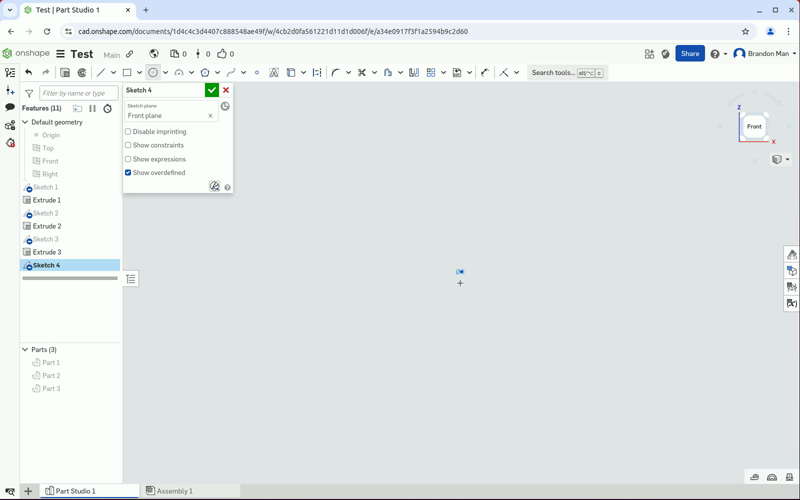
scroll(-6)
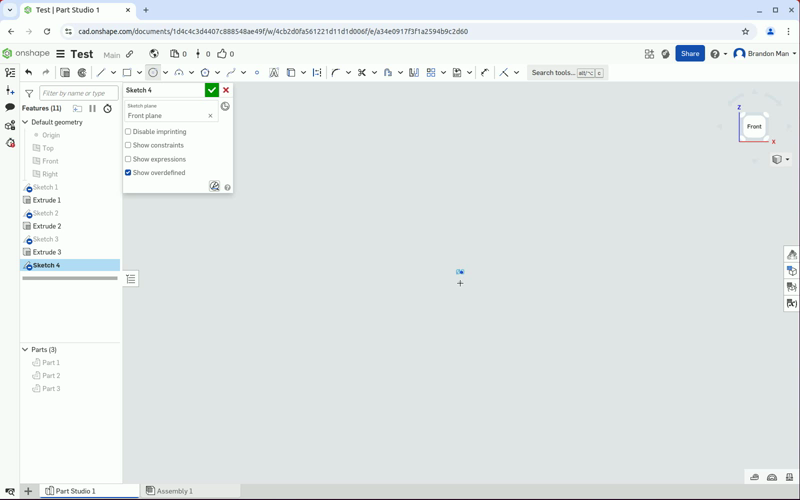
scroll(-6)
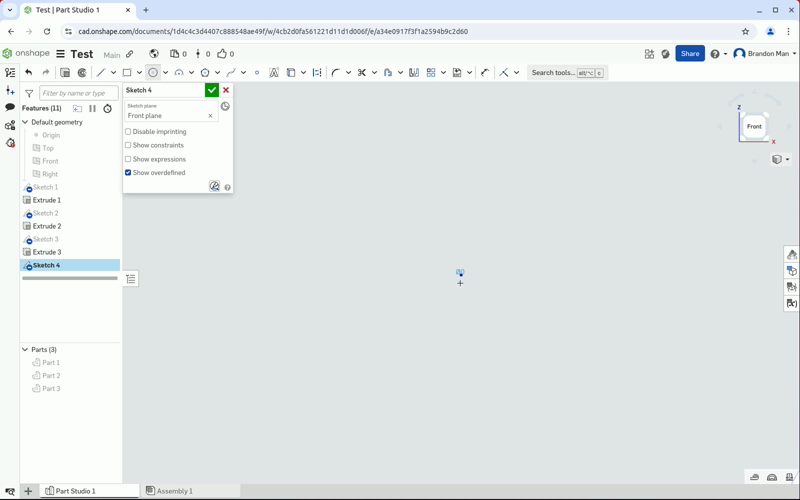
scroll(-6)
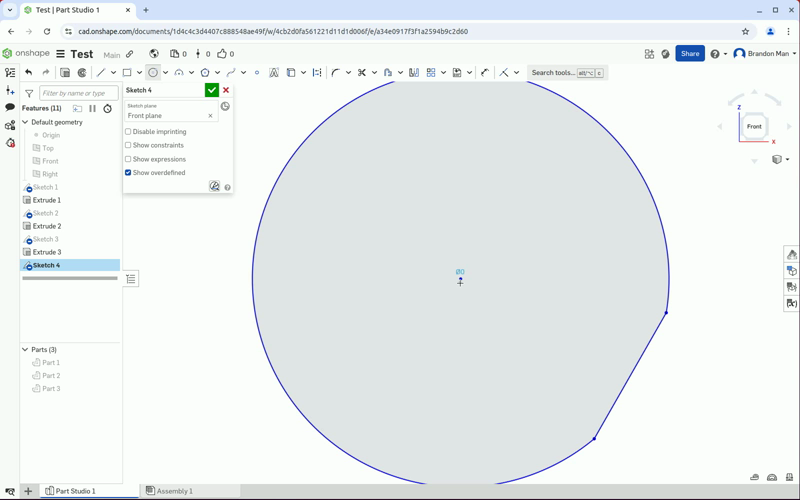
scroll(-6)
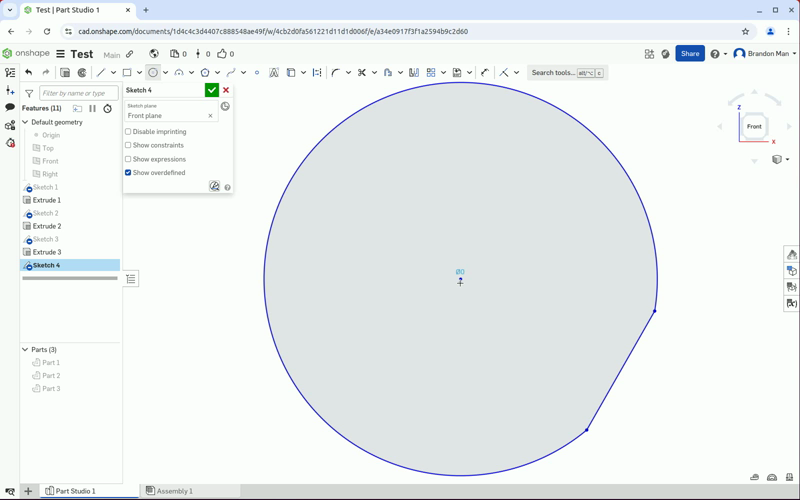
scroll(-6)
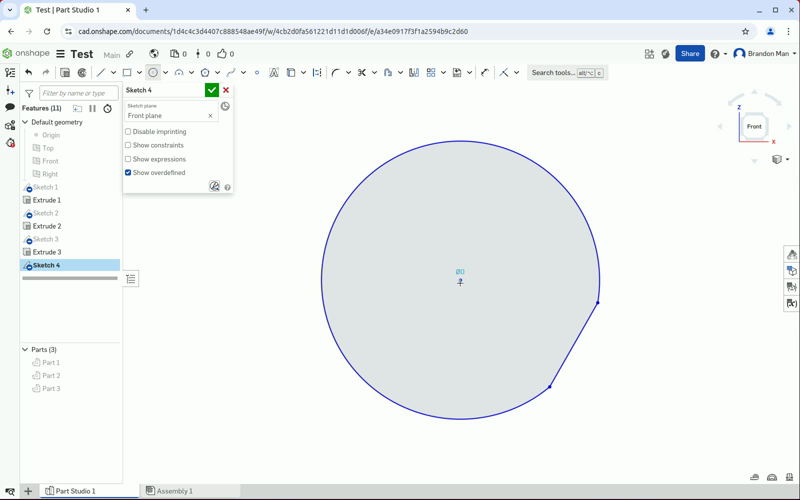
scroll(-6)
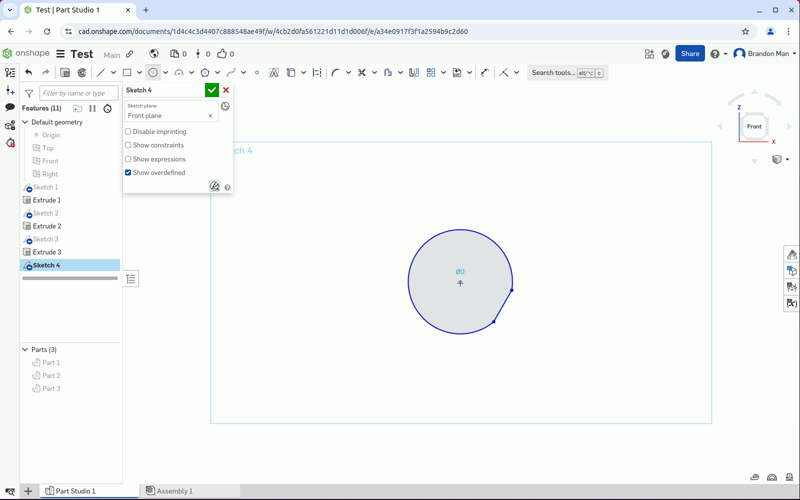
key_up(shift)
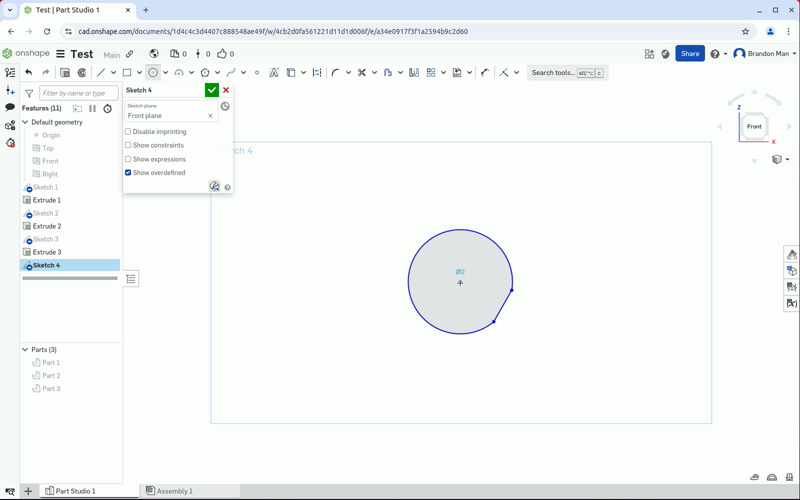
mouse_move(477, 282)
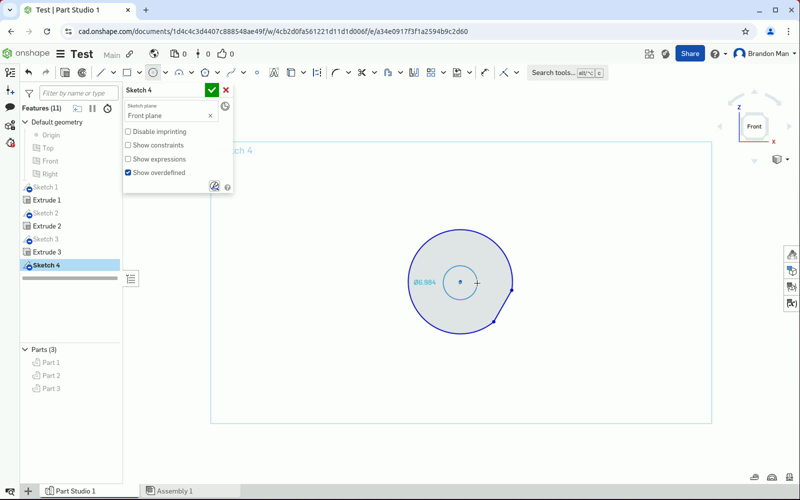
click(477, 282)
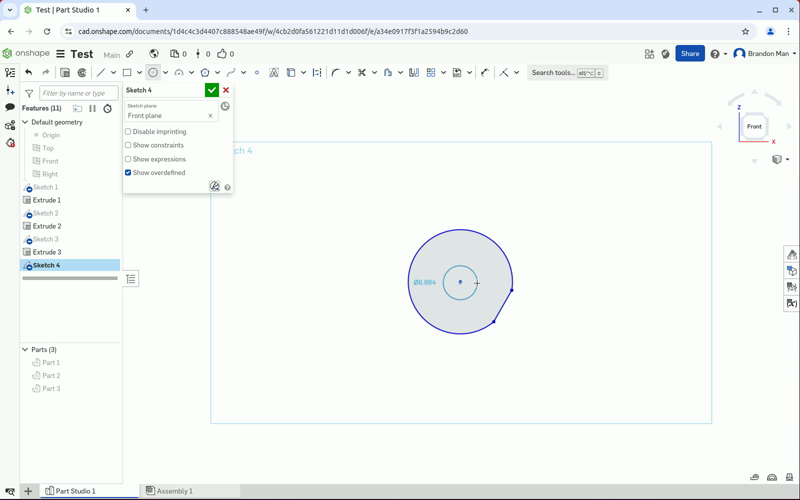
key(esc)
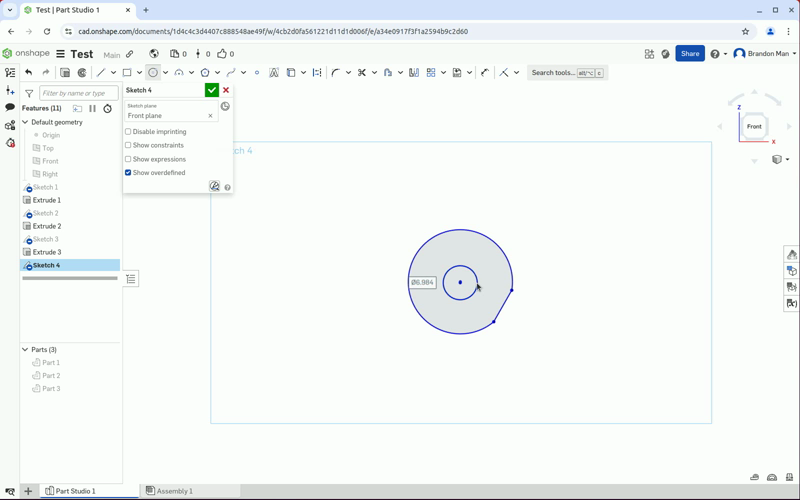
mouse_move(468, 249)
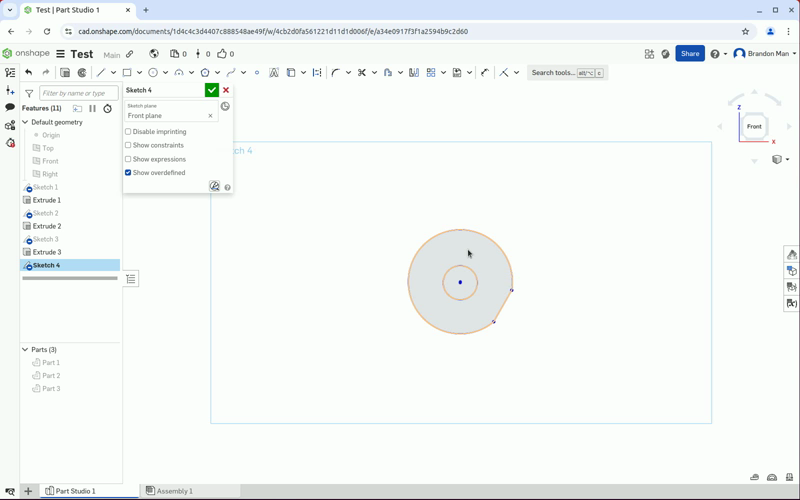
click(468, 249)
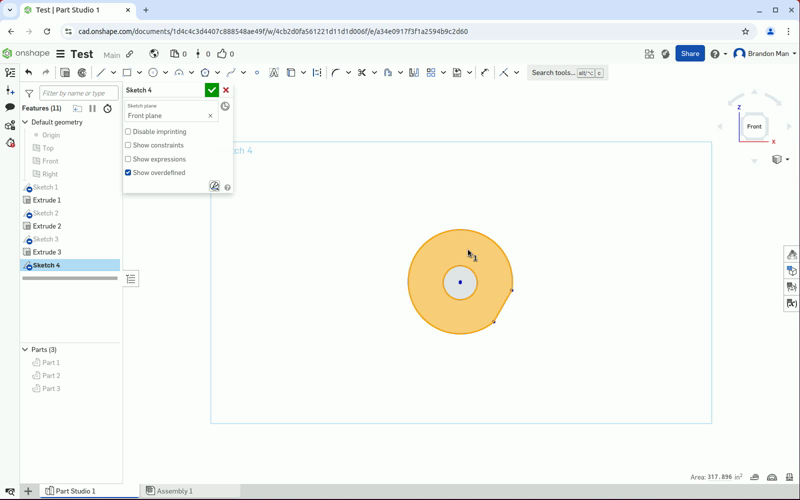
mouse_move(73, 352)
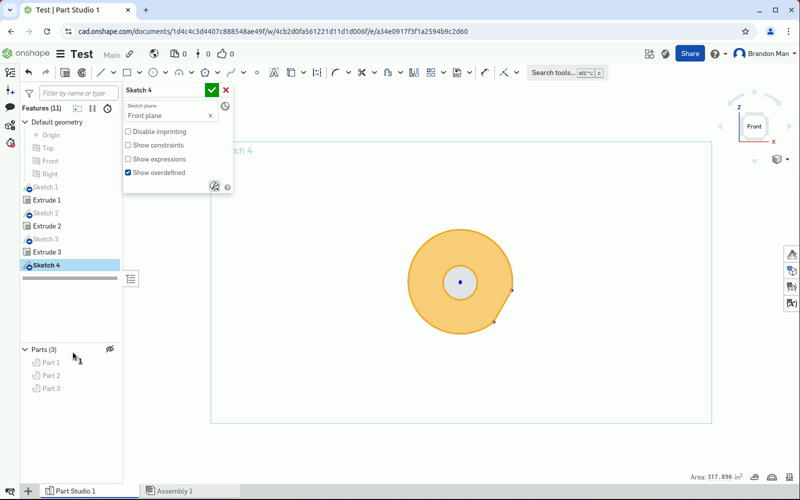
key(shift+y)
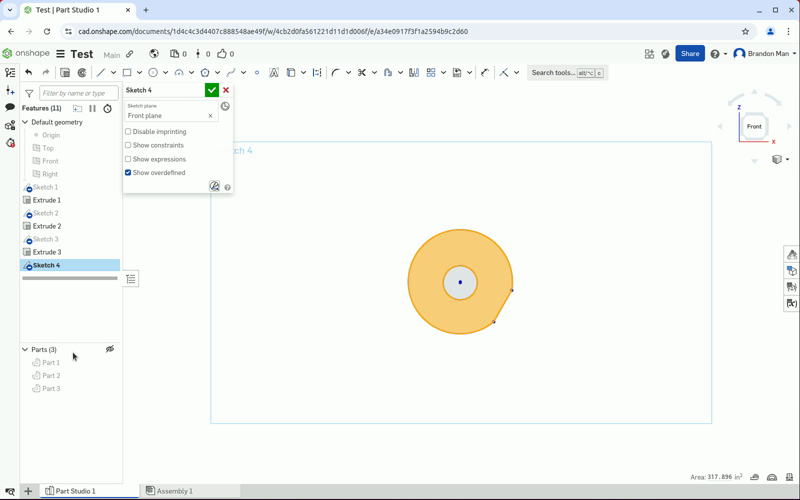
key(shift+e)
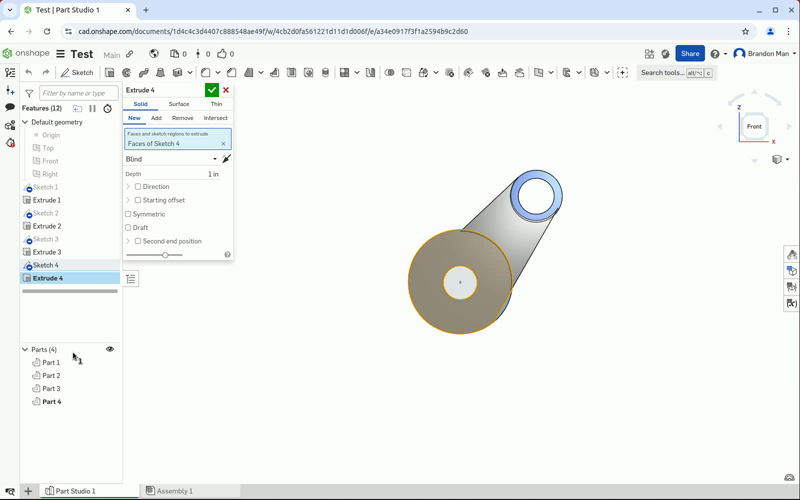
mouse_move(143, 106)
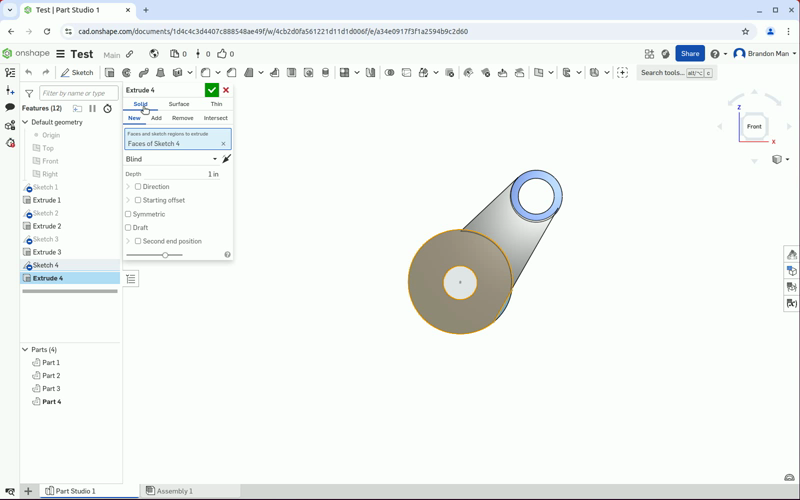
click(143, 106)
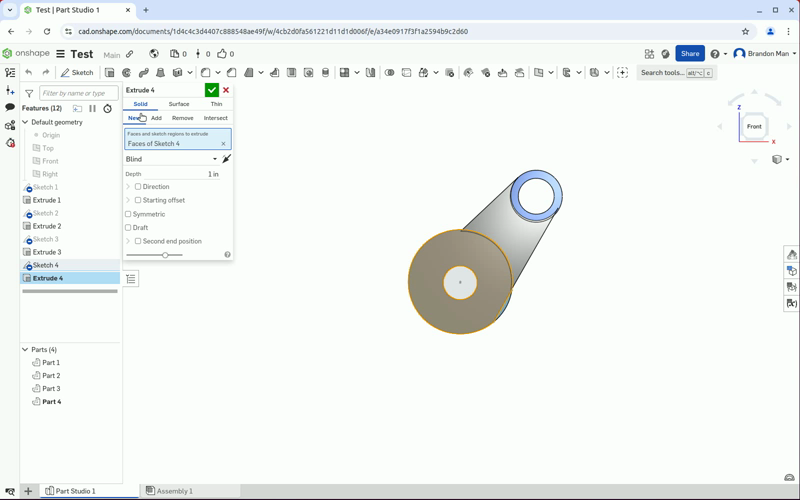
mouse_move(137, 120)
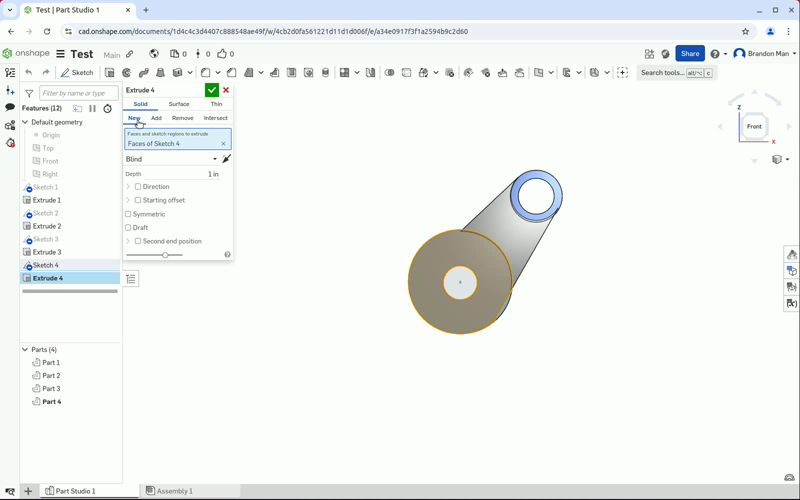
click(137, 120)
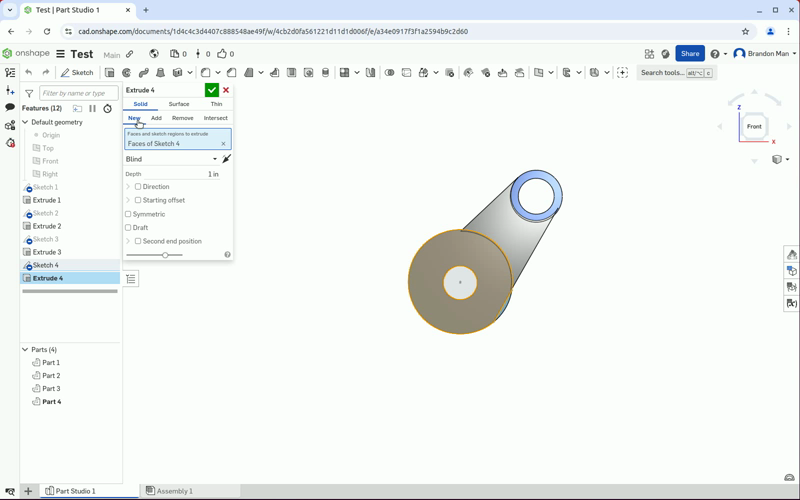
key(tab, 4)
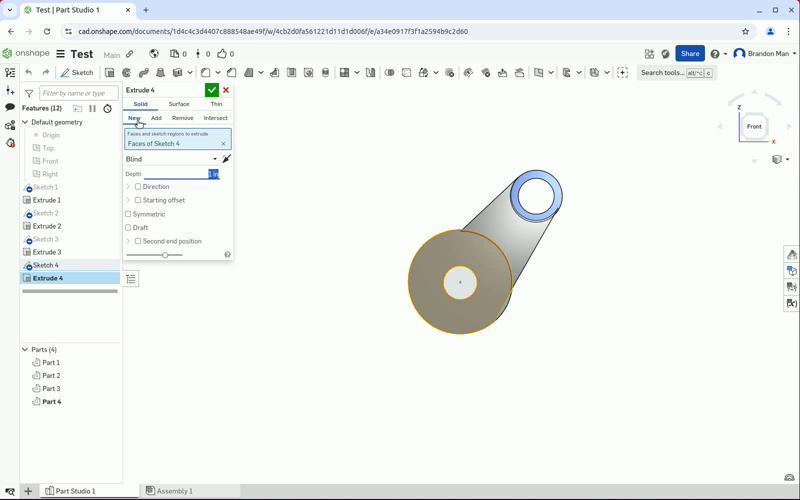
text(6.981)
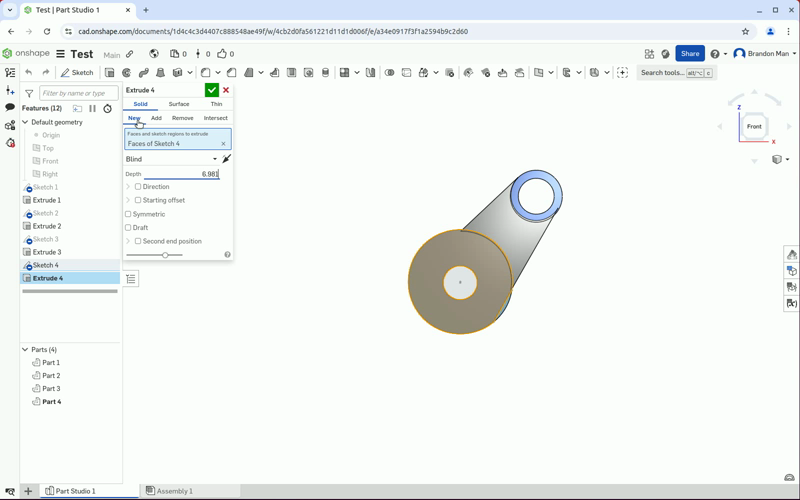
key(enter)
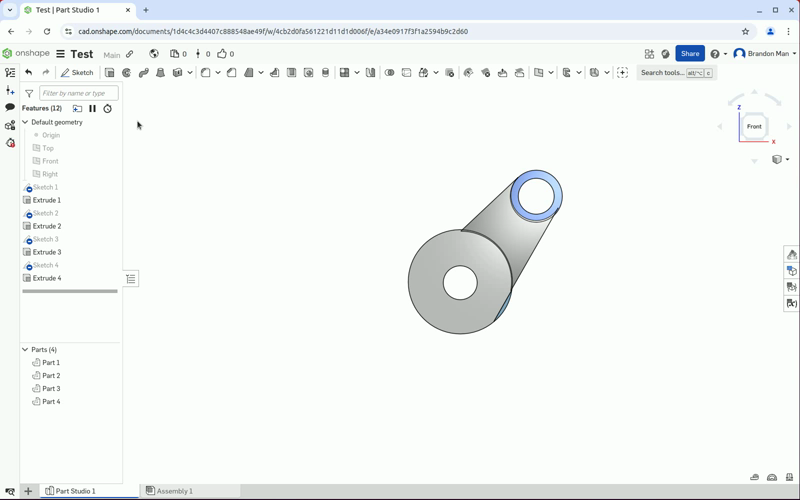
key(shift+h)
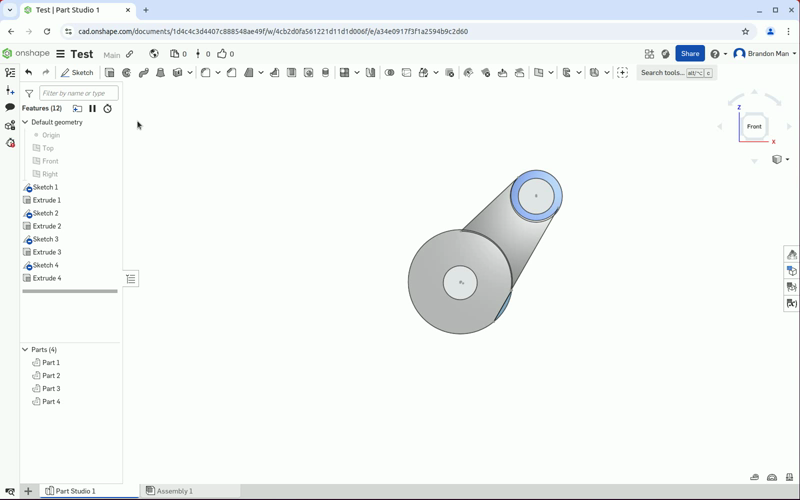
key(shift+h)
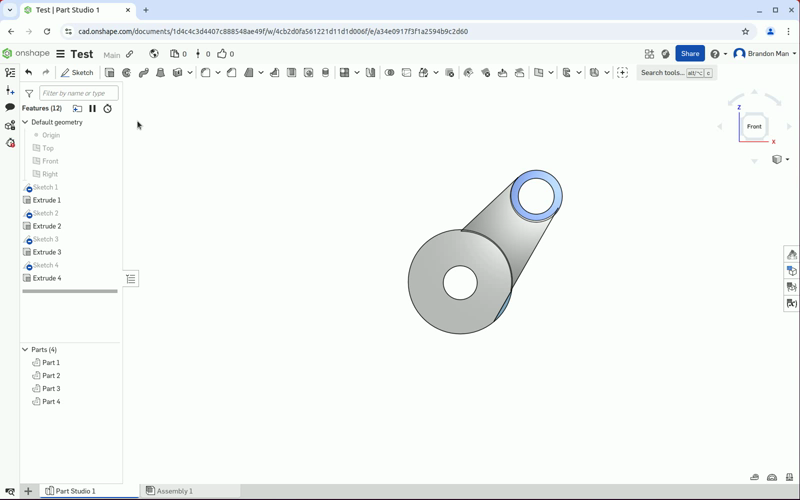
mouse_move(73, 189)
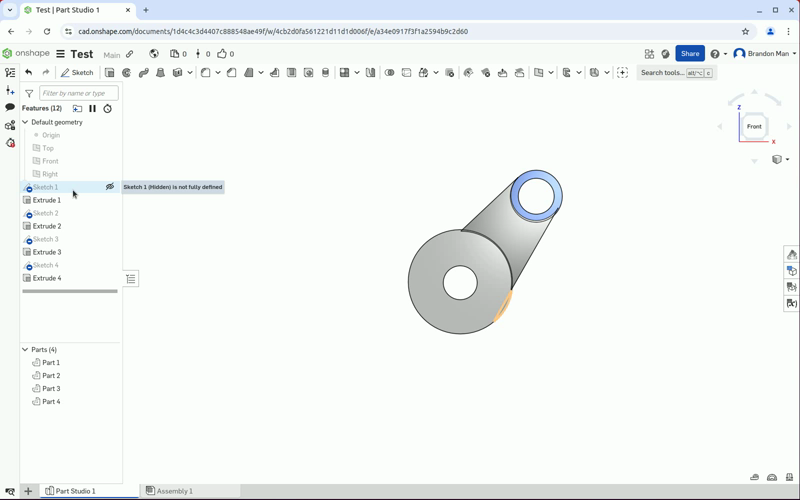
click(73, 189)
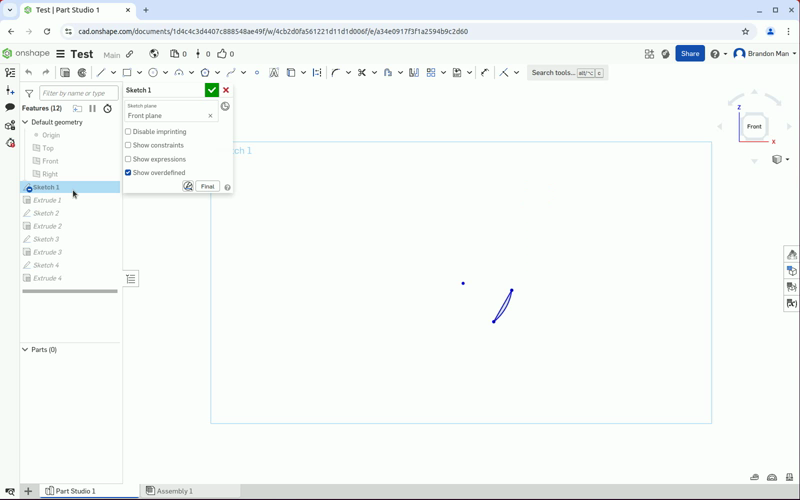
mouse_move(229, 92)
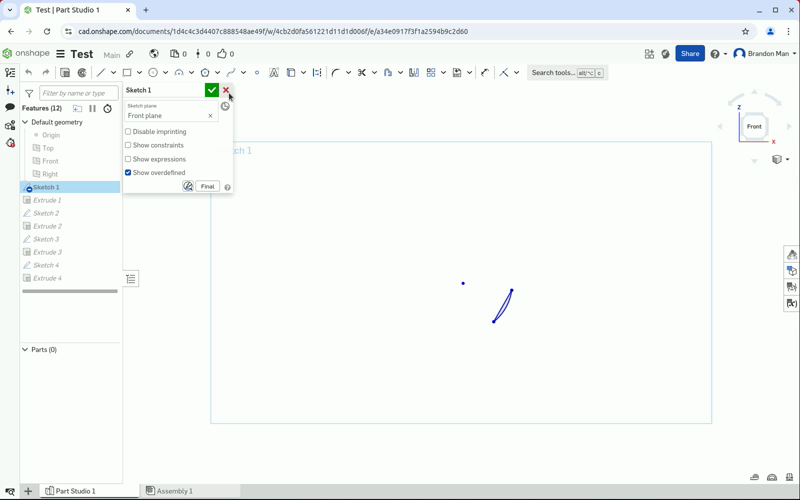
click(229, 92)
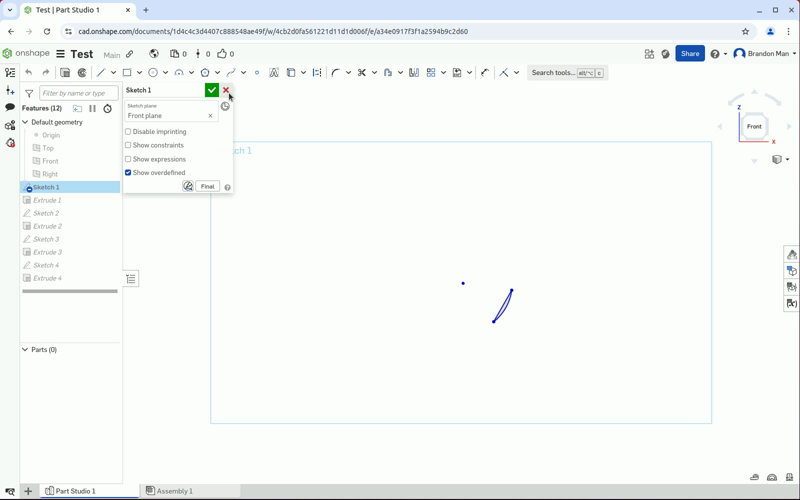
key(shift+s)
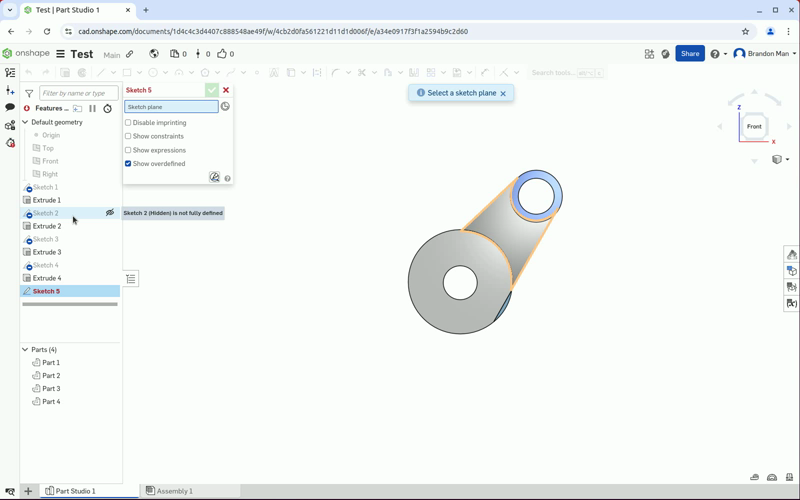
scroll(3)
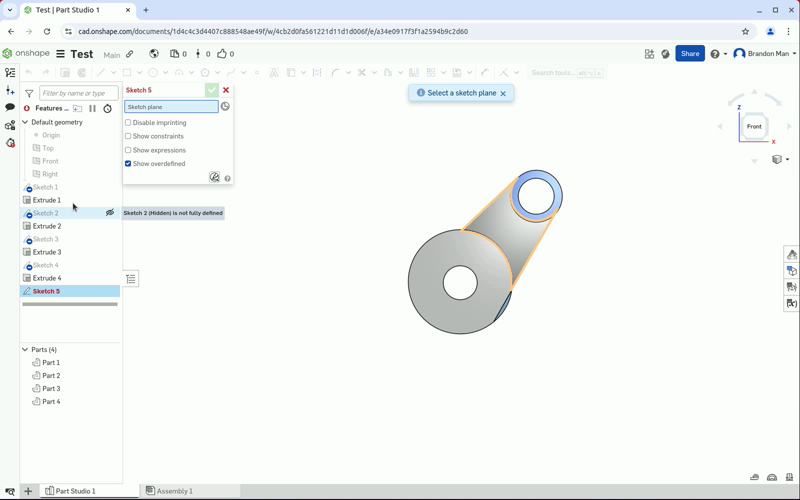
mouse_move(73, 163)
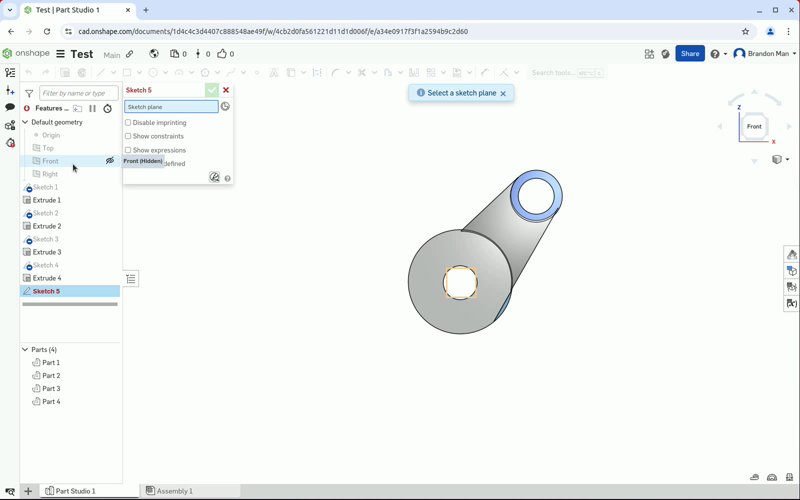
click(73, 163)
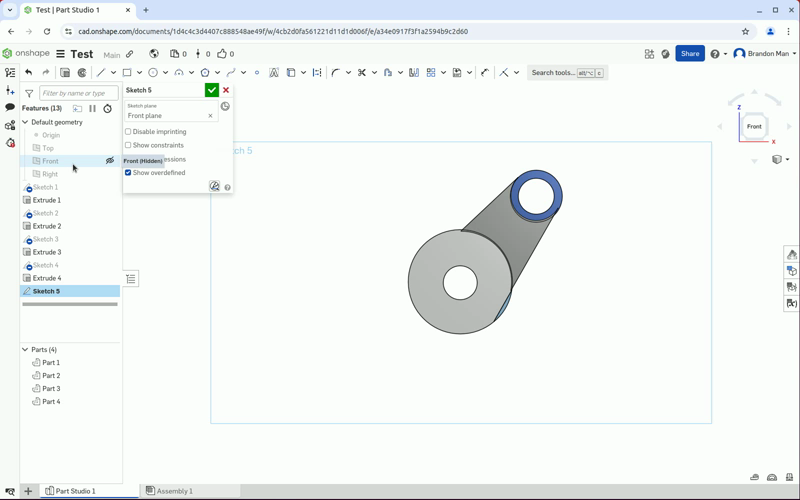
mouse_move(73, 352)
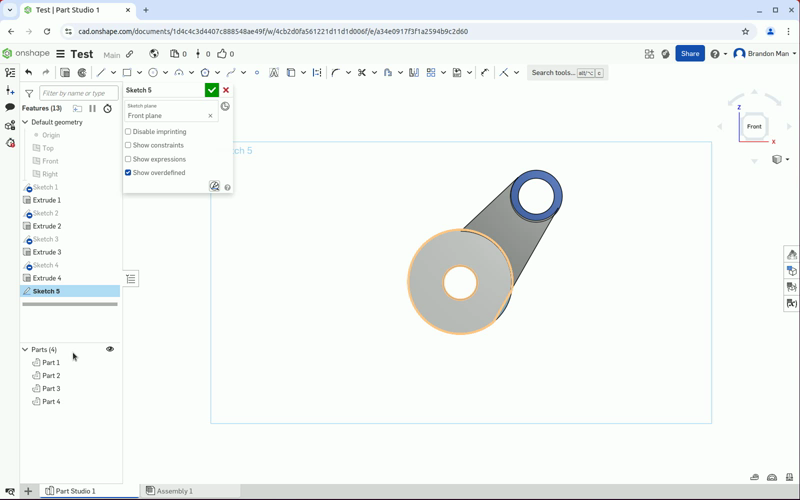
key(y)
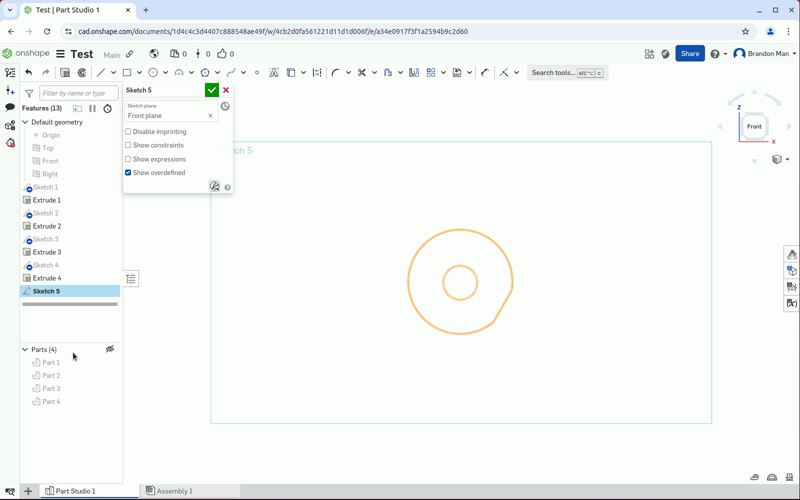
key(a)
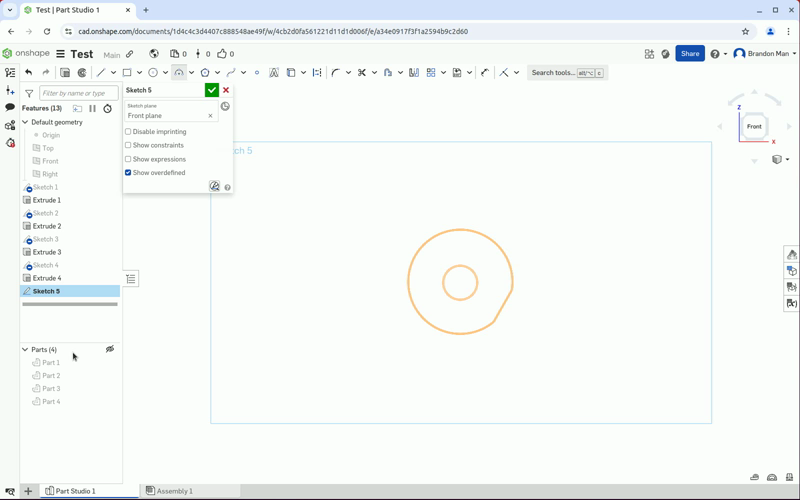
key_down(shift)
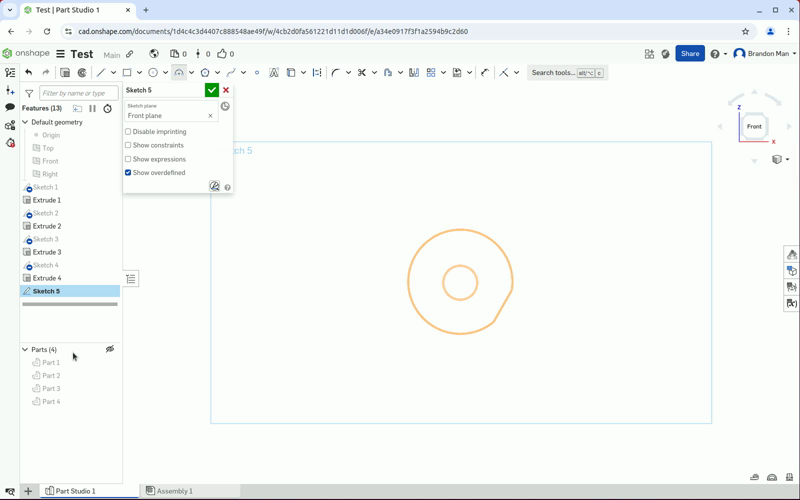
mouse_move(460, 231)
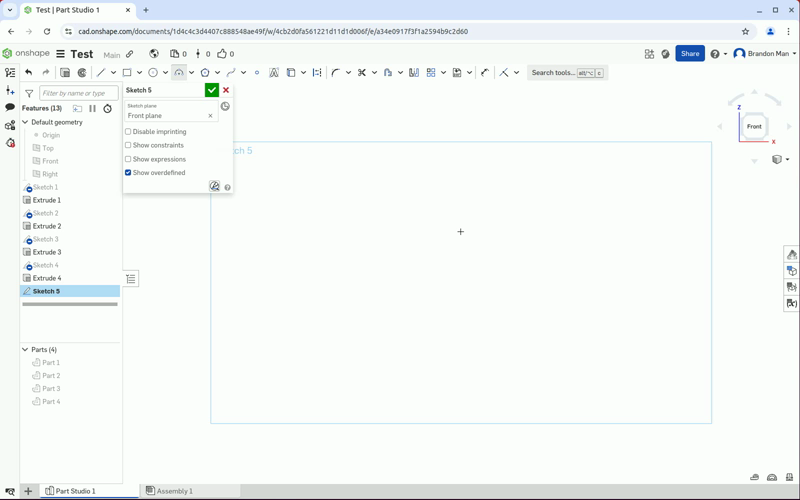
click(460, 231)
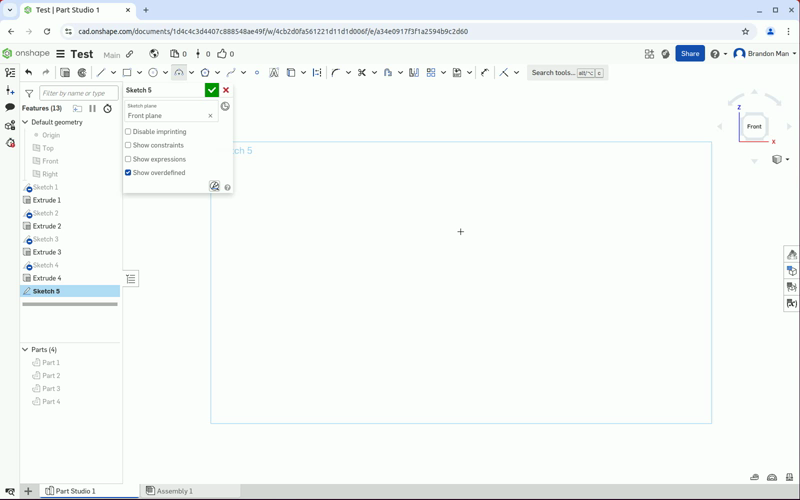
key_up(shift)
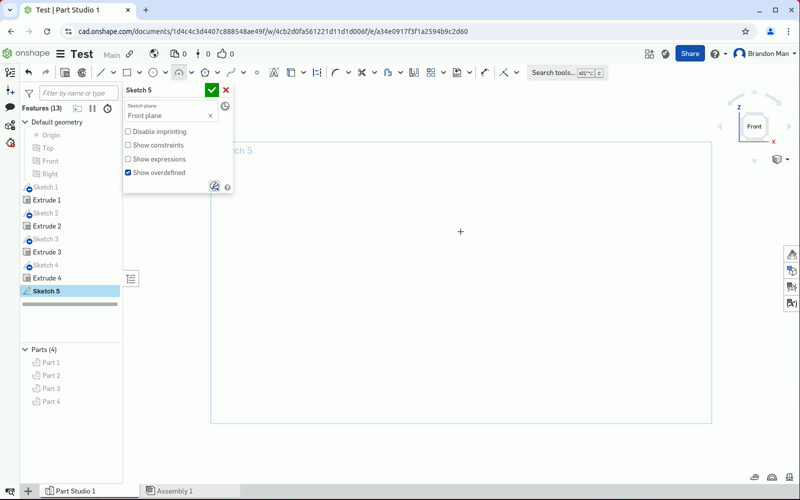
key_down(shift)
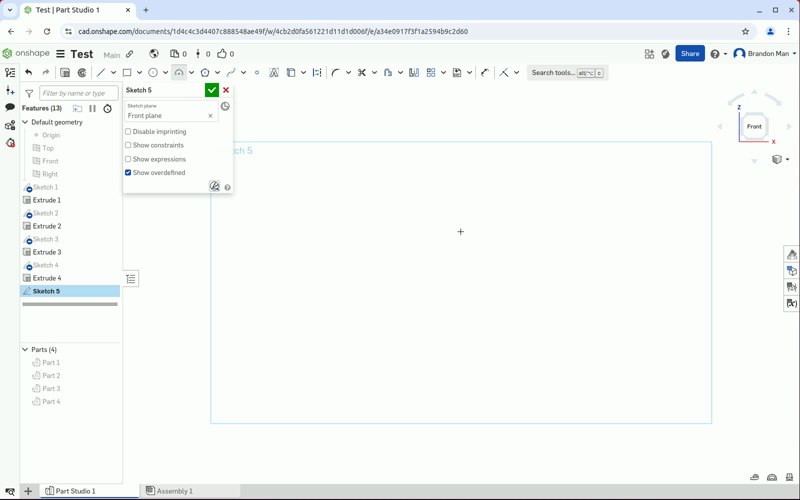
mouse_move(510, 290)
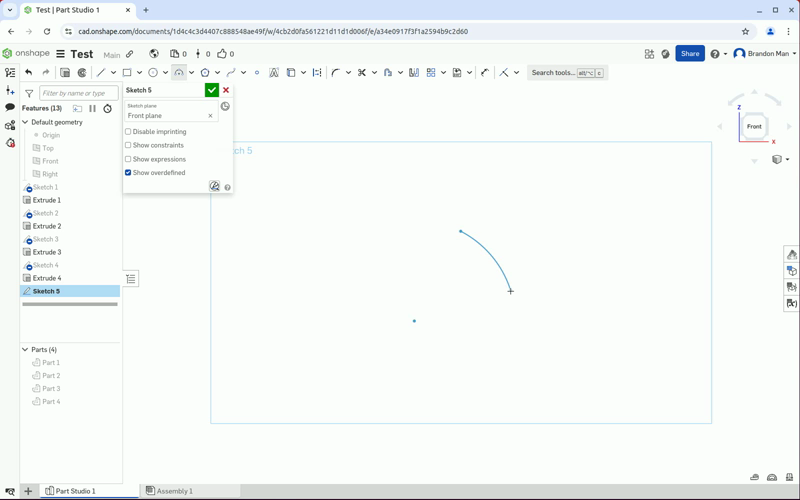
click(510, 290)
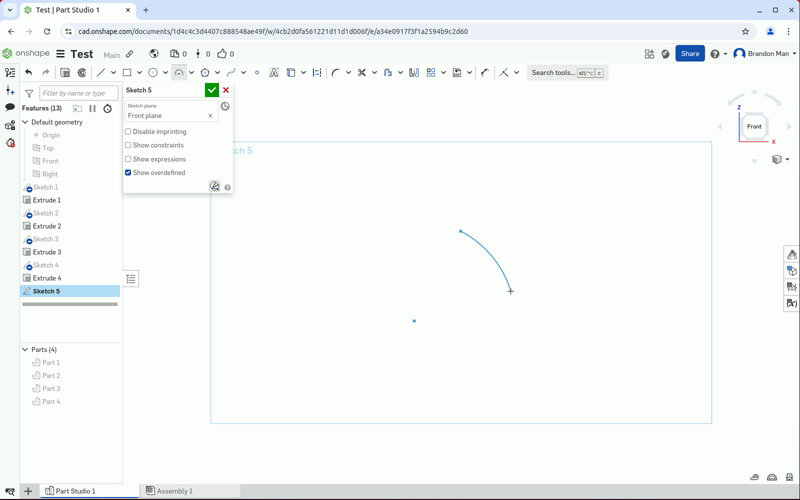
mouse_move(499, 249)
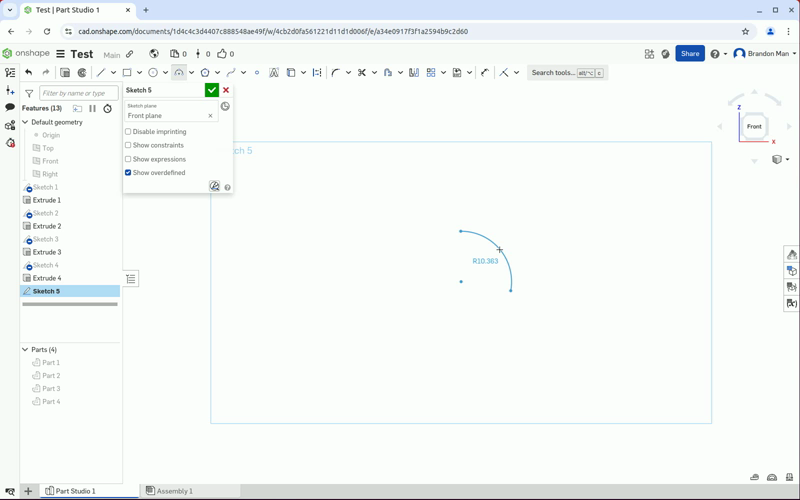
click(499, 249)
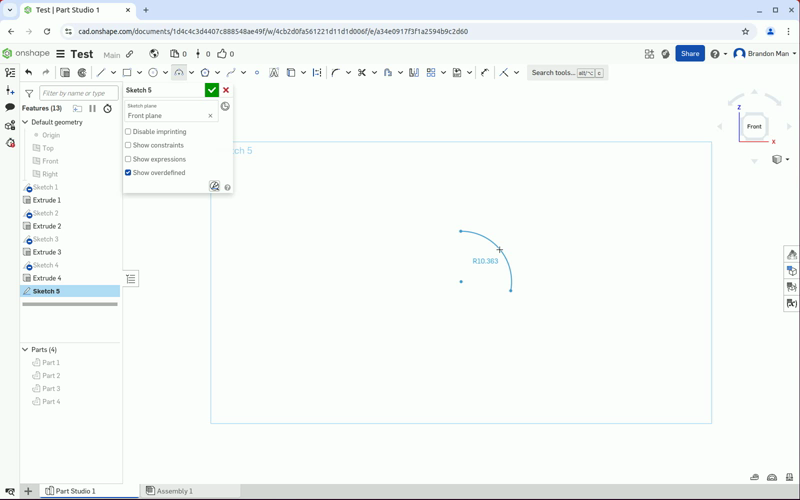
key_up(shift)
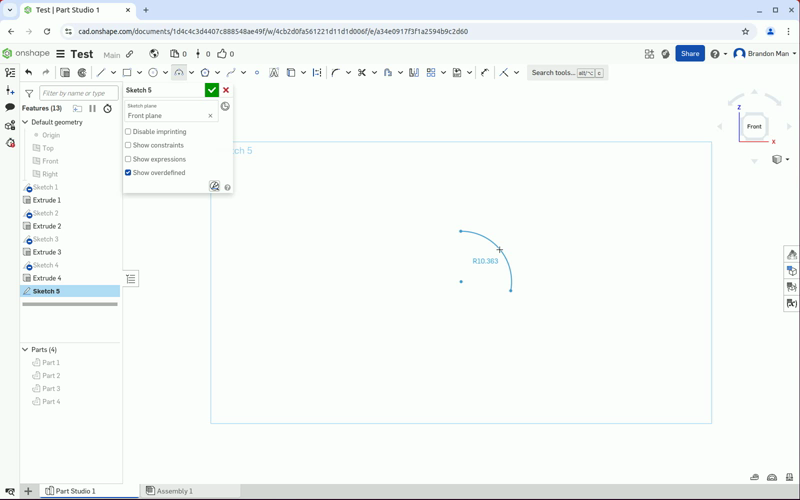
key(esc)
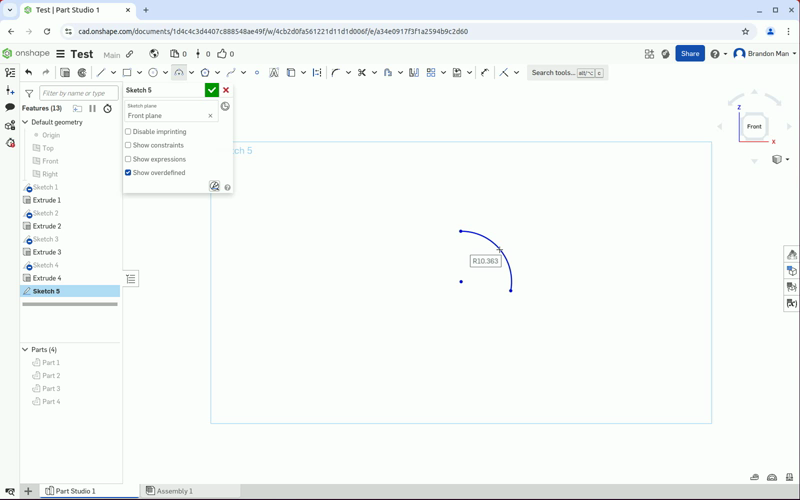
key(l)
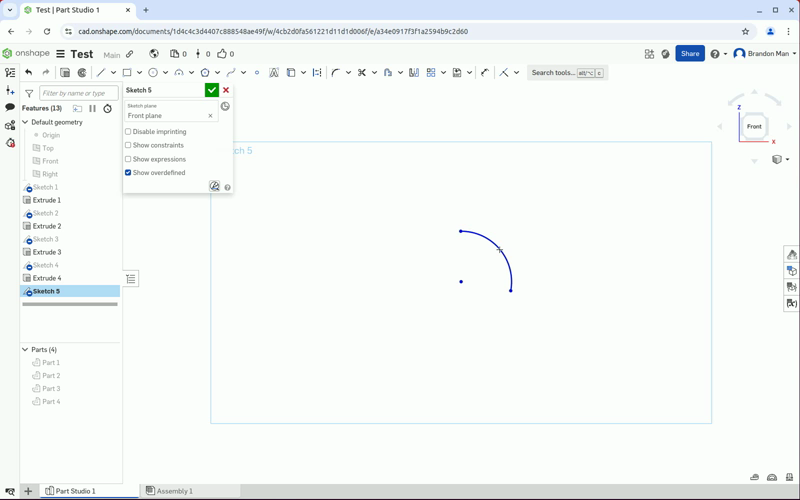
mouse_move(510, 290)
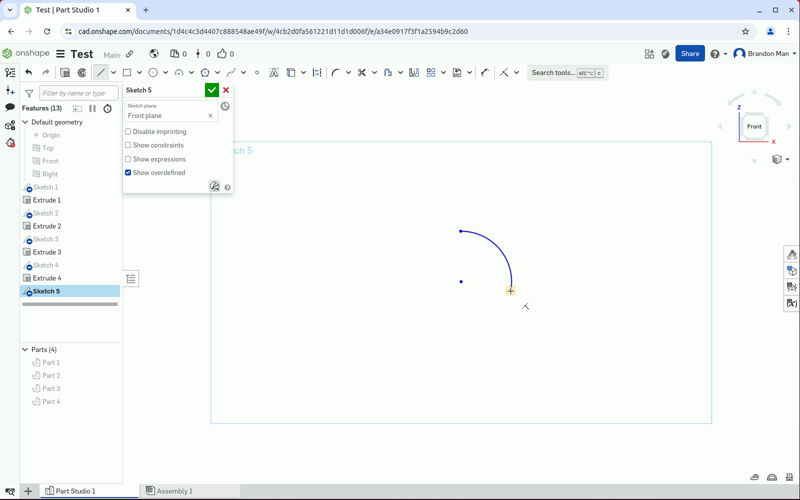
click(510, 290)
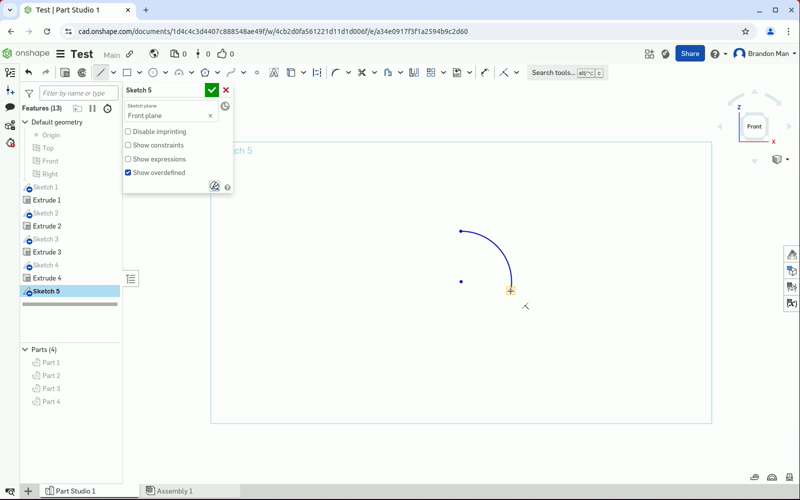
key_down(shift)
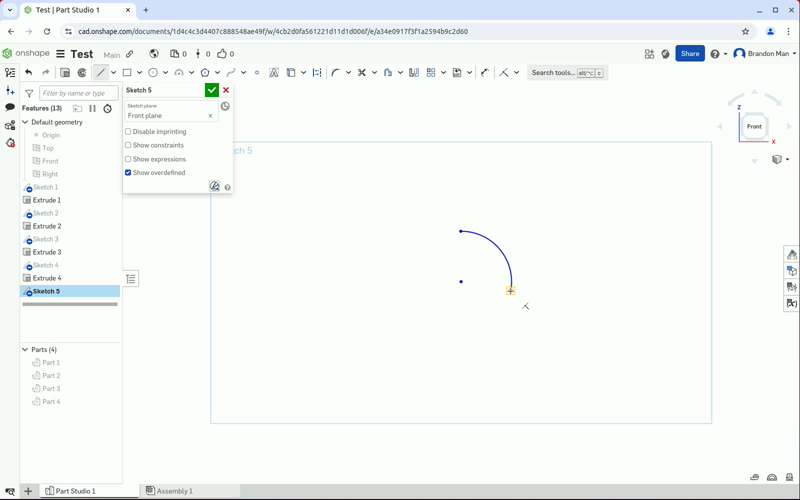
mouse_move(558, 207)
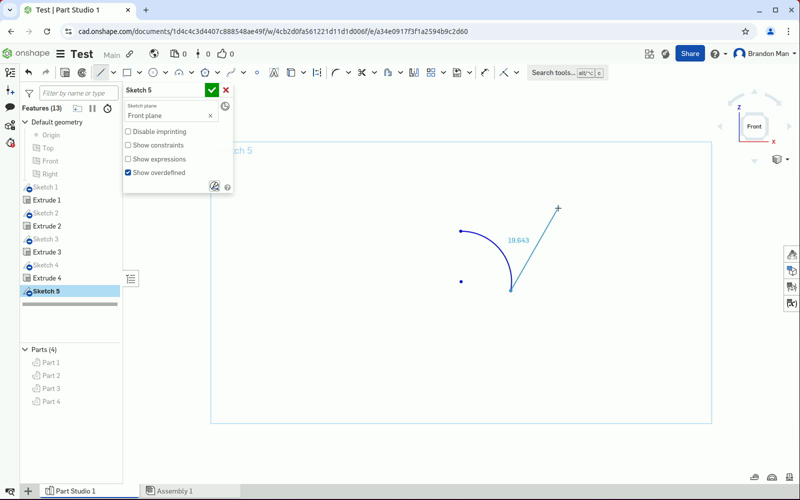
click(558, 207)
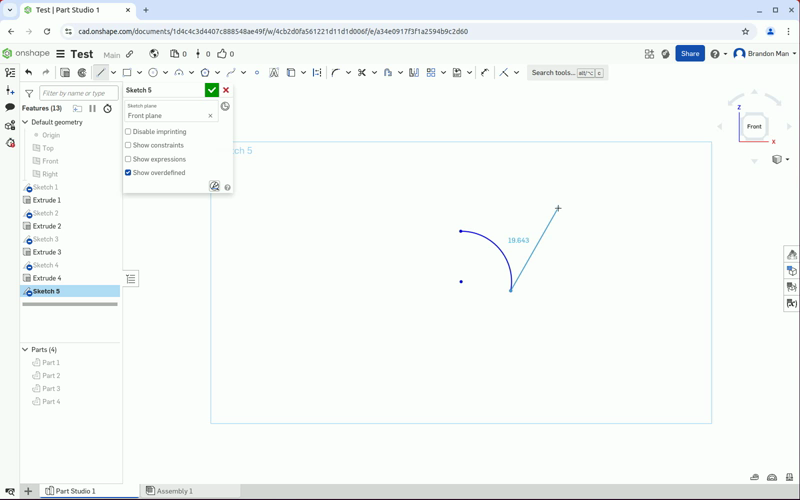
key_up(shift)
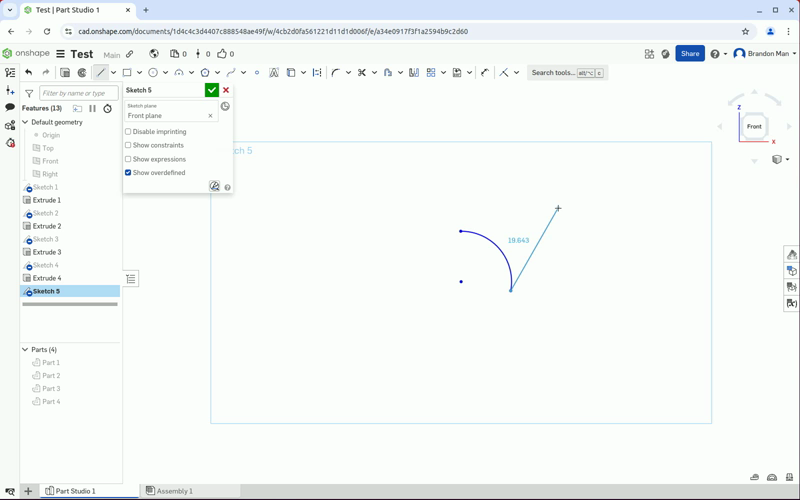
key(esc)
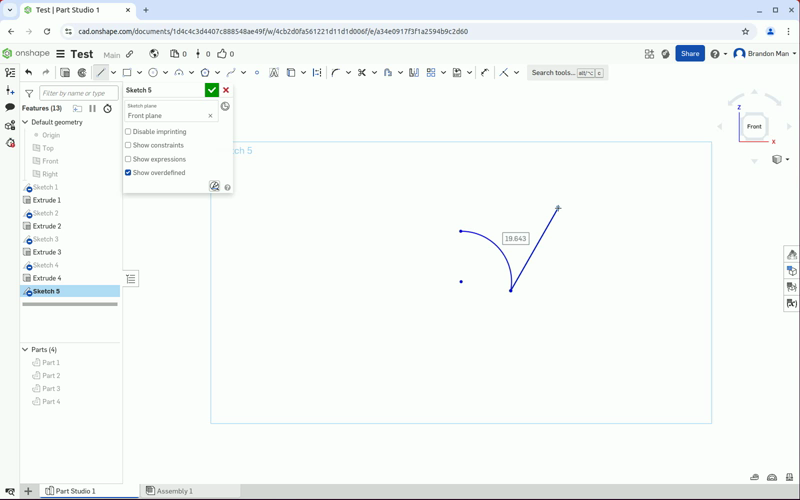
key(a)
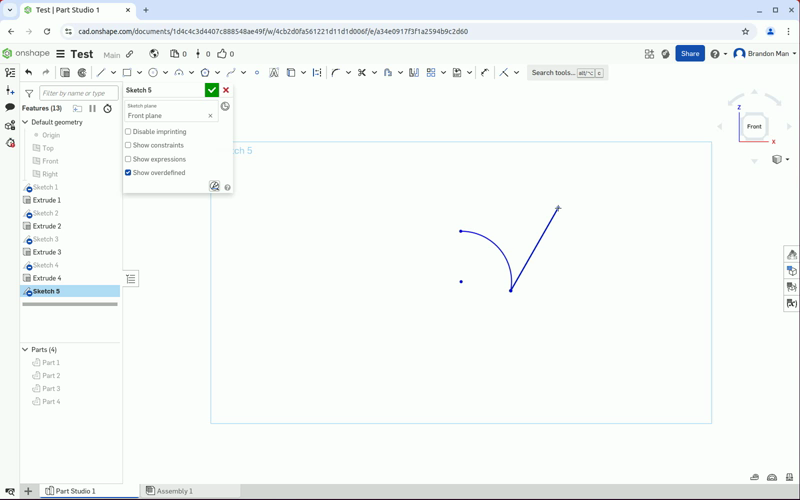
mouse_move(558, 207)
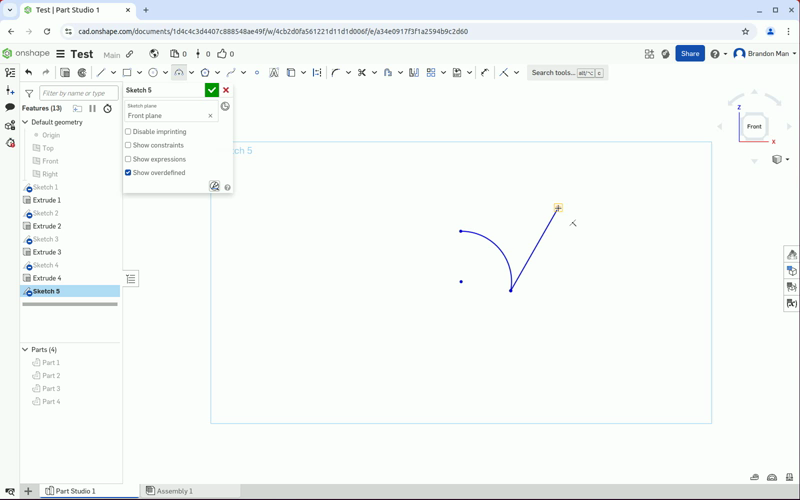
click(558, 207)
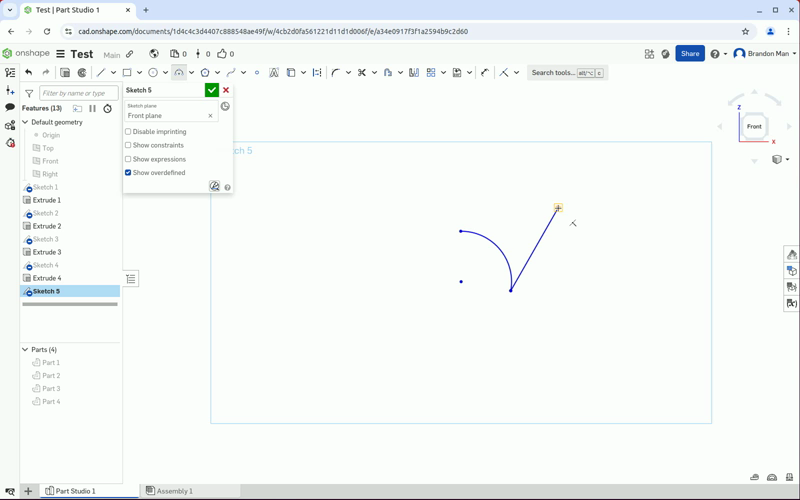
key_down(shift)
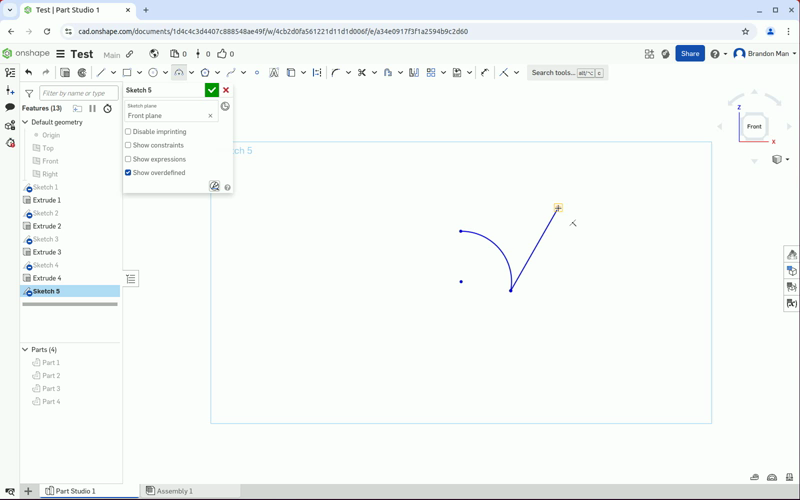
mouse_move(518, 177)
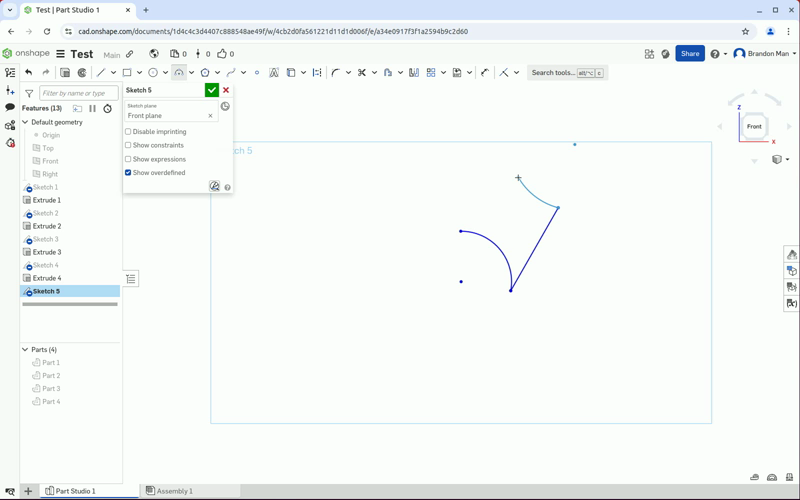
click(518, 177)
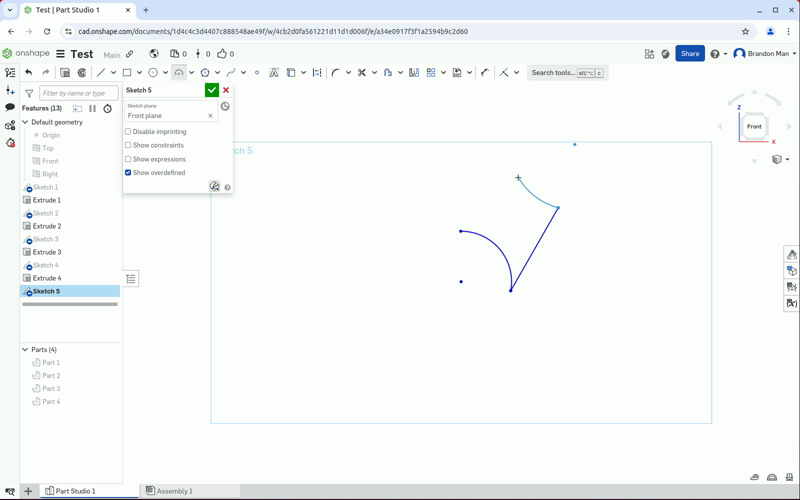
mouse_move(520, 215)
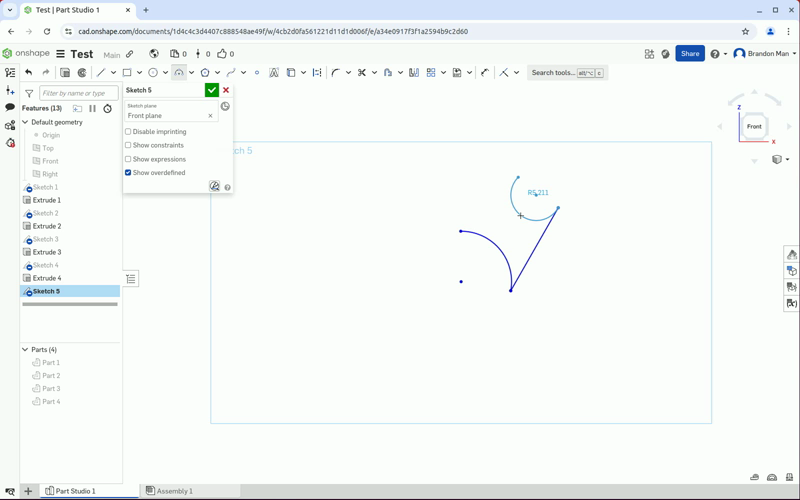
click(520, 215)
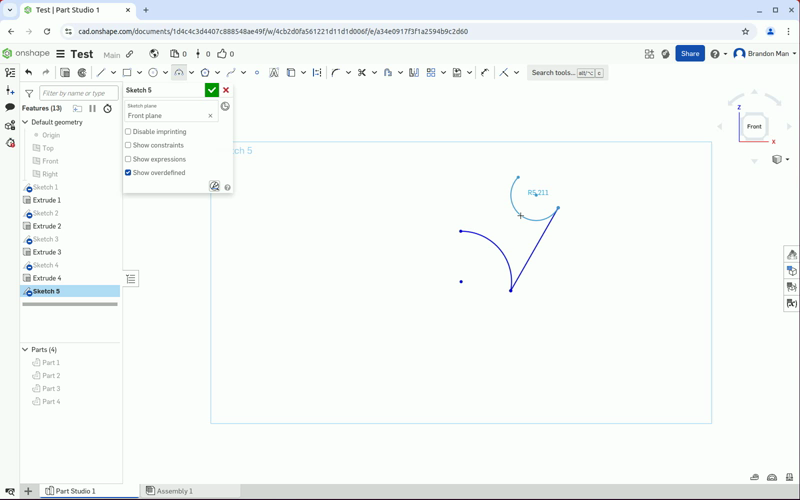
key_up(shift)
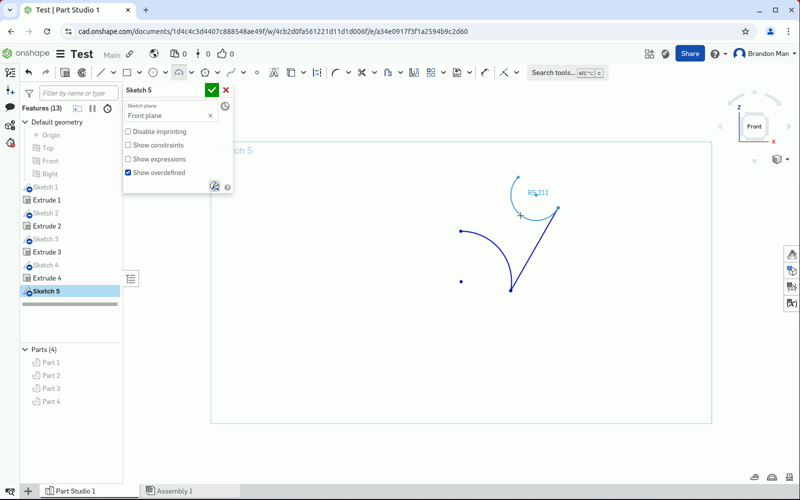
key(esc)
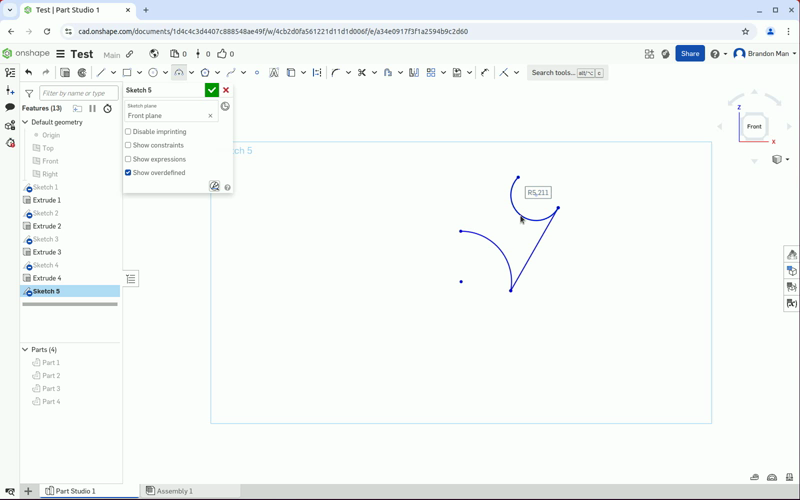
key(l)
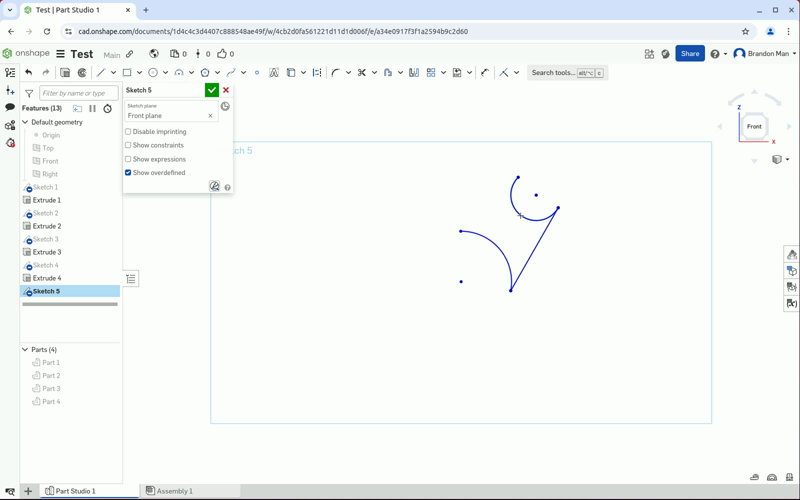
mouse_move(518, 177)
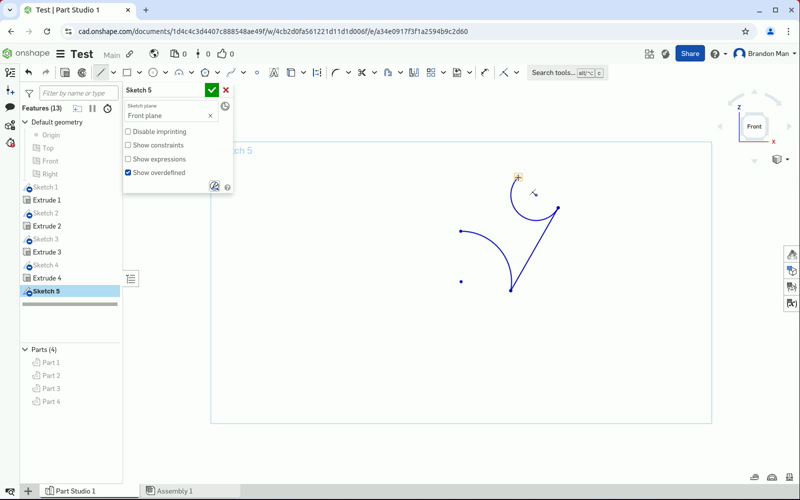
click(518, 177)
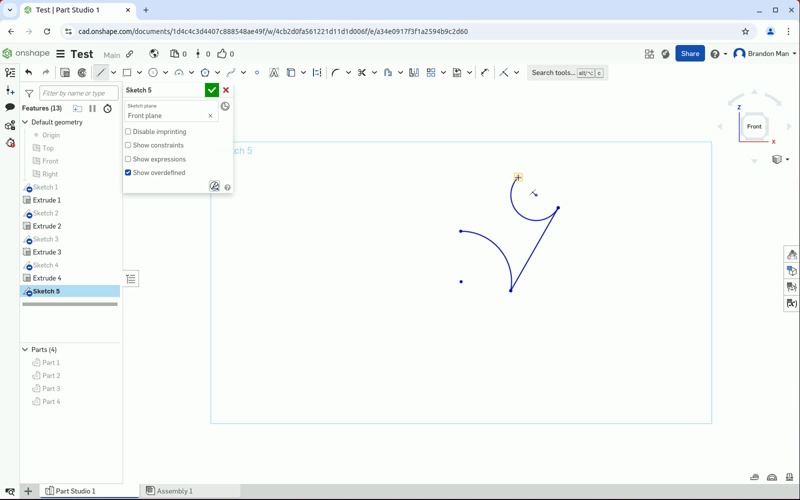
key_down(shift)
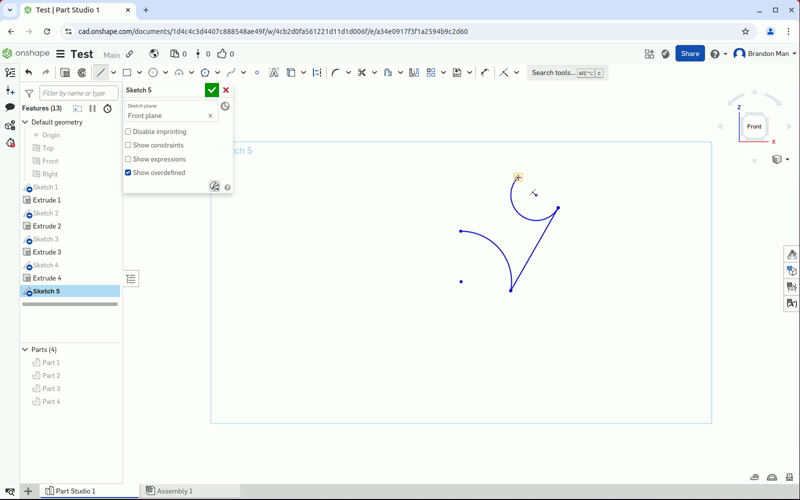
mouse_move(460, 231)
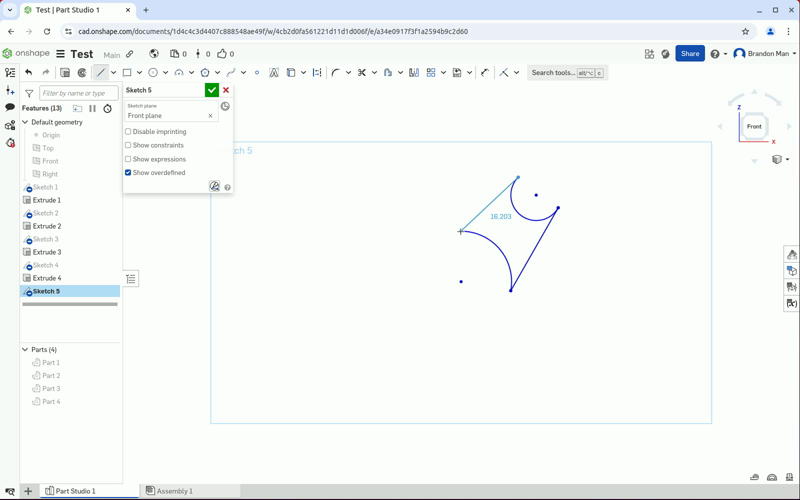
key_up(shift)
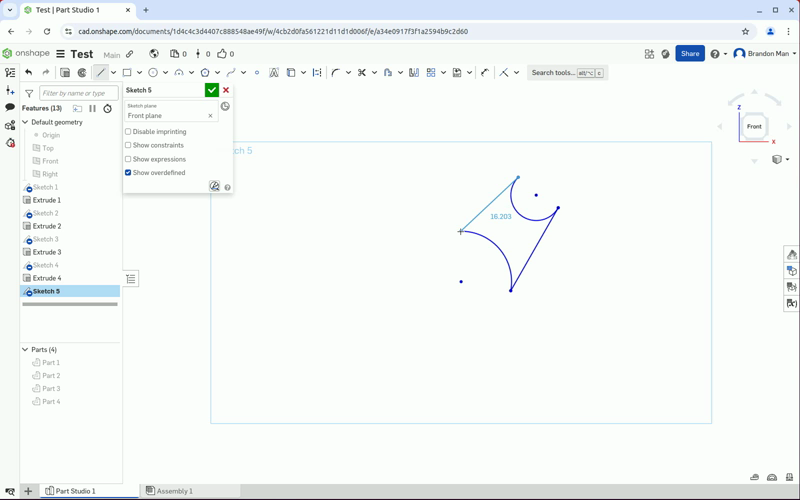
click(460, 231)
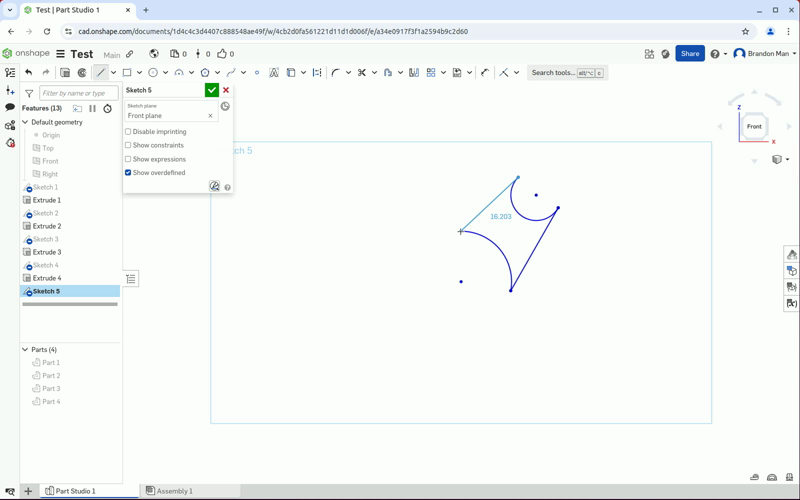
key(esc)
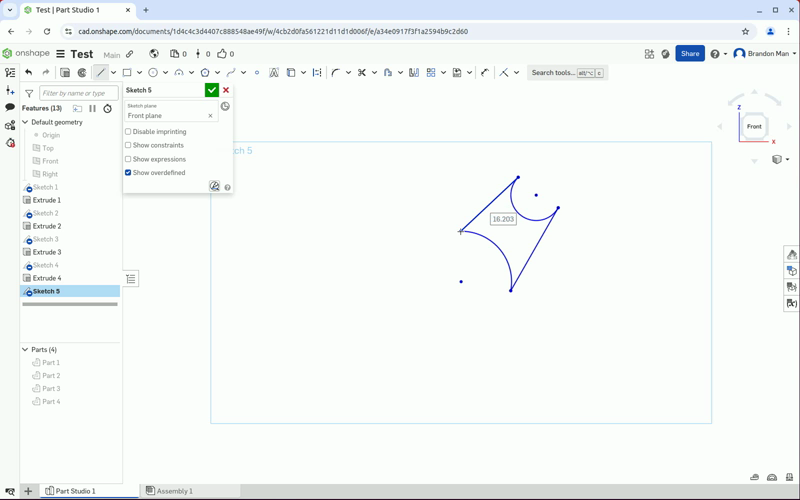
mouse_move(498, 241)
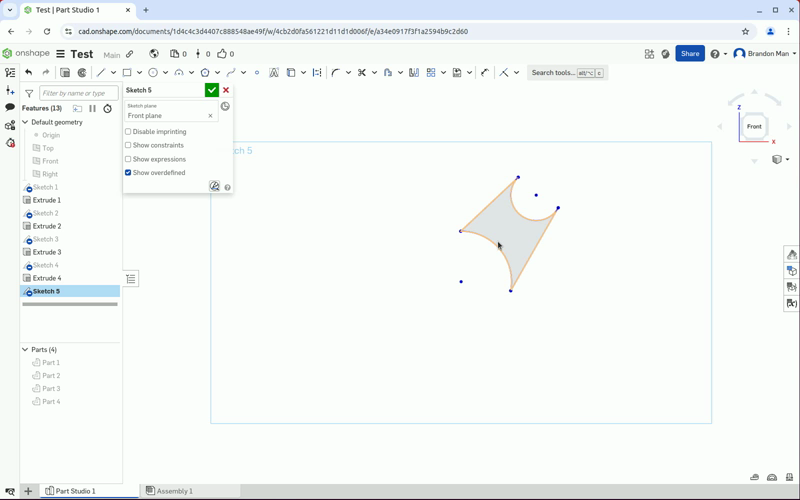
click(498, 241)
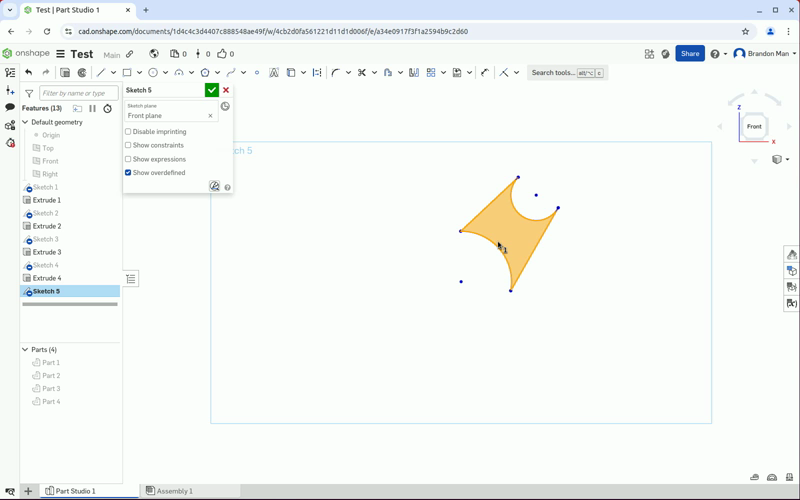
mouse_move(73, 352)
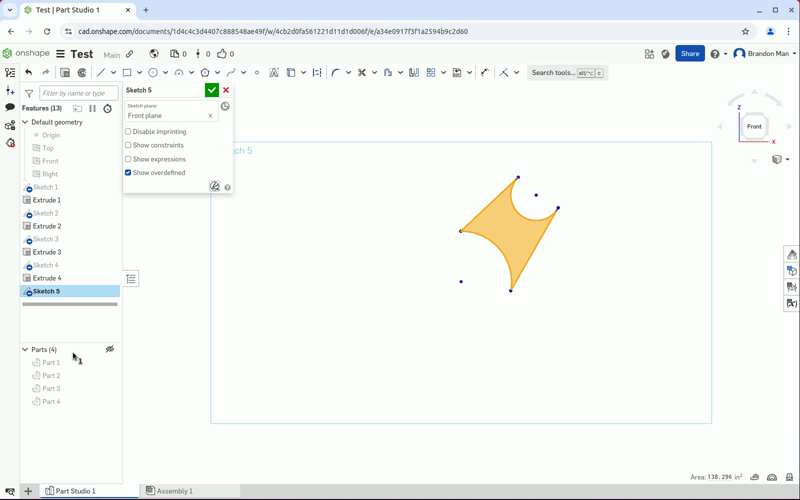
key(shift+y)
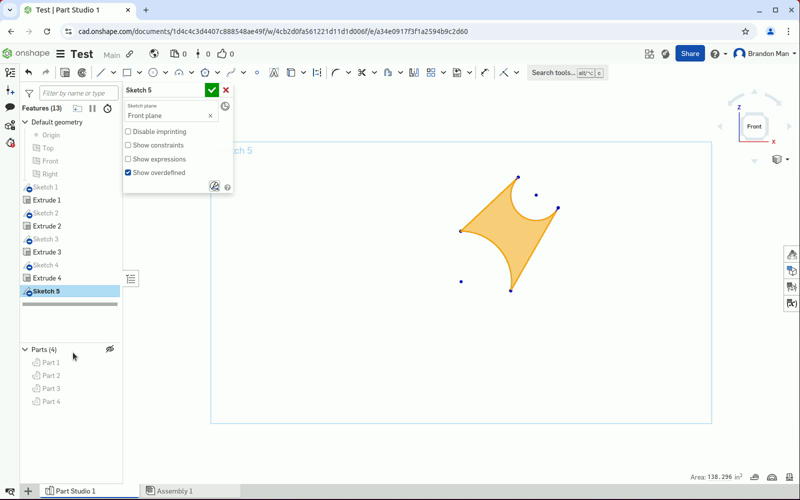
key(shift+e)
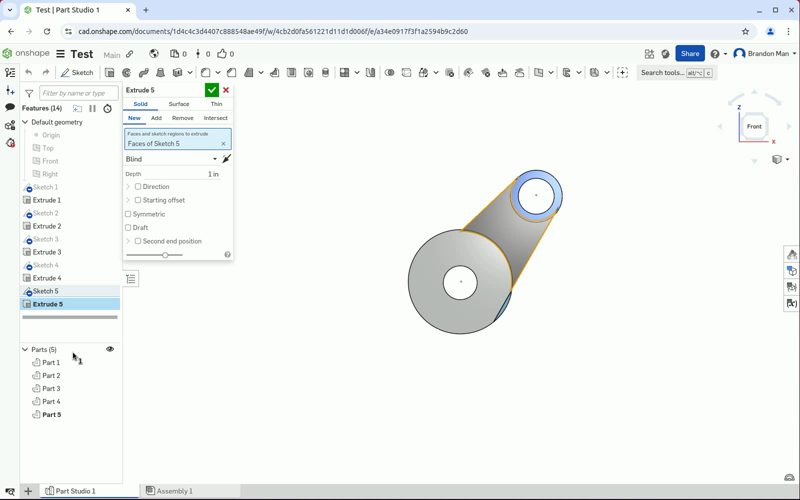
mouse_move(143, 106)
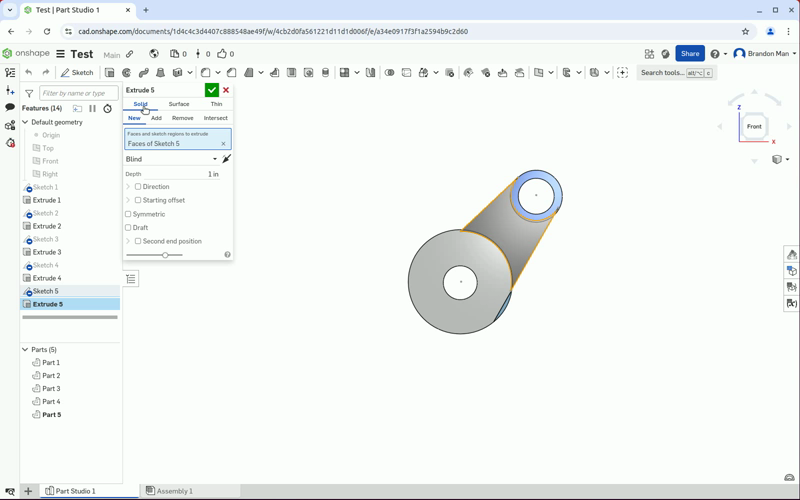
click(143, 106)
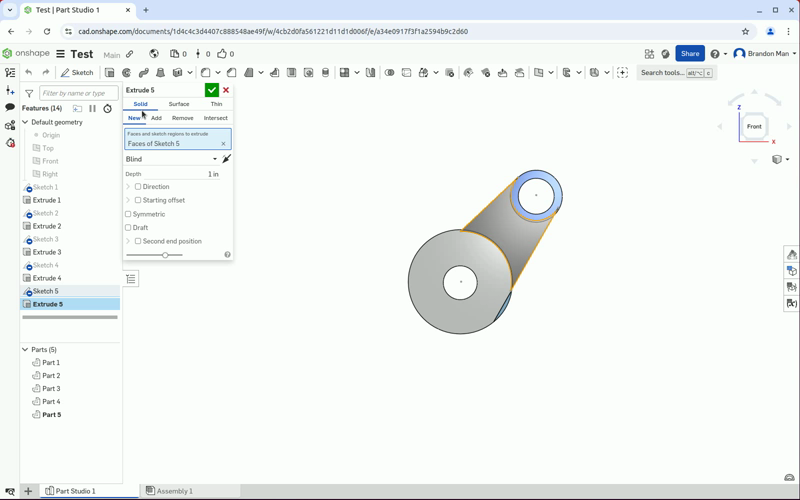
mouse_move(137, 120)
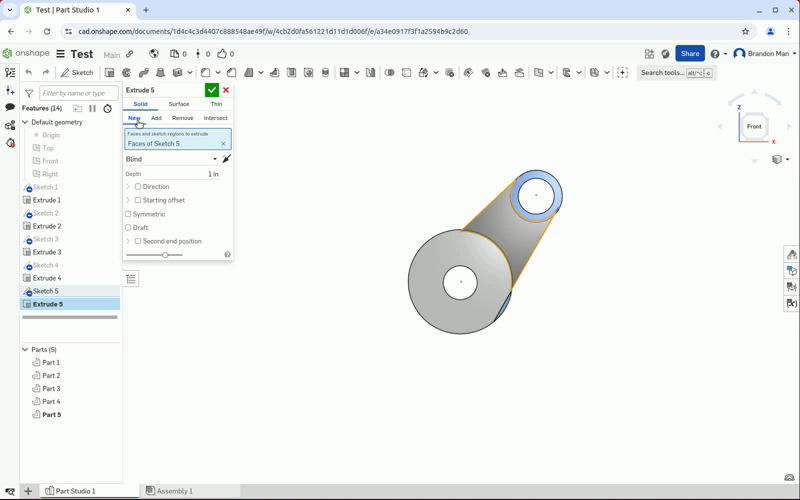
click(137, 120)
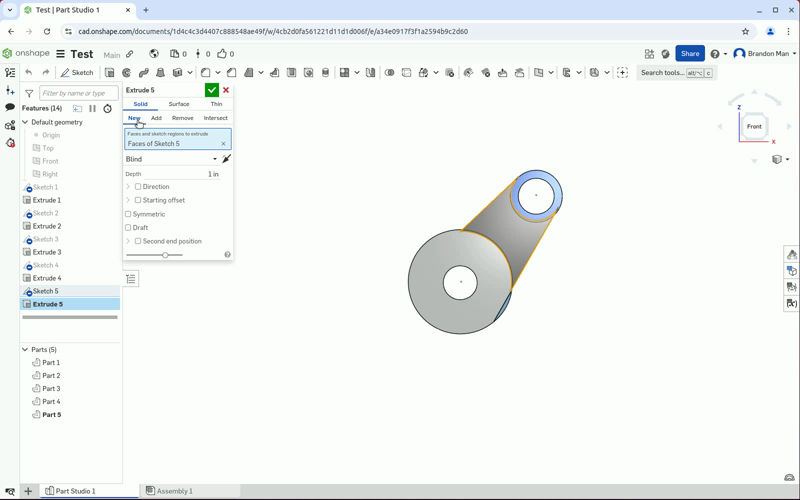
key(tab, 4)
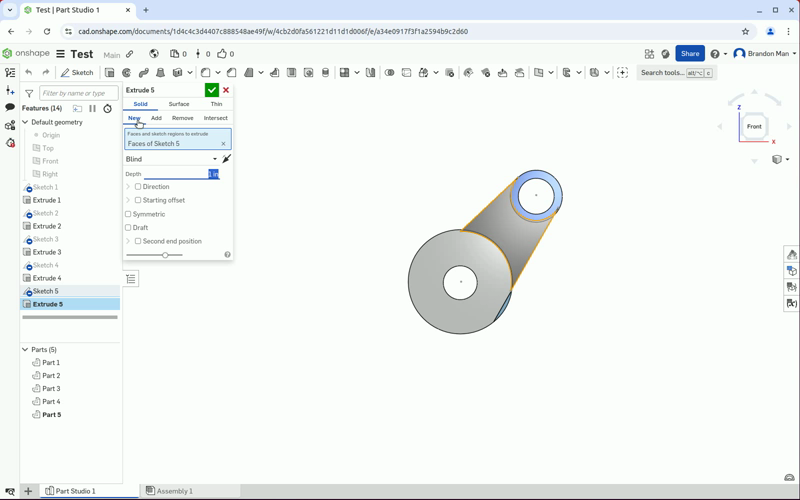
text(6.981)
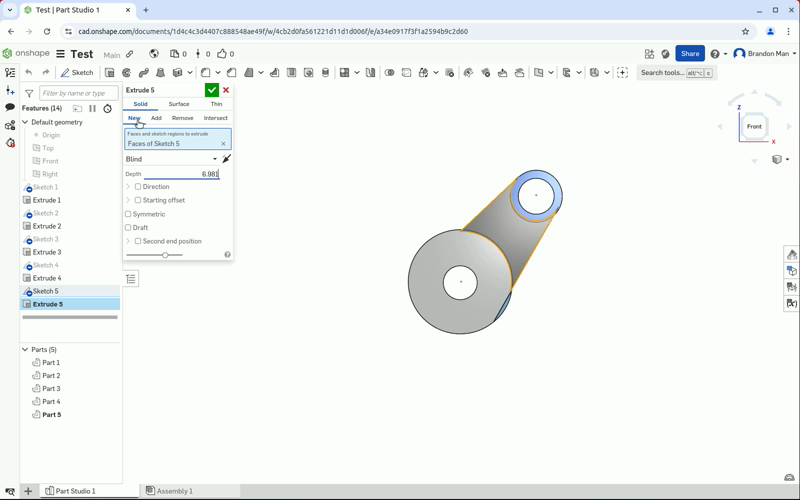
key(enter)
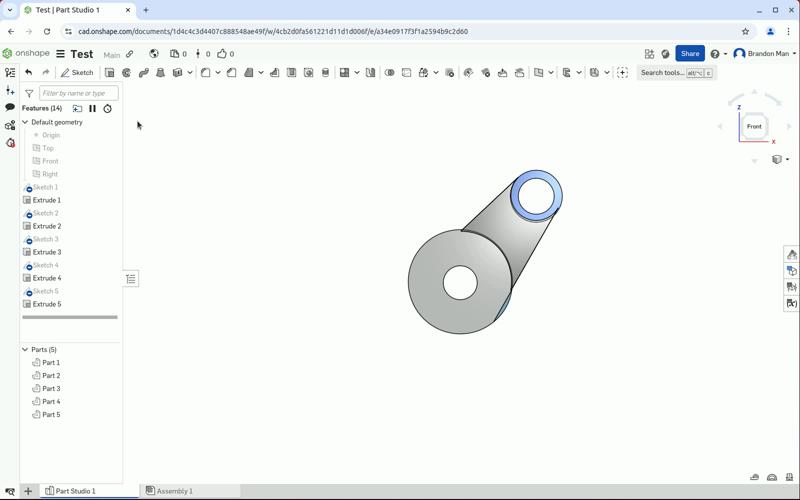
key(shift+h)
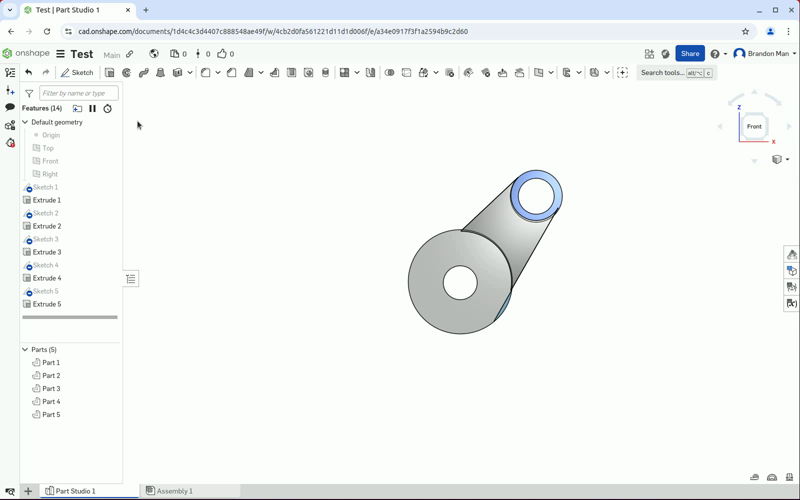
key(shift+h)
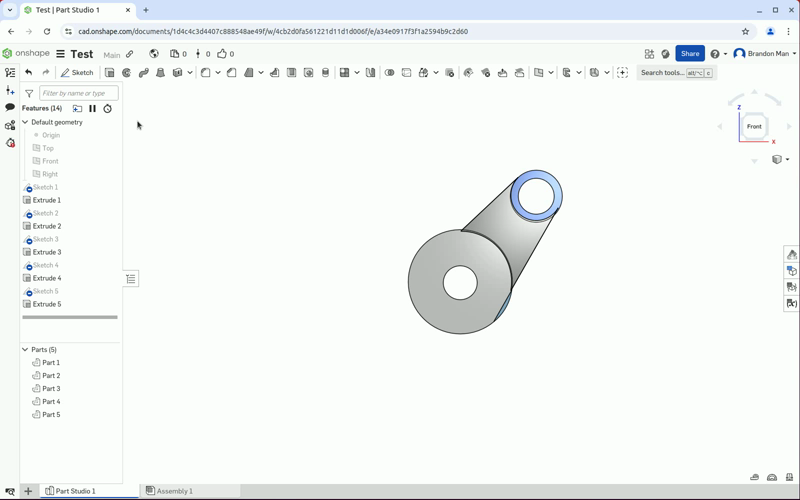
mouse_move(73, 189)
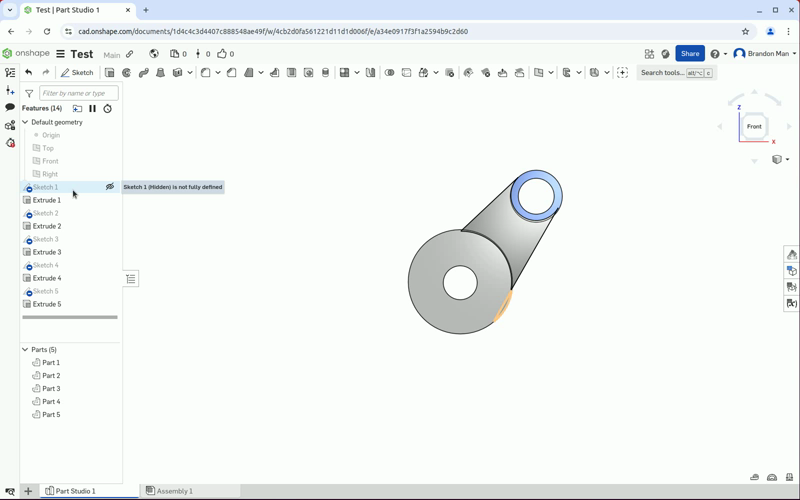
click(73, 189)
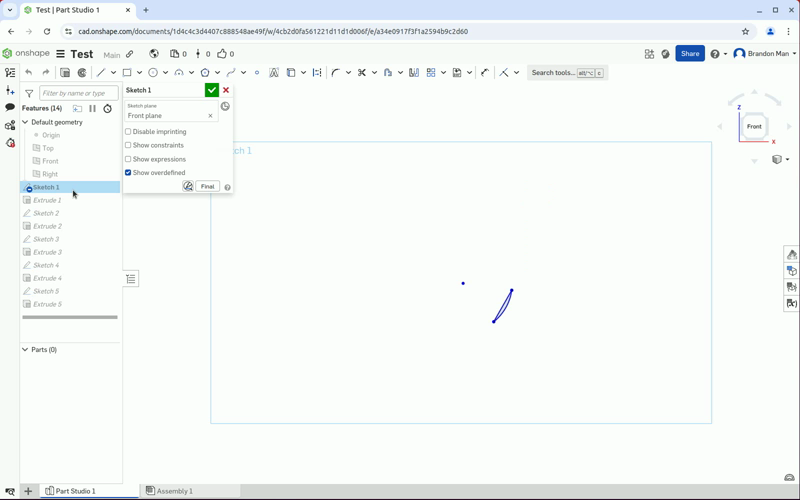
mouse_move(229, 92)
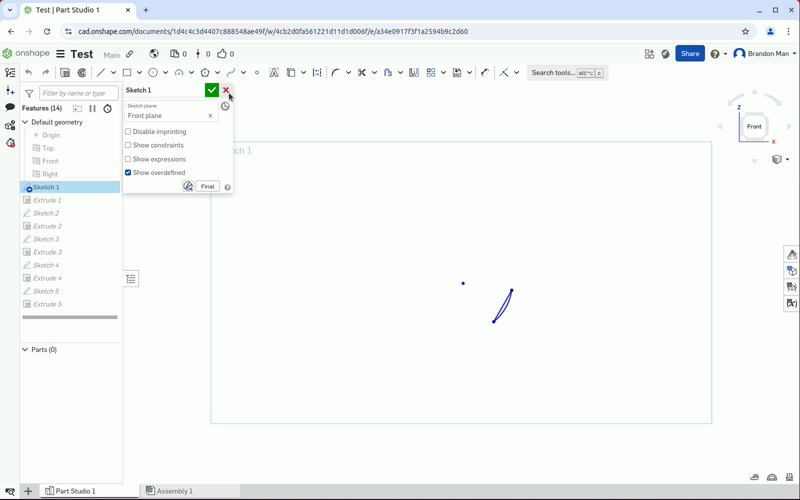
click(229, 92)
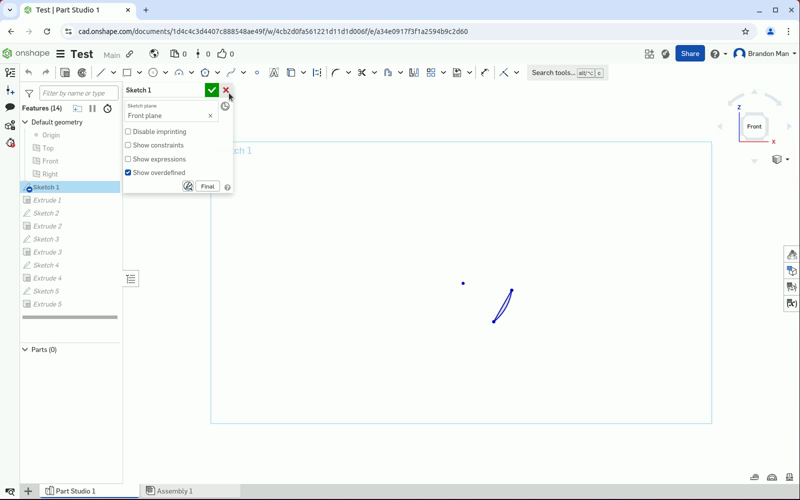
key(shift+s)
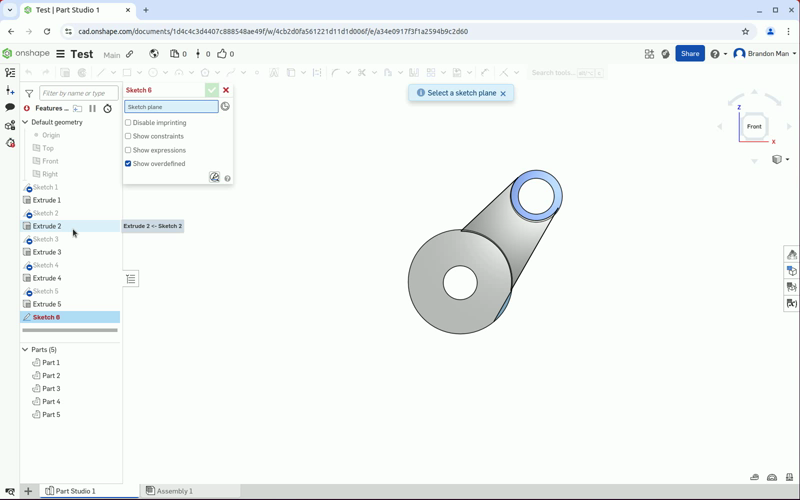
scroll(3)
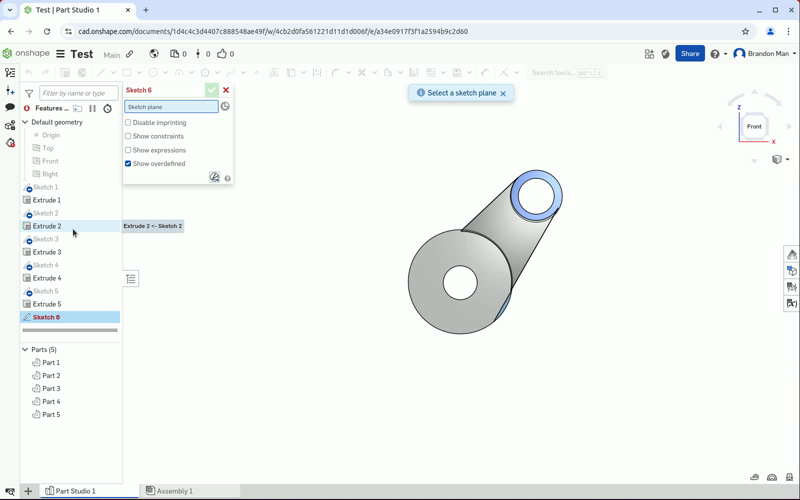
mouse_move(73, 163)
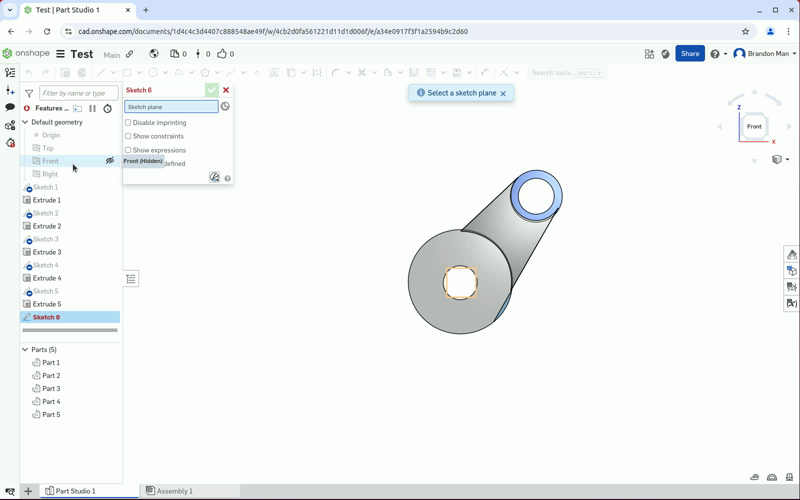
click(73, 163)
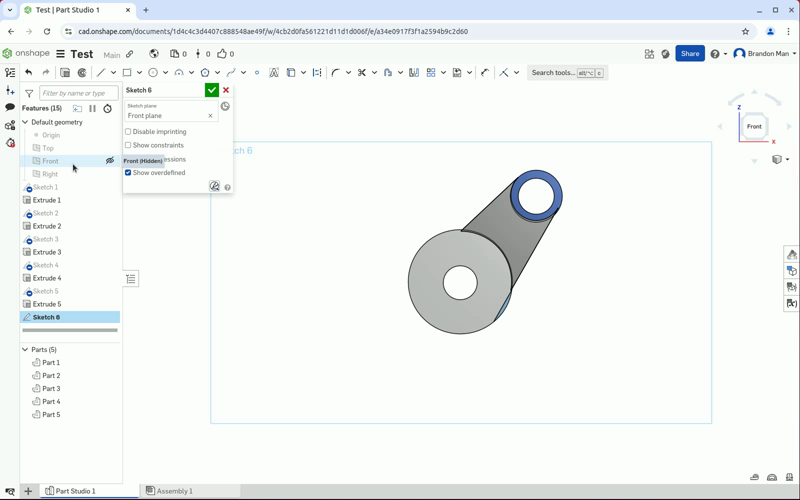
mouse_move(73, 352)
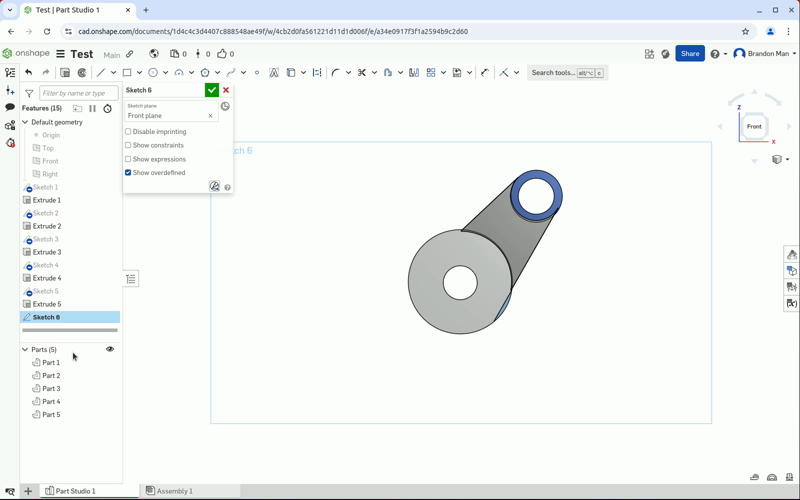
key(y)
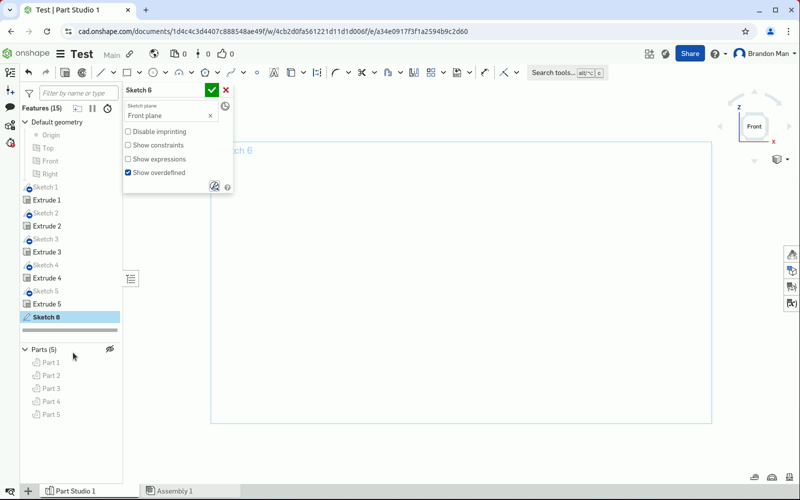
key(l)
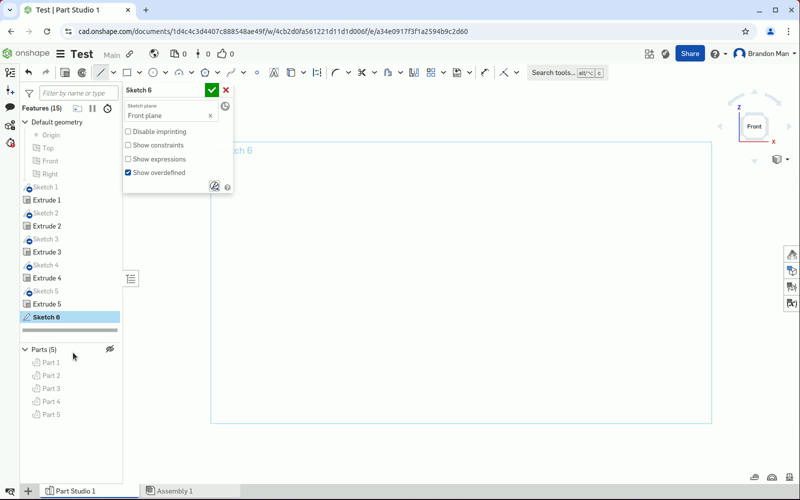
key_down(shift)
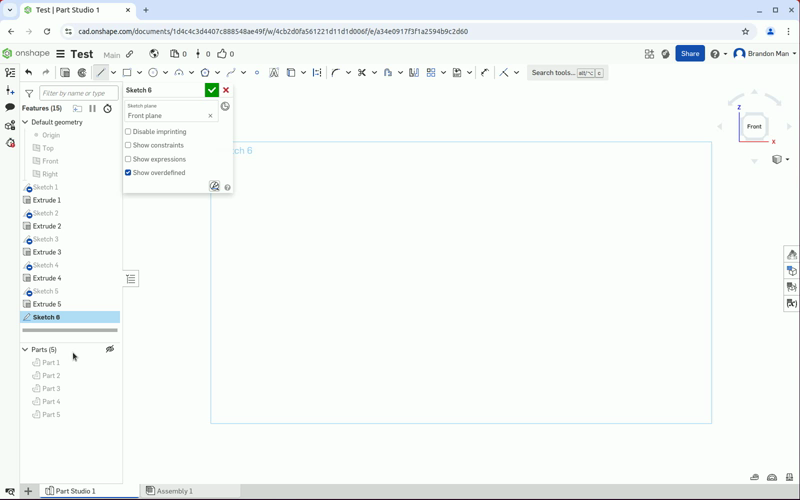
mouse_move(493, 321)
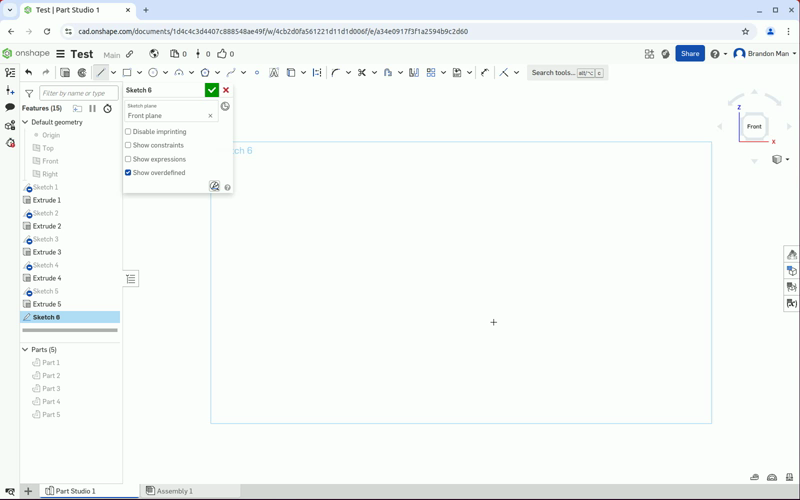
click(493, 321)
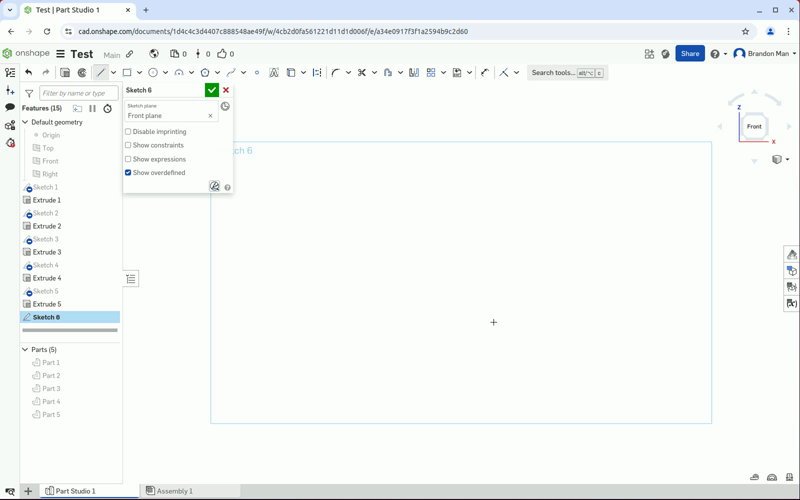
key_up(shift)
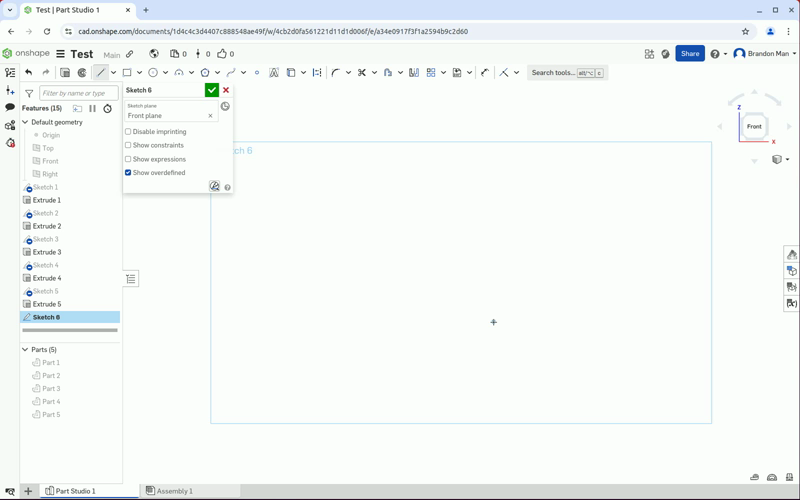
key_down(shift)
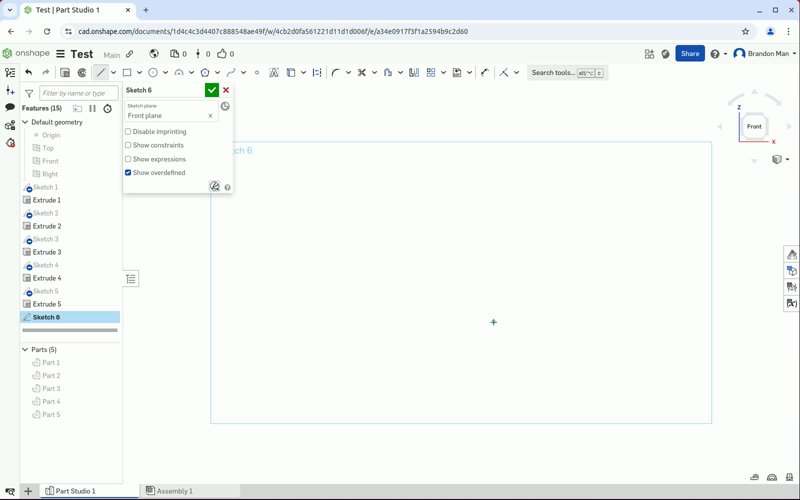
mouse_move(523, 321)
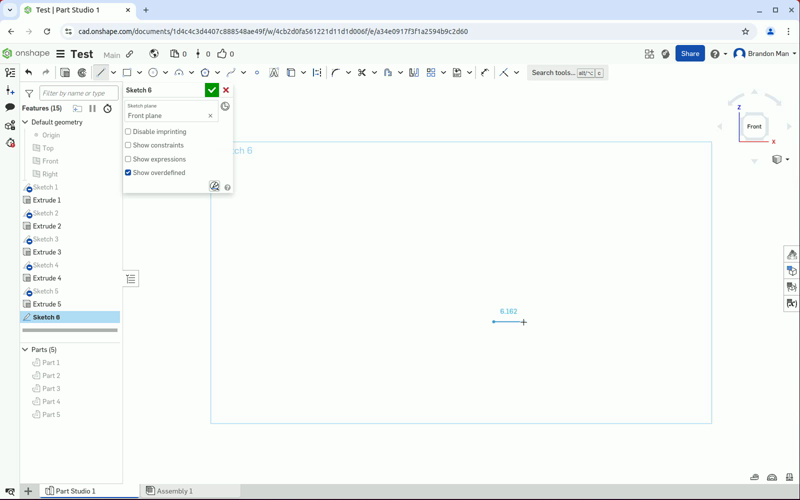
mouse_move(511, 290)
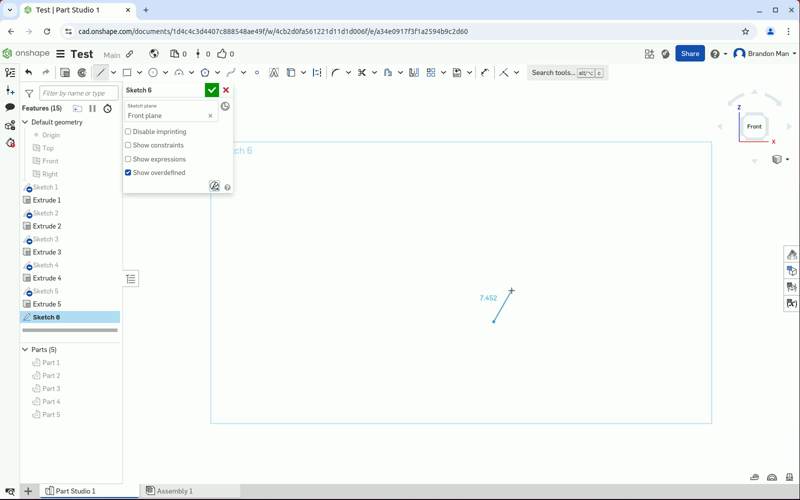
click(511, 290)
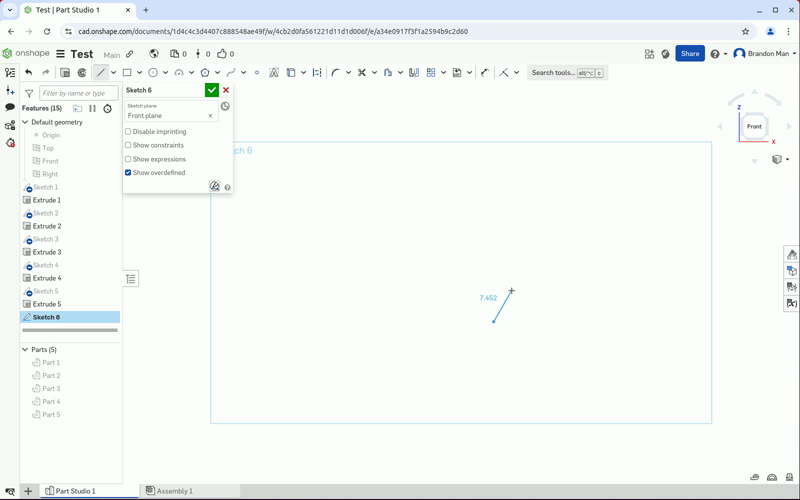
key_up(shift)
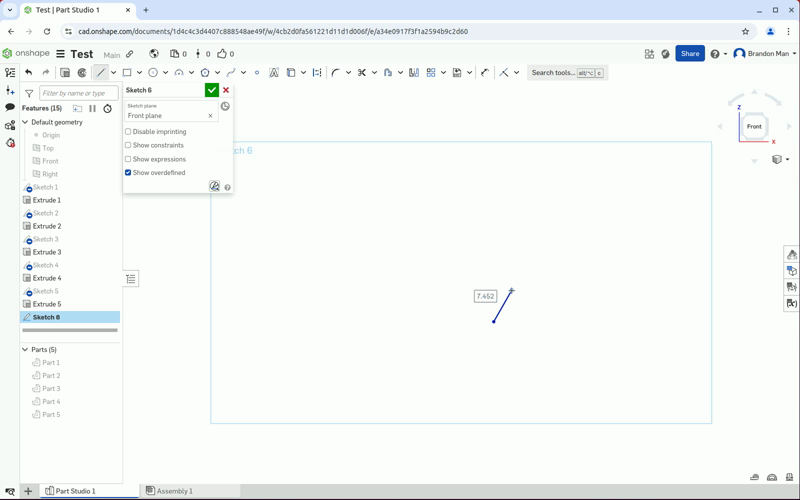
key(esc)
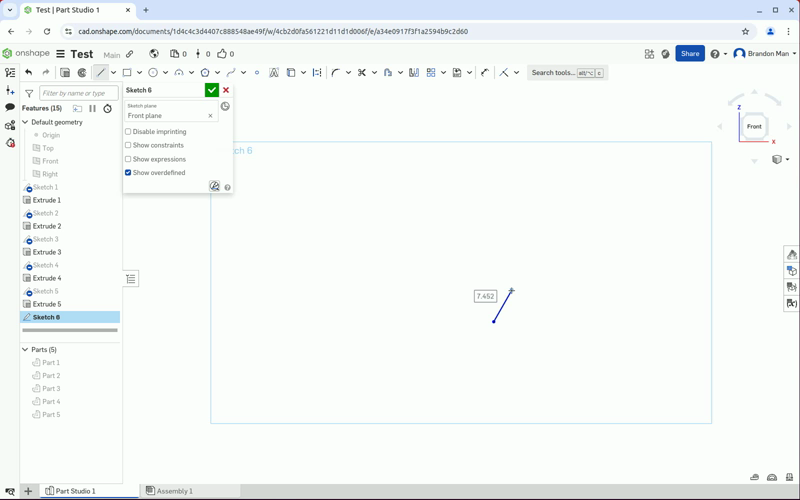
key(a)
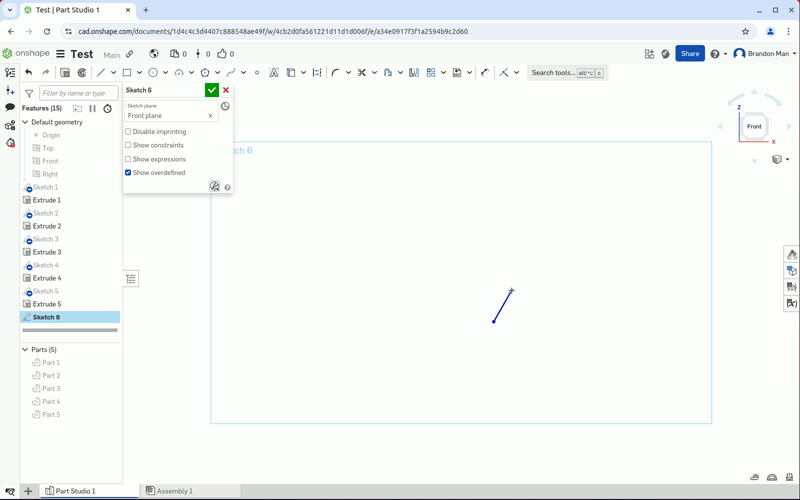
mouse_move(511, 290)
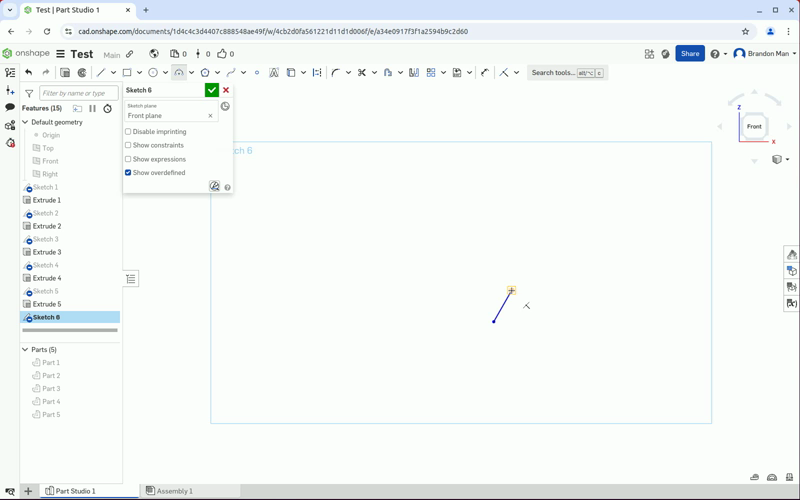
click(511, 290)
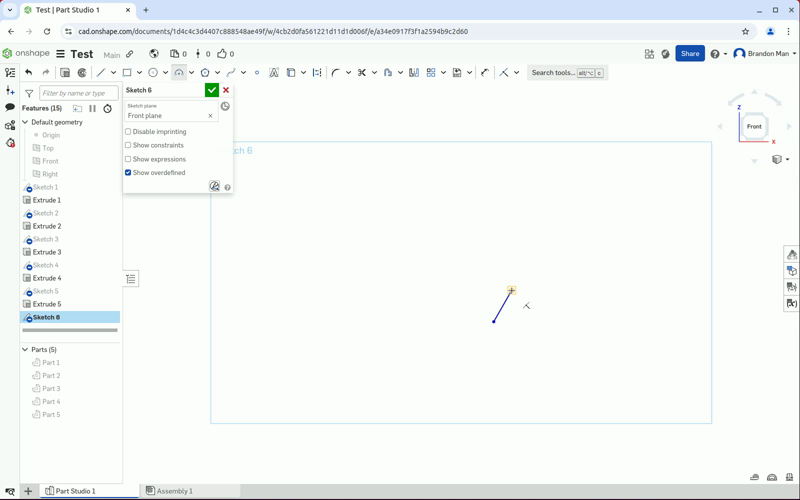
mouse_move(493, 321)
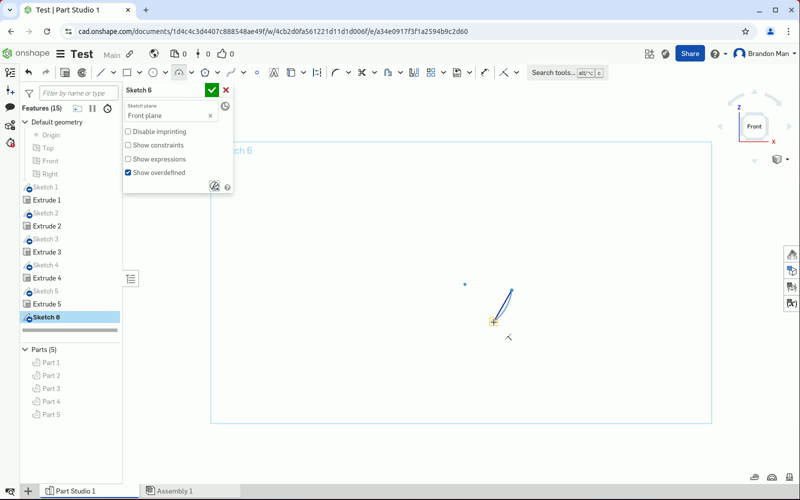
click(493, 321)
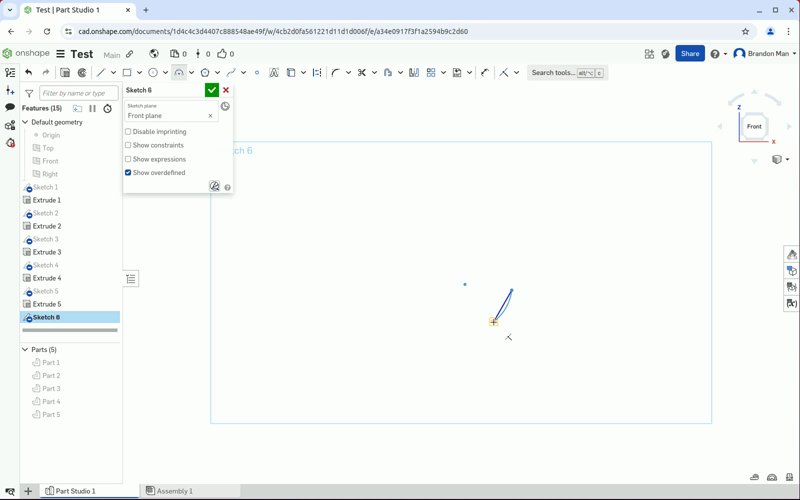
key_down(shift)
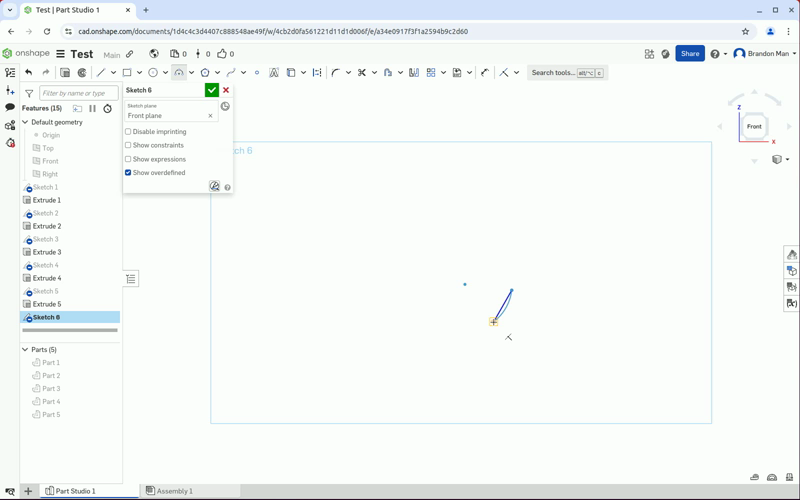
mouse_move(415, 255)
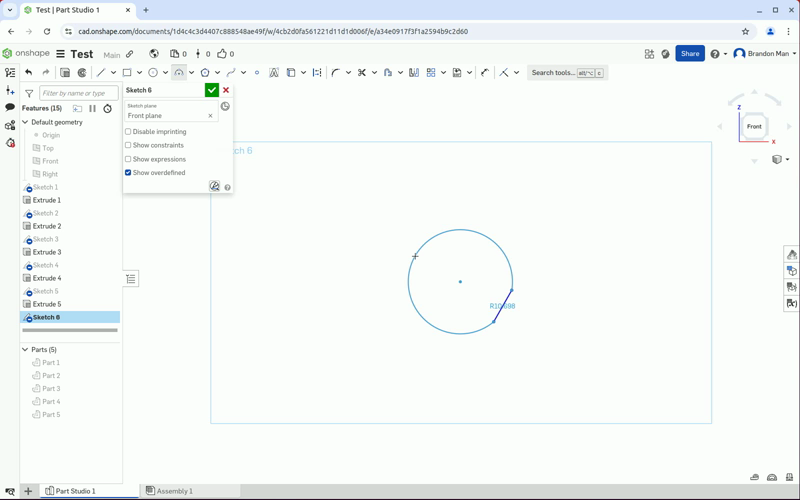
click(415, 255)
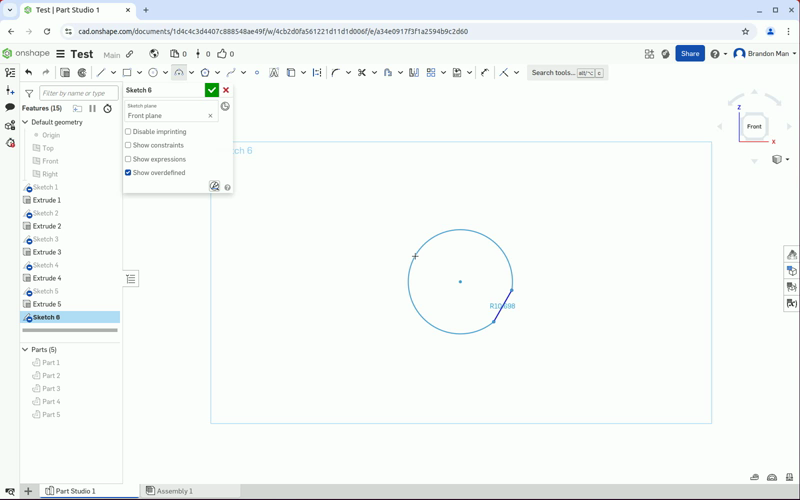
key_up(shift)
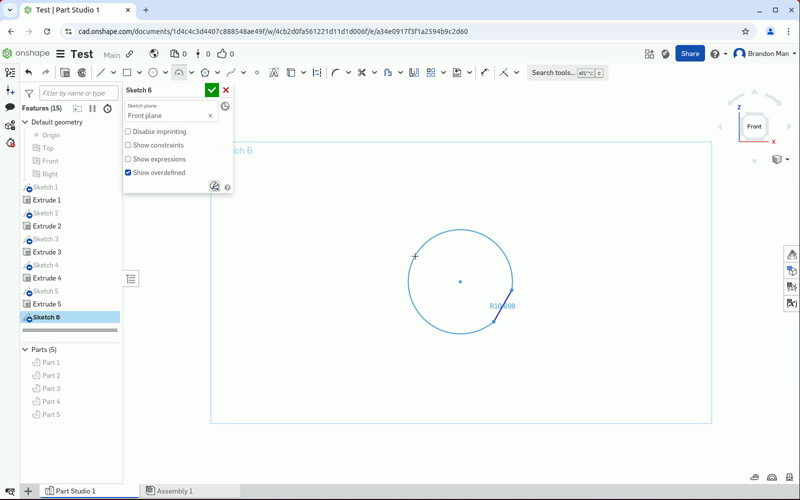
key(esc)
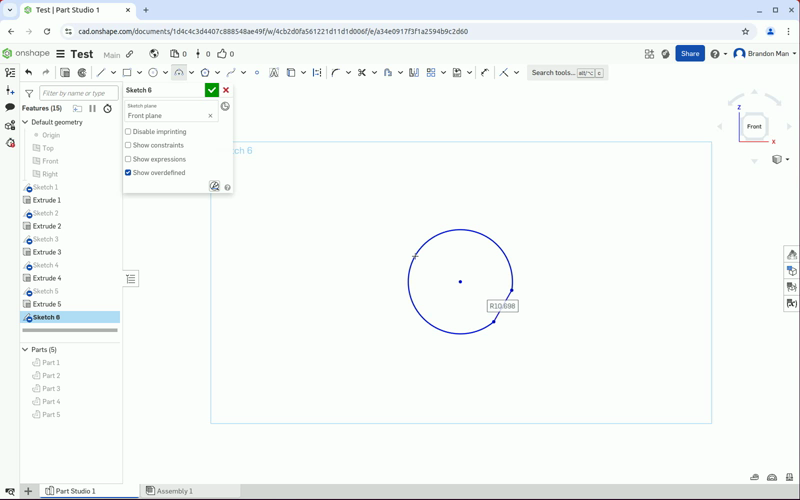
key(c)
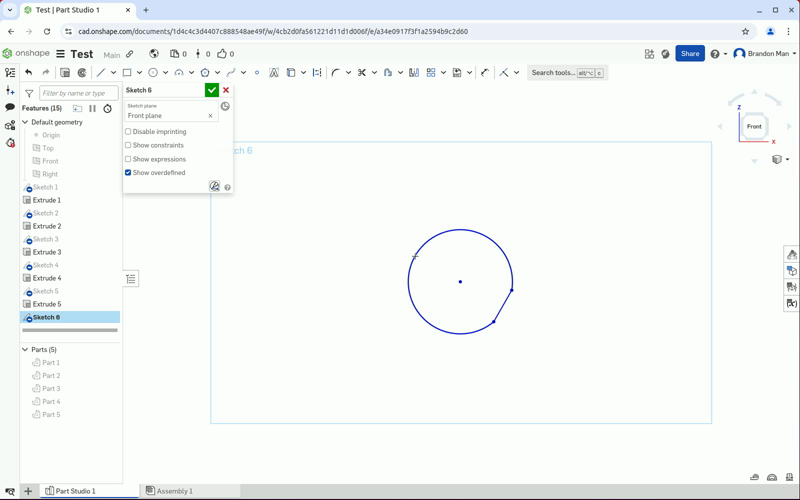
key_down(shift)
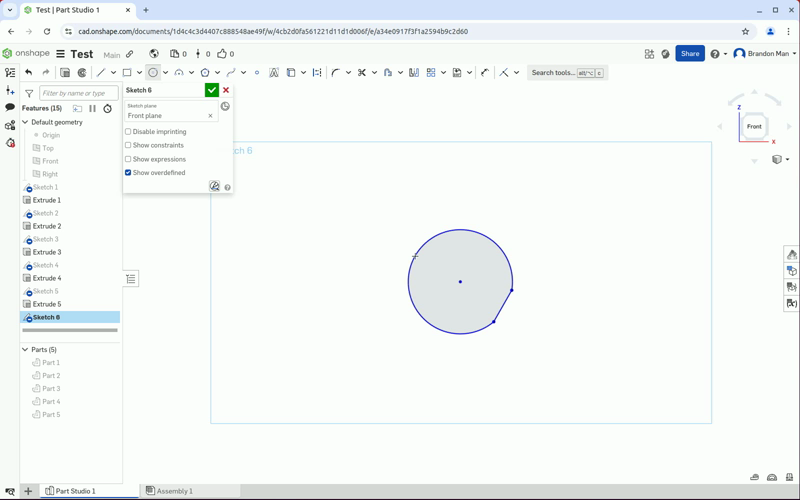
mouse_move(460, 282)
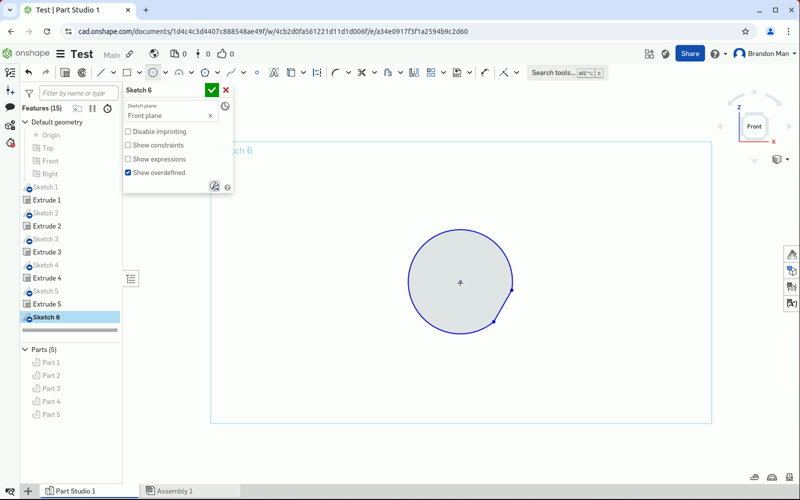
scroll(6)
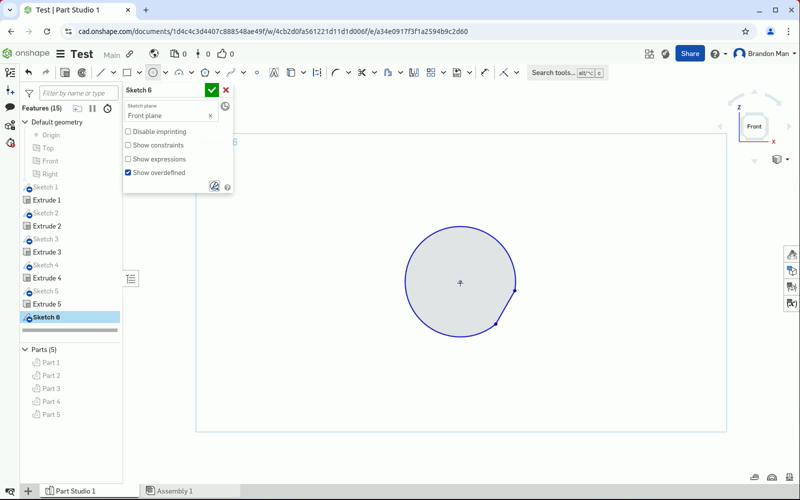
scroll(6)
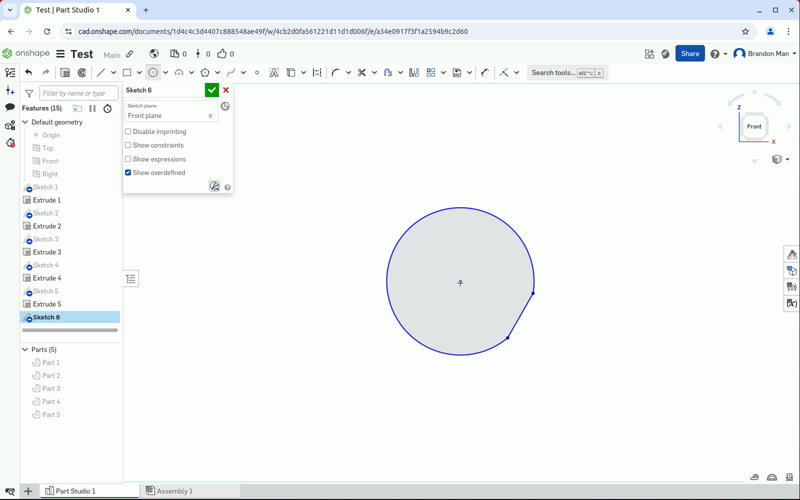
scroll(6)
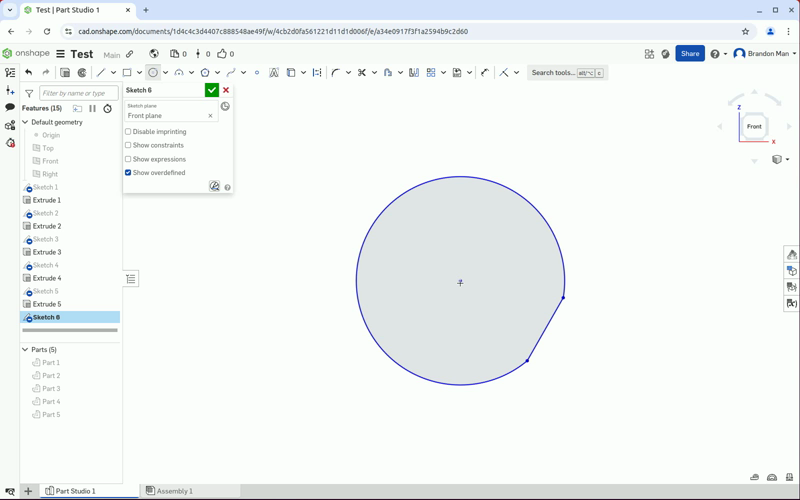
scroll(6)
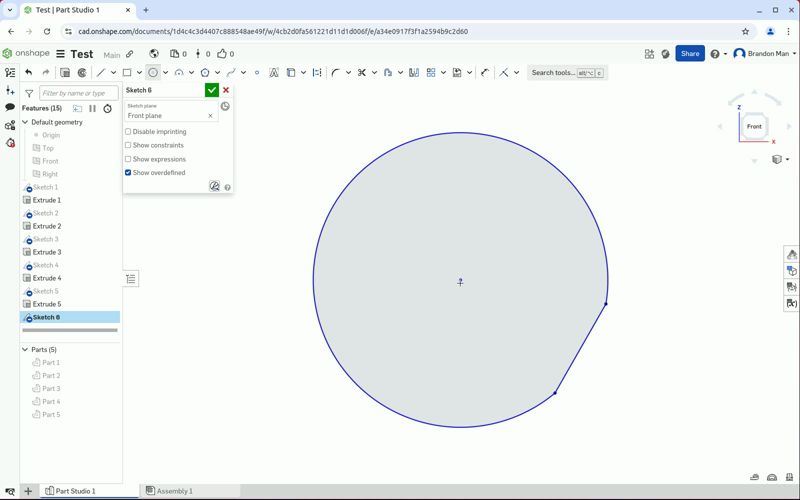
scroll(6)
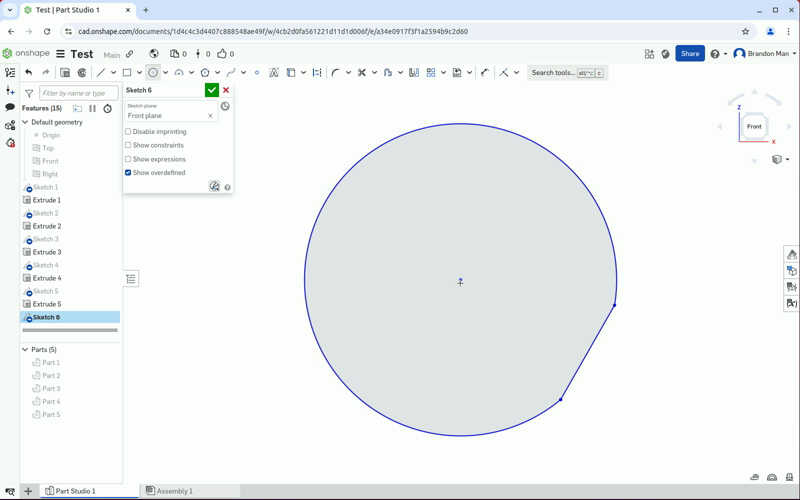
scroll(6)
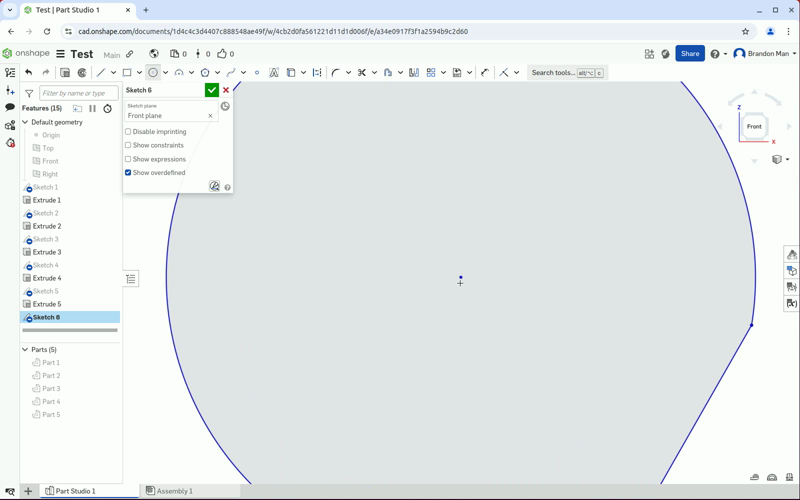
scroll(6)
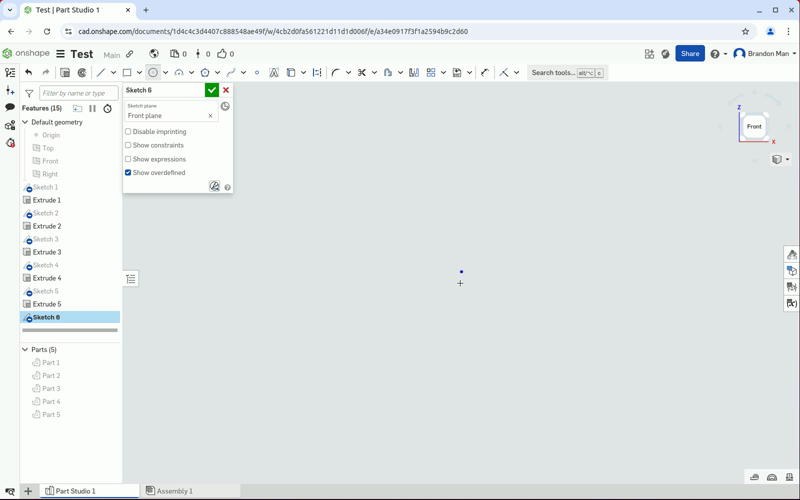
click(460, 282)
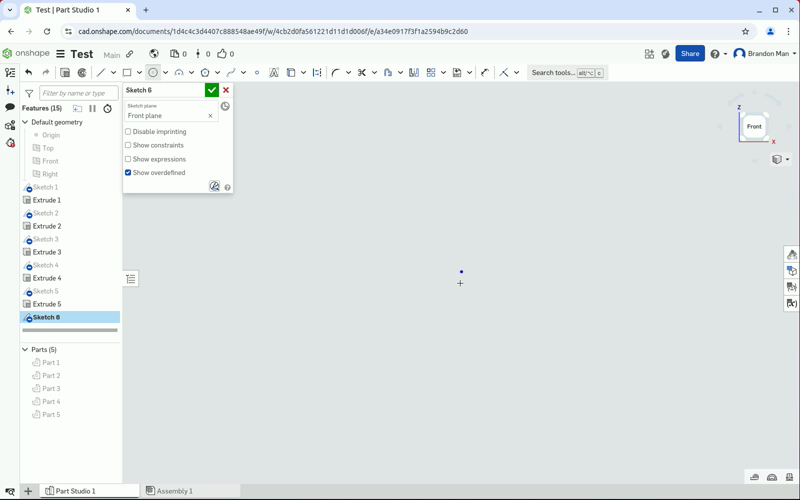
scroll(-6)
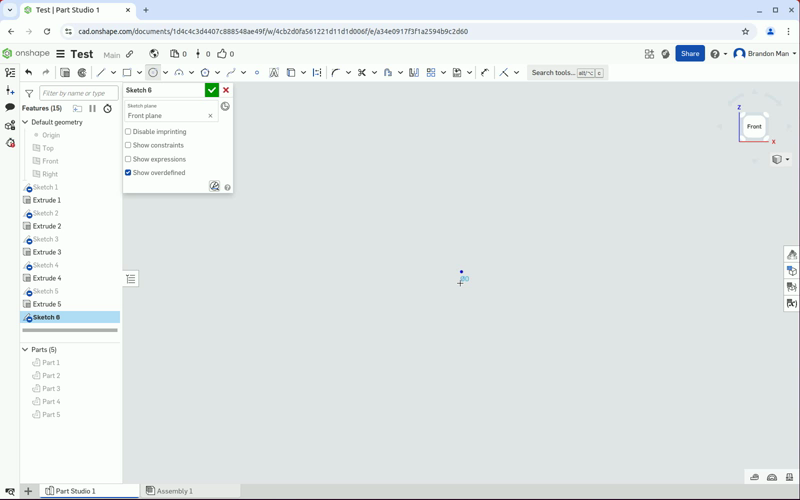
scroll(-6)
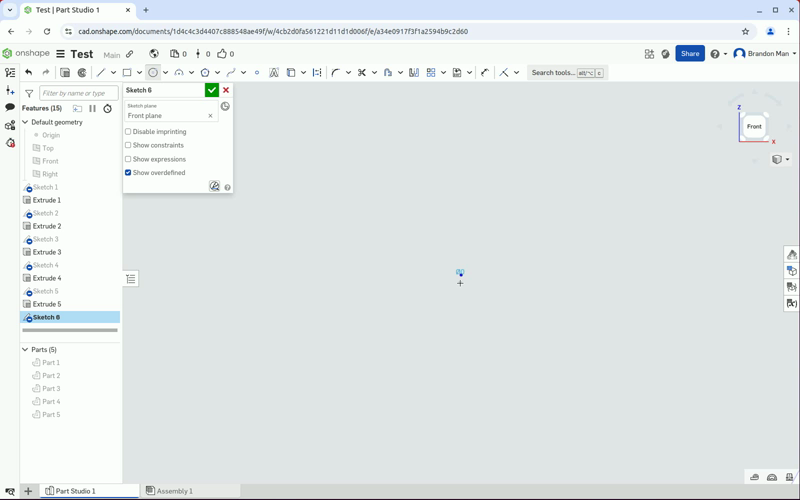
scroll(-6)
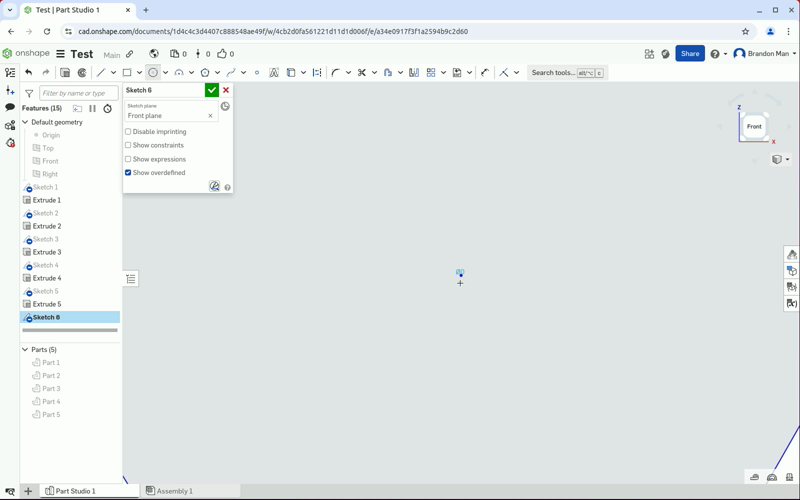
scroll(-6)
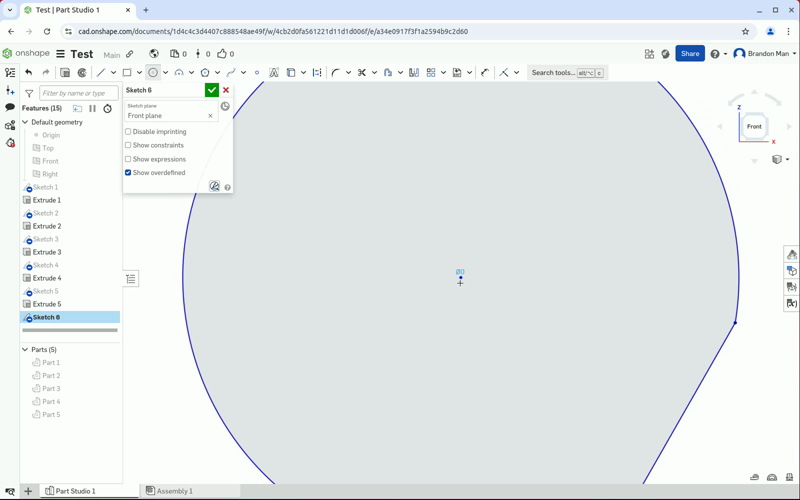
scroll(-6)
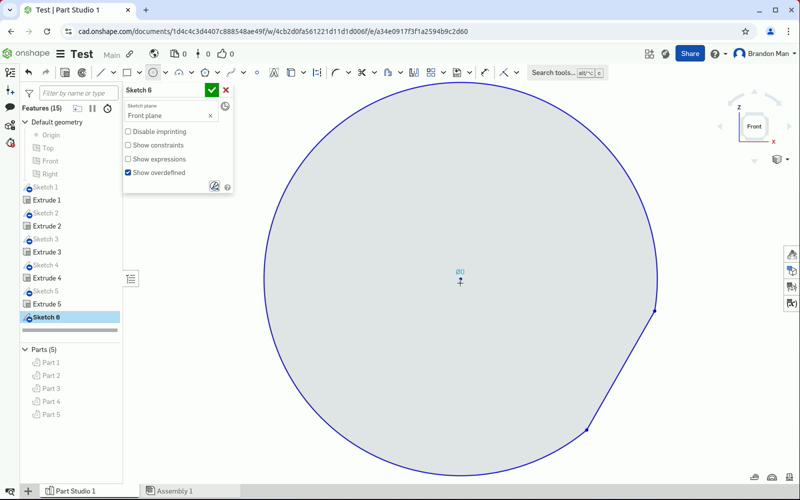
scroll(-6)
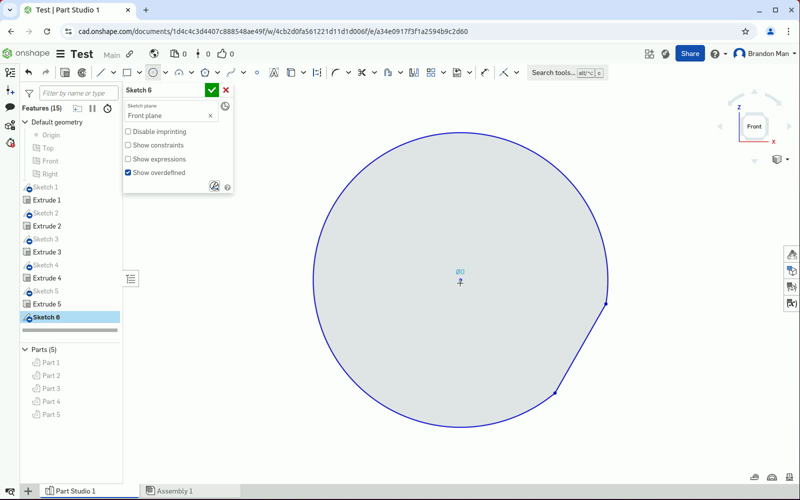
scroll(-6)
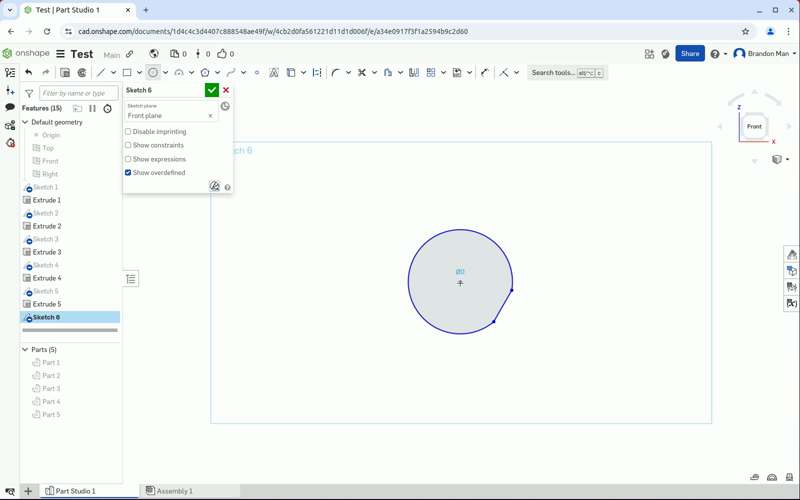
key_up(shift)
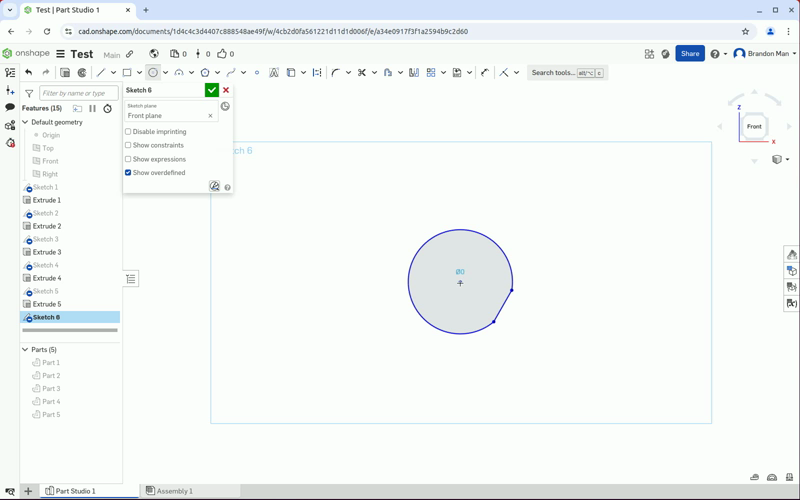
mouse_move(477, 282)
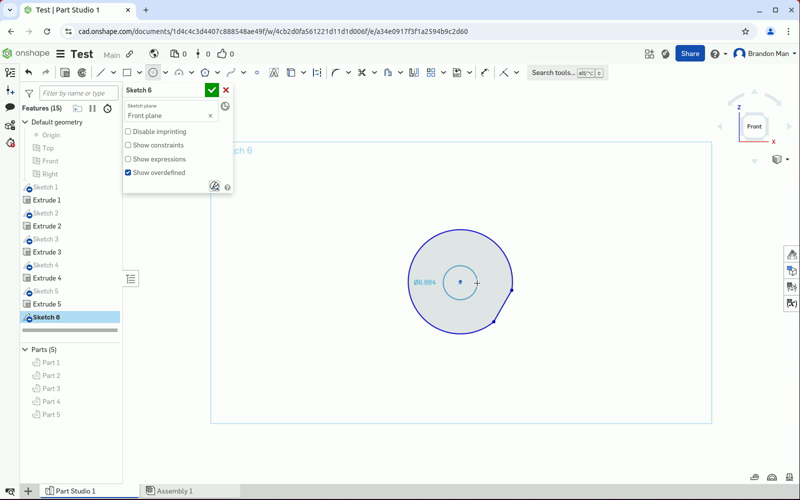
click(477, 282)
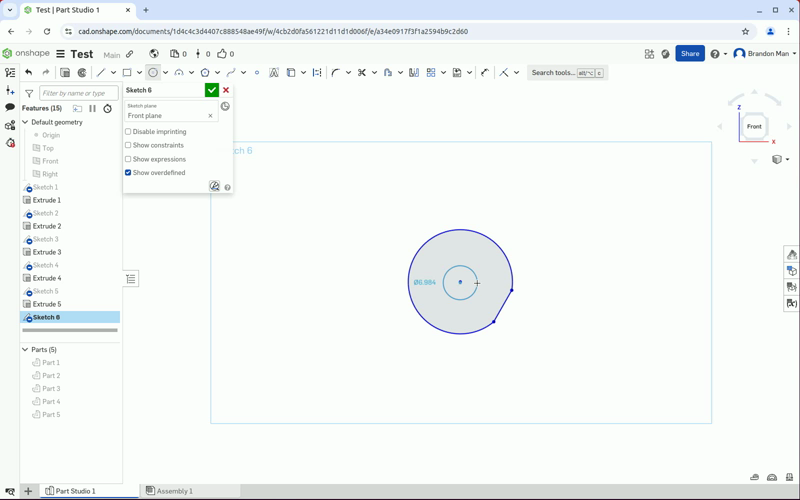
key(esc)
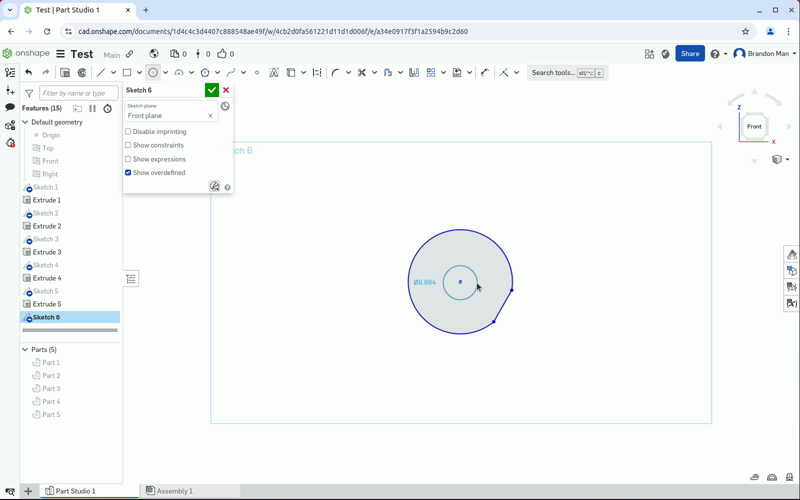
mouse_move(449, 236)
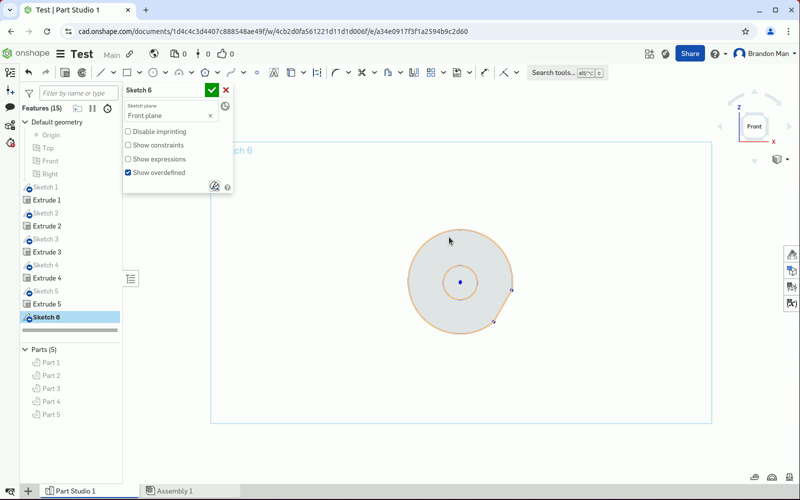
click(449, 236)
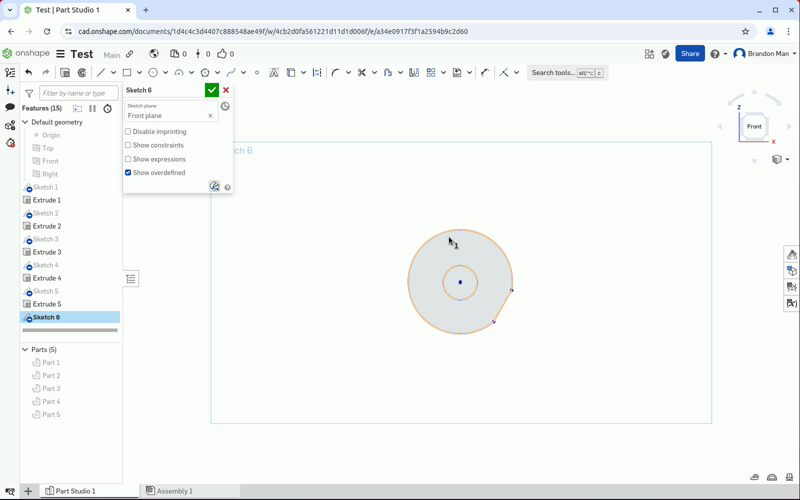
mouse_move(73, 352)
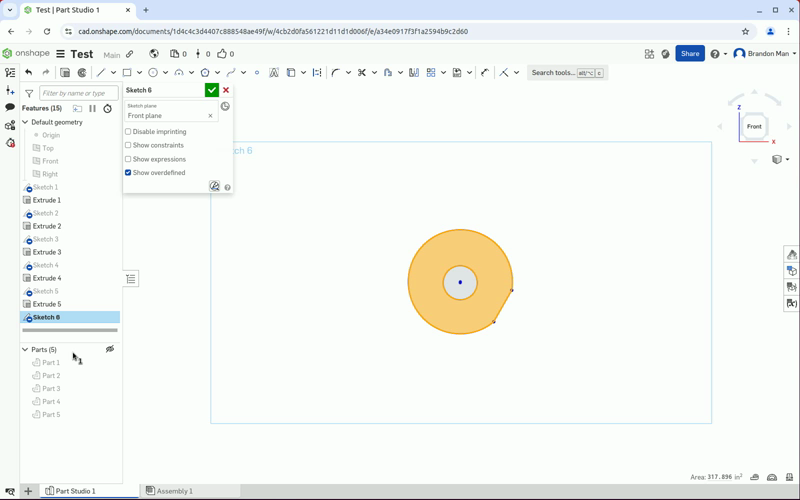
key(shift+y)
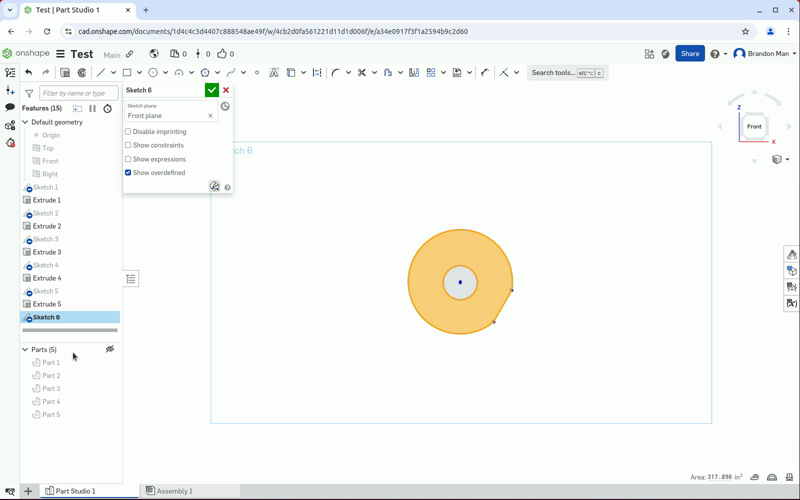
key(shift+e)
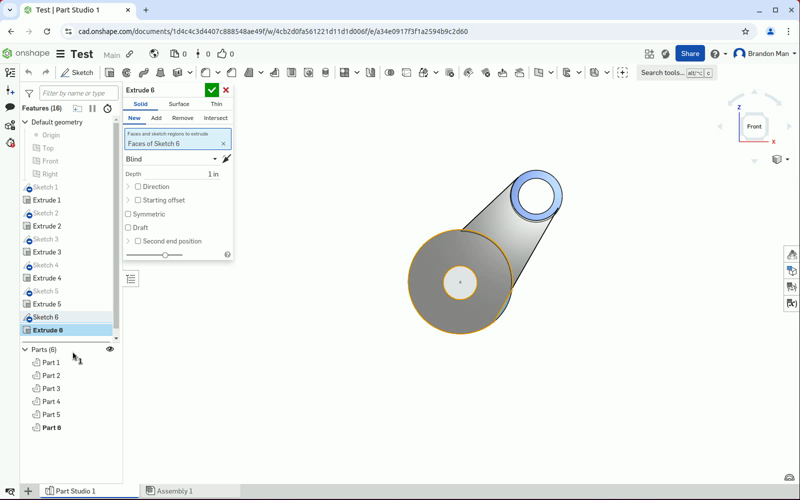
mouse_move(143, 106)
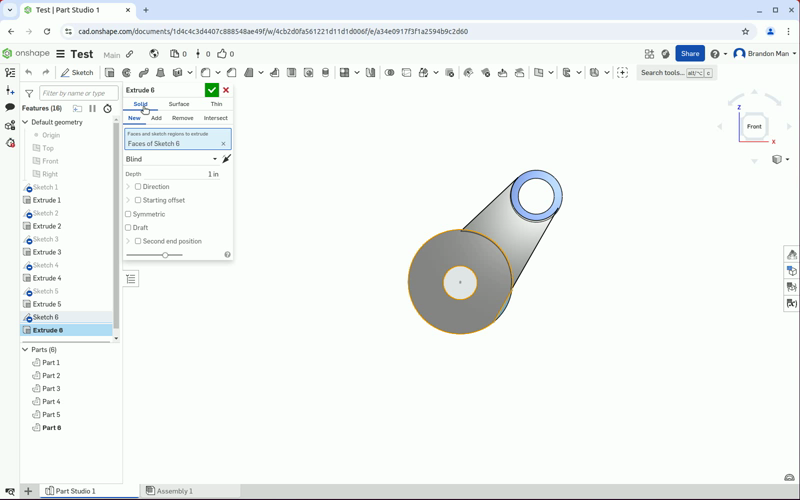
click(143, 106)
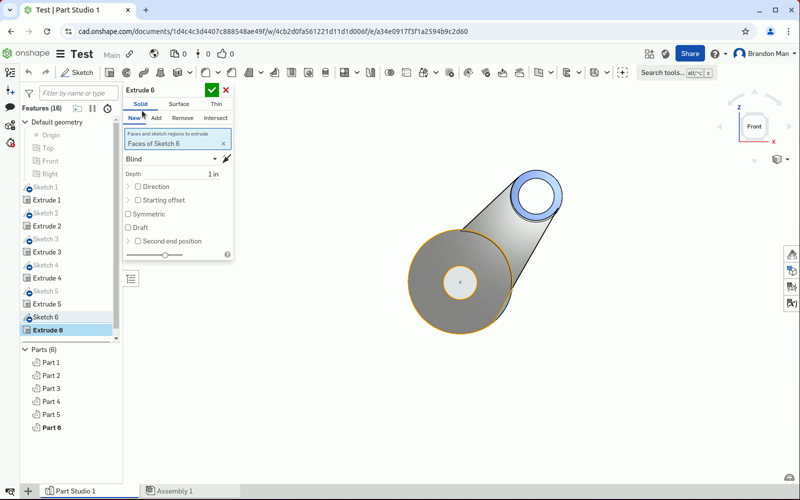
mouse_move(137, 120)
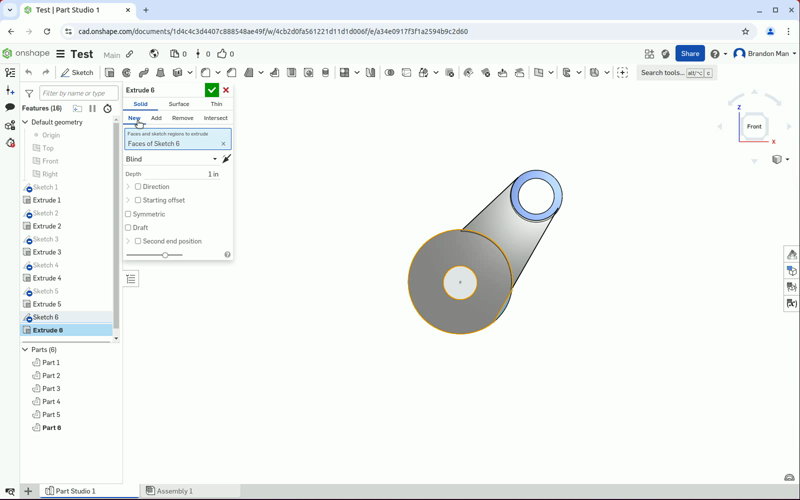
click(137, 120)
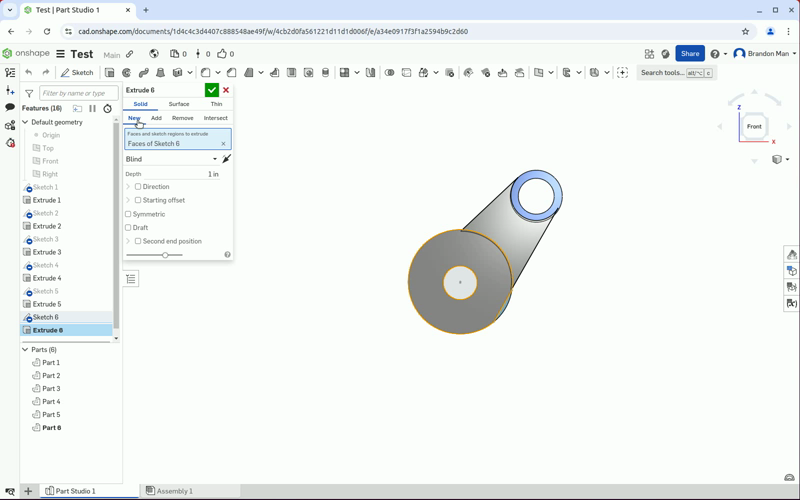
key(tab, 4)
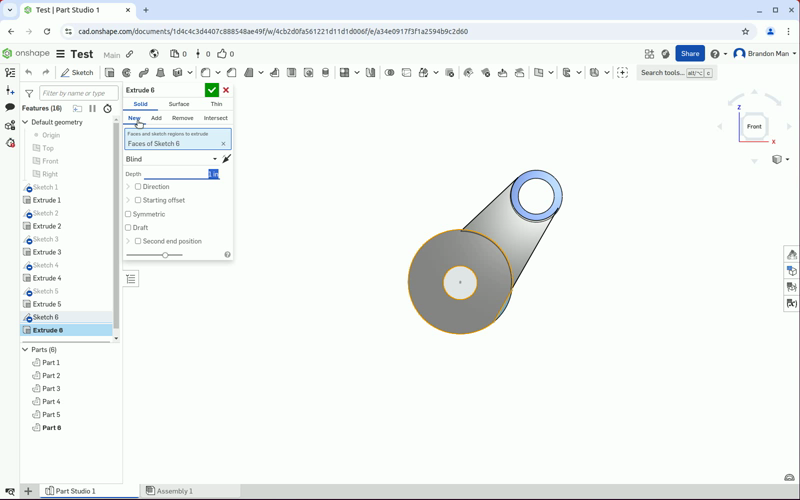
text(6.981)
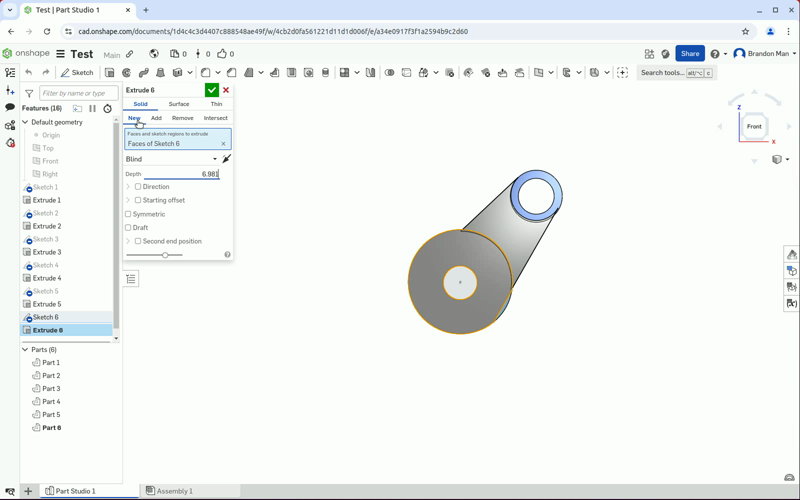
key(enter)
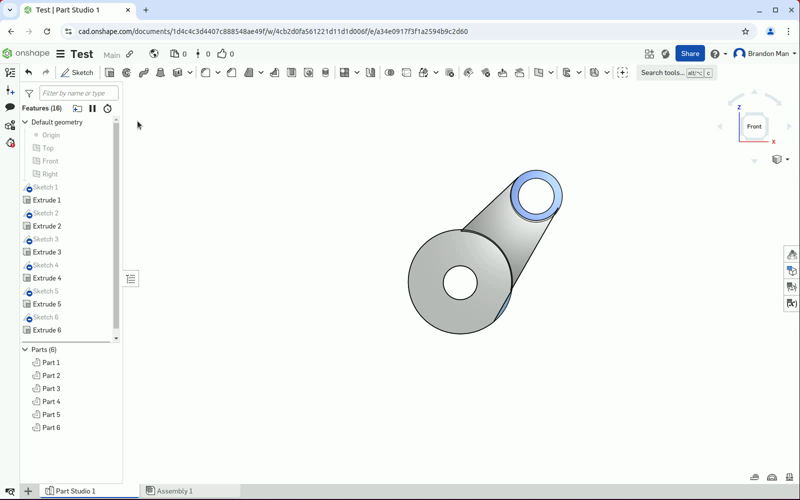
key(shift+h)
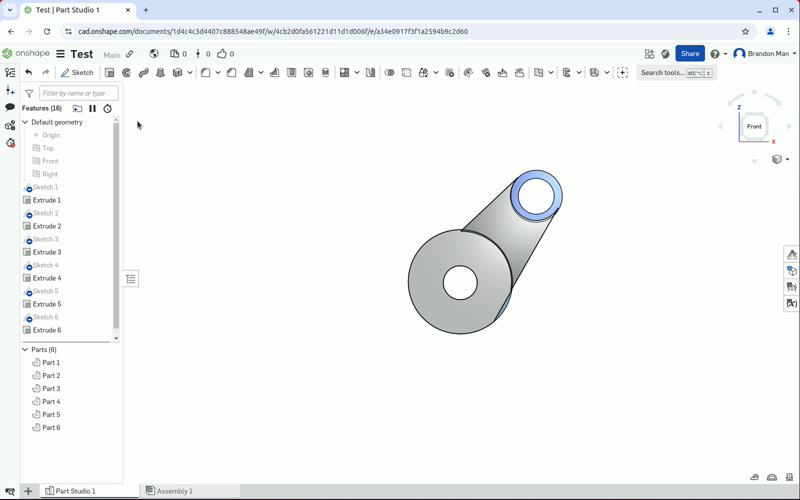
key(shift+h)
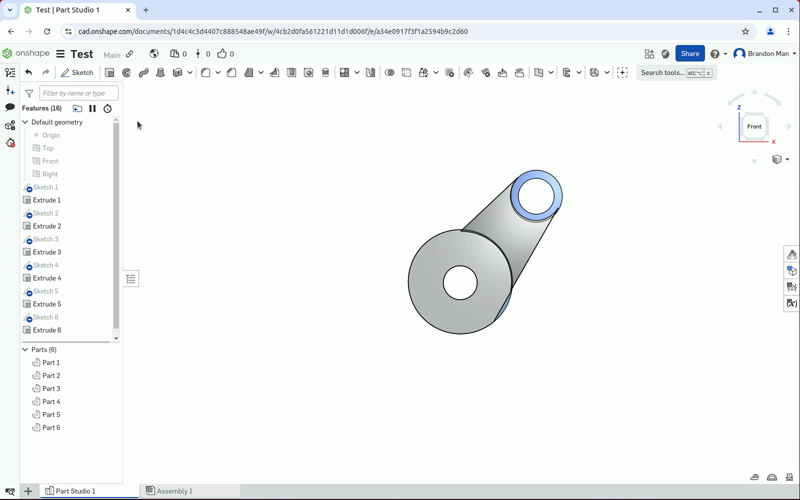
mouse_move(69, 189)
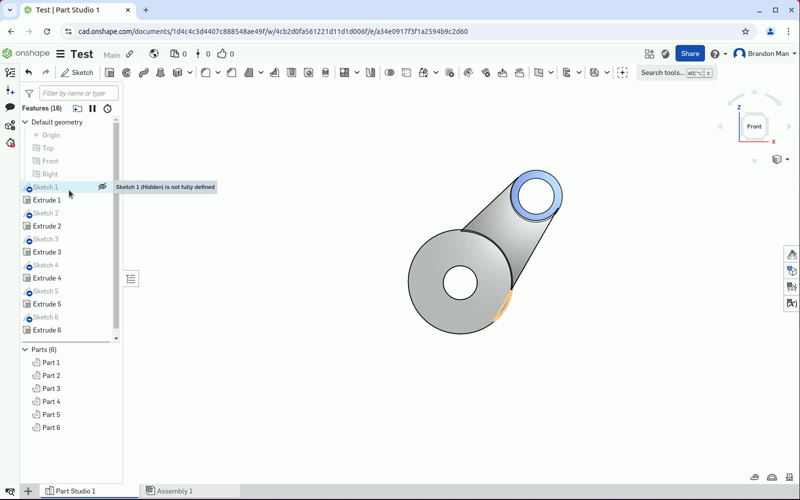
click(69, 189)
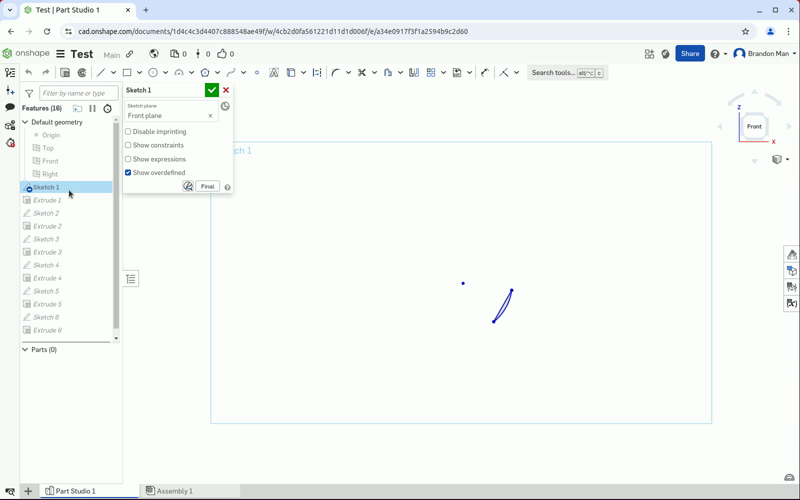
mouse_move(229, 92)
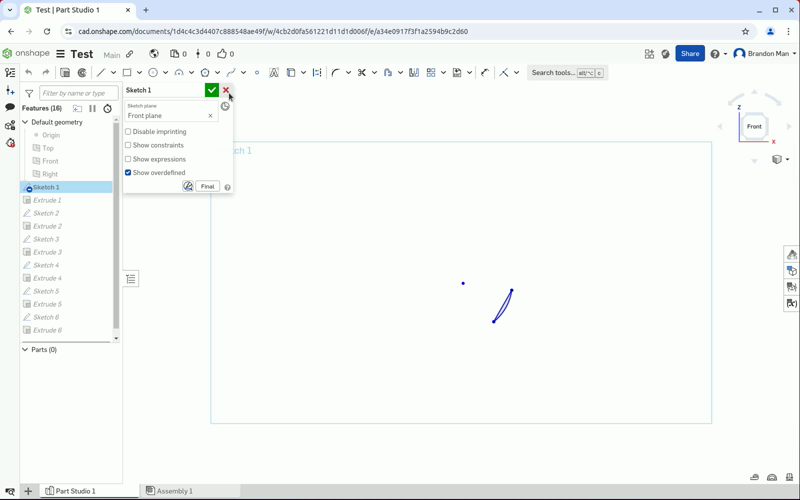
click(229, 92)
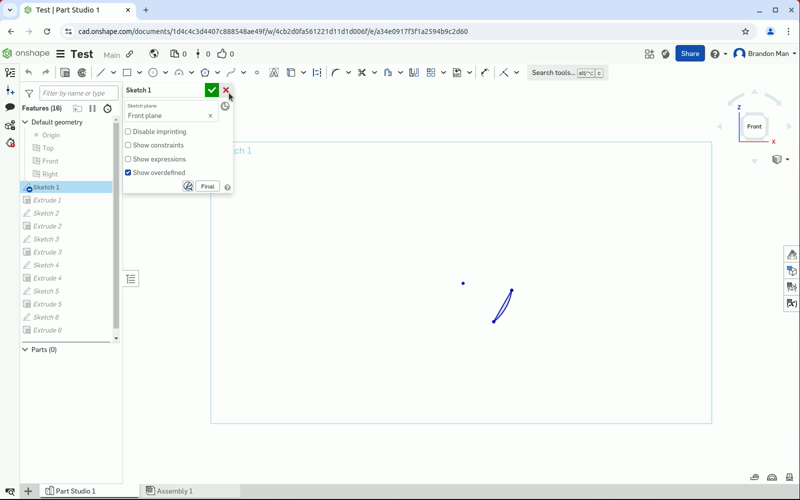
key(shift+s)
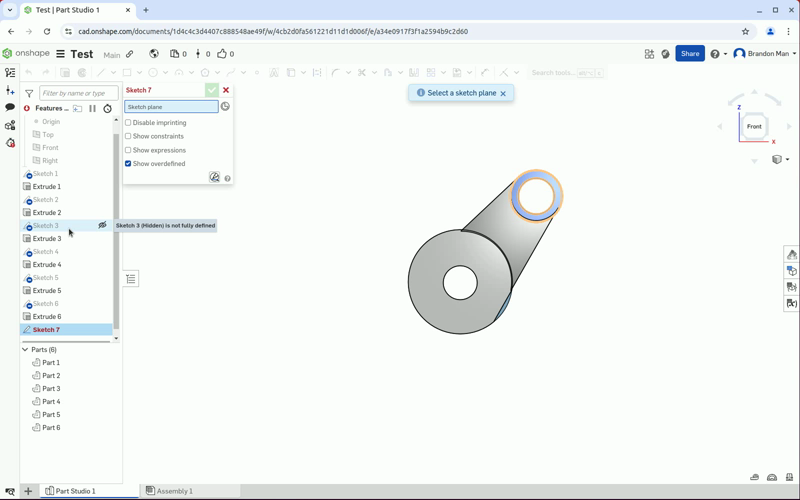
scroll(3)
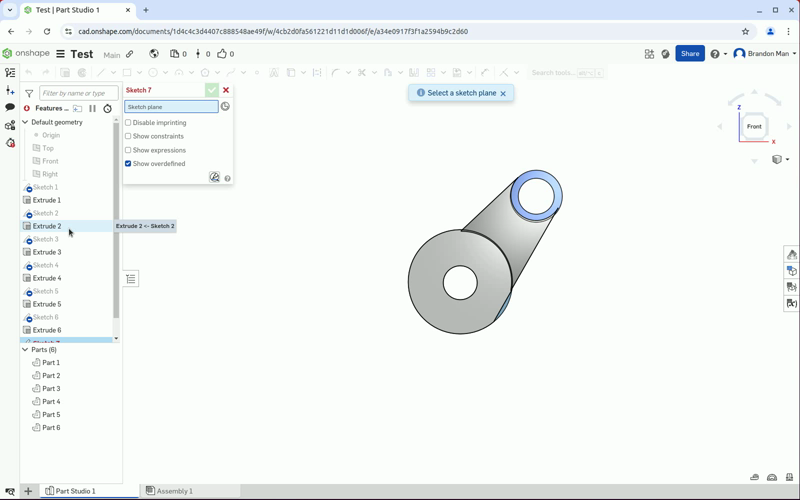
mouse_move(69, 163)
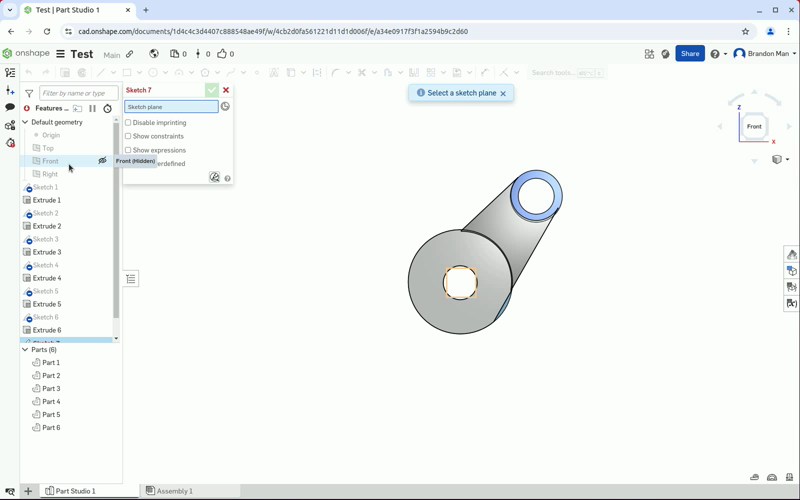
click(69, 163)
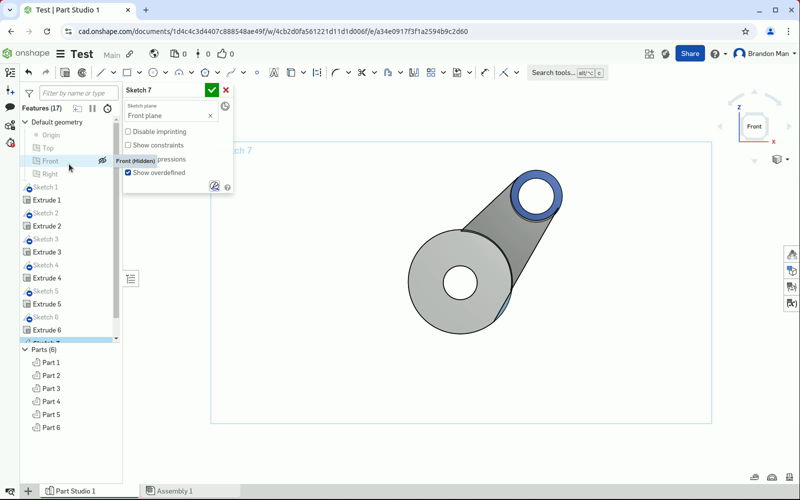
mouse_move(73, 352)
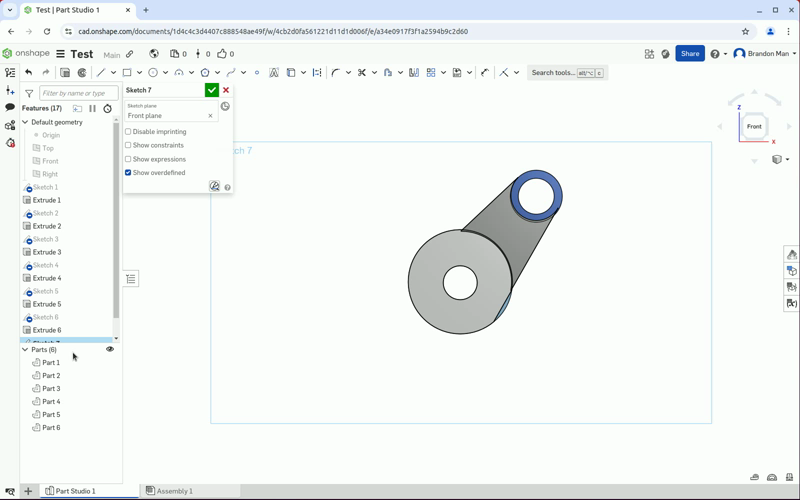
key(y)
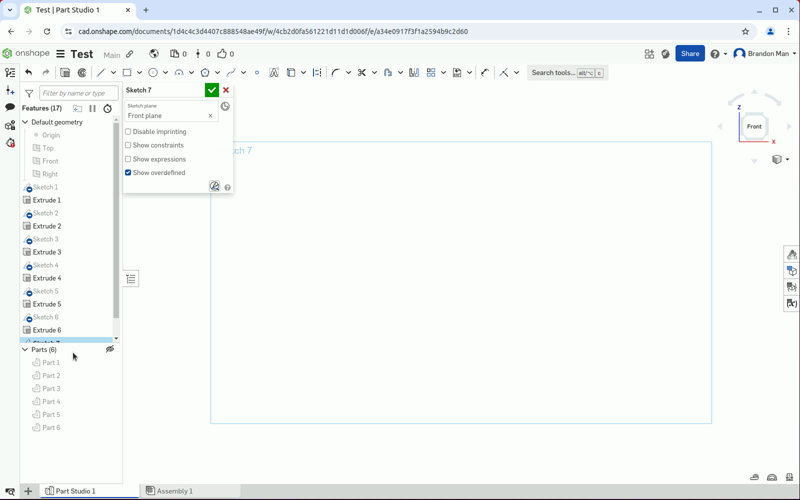
key(c)
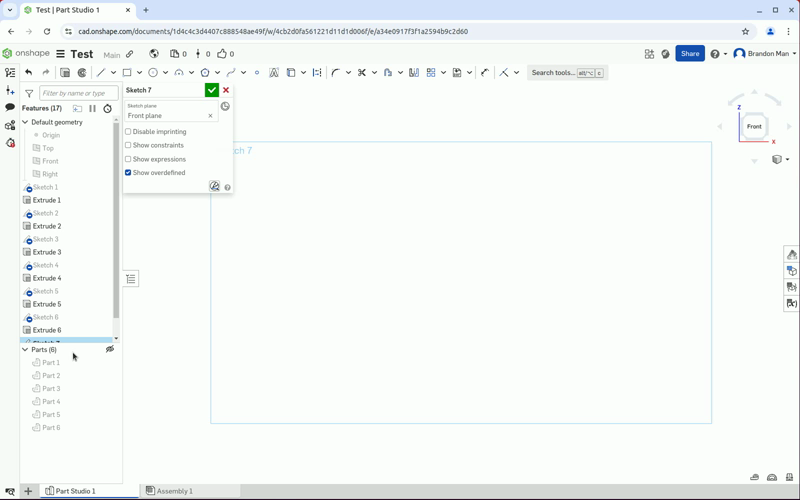
key_down(shift)
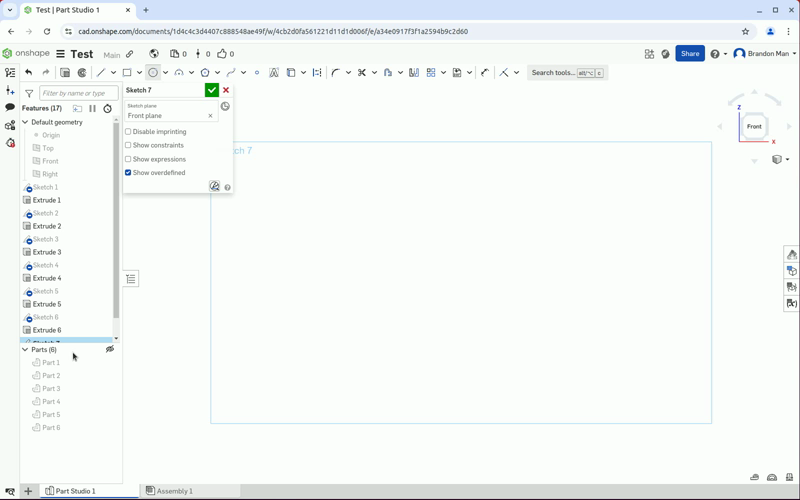
mouse_move(536, 196)
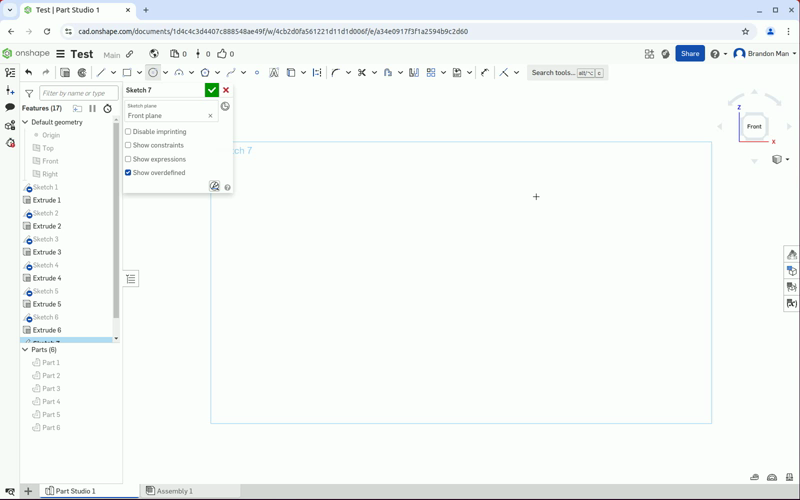
click(536, 196)
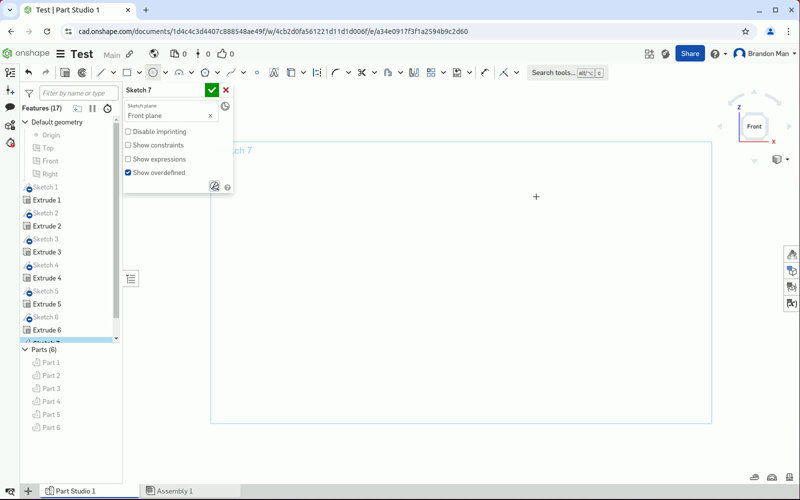
key_up(shift)
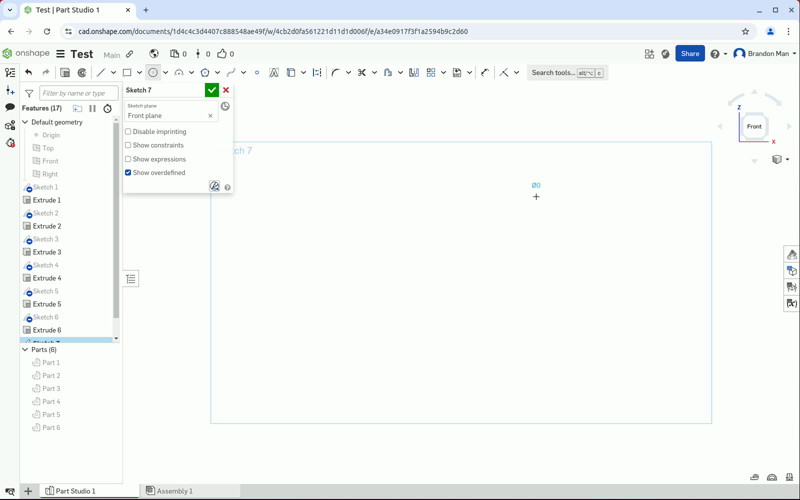
mouse_move(562, 196)
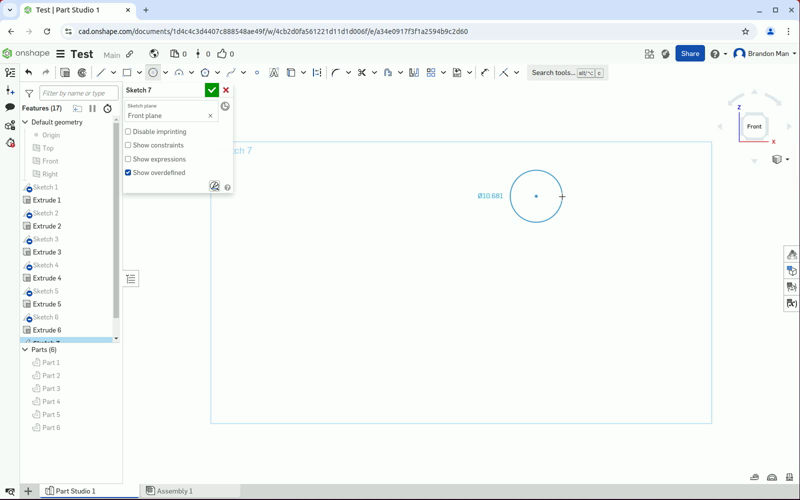
click(562, 196)
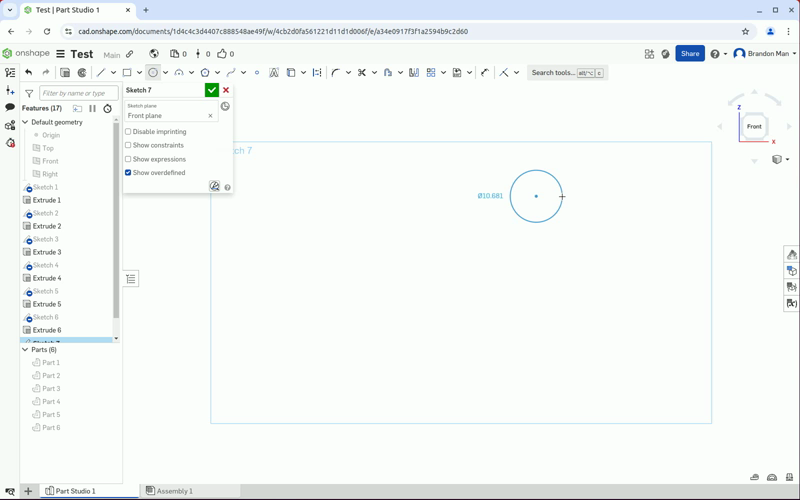
key(esc)
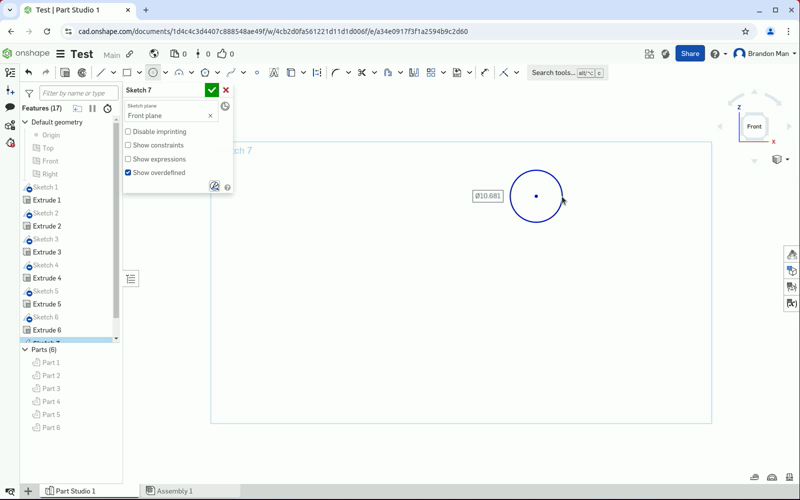
key(c)
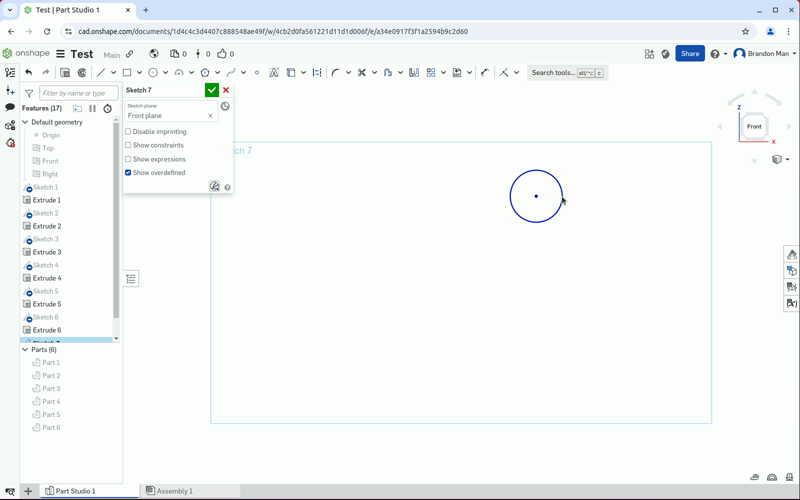
key_down(shift)
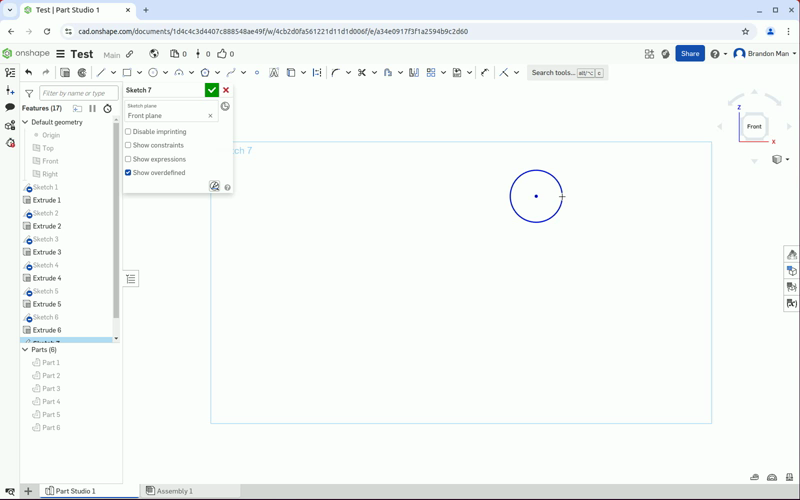
mouse_move(536, 196)
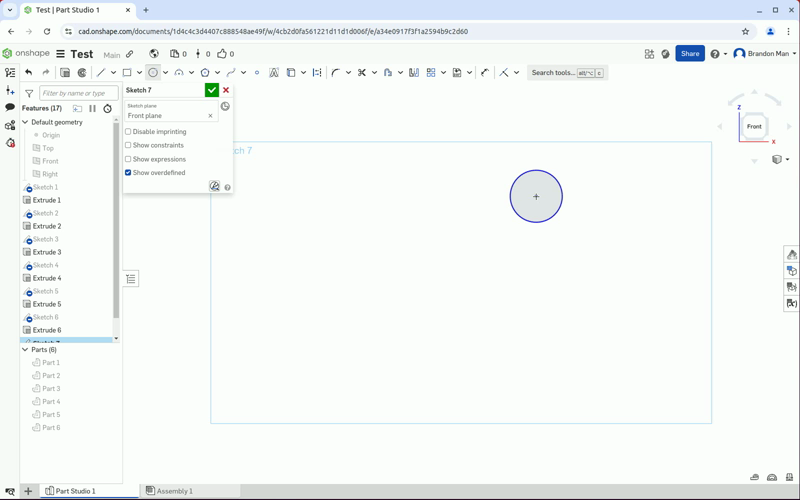
click(536, 196)
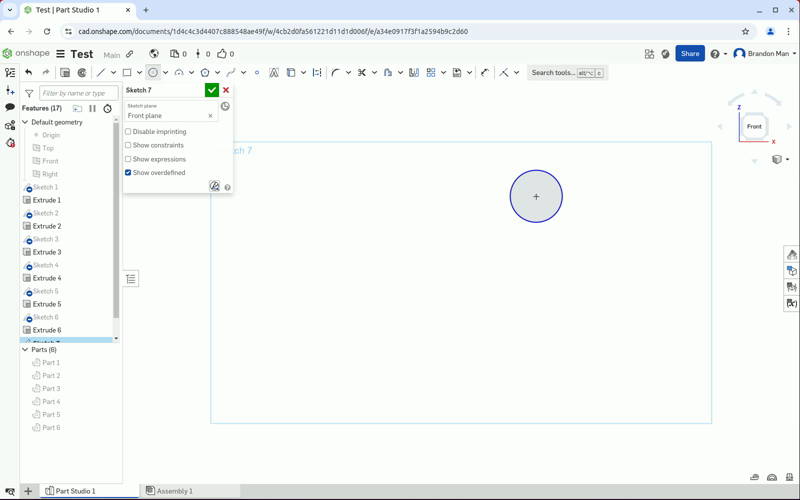
key_up(shift)
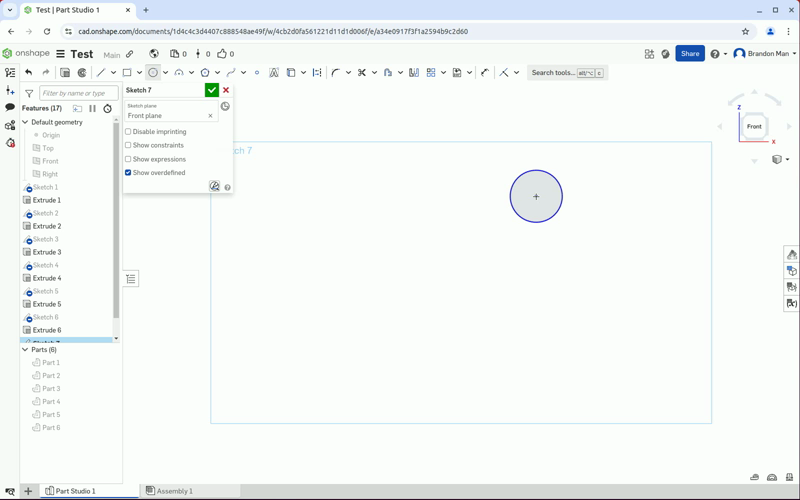
mouse_move(554, 196)
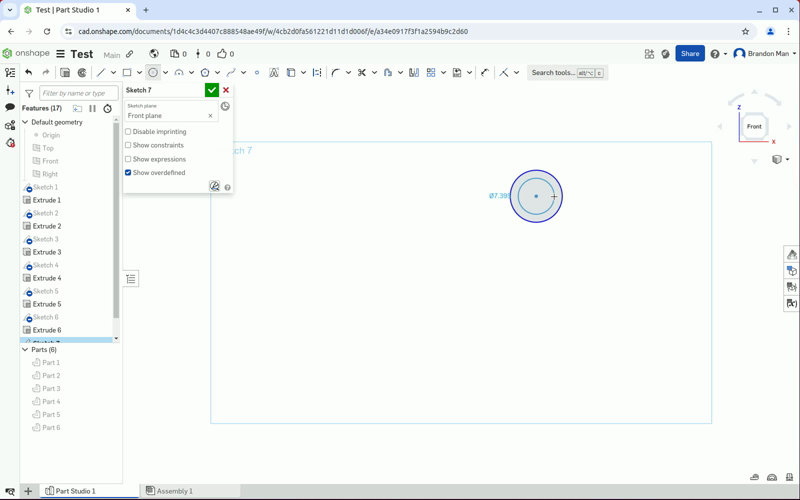
click(554, 196)
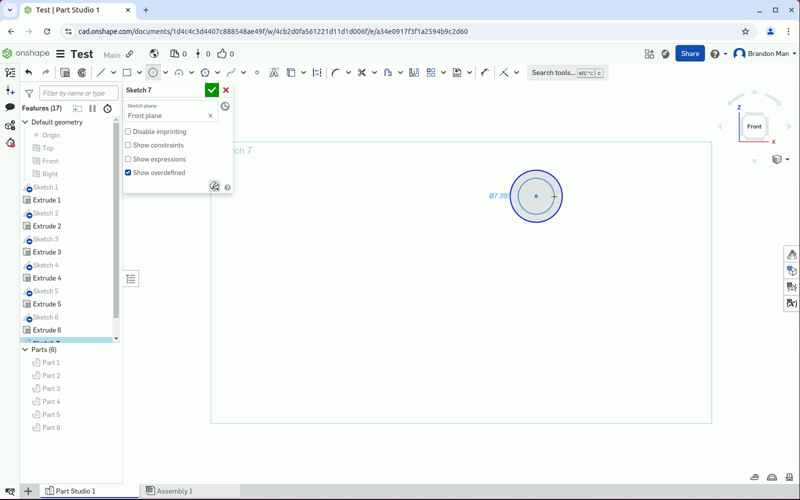
key(esc)
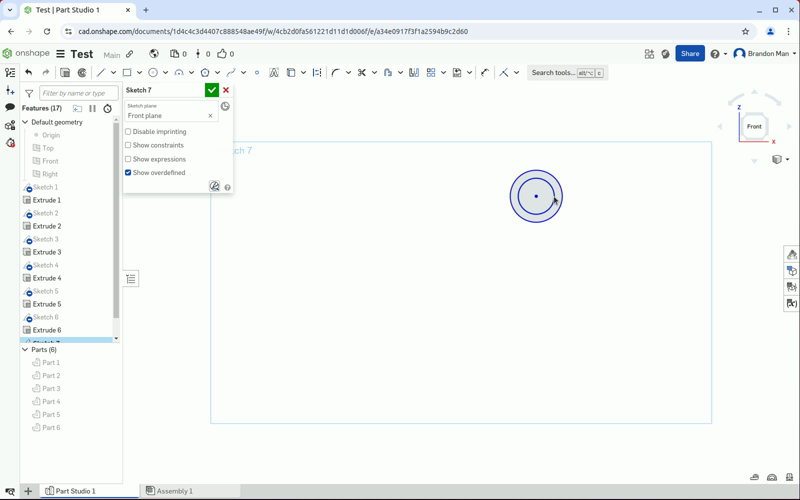
mouse_move(511, 195)
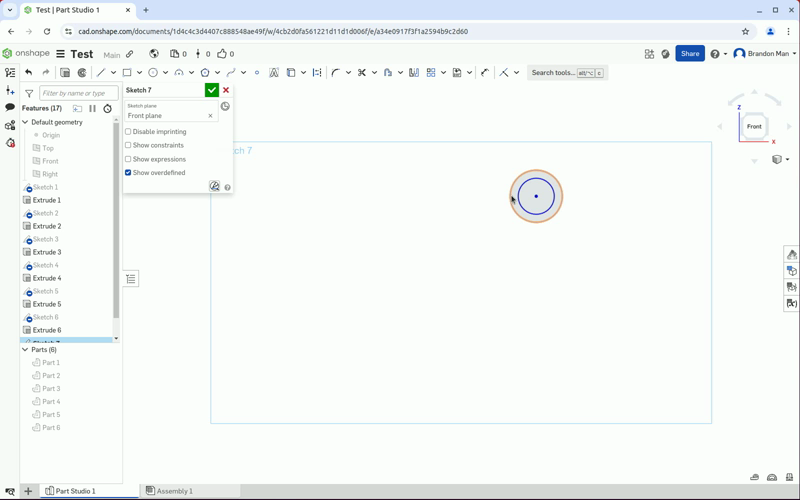
scroll(6)
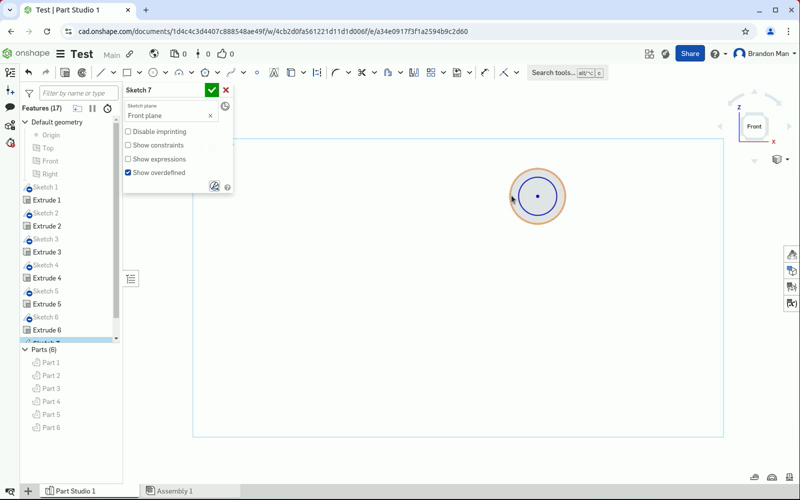
scroll(6)
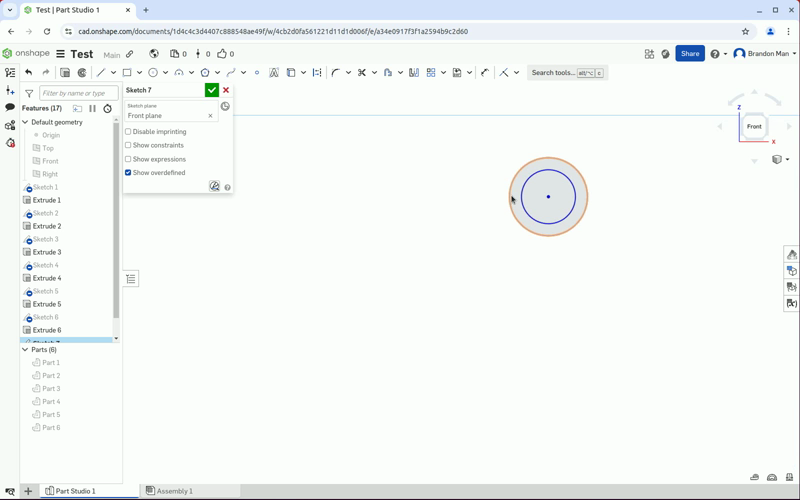
scroll(6)
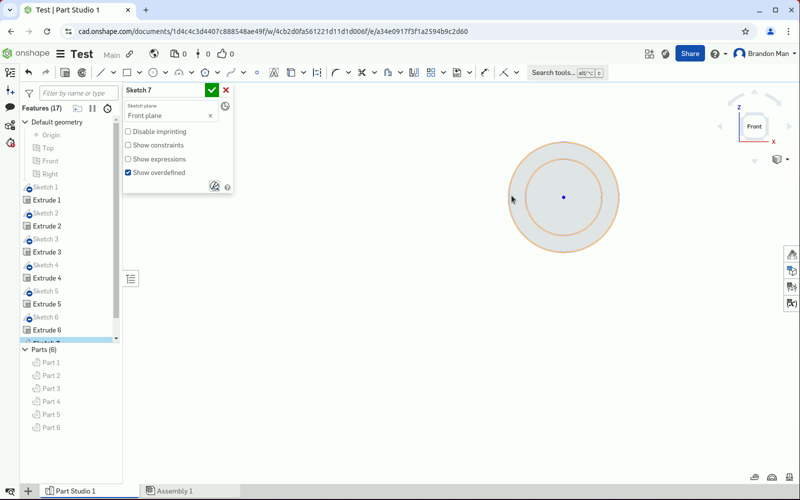
scroll(6)
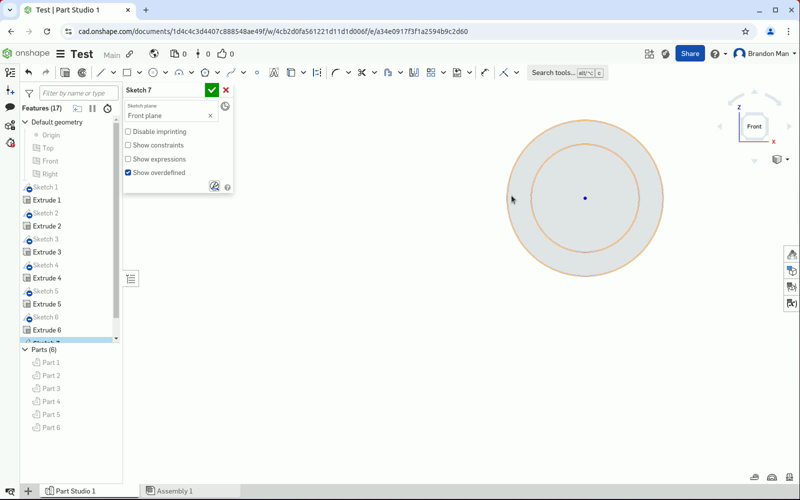
scroll(6)
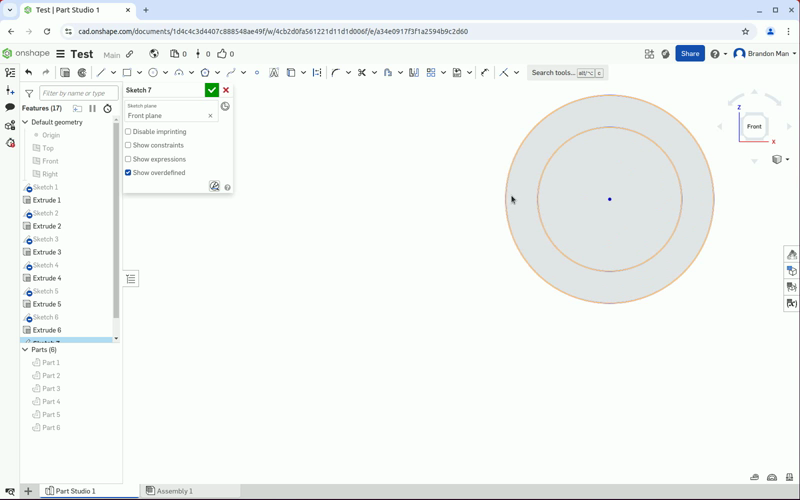
scroll(6)
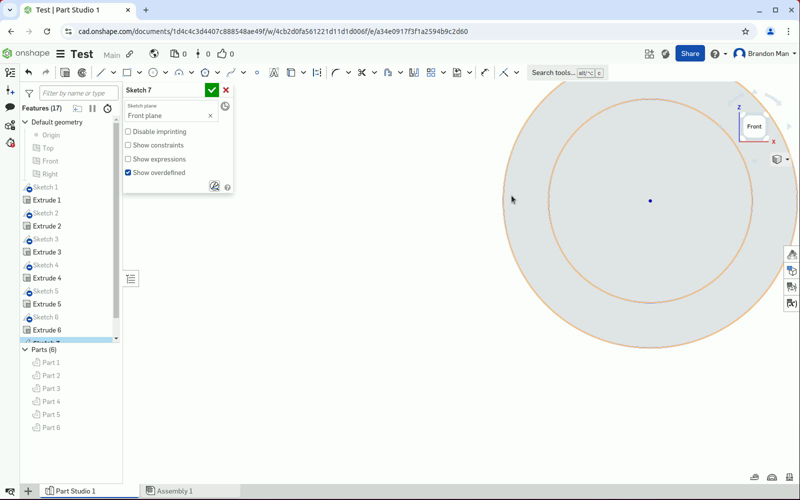
scroll(6)
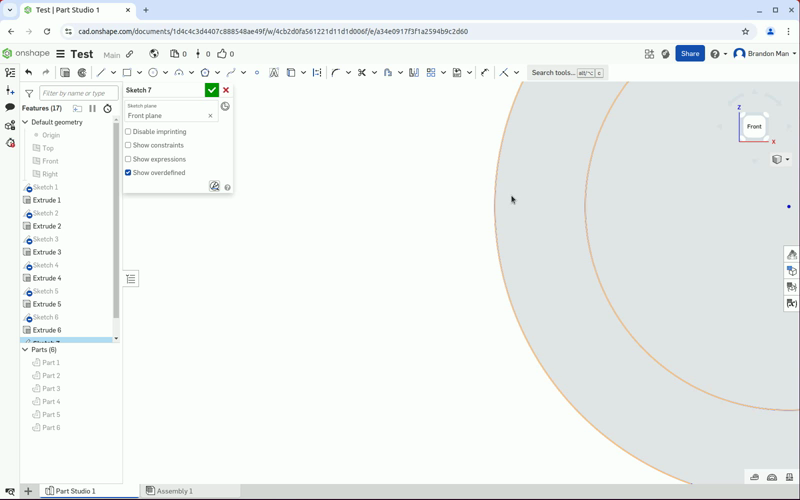
click(511, 195)
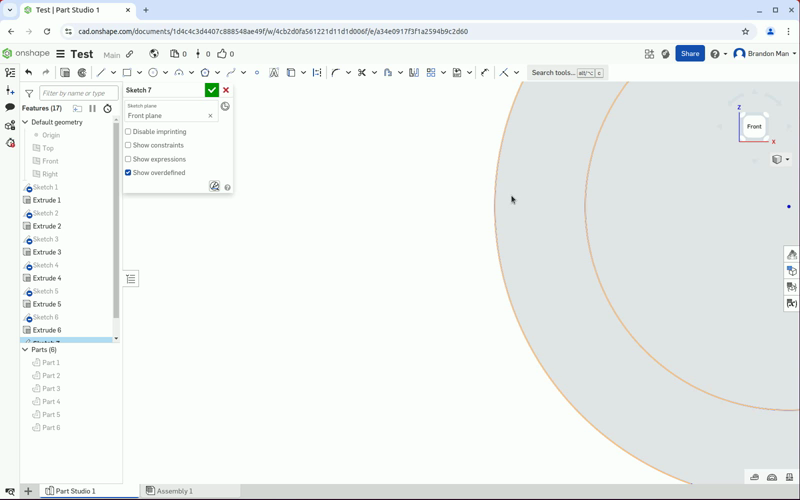
scroll(-6)
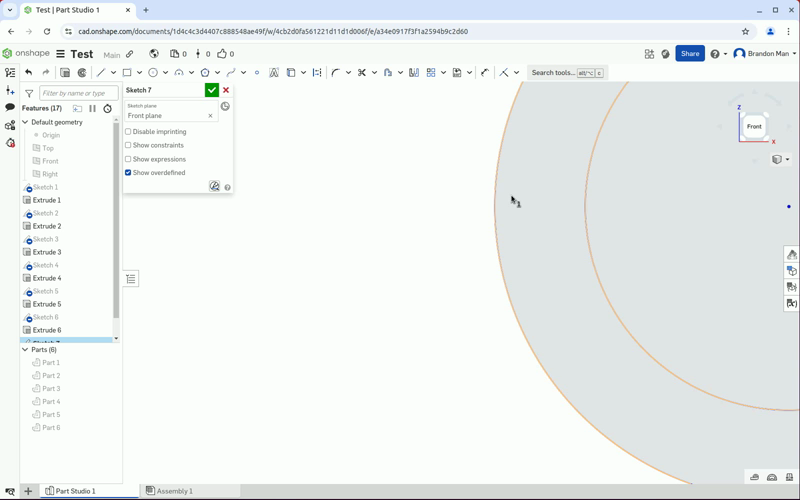
scroll(-6)
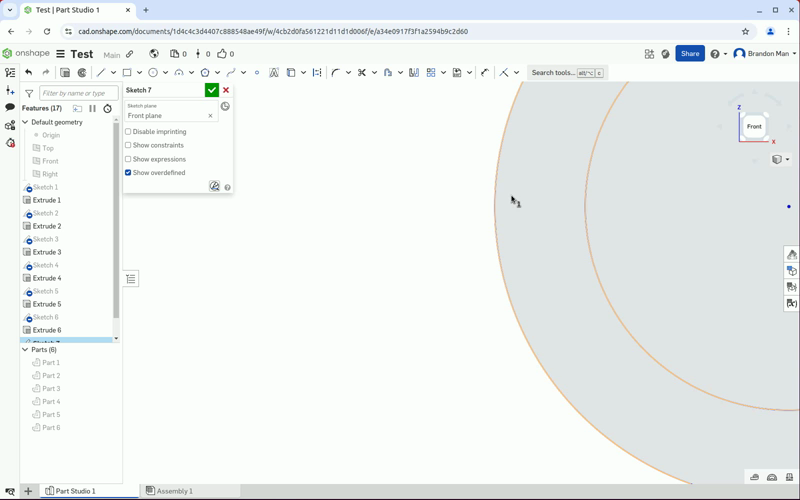
scroll(-6)
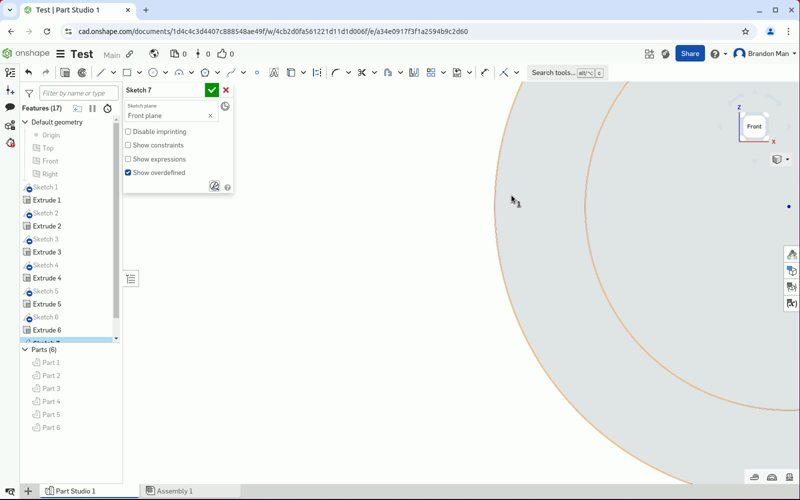
scroll(-6)
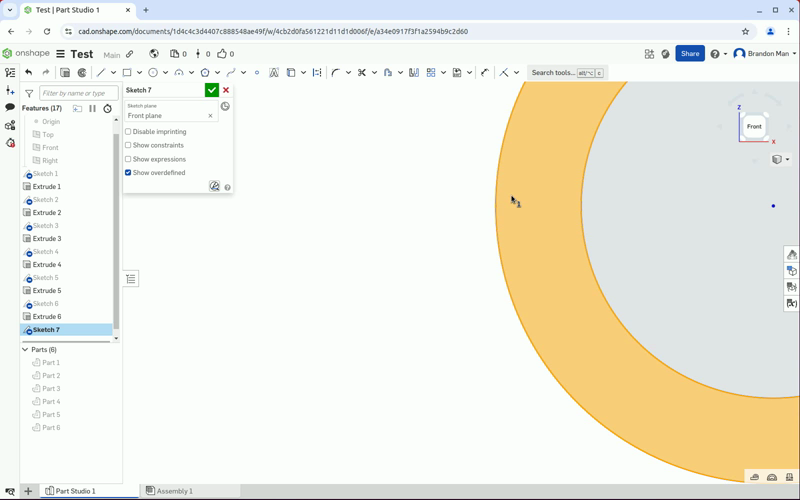
scroll(-6)
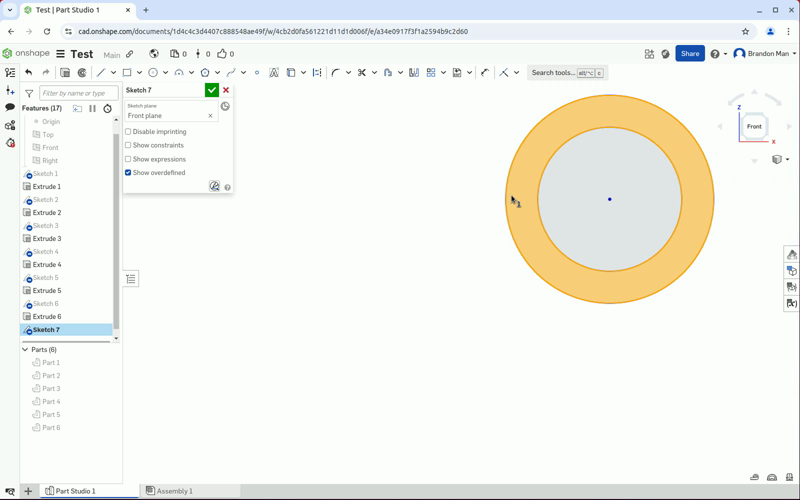
scroll(-6)
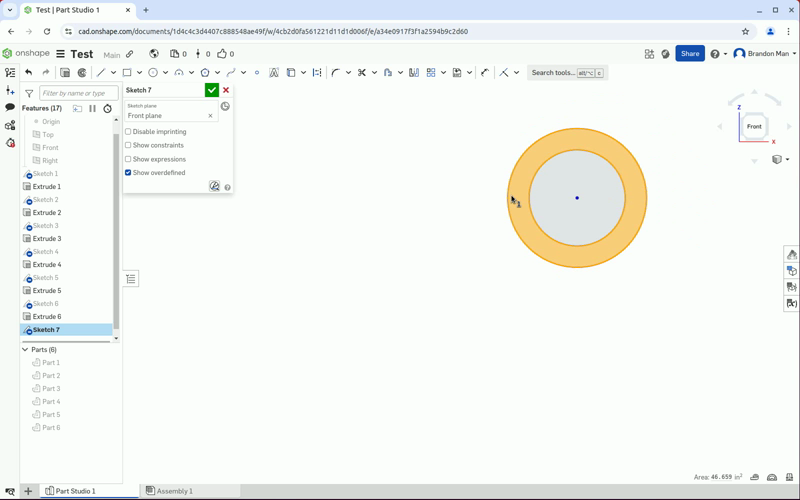
scroll(-6)
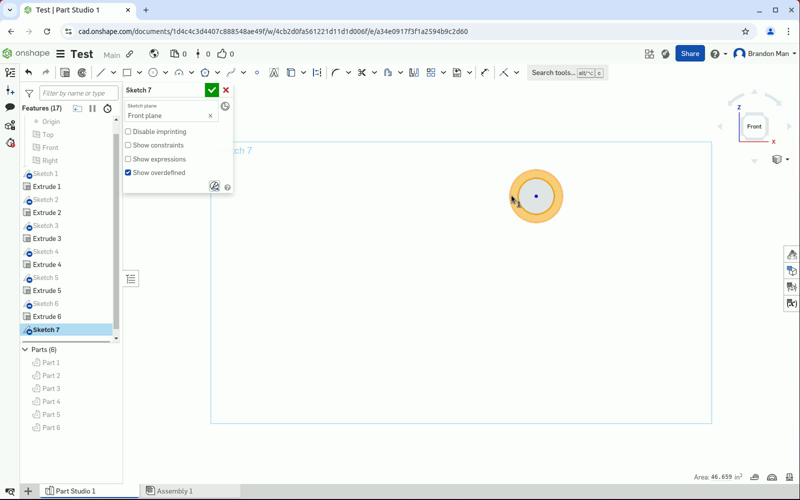
mouse_move(73, 352)
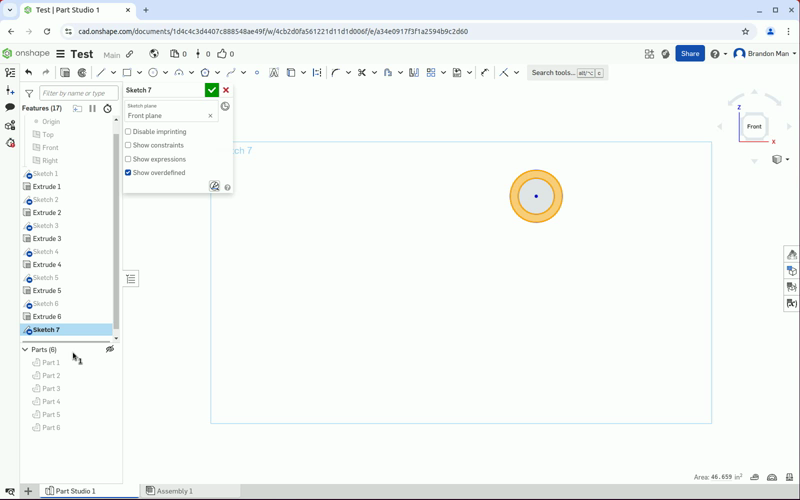
key(shift+y)
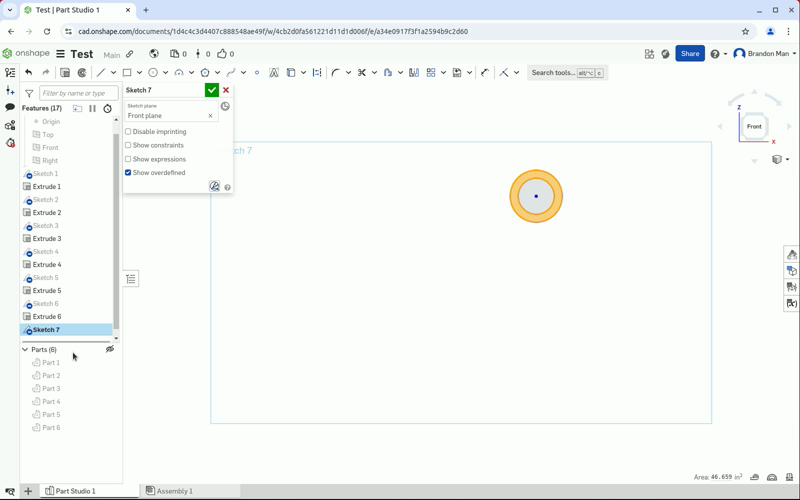
key(shift+e)
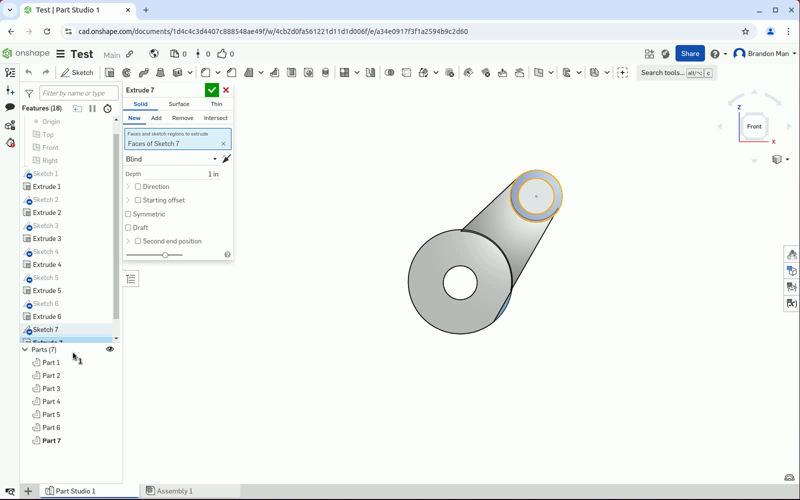
mouse_move(143, 106)
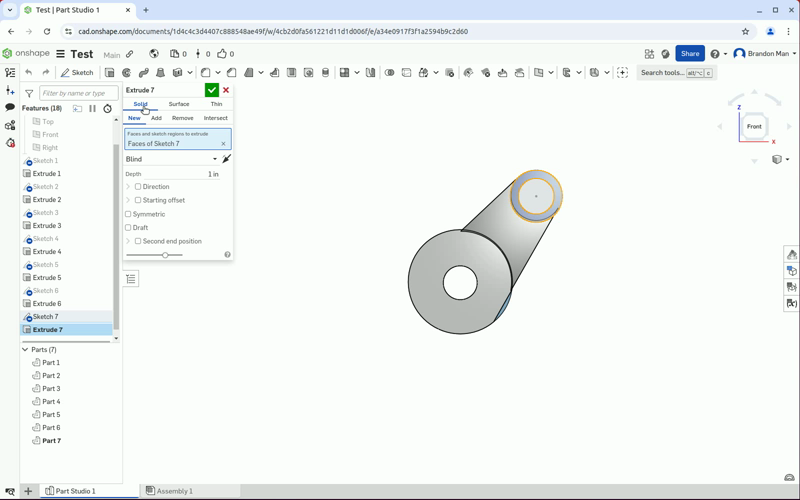
click(143, 106)
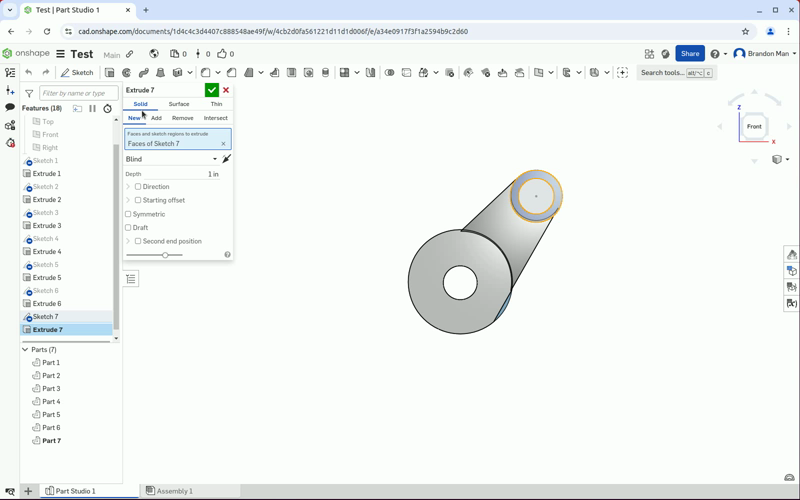
mouse_move(137, 120)
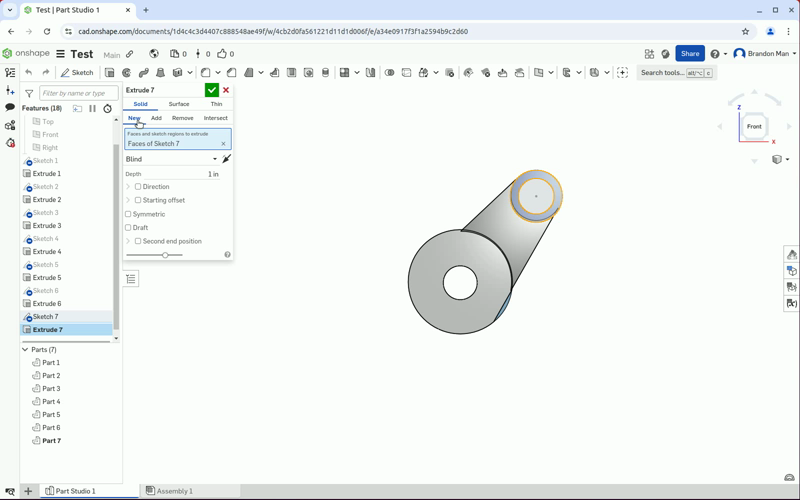
click(137, 120)
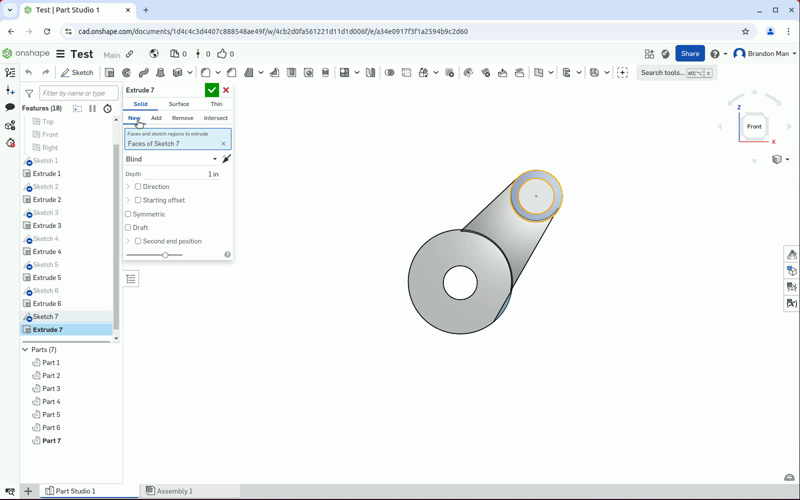
key(tab, 4)
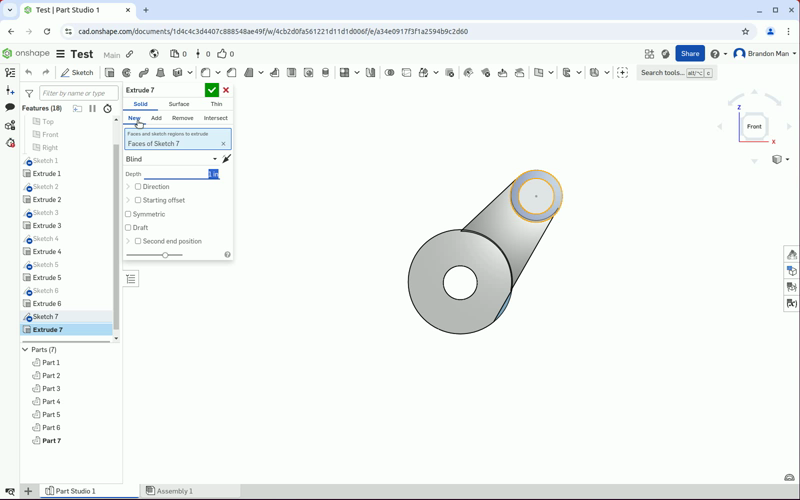
text(6.981)
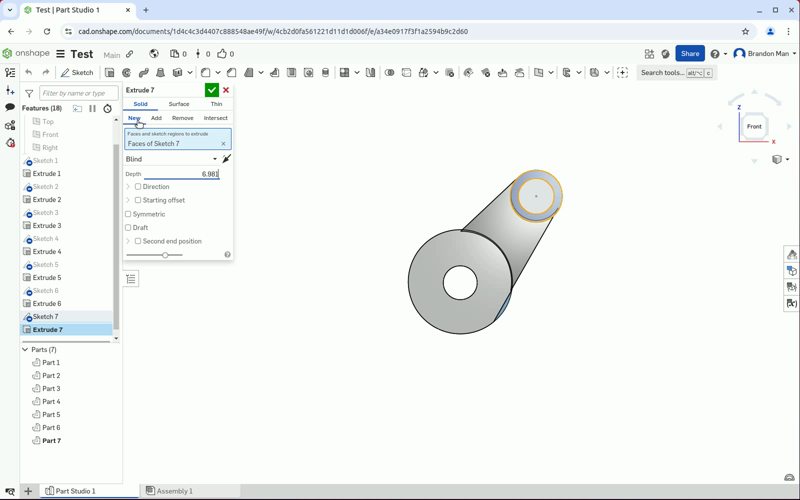
key(enter)
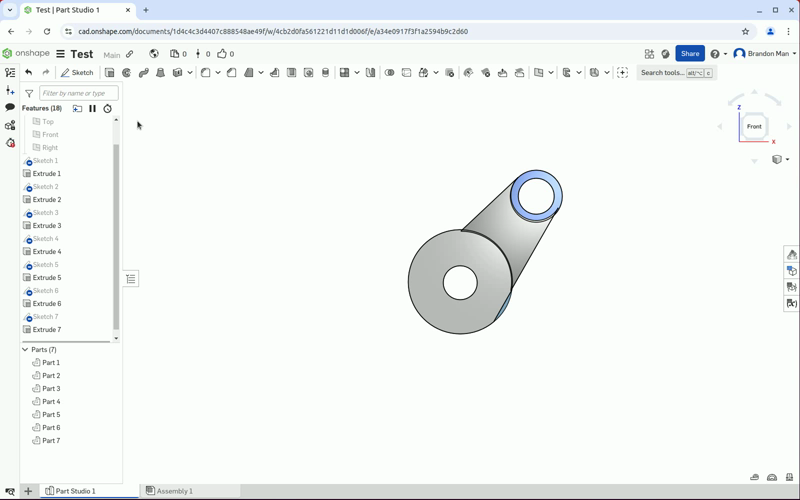
key(shift+h)
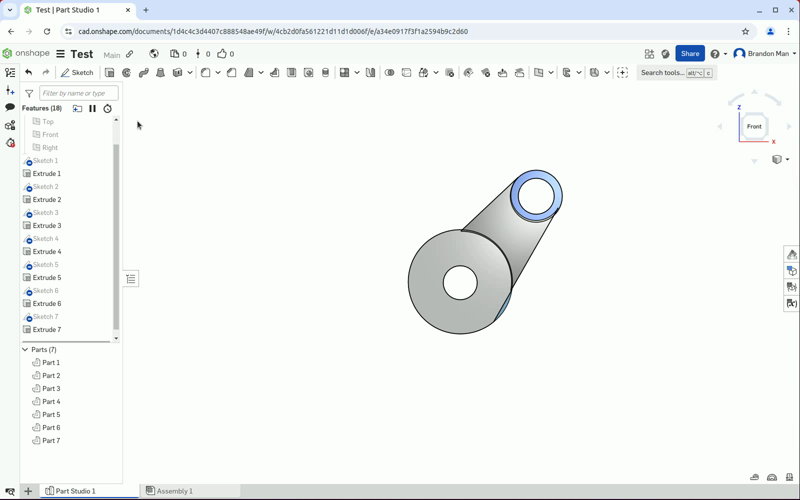
key(shift+h)
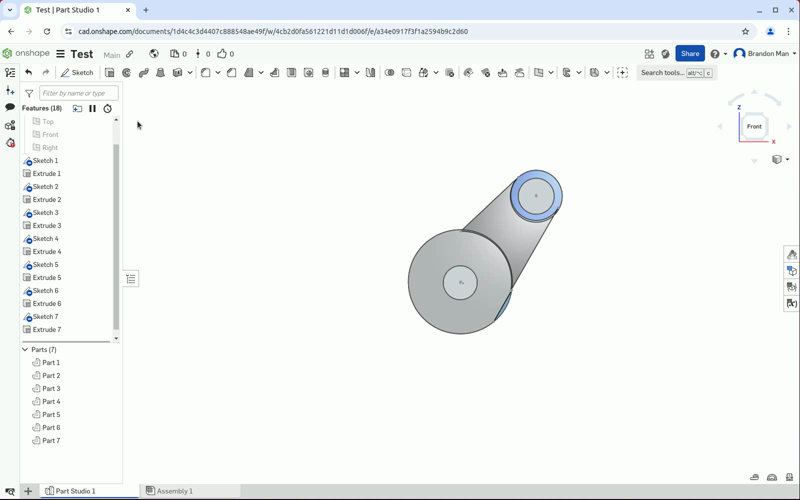
key(shift+7)
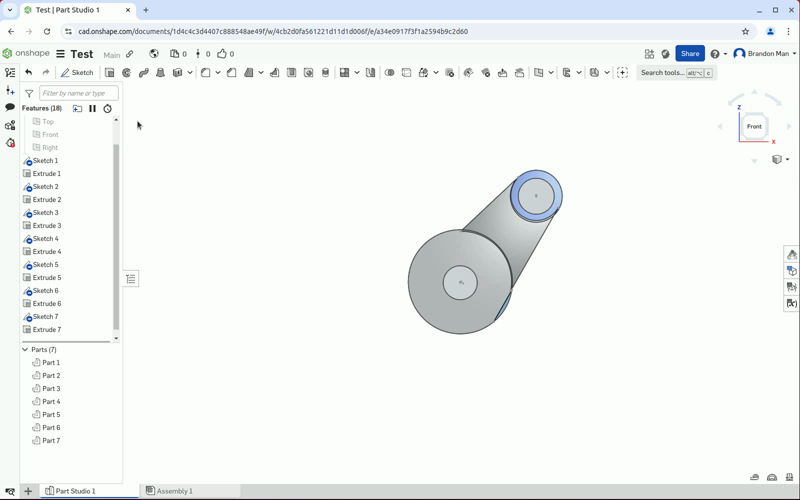
key(left, 2)
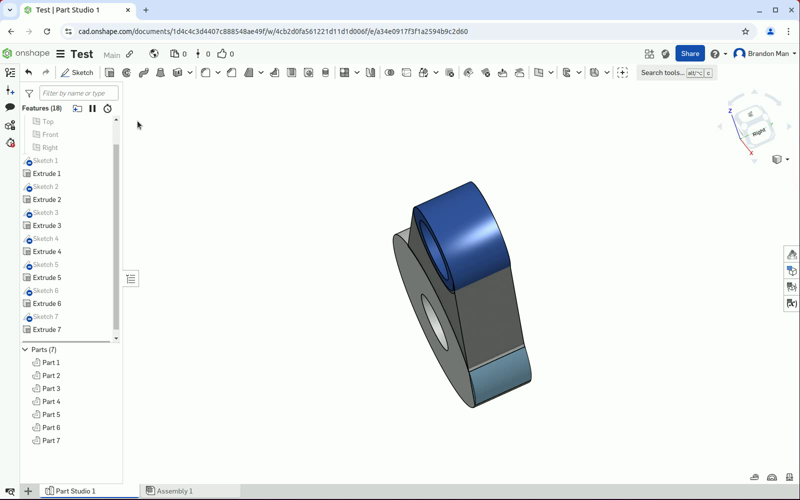
key(down, 2)
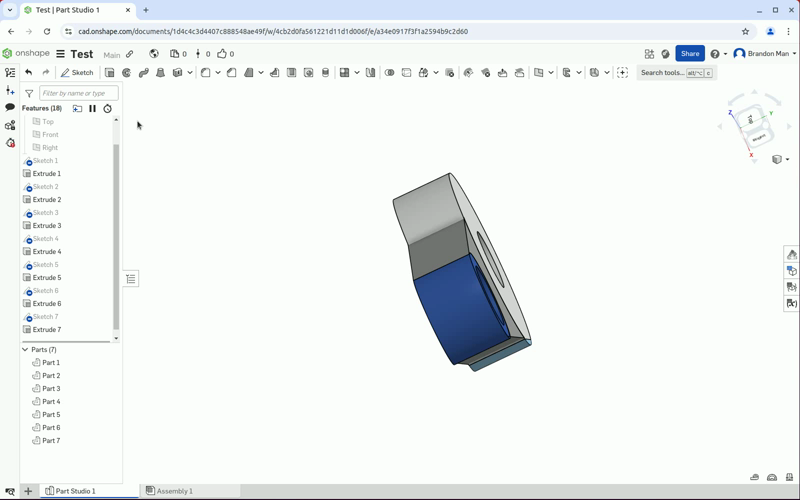
key(up, 2)
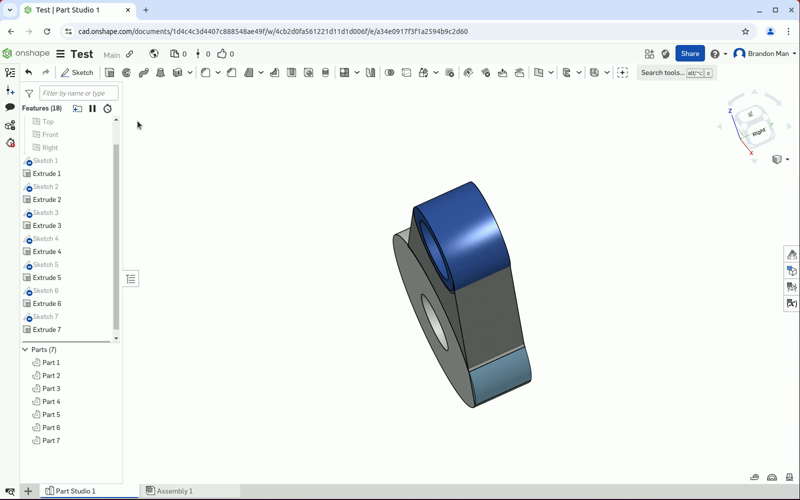
key(right, 2)
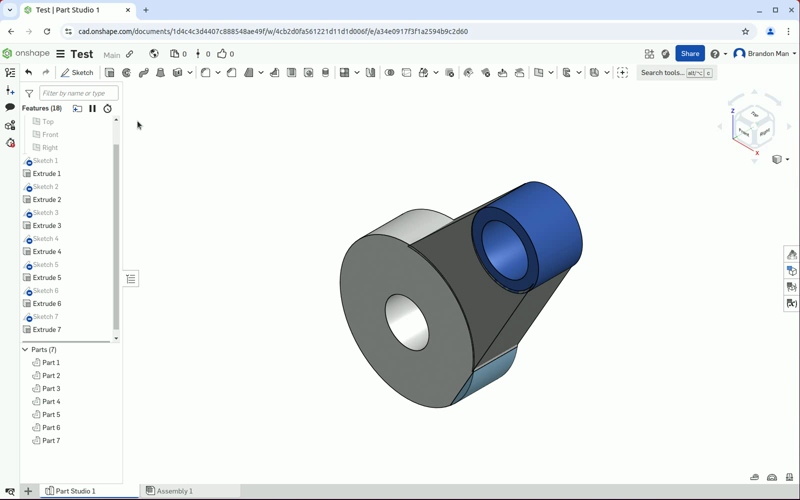
mouse_move(69, 163)
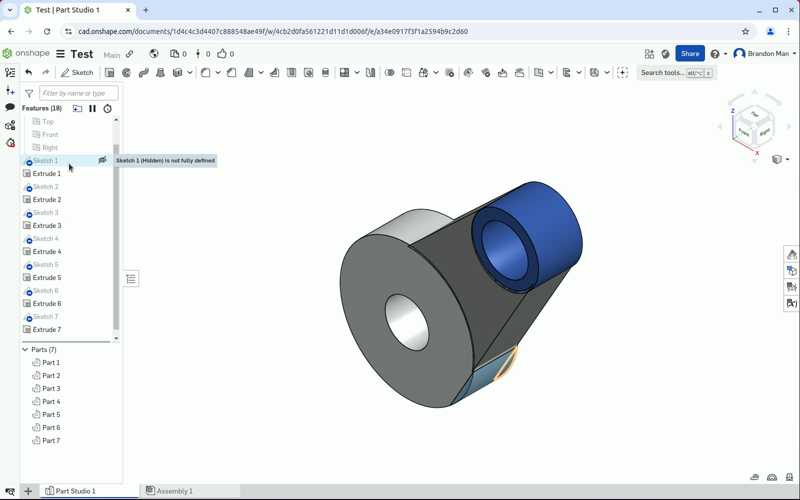
click(69, 163)